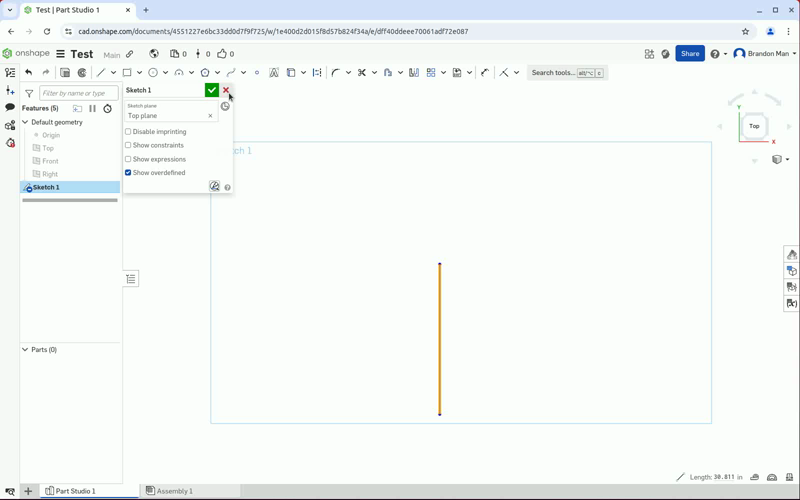
key(shift+h)
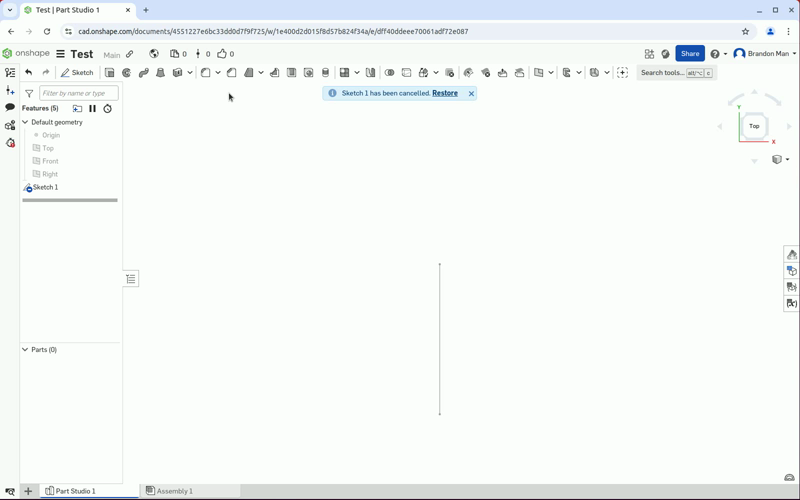
mouse_move(73, 352)
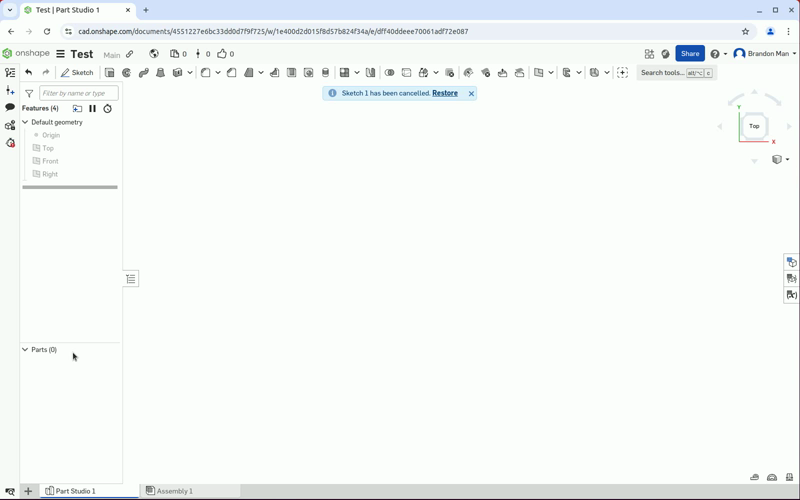
key(y)
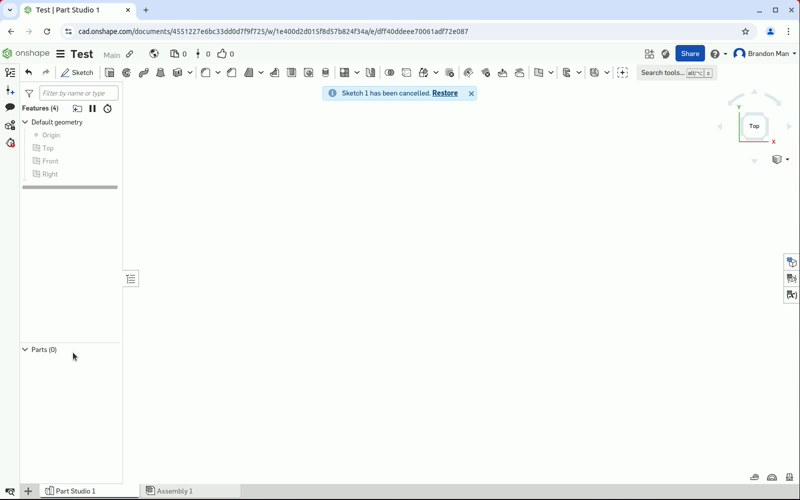
key(shift+p)
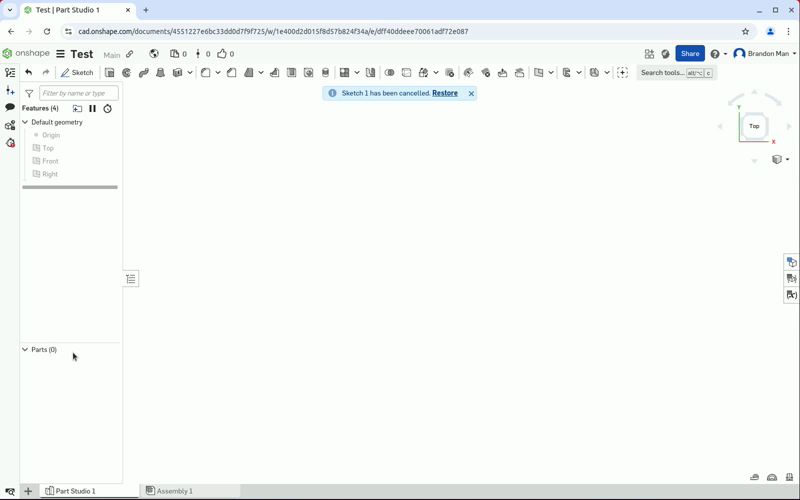
key(space)
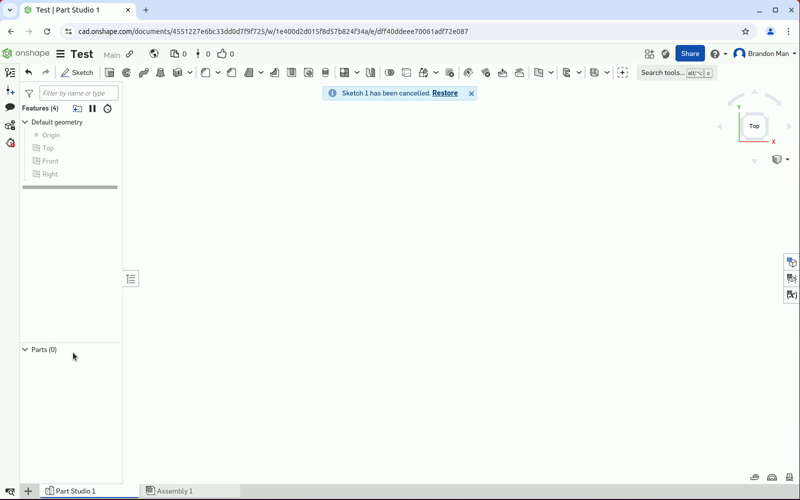
key_down(shift)
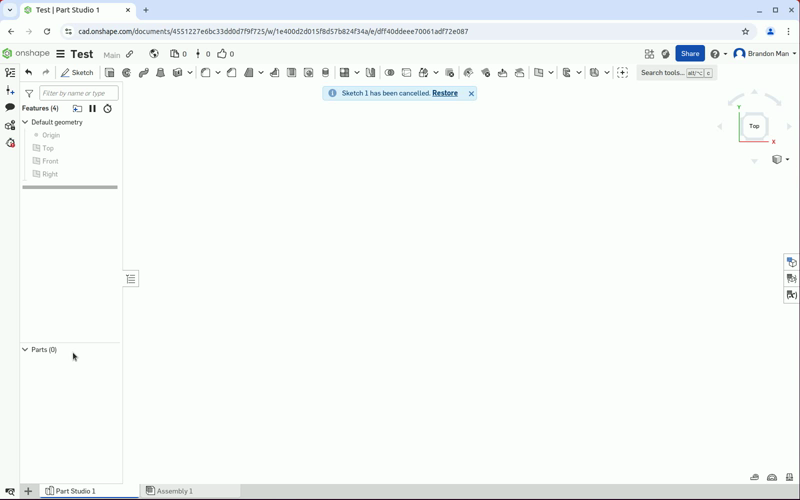
key(up)
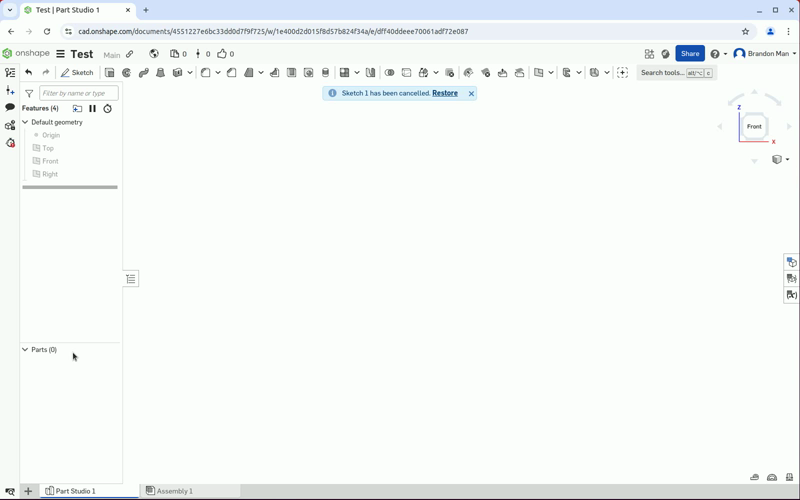
key_up(shift)
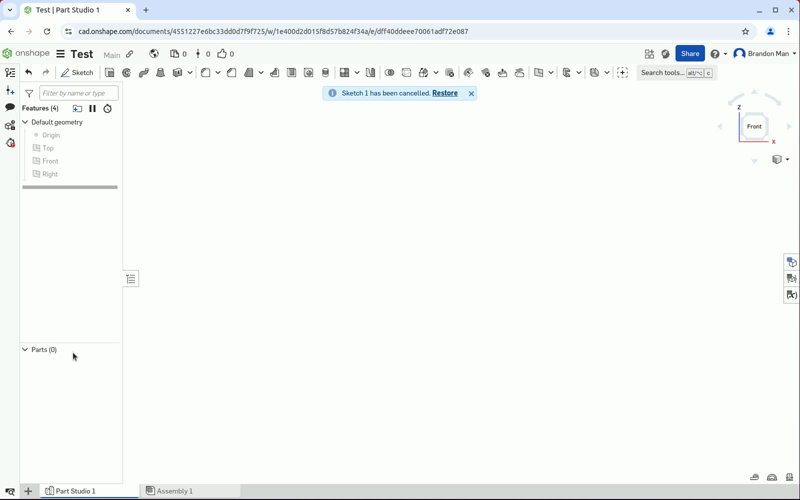
mouse_move(73, 352)
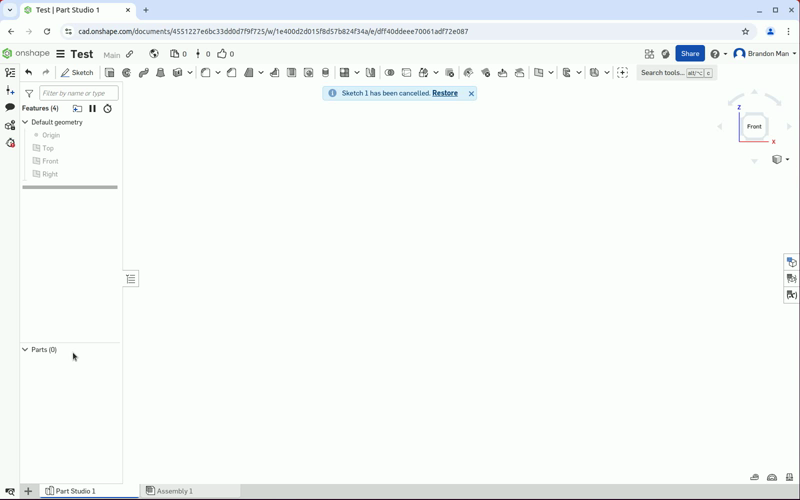
key(shift+y)
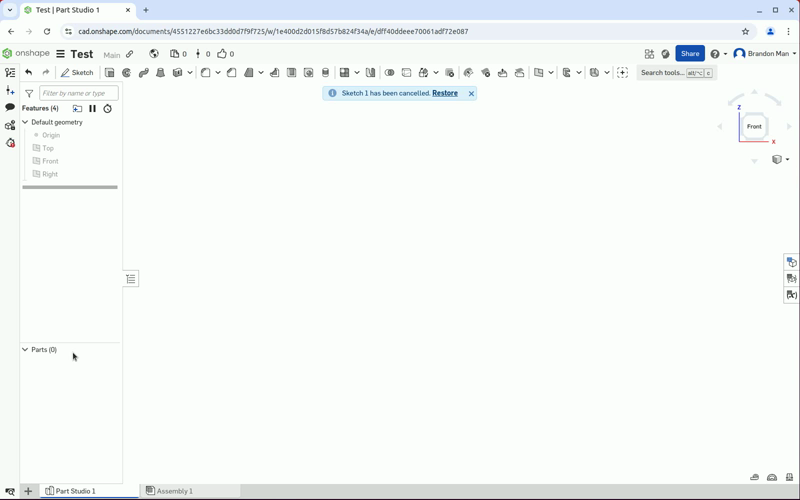
key(shift+s)
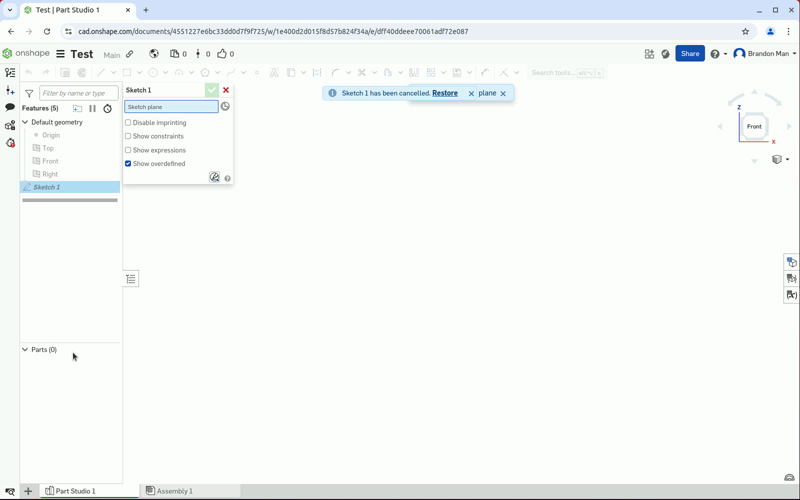
mouse_move(73, 163)
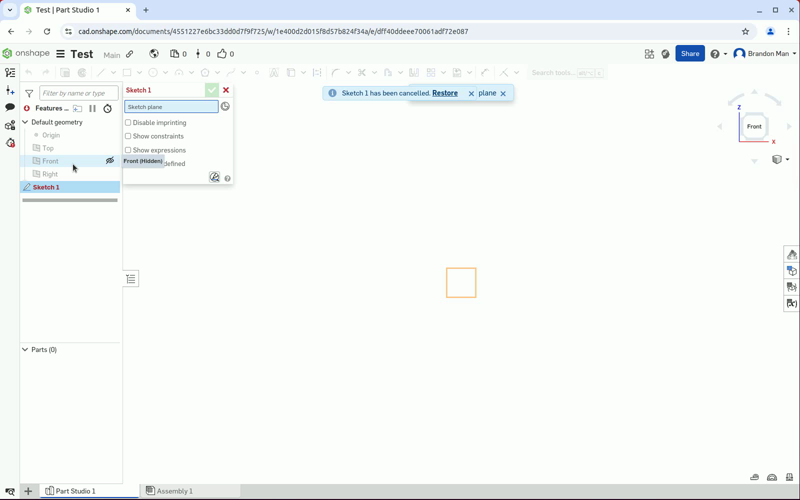
click(73, 163)
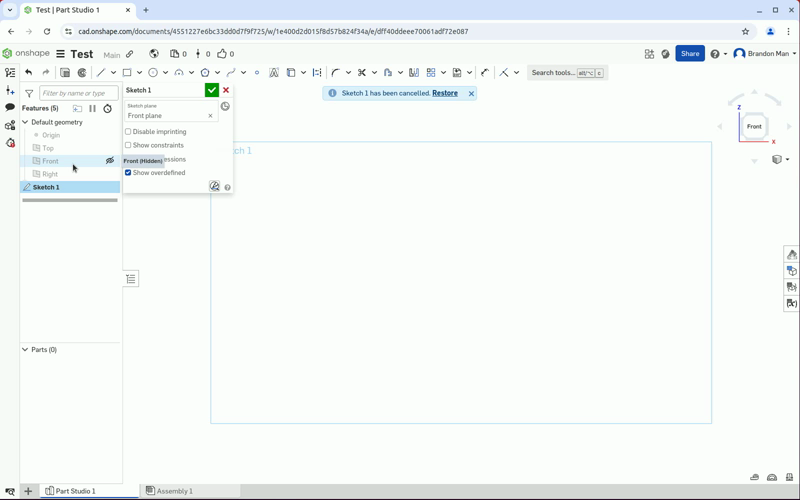
mouse_move(73, 352)
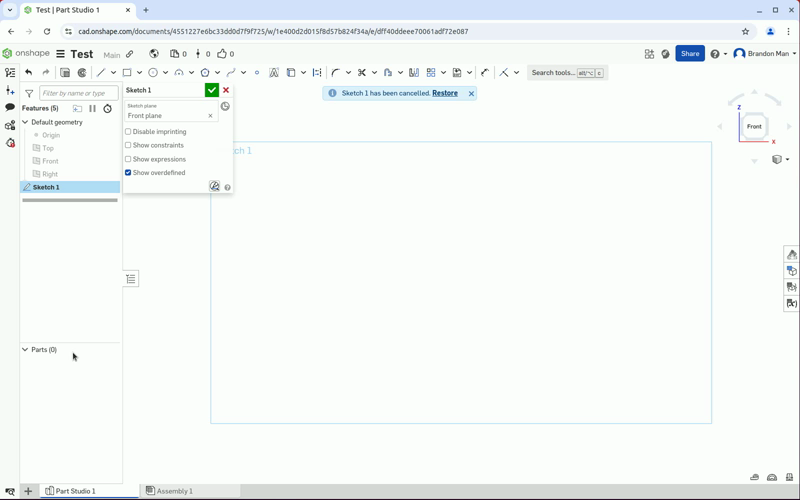
key(y)
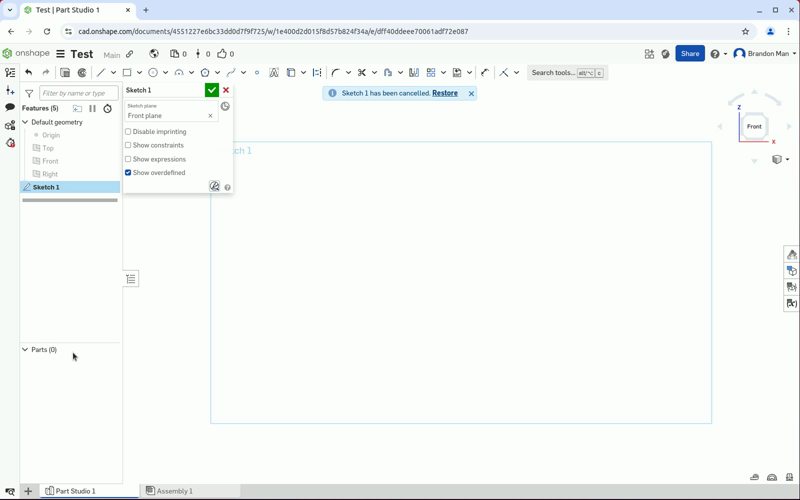
key(l)
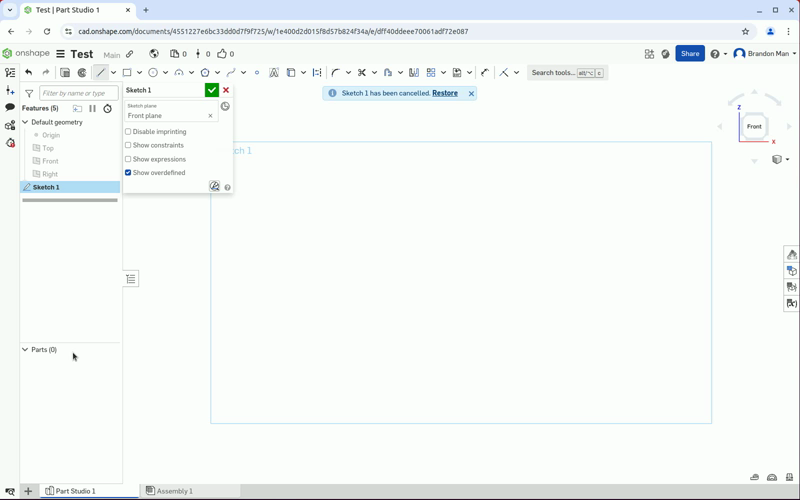
key_down(shift)
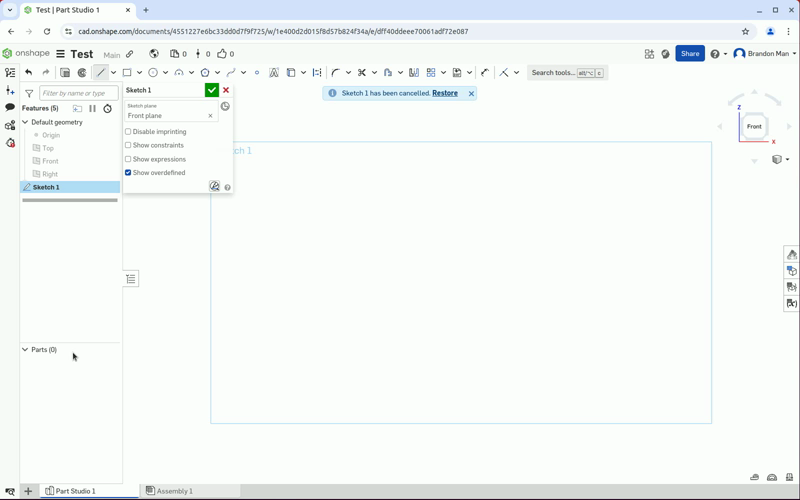
mouse_move(460, 383)
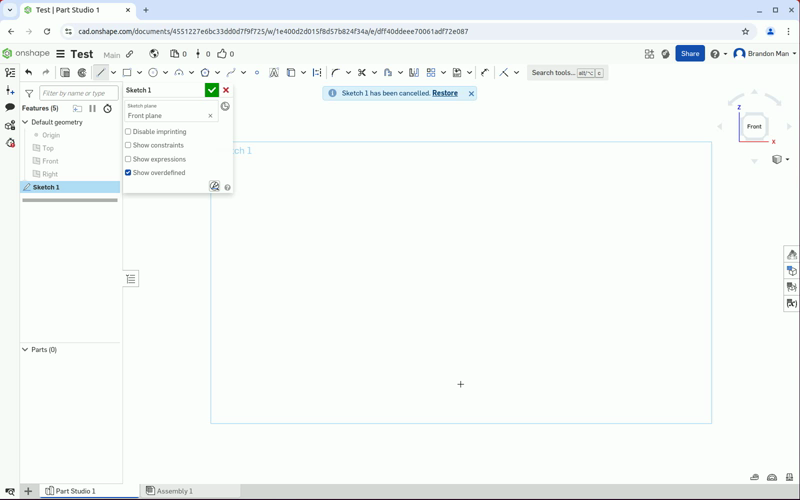
click(460, 383)
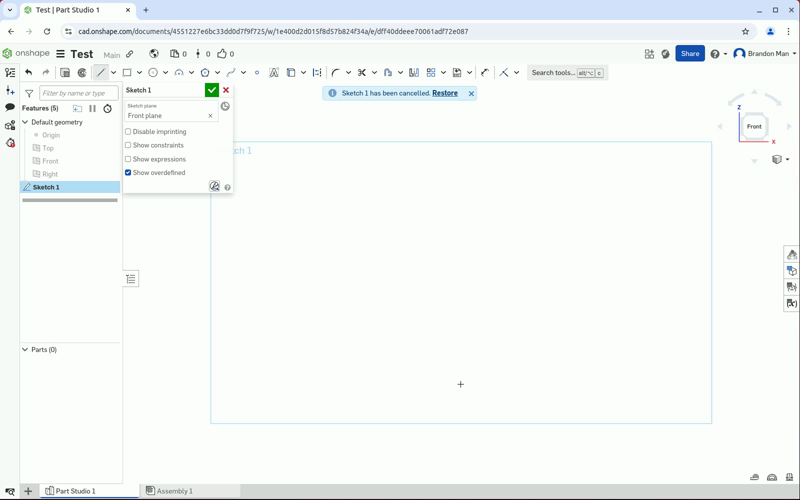
key_up(shift)
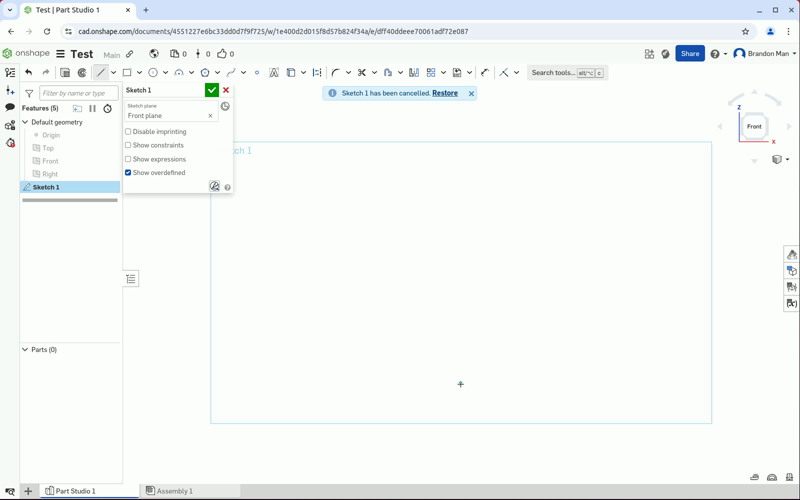
key_down(shift)
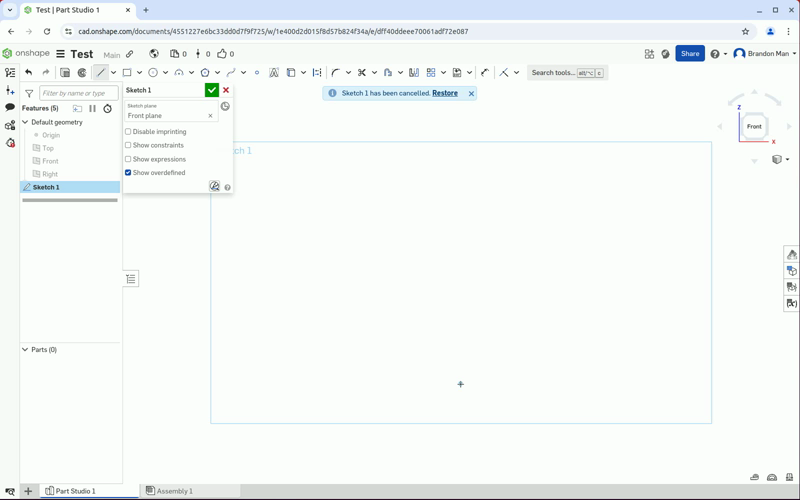
mouse_move(490, 383)
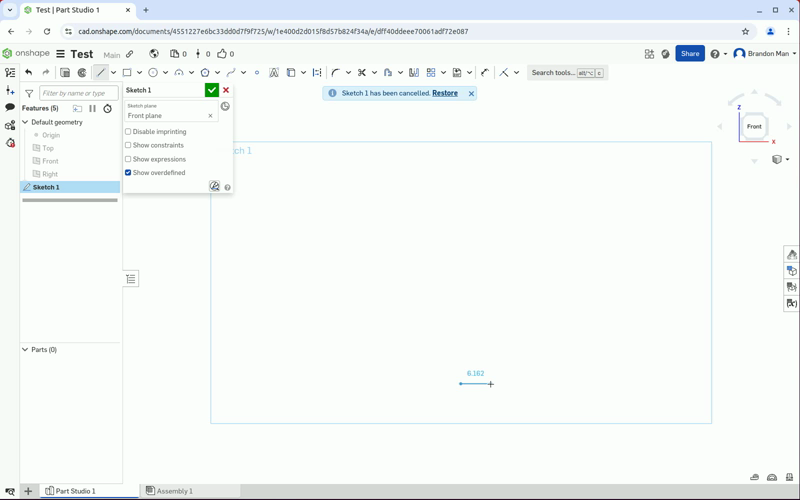
mouse_move(467, 383)
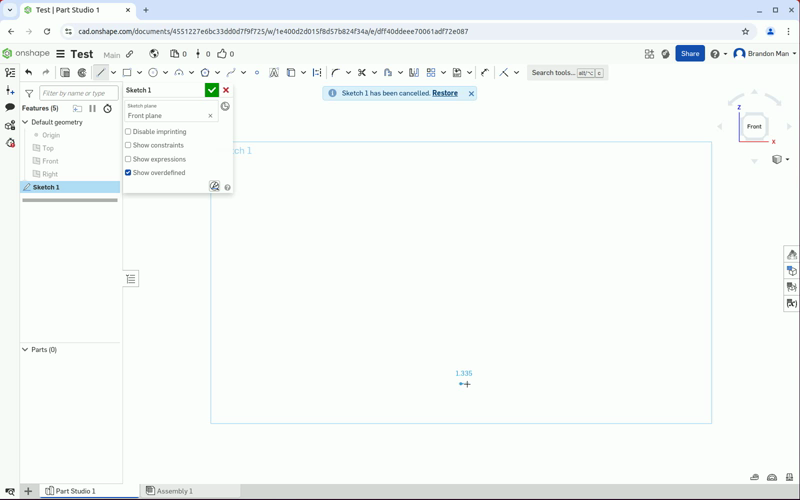
scroll(6)
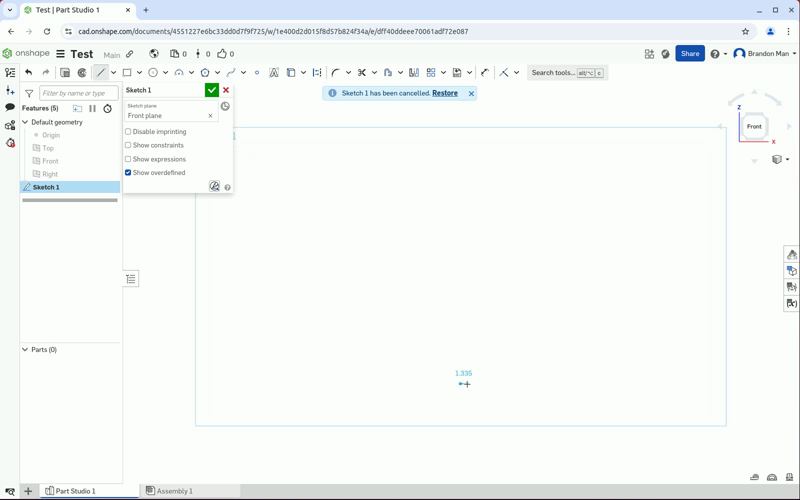
scroll(6)
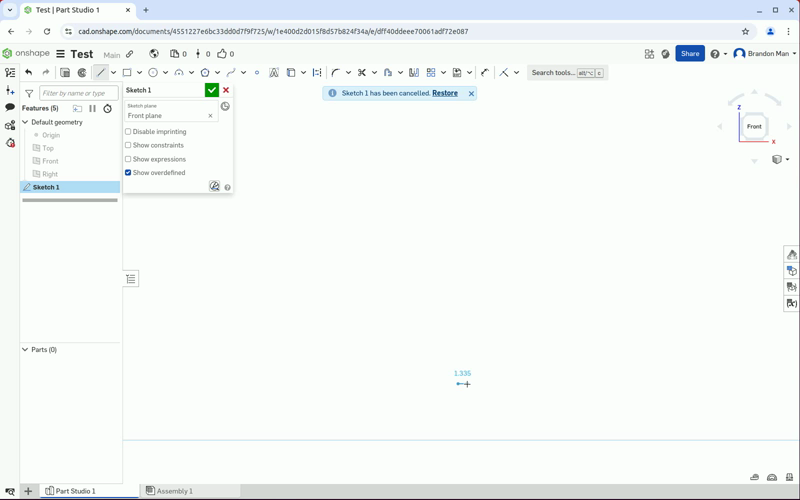
scroll(6)
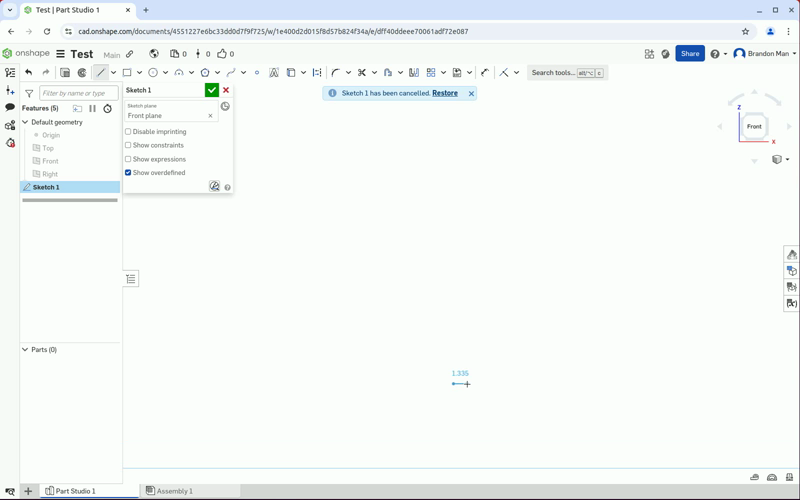
scroll(6)
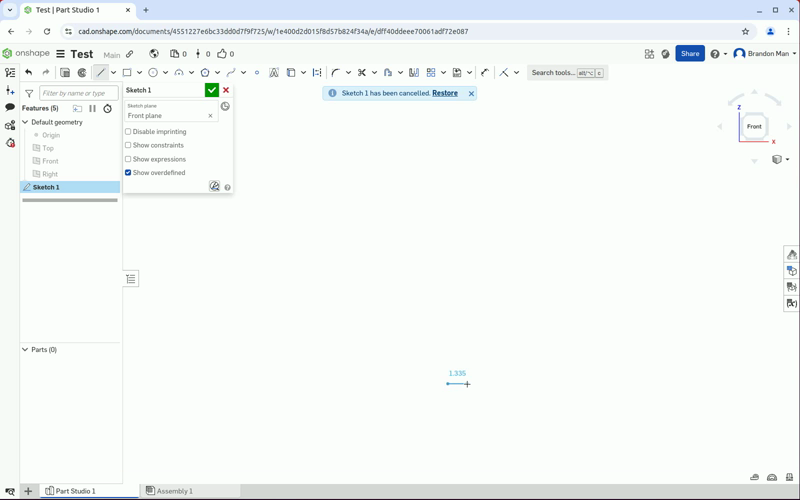
scroll(6)
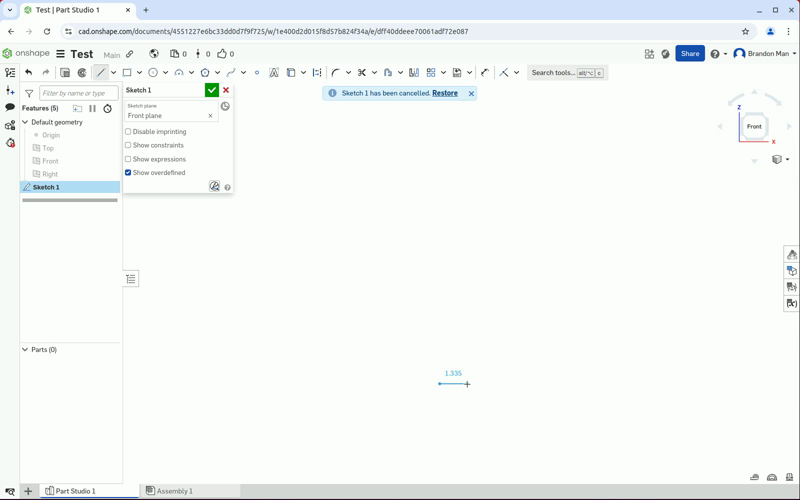
scroll(6)
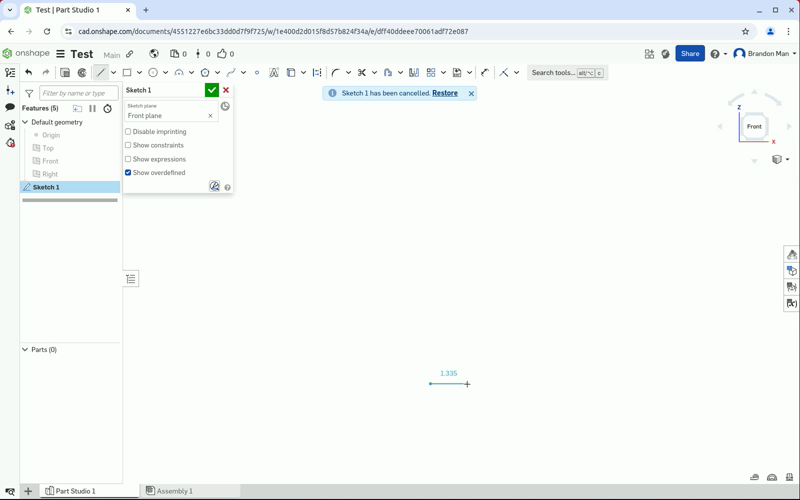
scroll(6)
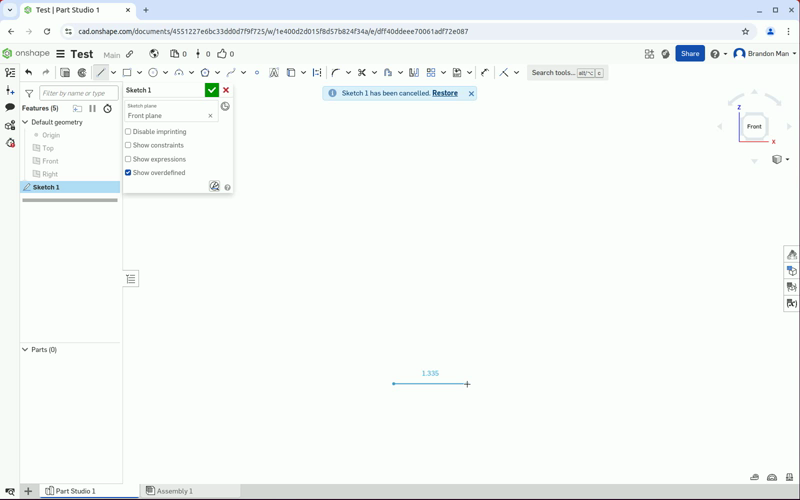
click(467, 383)
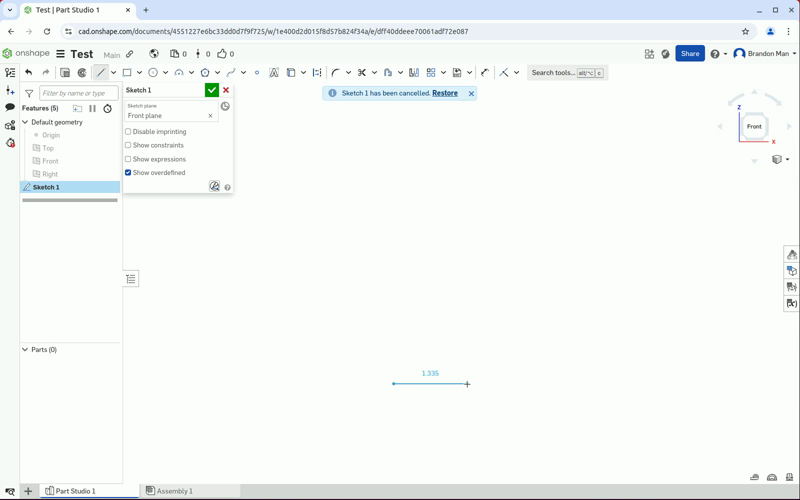
scroll(-6)
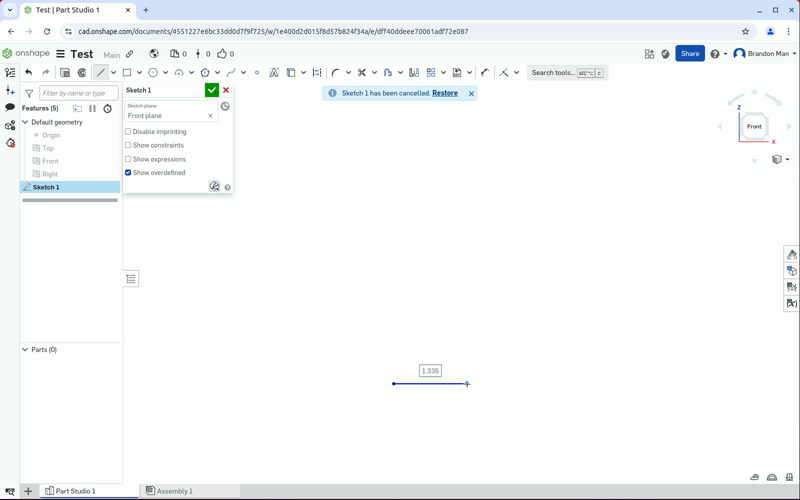
scroll(-6)
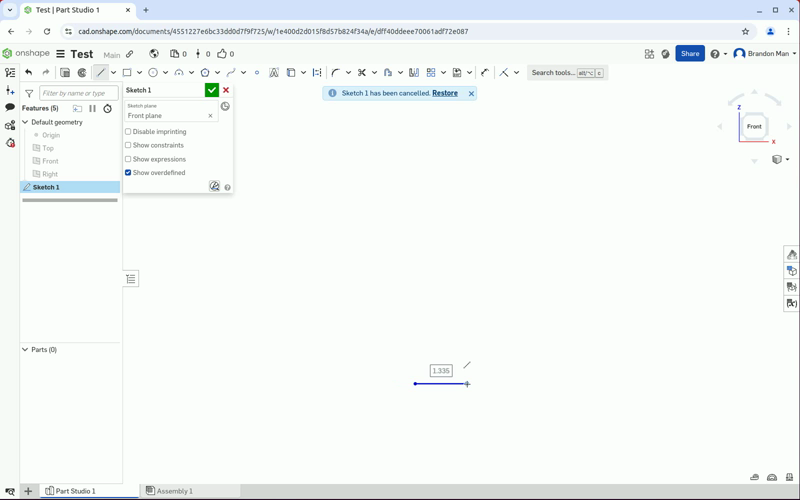
scroll(-6)
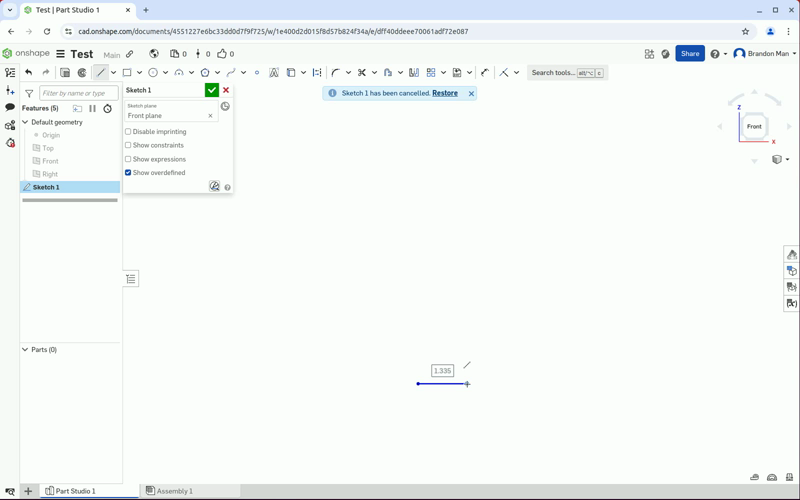
scroll(-6)
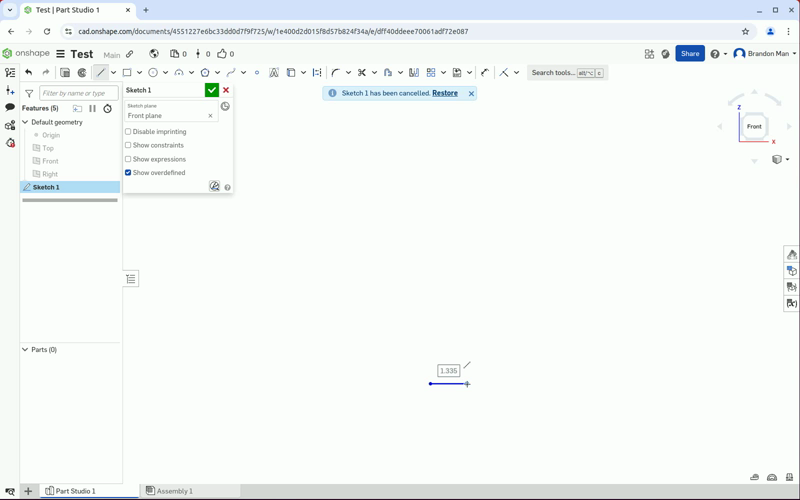
scroll(-6)
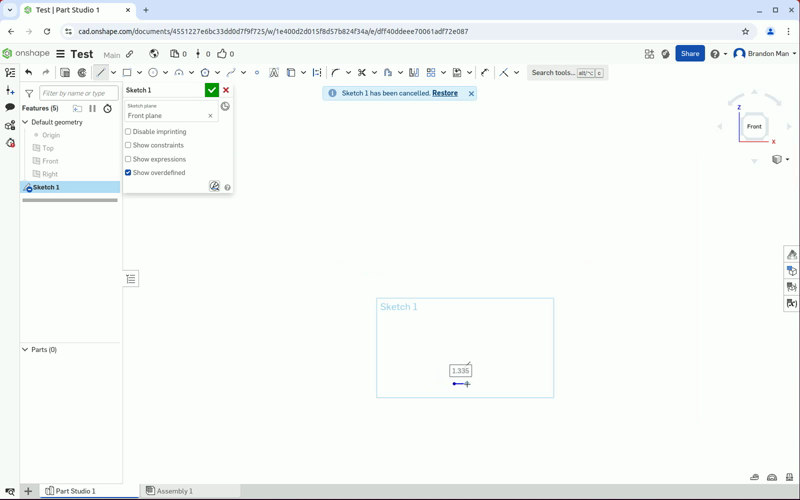
scroll(-6)
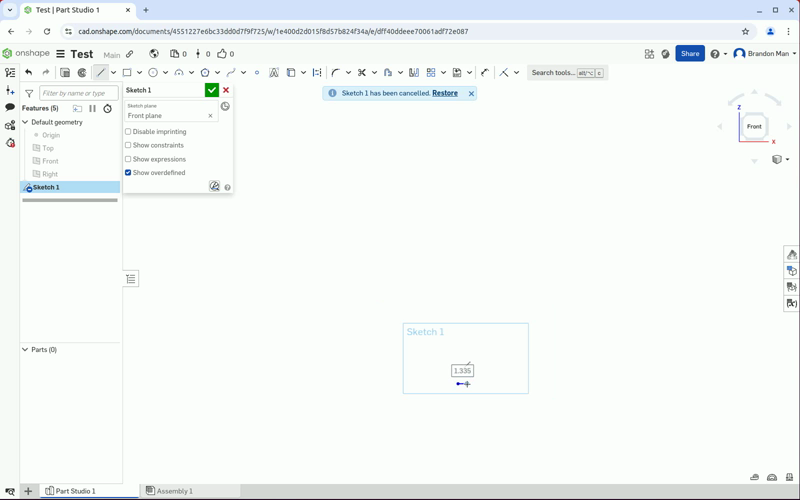
scroll(-6)
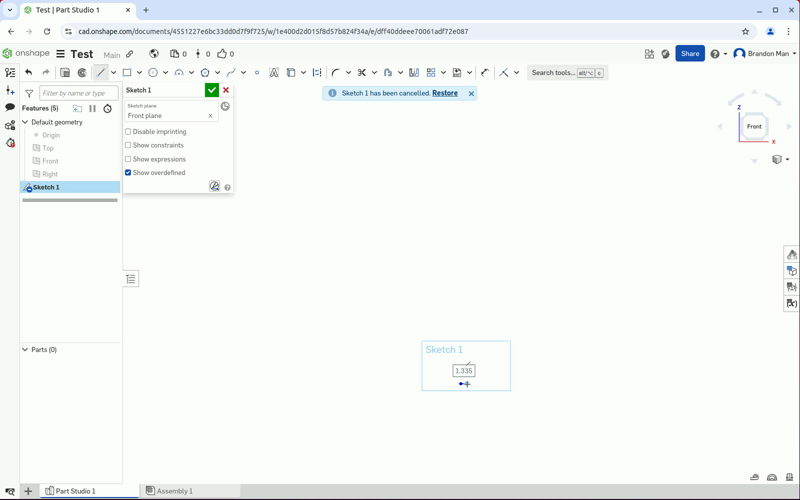
key_up(shift)
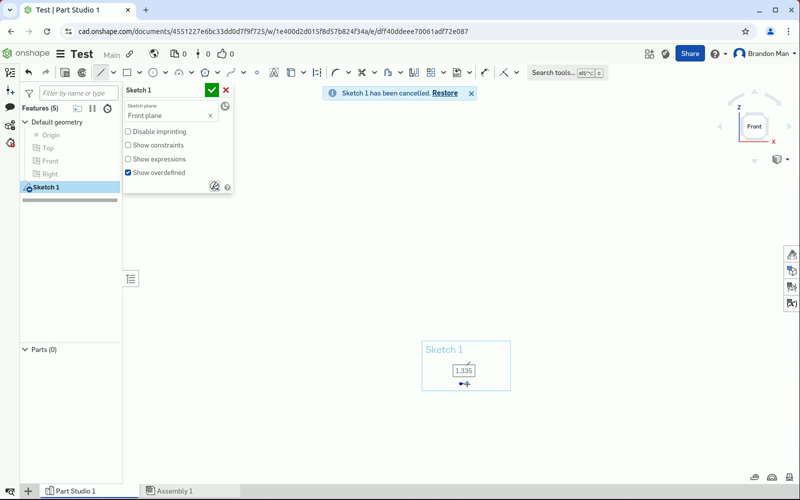
key_down(shift)
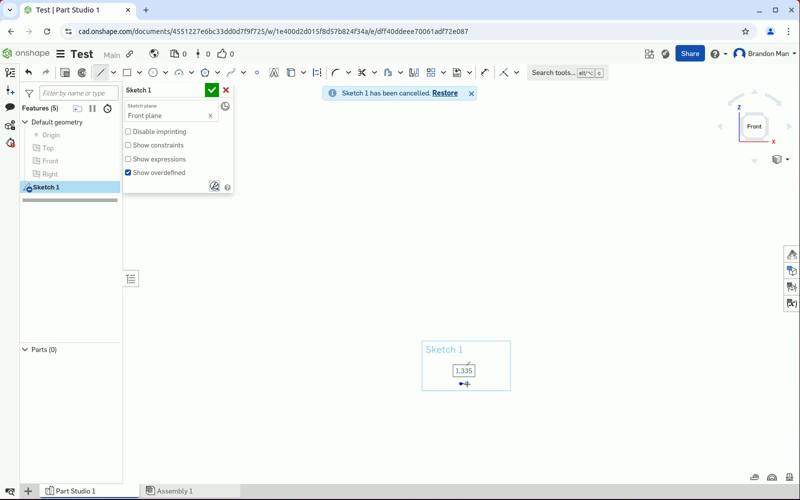
mouse_move(467, 283)
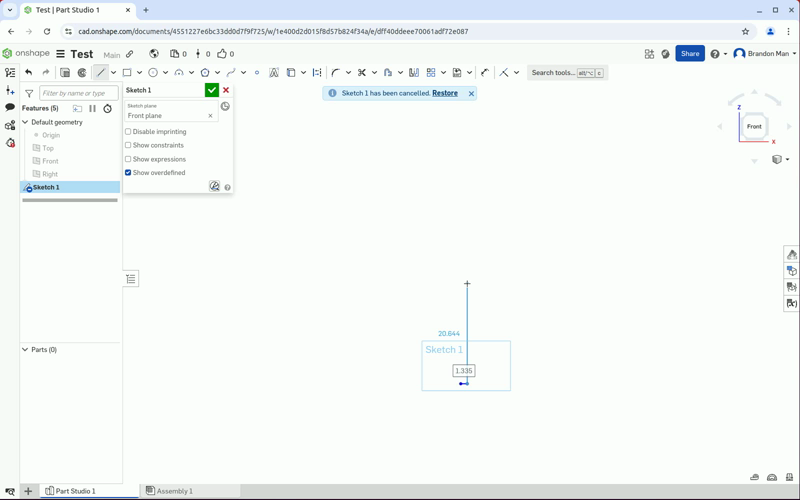
click(467, 283)
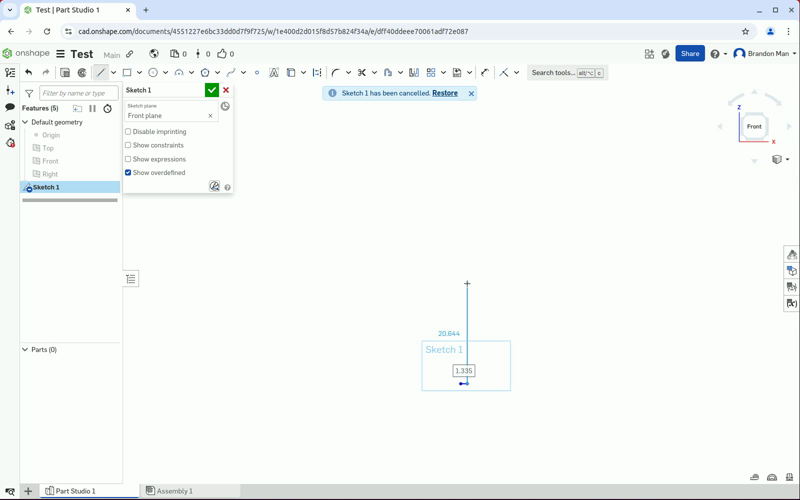
key_up(shift)
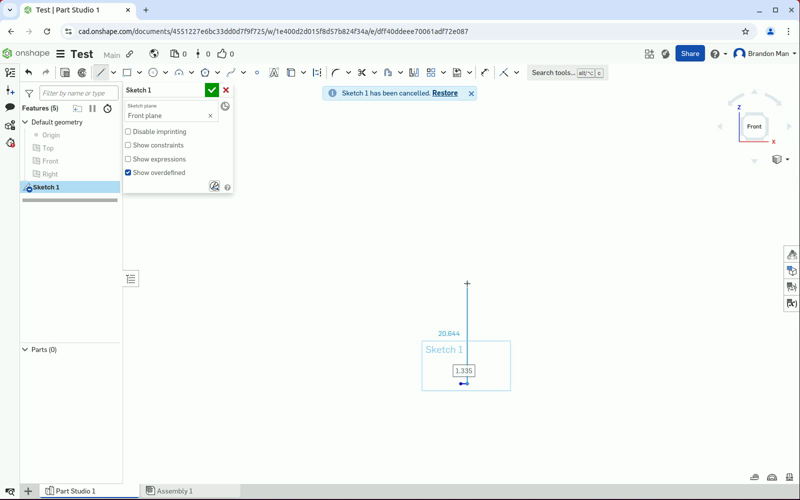
key_down(shift)
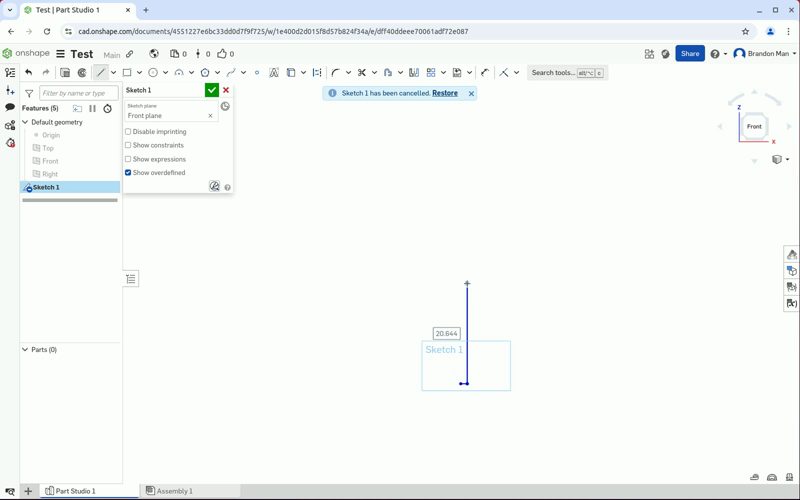
mouse_move(483, 171)
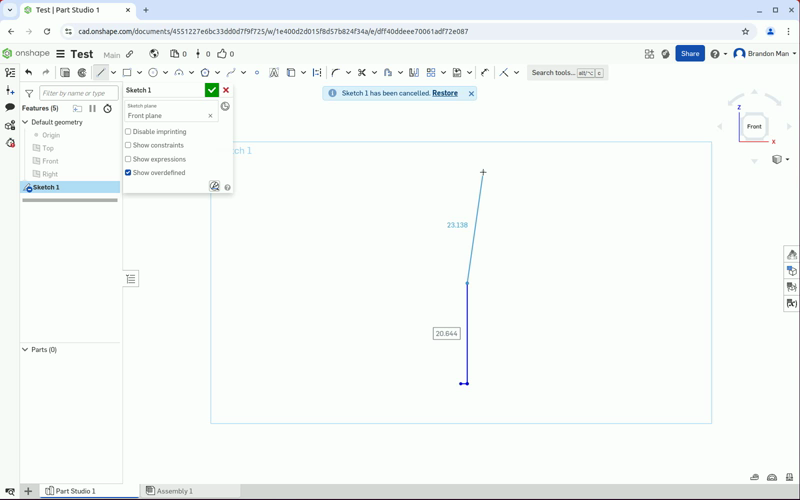
click(483, 171)
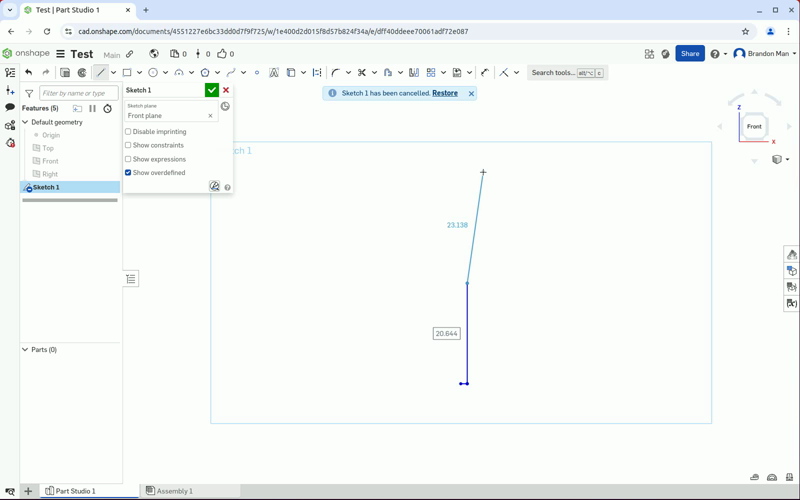
key_up(shift)
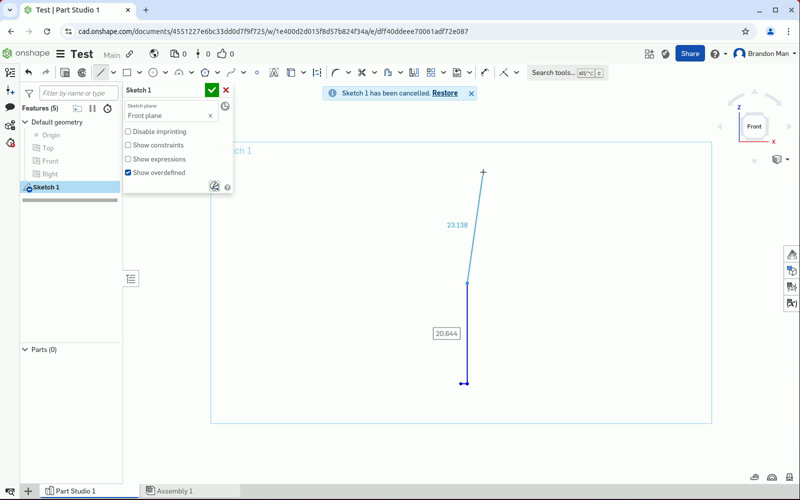
key_down(shift)
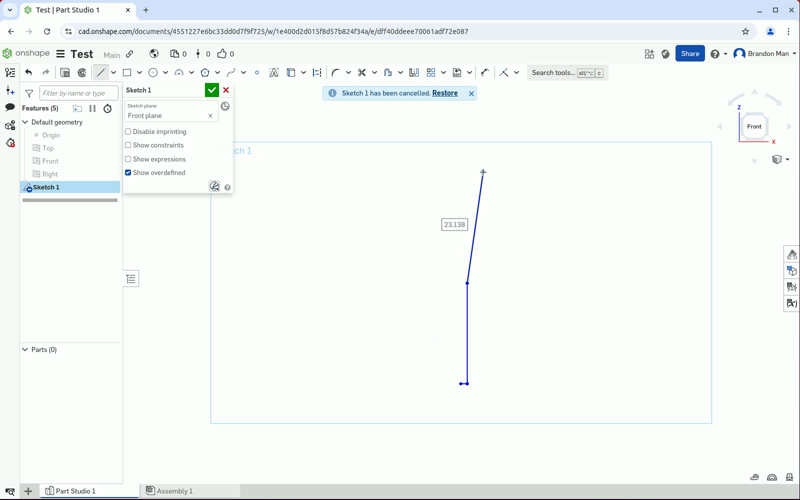
mouse_move(513, 171)
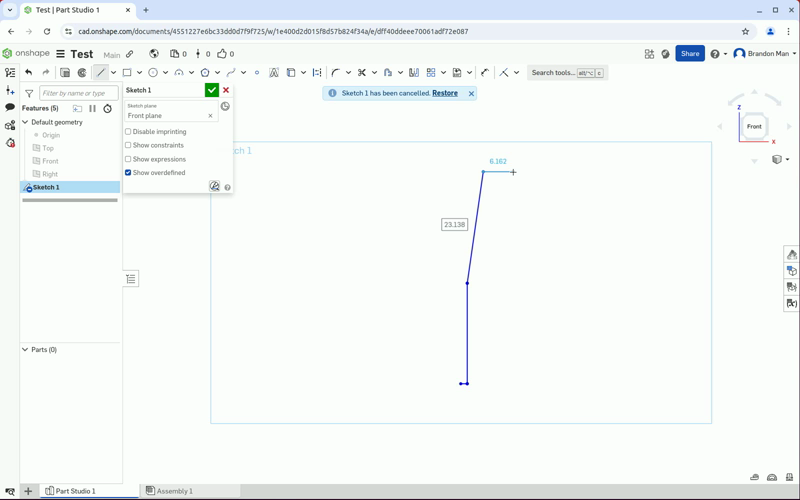
mouse_move(476, 171)
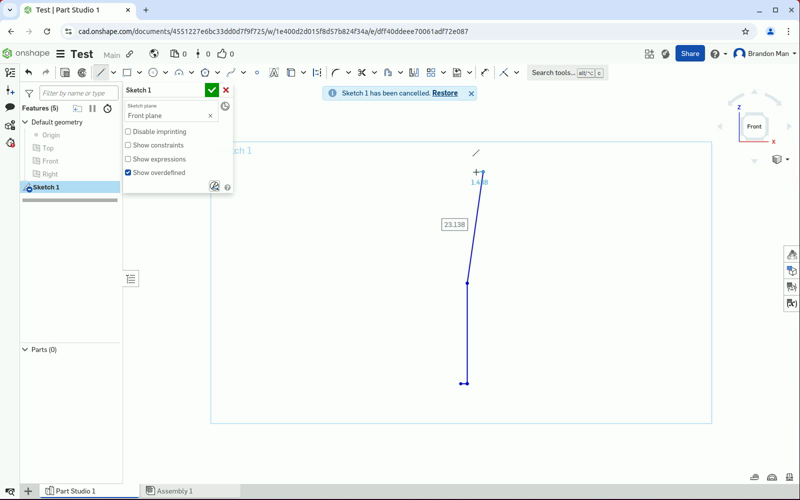
scroll(6)
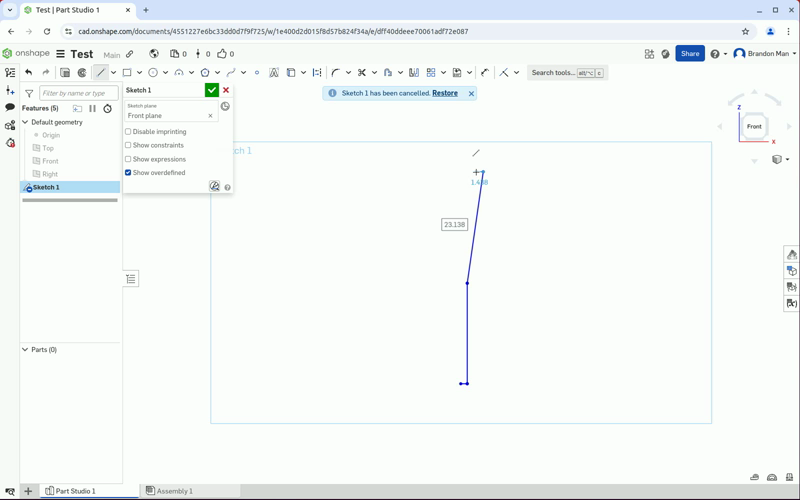
scroll(6)
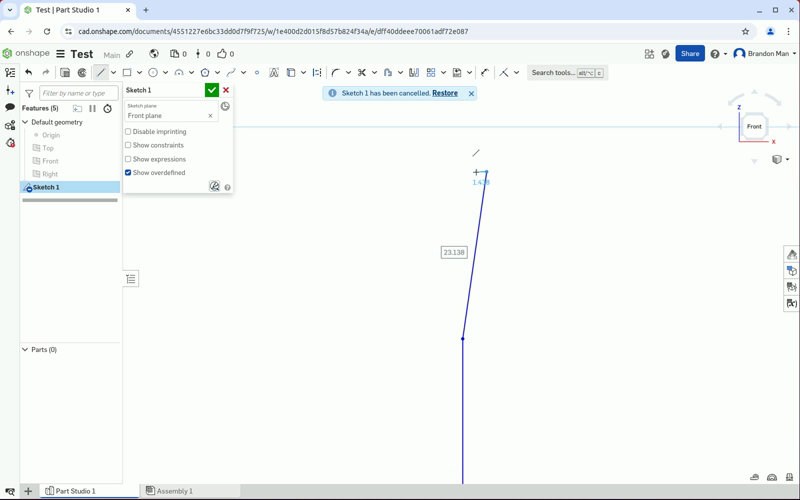
scroll(6)
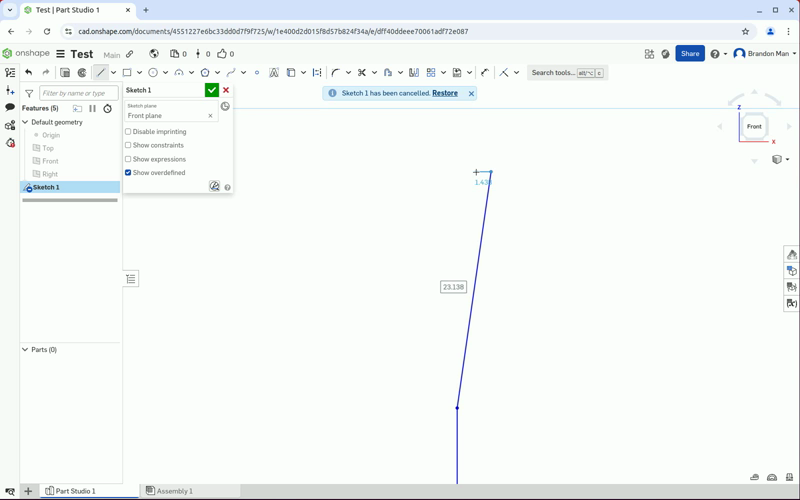
scroll(6)
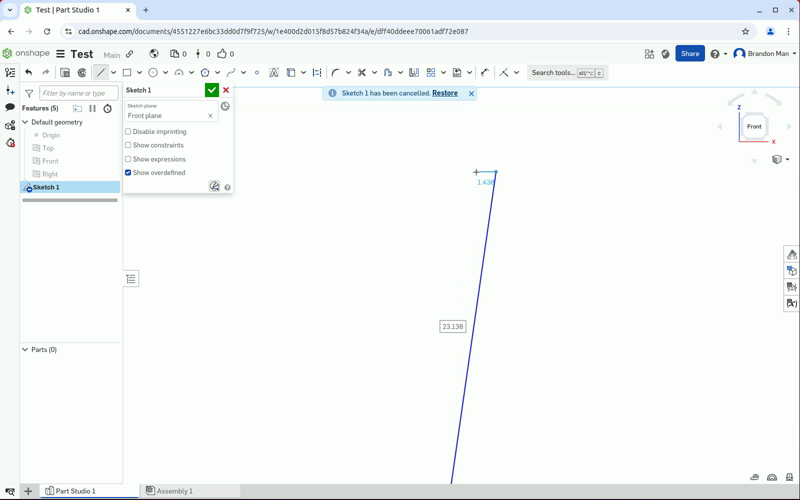
scroll(6)
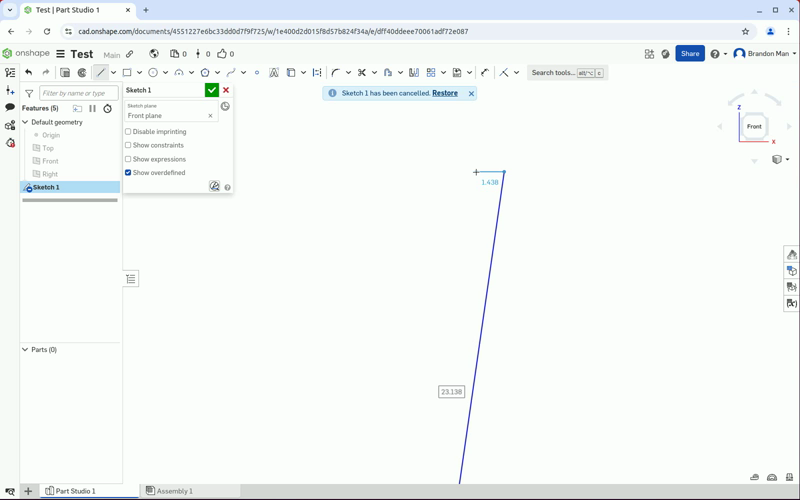
scroll(6)
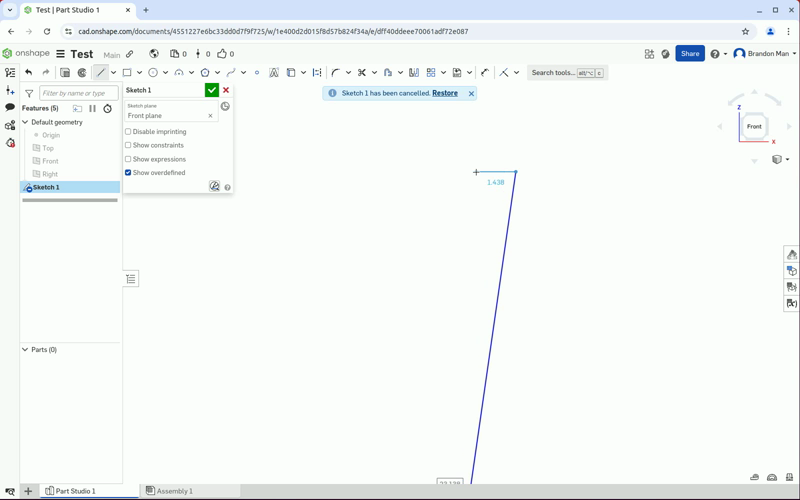
scroll(6)
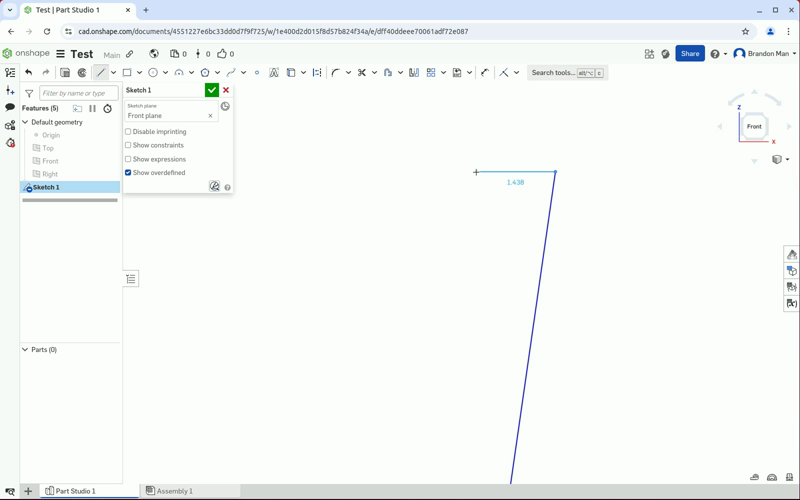
click(476, 171)
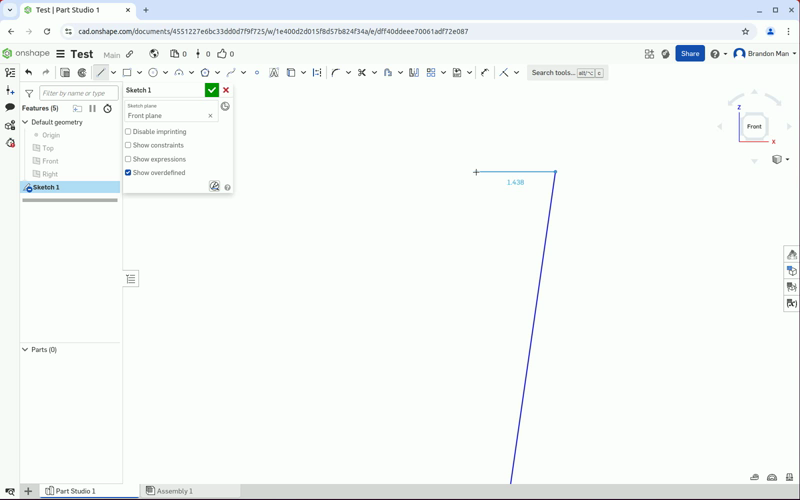
scroll(-6)
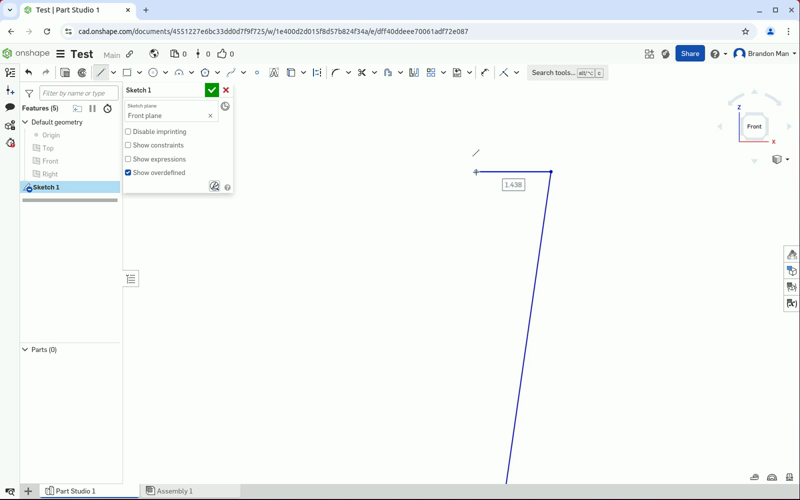
scroll(-6)
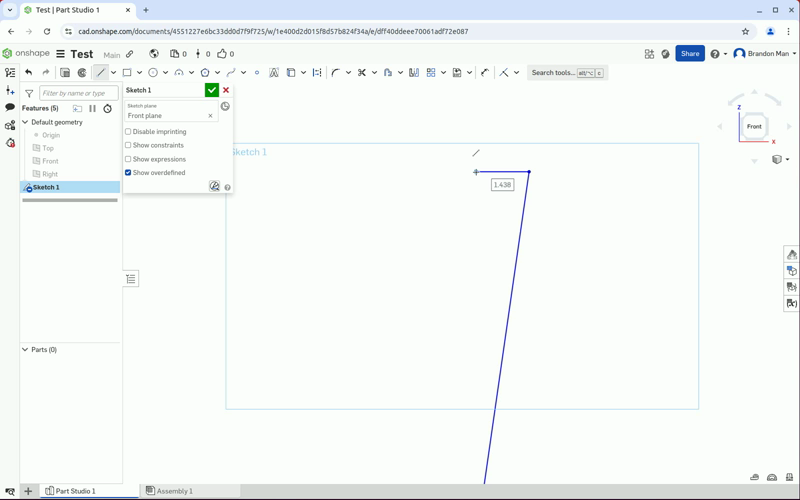
scroll(-6)
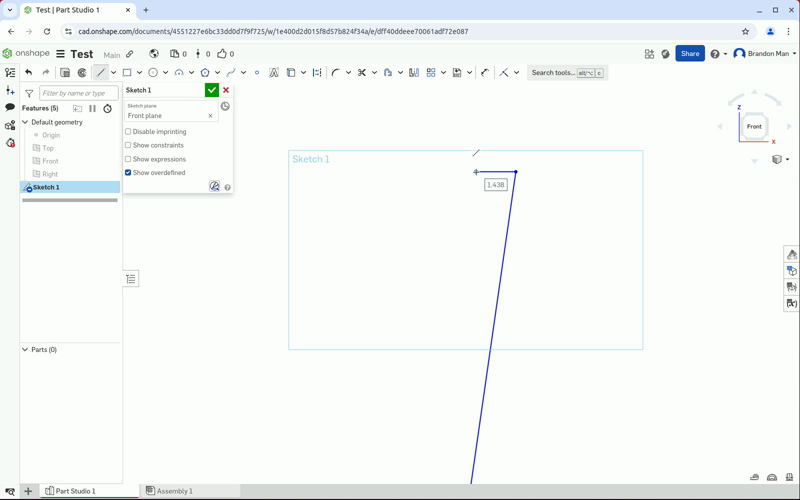
scroll(-6)
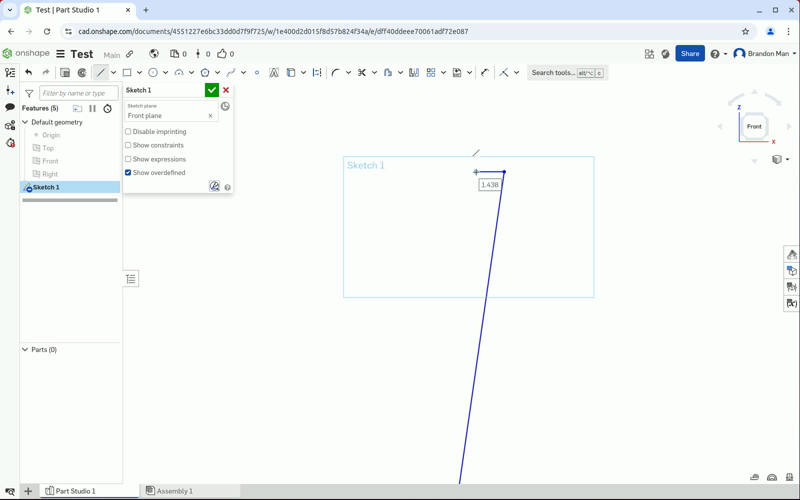
scroll(-6)
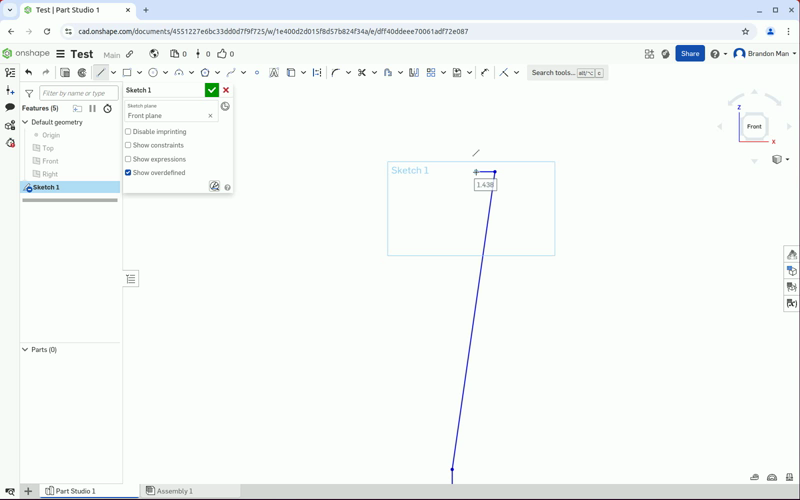
scroll(-6)
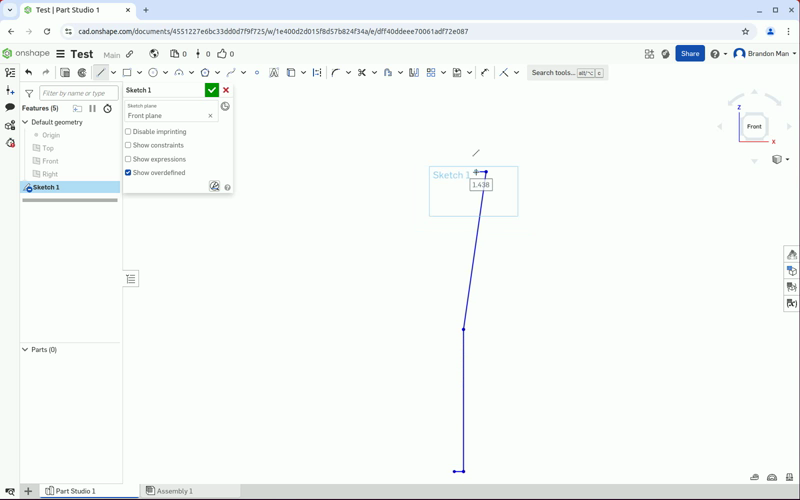
scroll(-6)
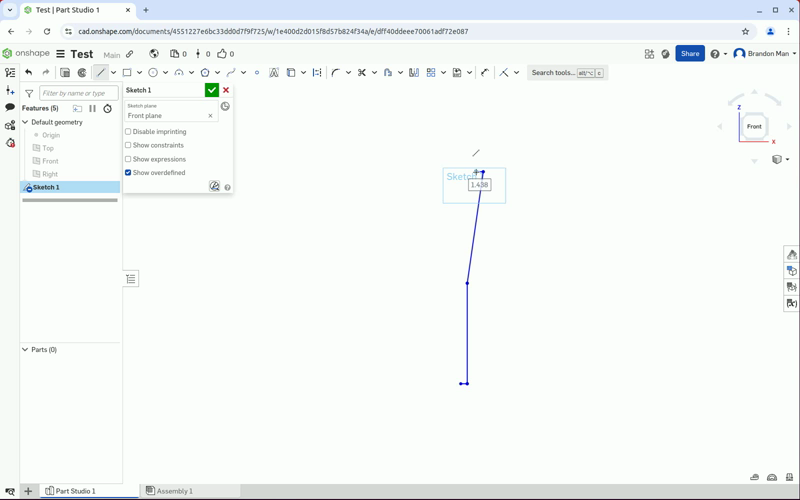
key_up(shift)
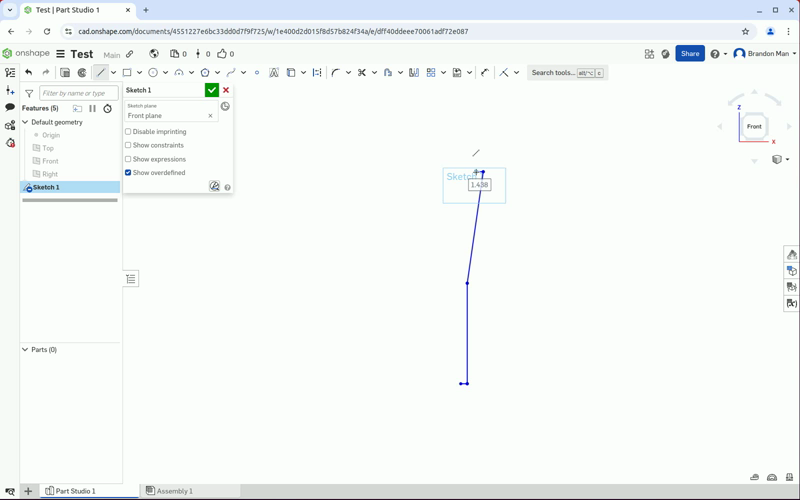
key_down(shift)
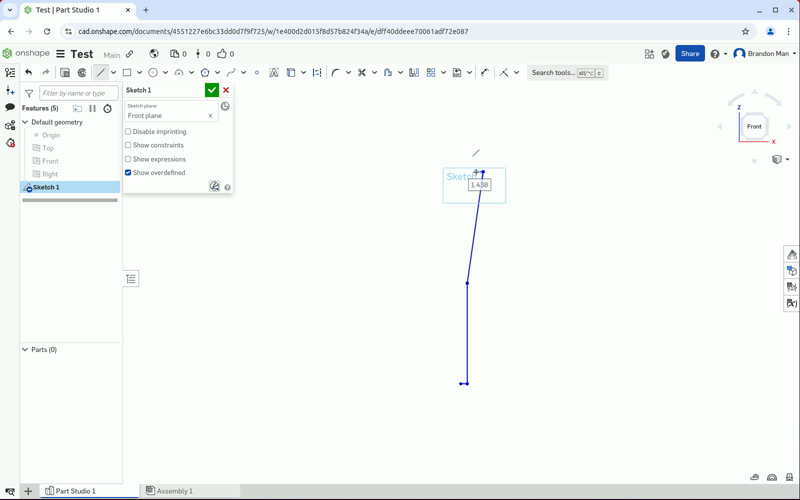
mouse_move(460, 283)
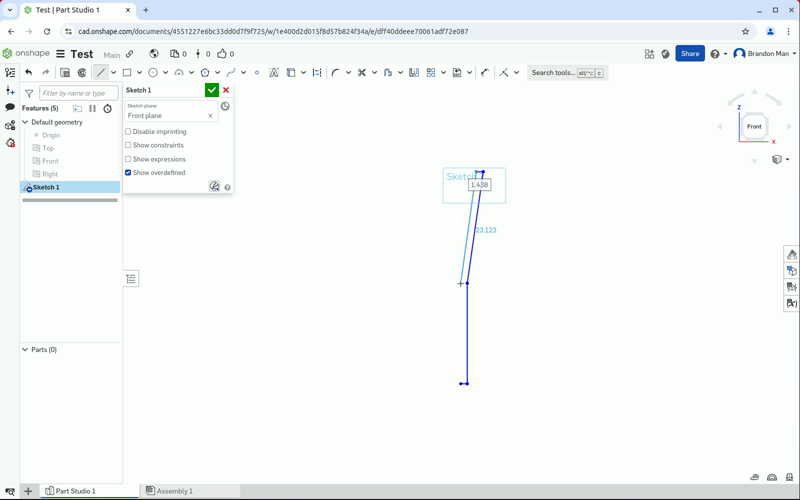
click(460, 283)
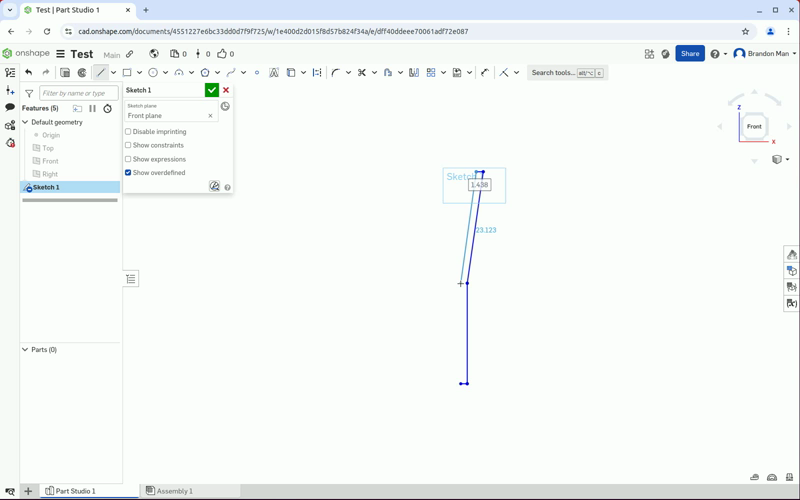
key_up(shift)
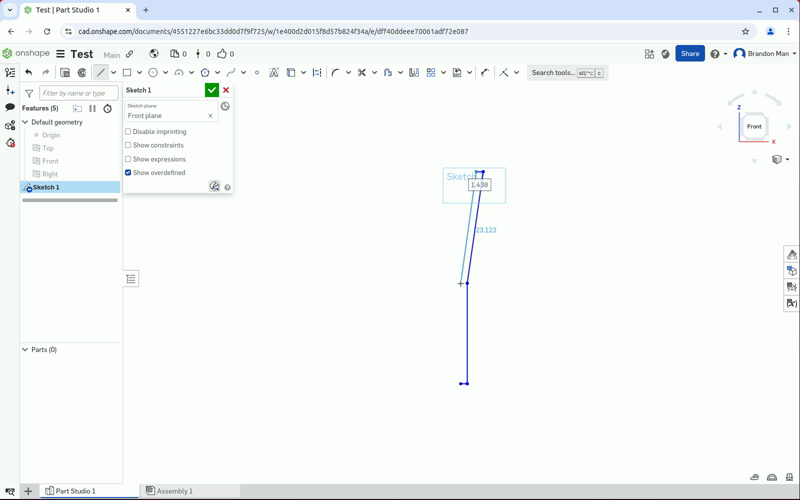
key_down(shift)
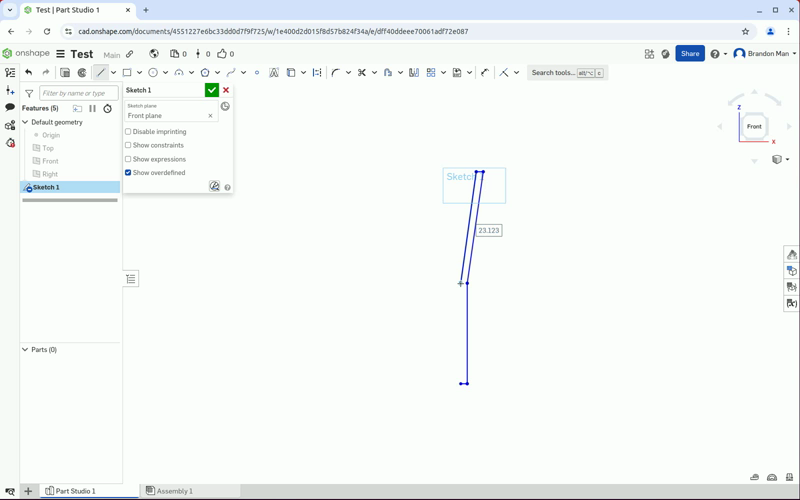
mouse_move(460, 383)
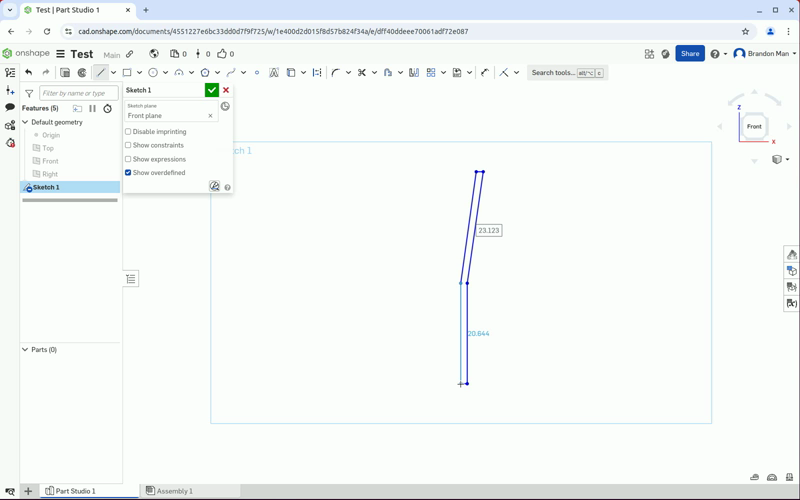
key_up(shift)
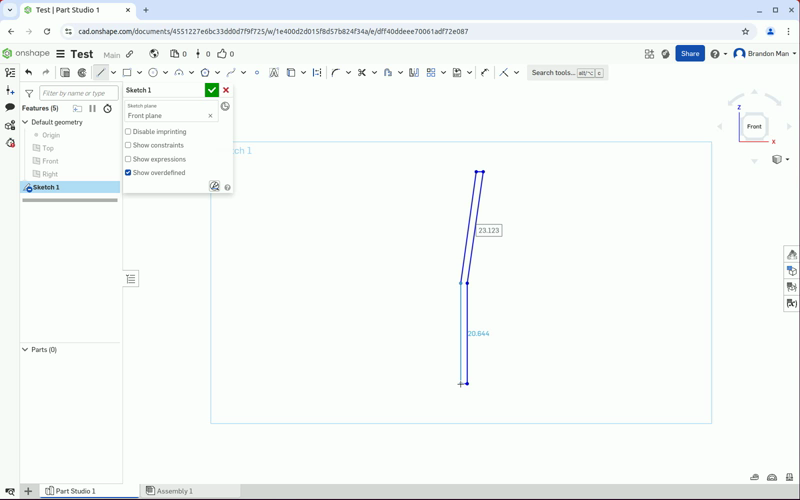
click(460, 383)
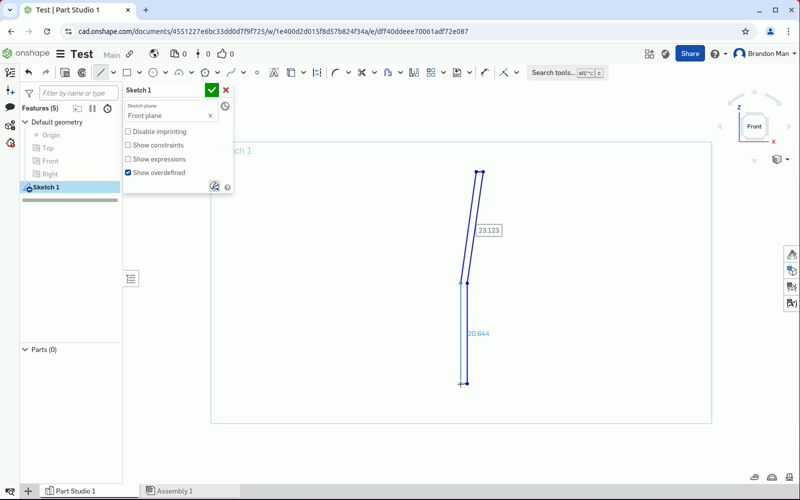
key(esc)
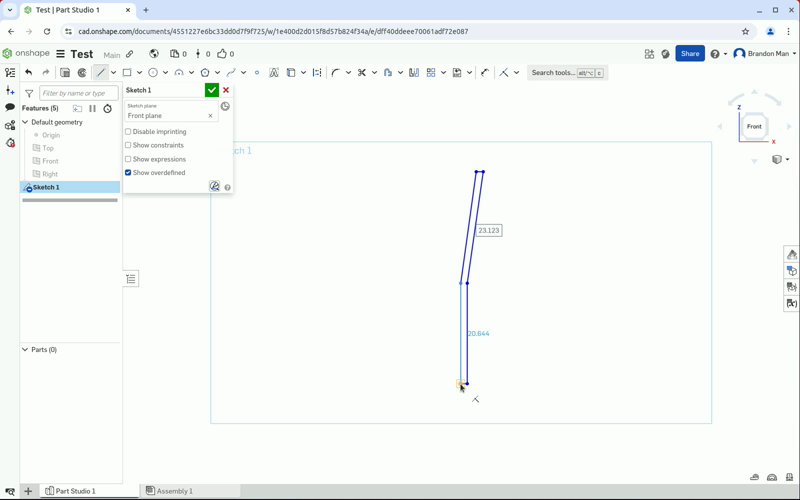
mouse_move(465, 346)
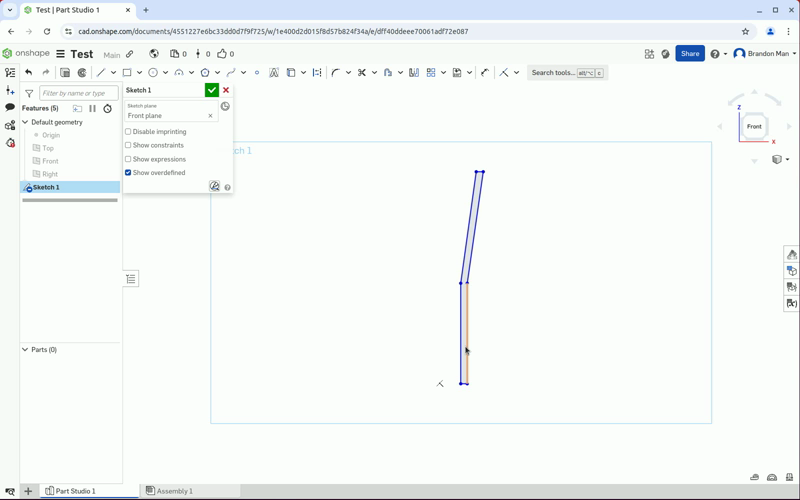
scroll(6)
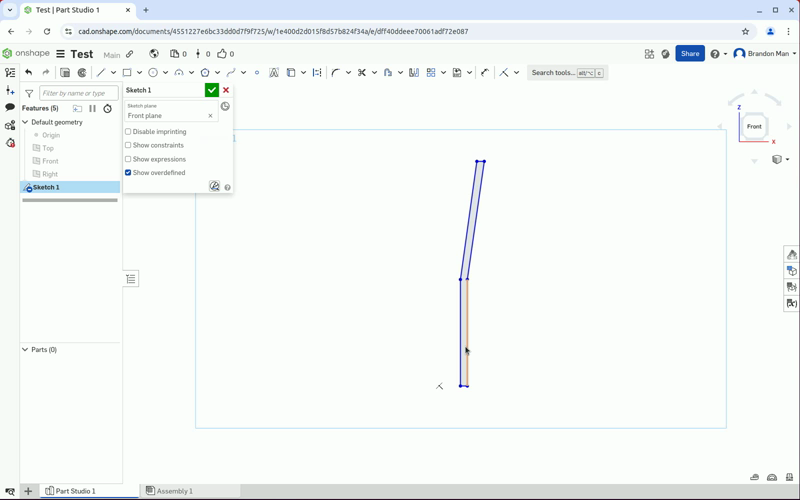
scroll(6)
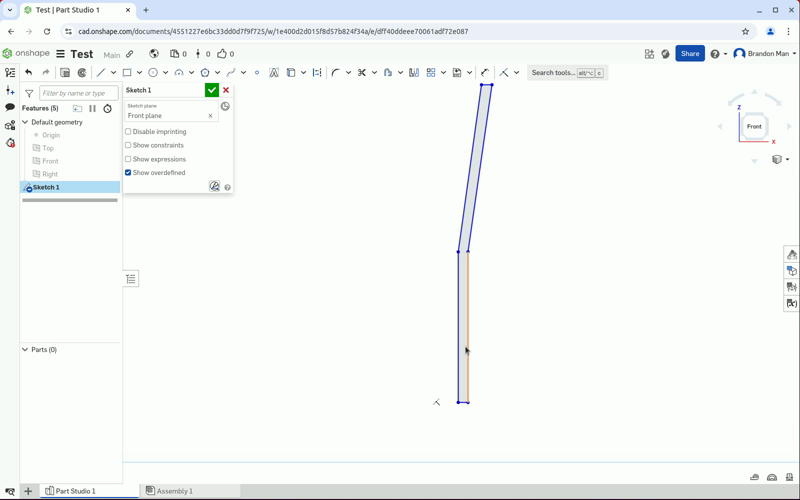
scroll(6)
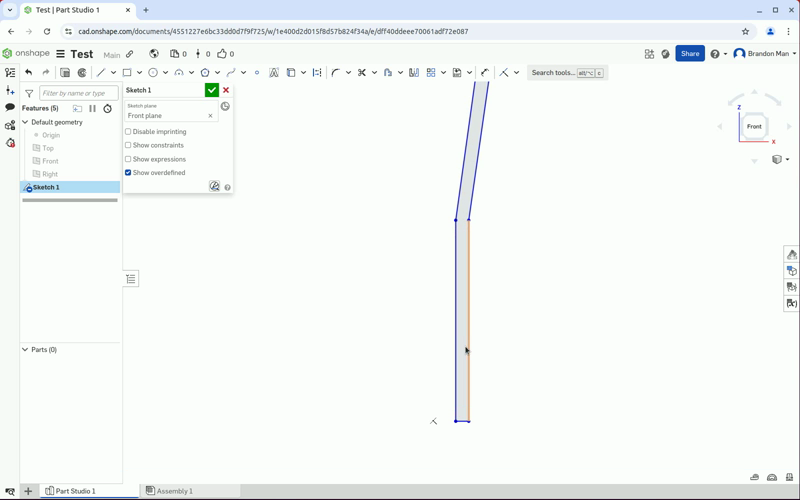
scroll(6)
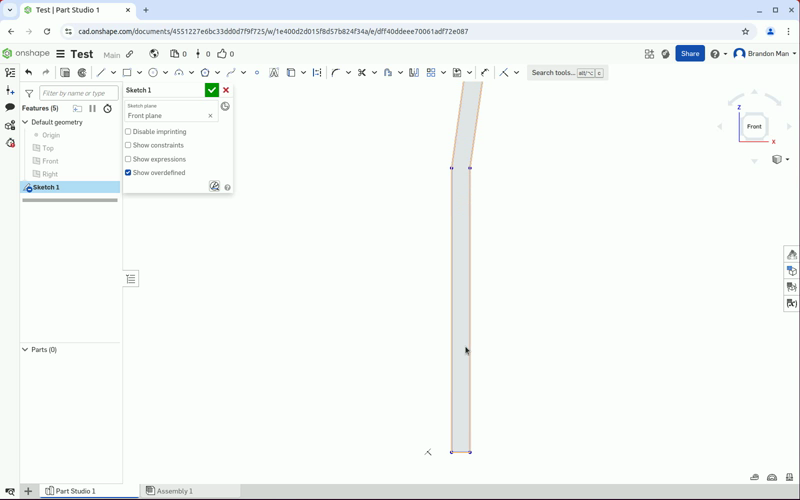
scroll(6)
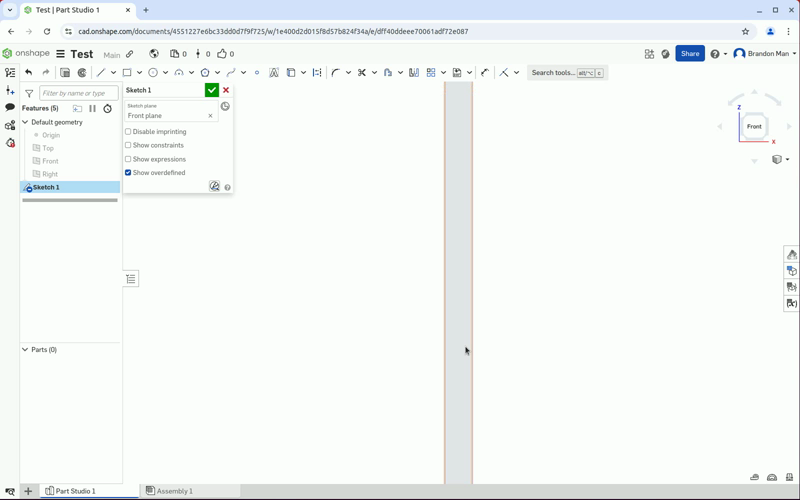
scroll(6)
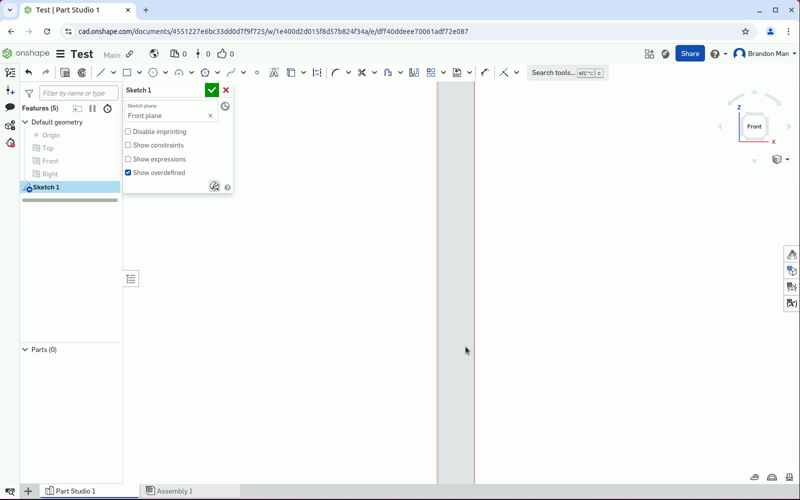
scroll(6)
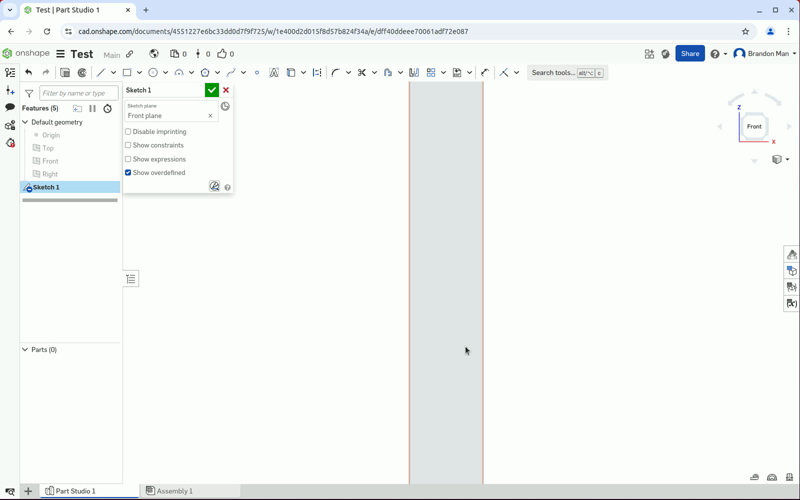
click(465, 346)
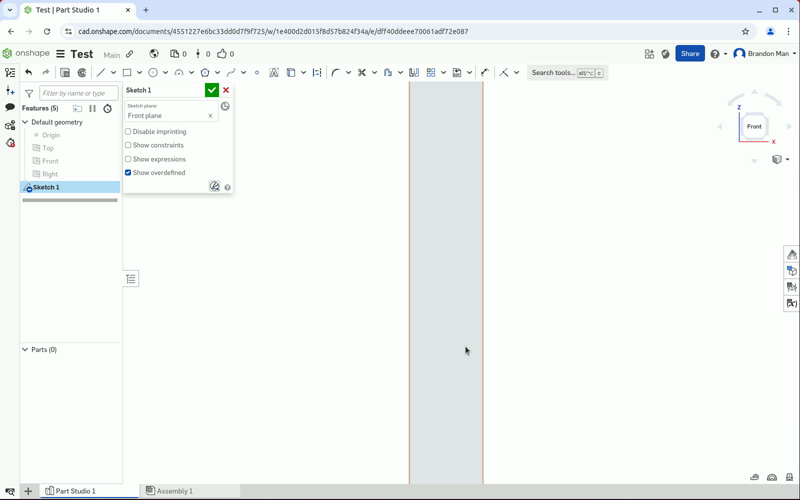
scroll(-6)
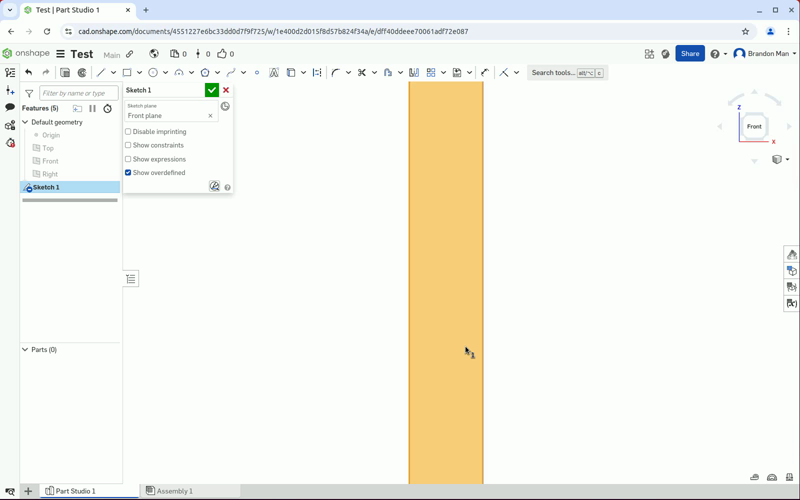
scroll(-6)
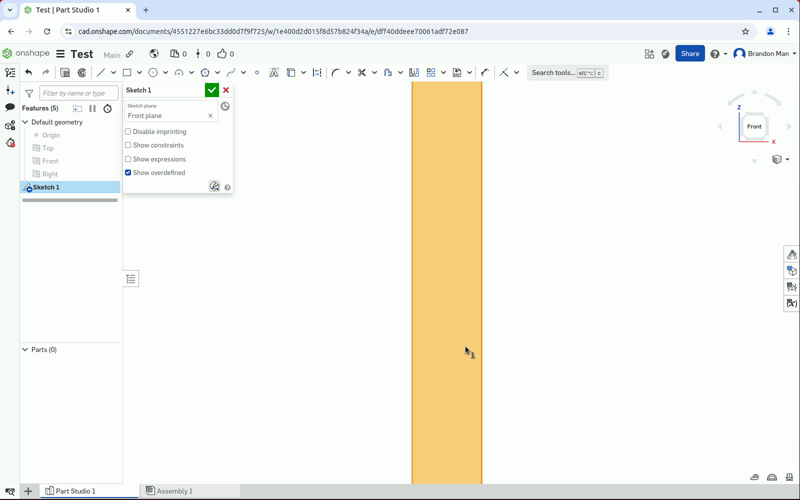
scroll(-6)
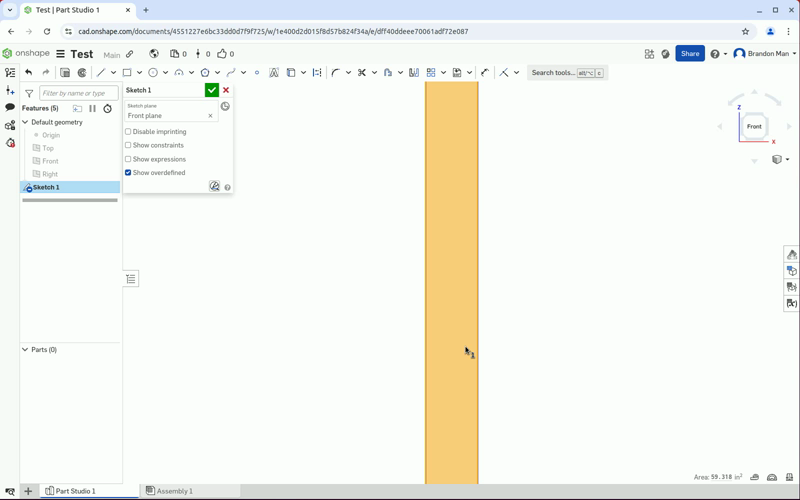
scroll(-6)
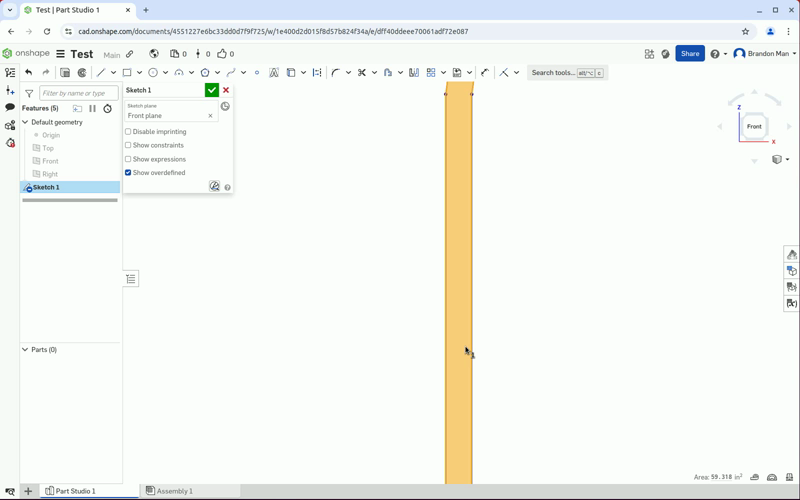
scroll(-6)
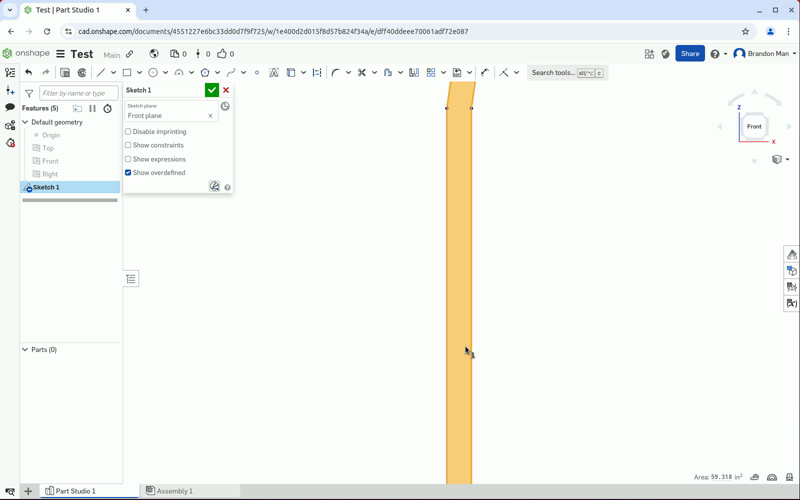
scroll(-6)
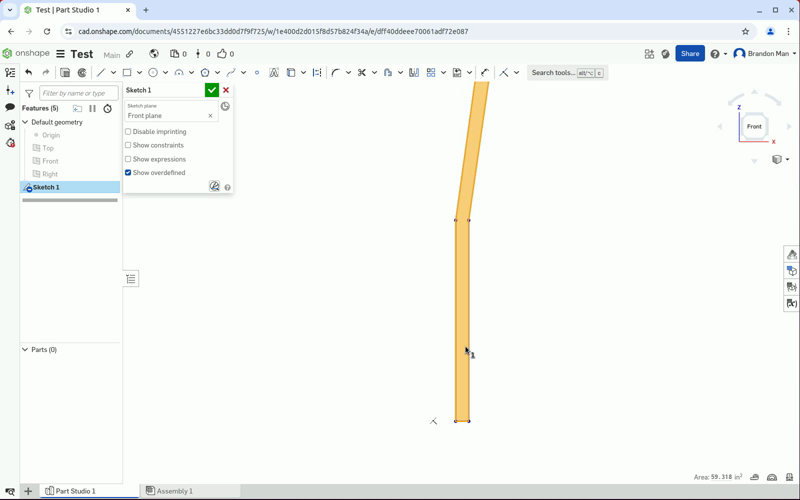
scroll(-6)
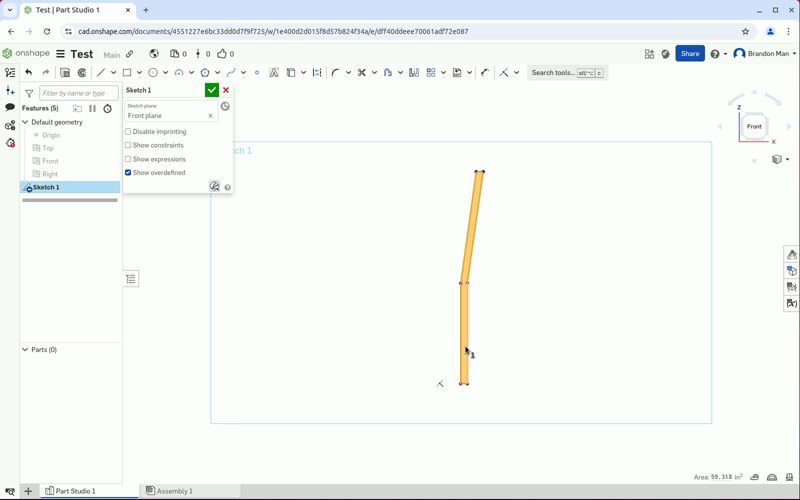
mouse_move(73, 352)
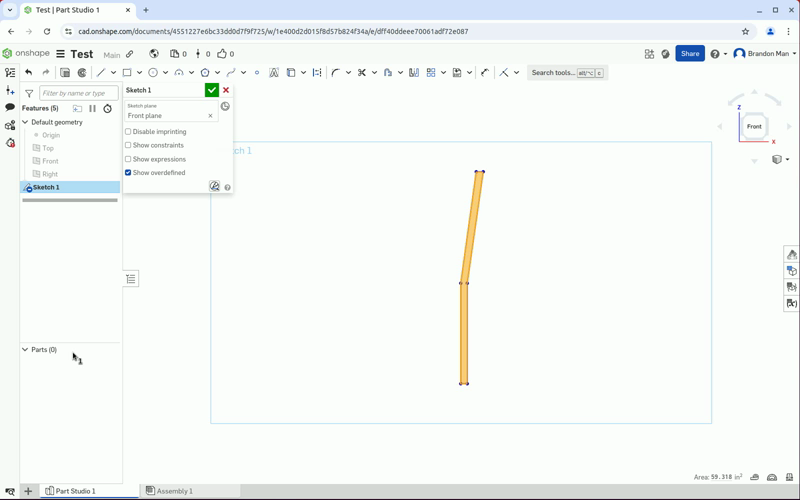
key(shift+y)
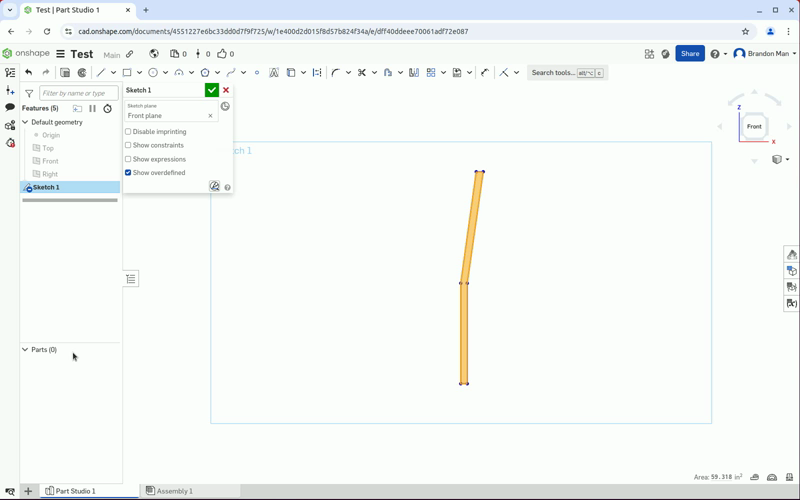
key(shift+e)
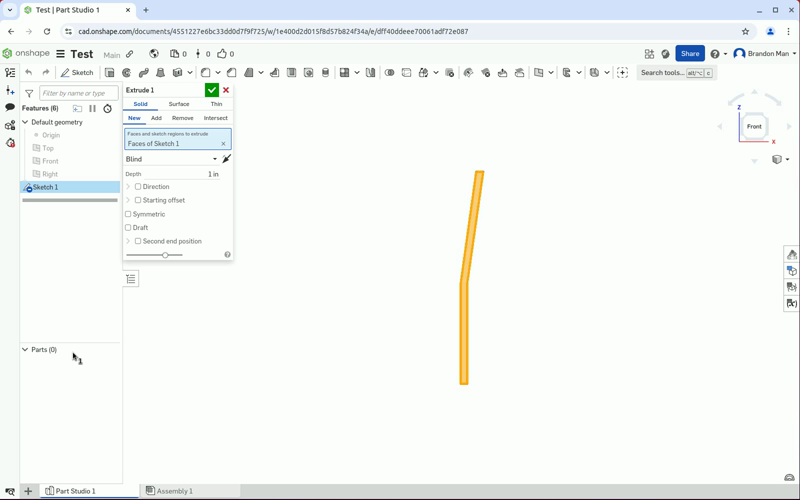
mouse_move(143, 106)
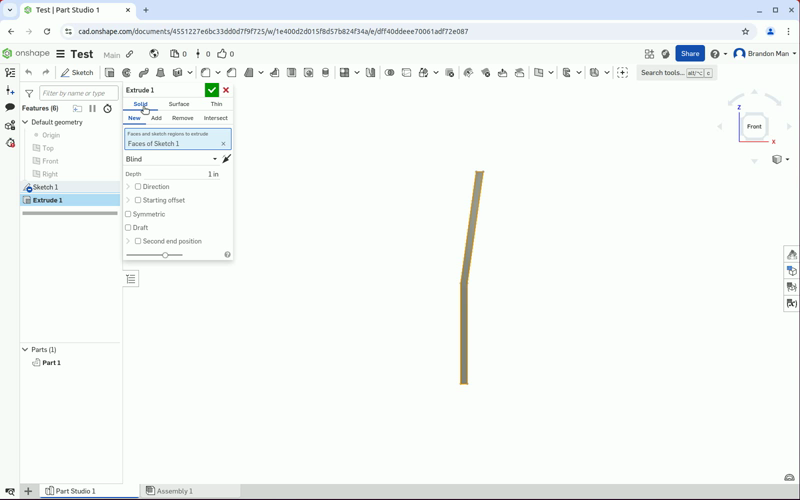
click(143, 106)
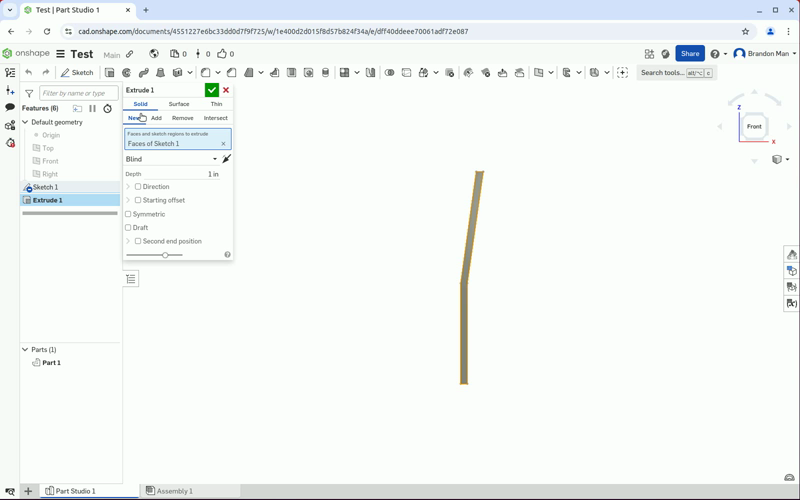
mouse_move(137, 120)
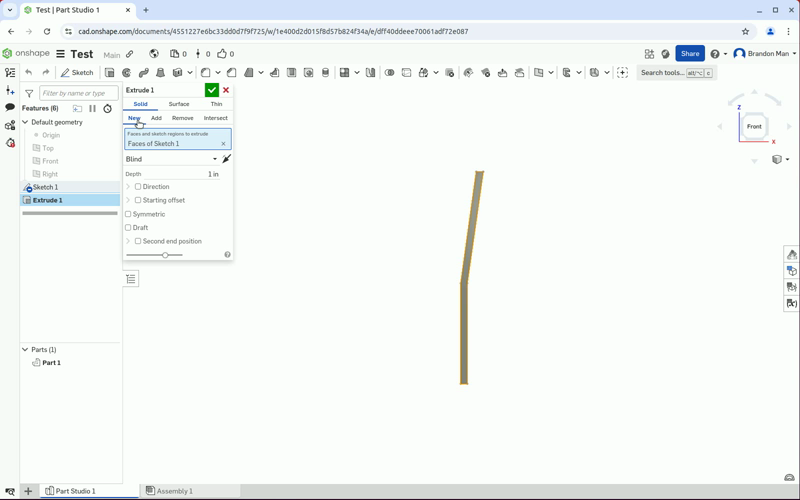
click(137, 120)
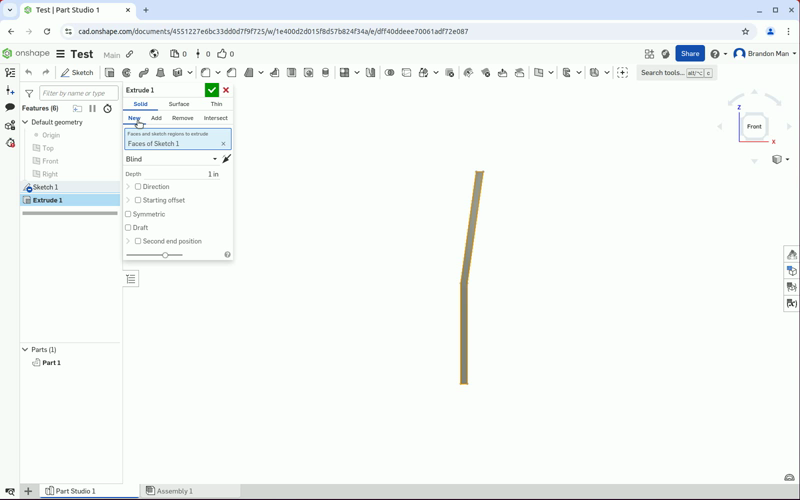
key(tab, 4)
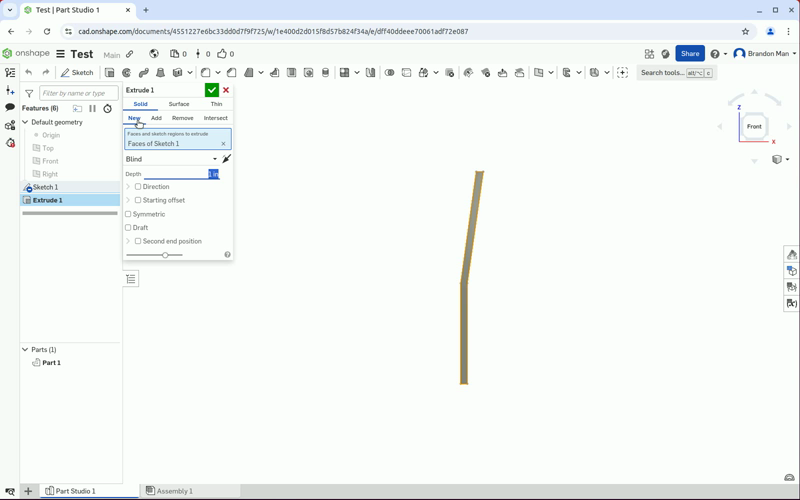
text(1.444)
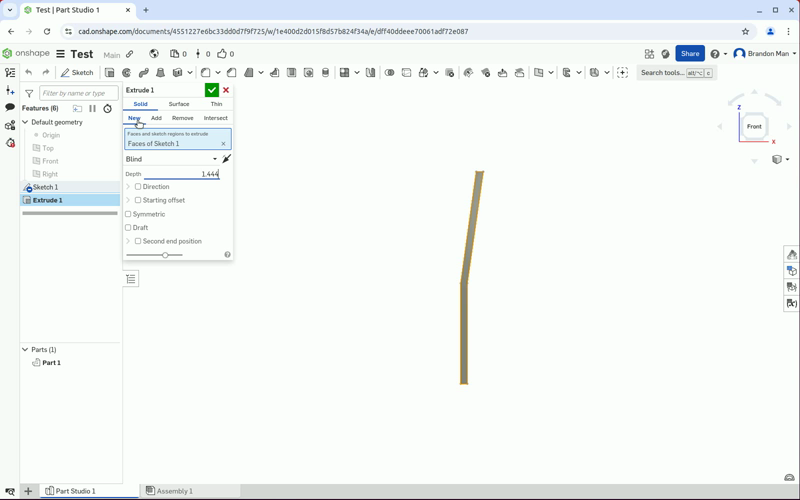
key(enter)
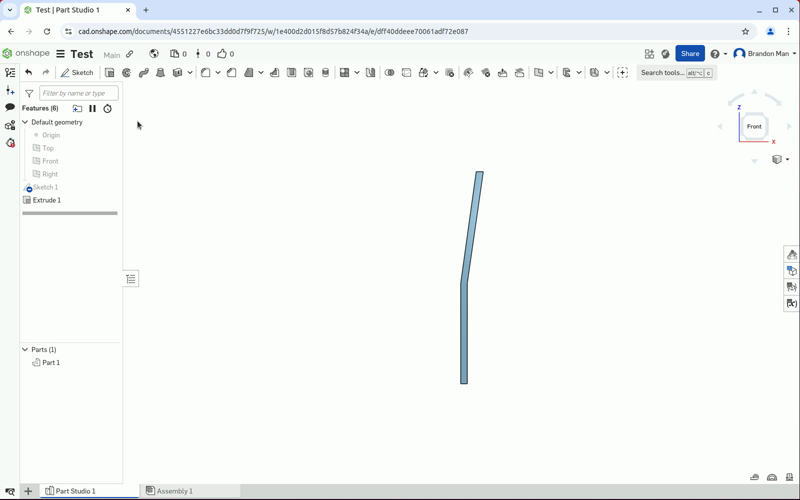
key(shift+h)
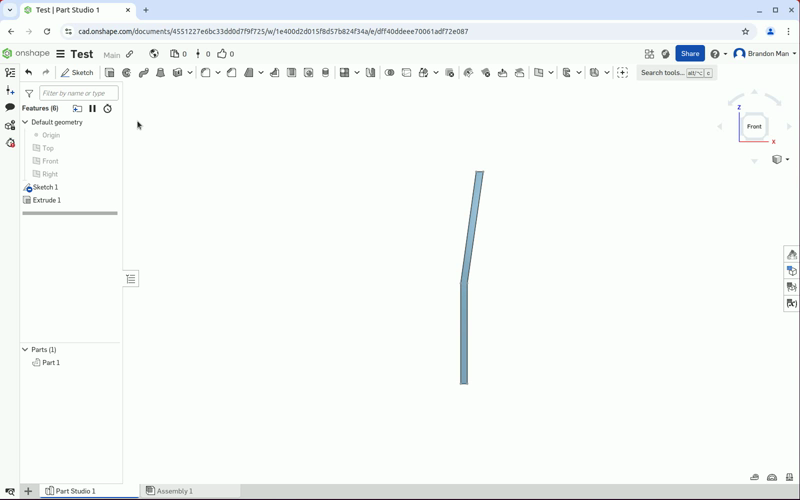
key(shift+h)
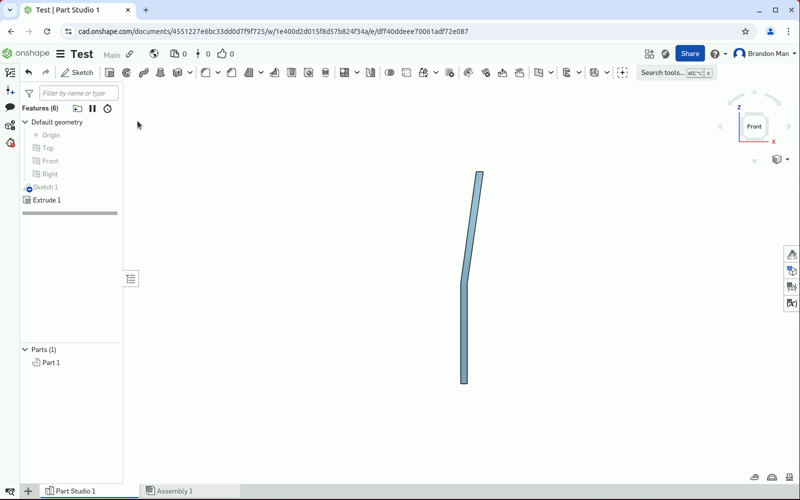
mouse_move(73, 189)
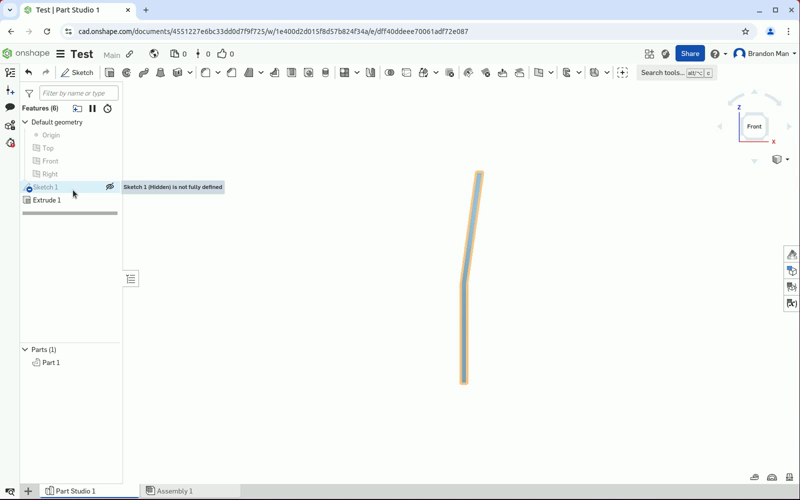
click(73, 189)
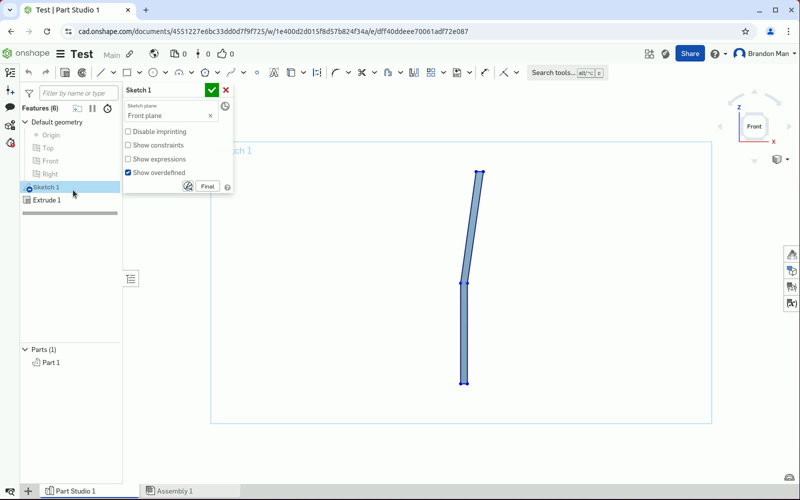
mouse_move(229, 92)
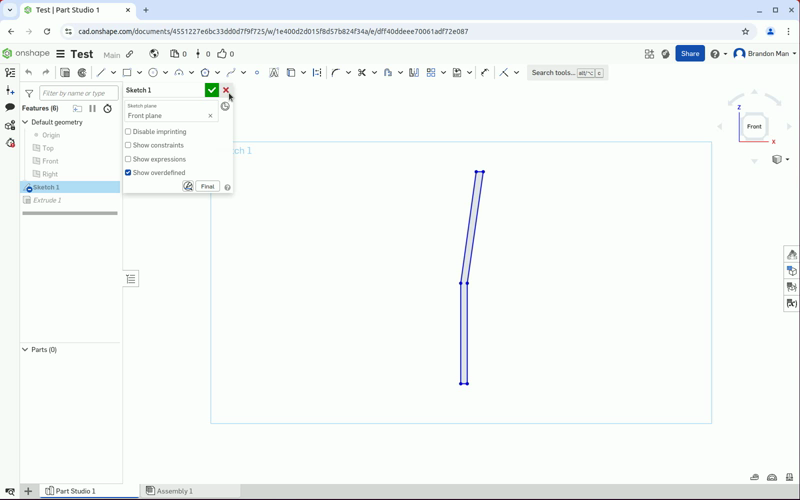
click(229, 92)
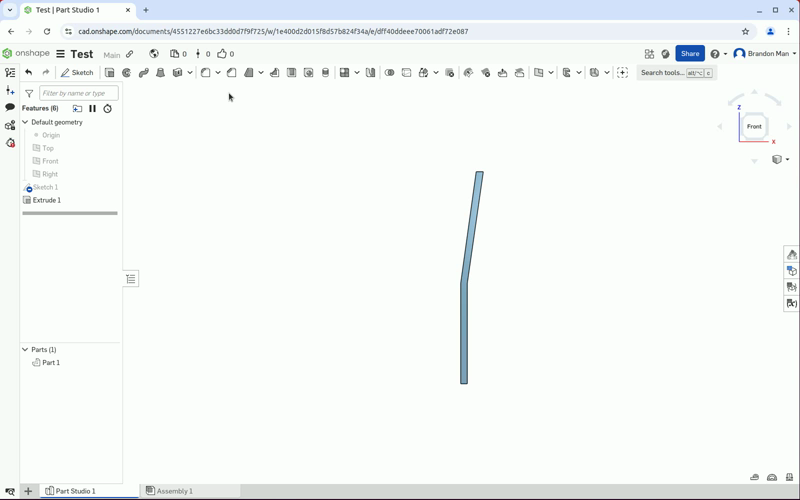
mouse_move(541, 75)
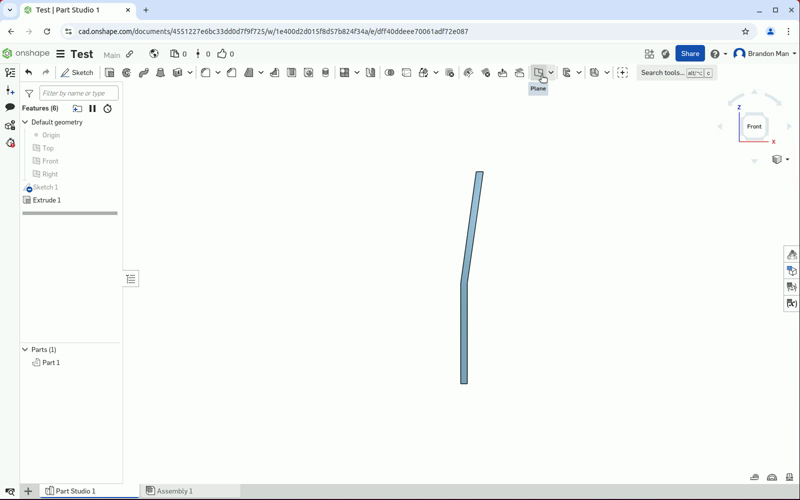
click(541, 75)
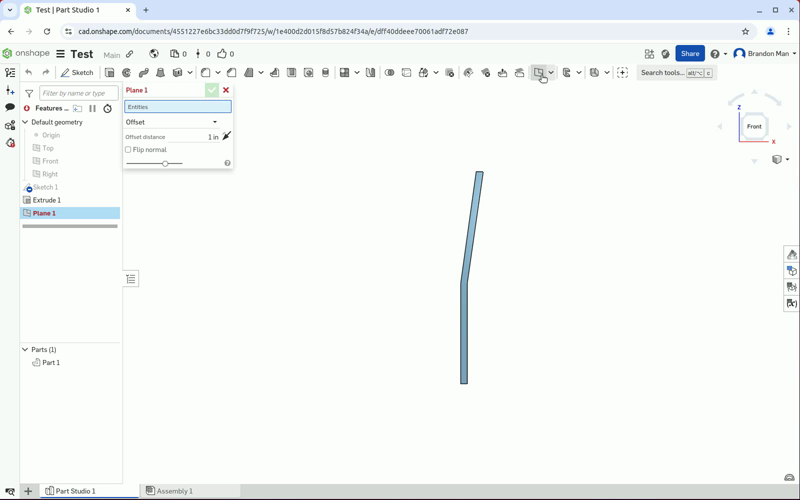
mouse_move(73, 163)
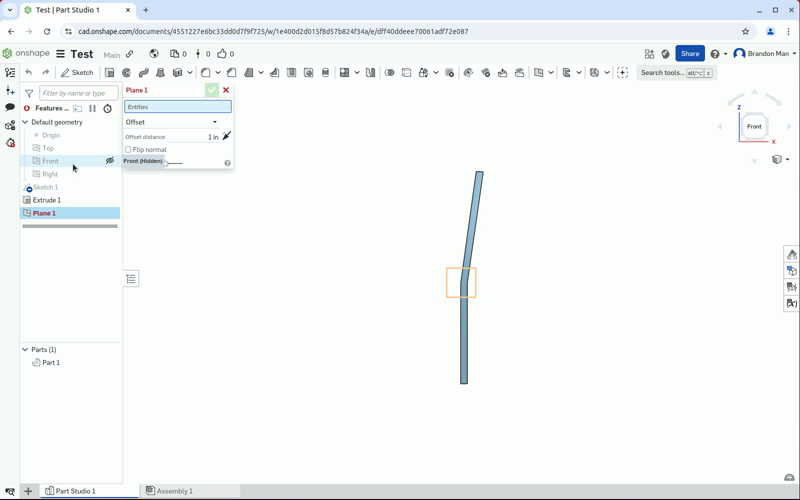
click(73, 163)
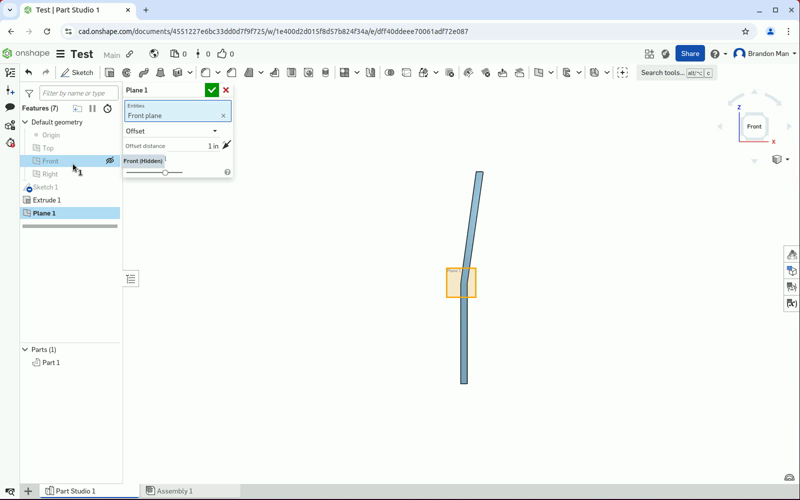
key(tab, 2)
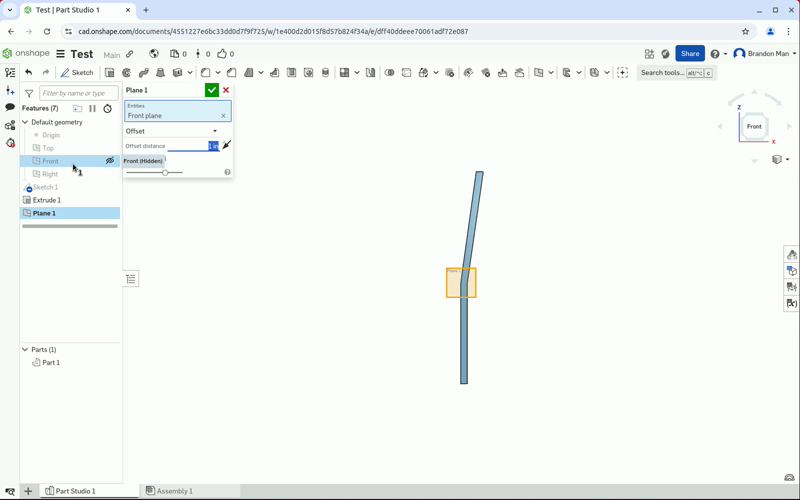
text(1.448)
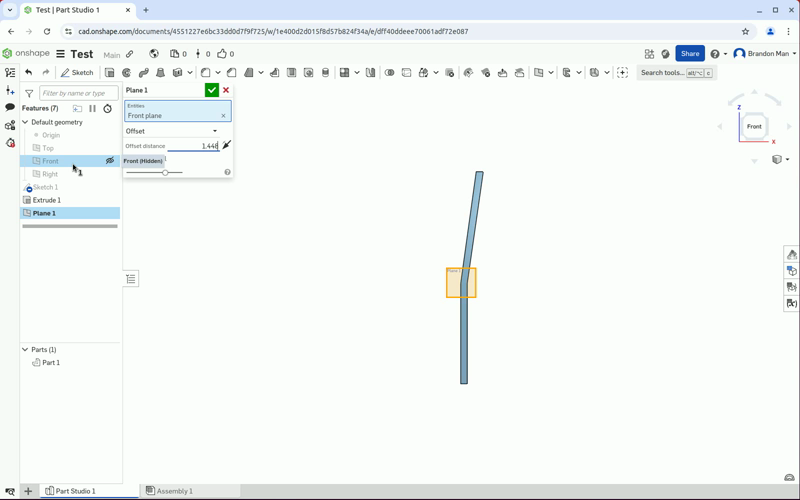
key(enter, 2)
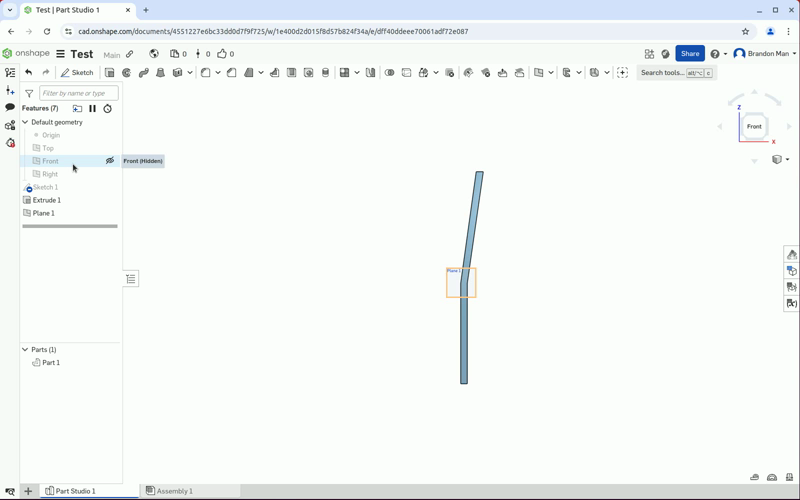
key(shift+s)
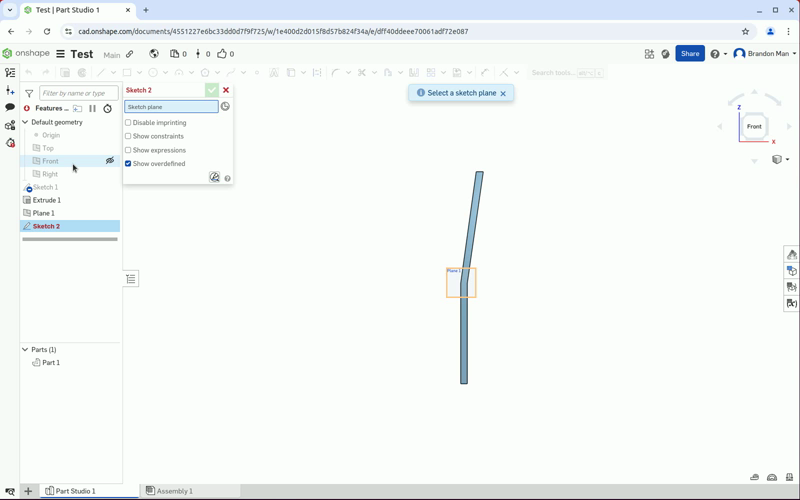
mouse_move(73, 215)
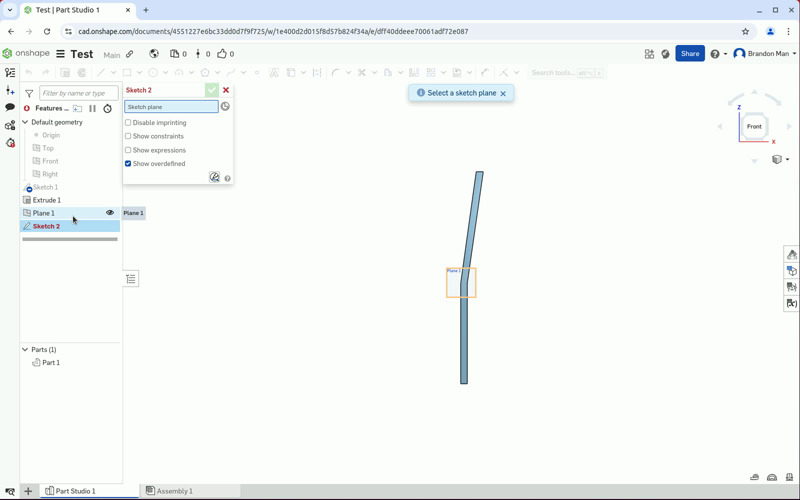
click(73, 215)
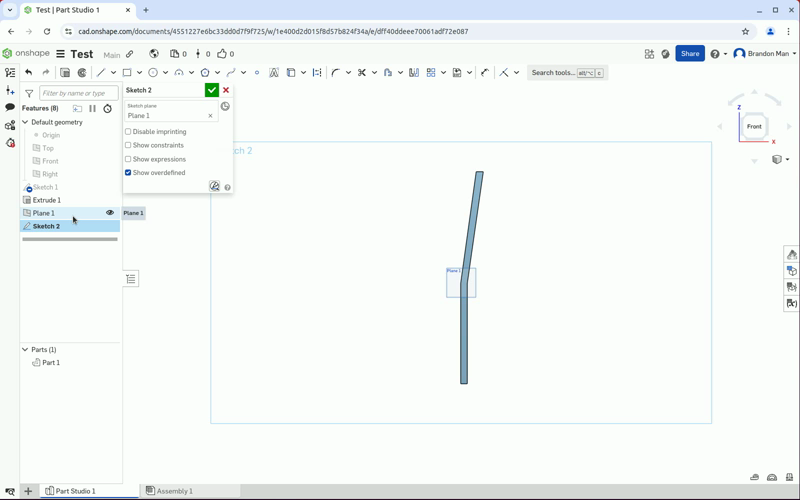
mouse_move(73, 352)
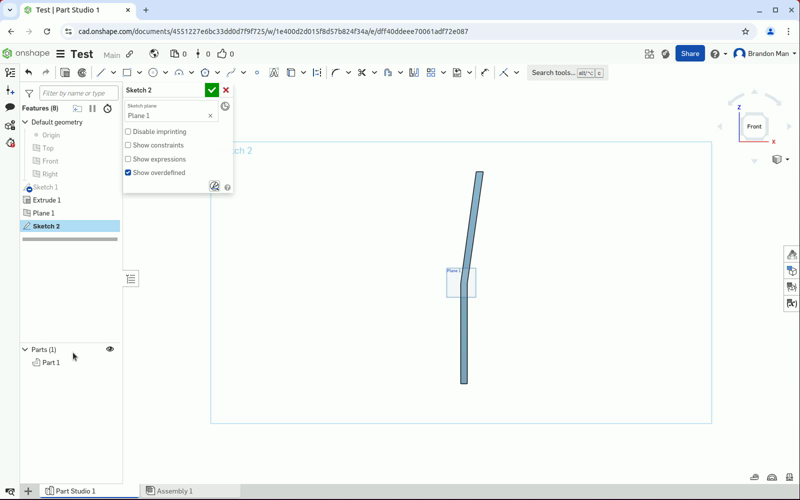
key(y)
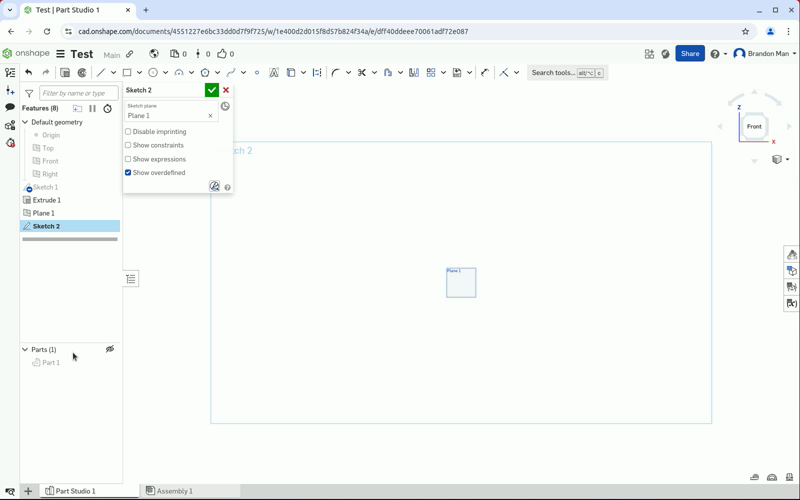
key(l)
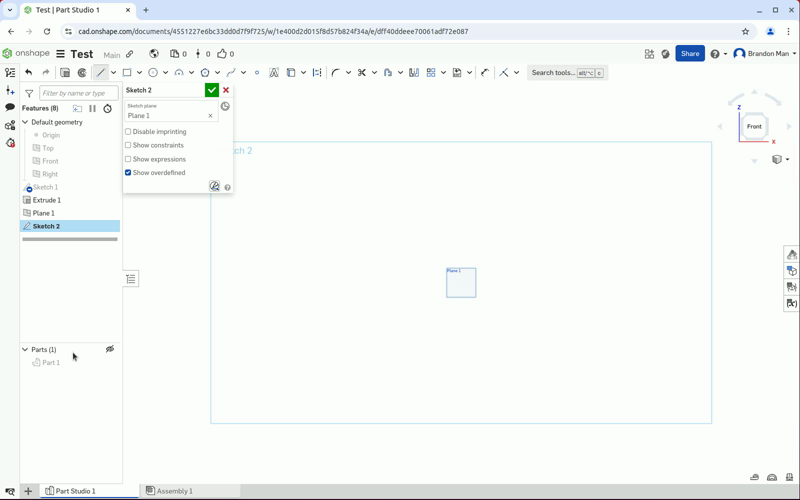
key_down(shift)
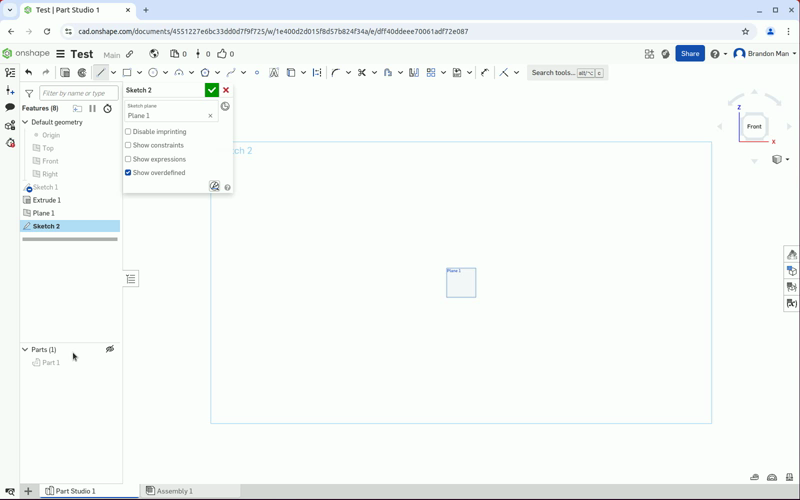
mouse_move(463, 294)
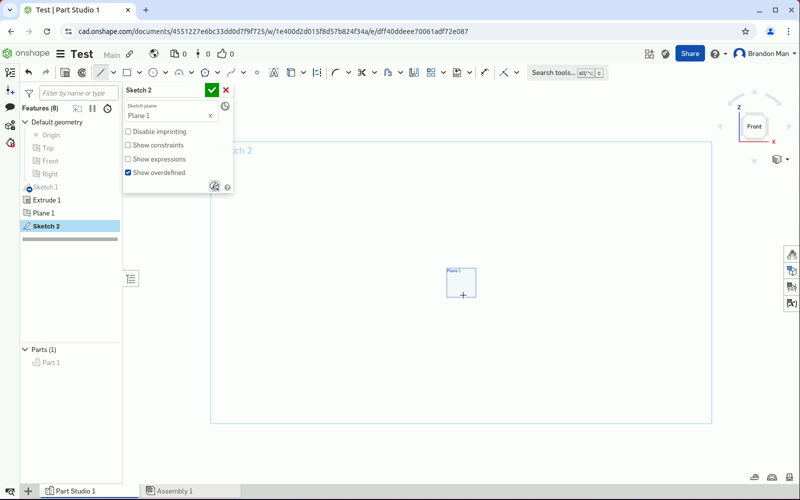
click(463, 294)
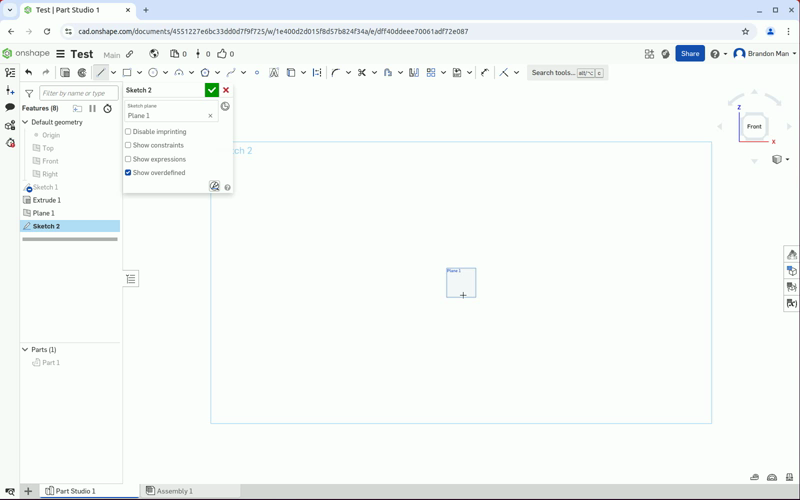
key_up(shift)
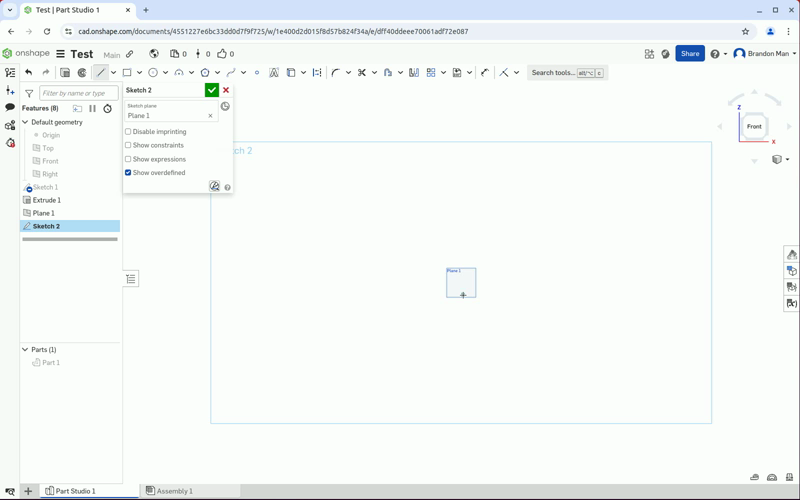
key_down(shift)
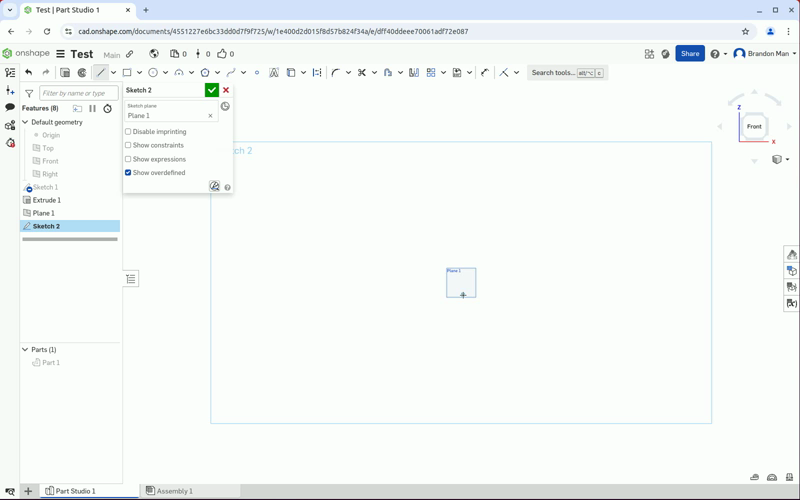
mouse_move(493, 294)
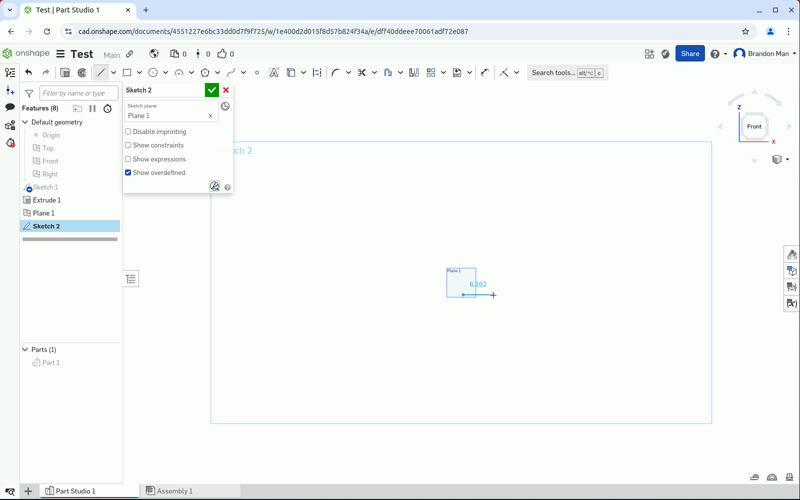
mouse_move(465, 294)
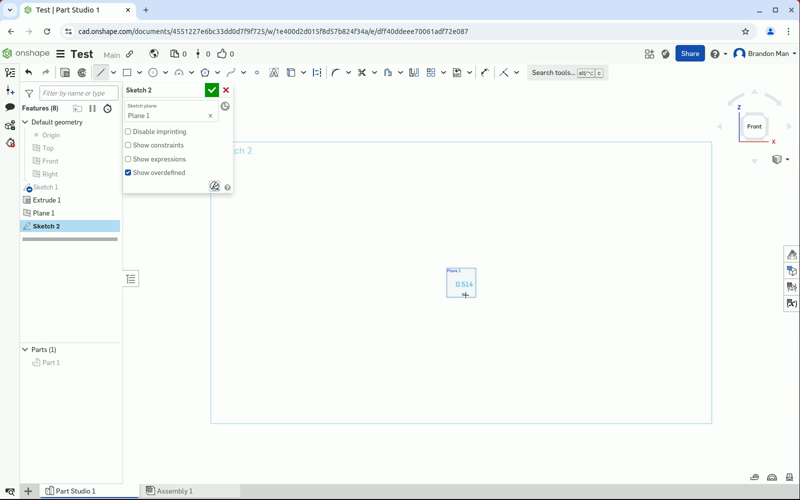
scroll(6)
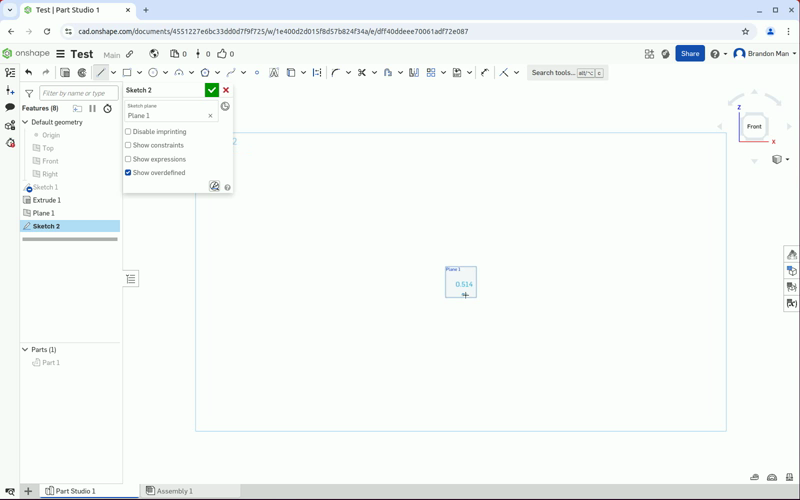
scroll(6)
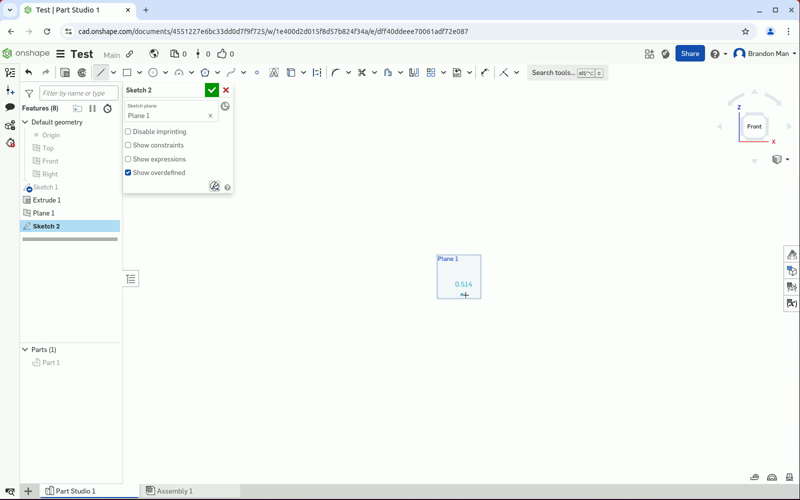
scroll(6)
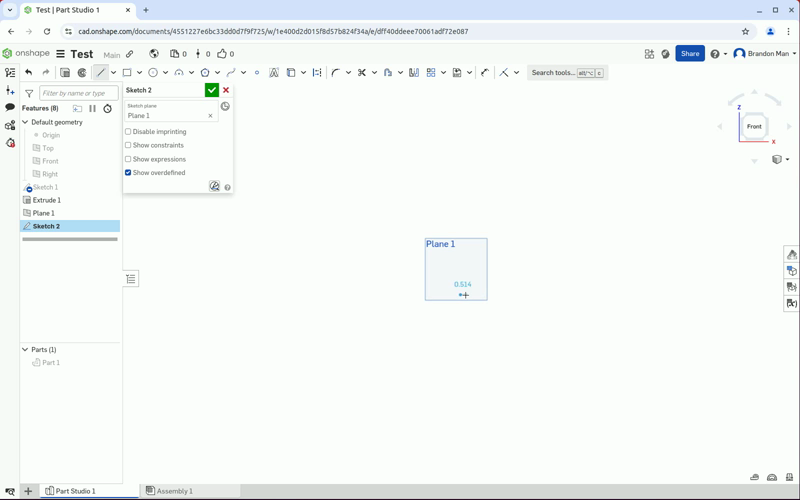
scroll(6)
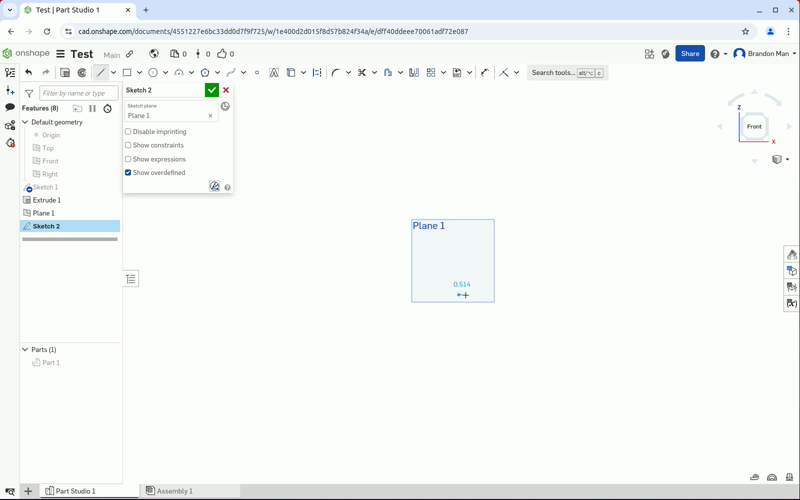
scroll(6)
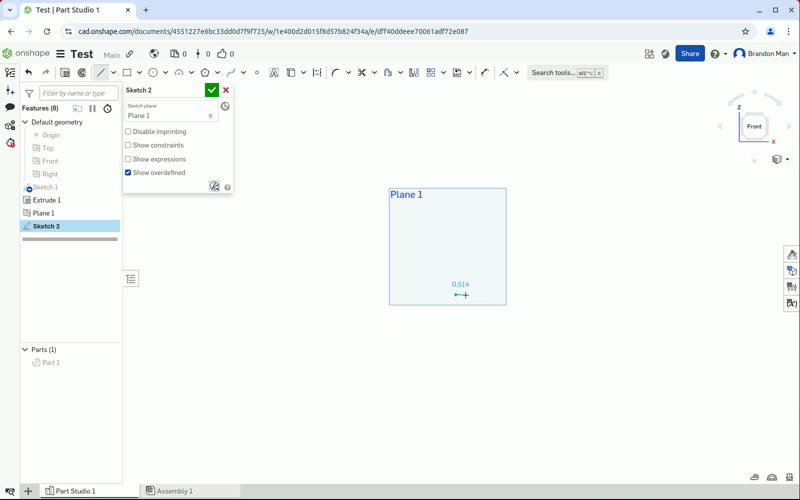
scroll(6)
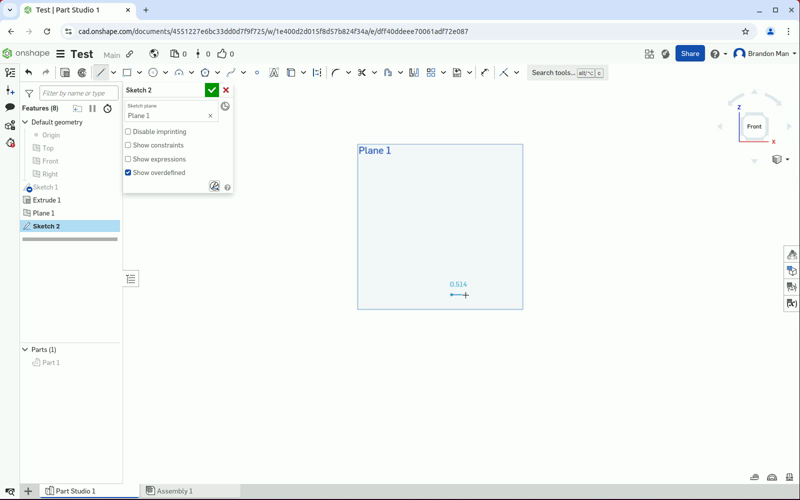
scroll(6)
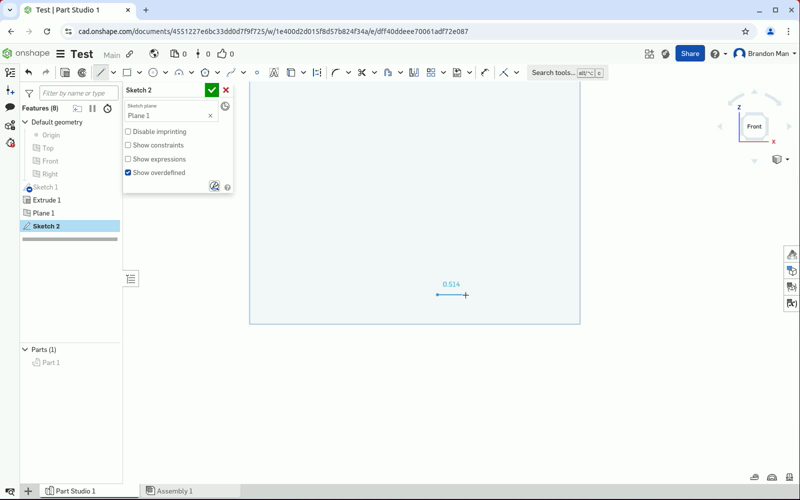
click(465, 294)
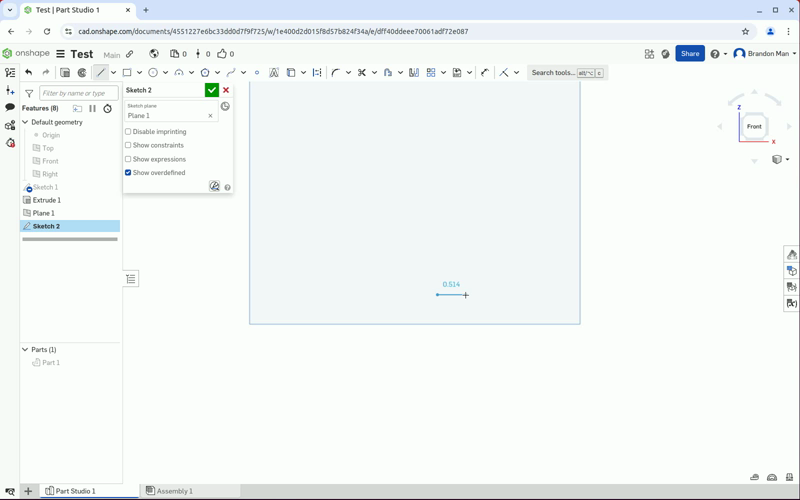
scroll(-6)
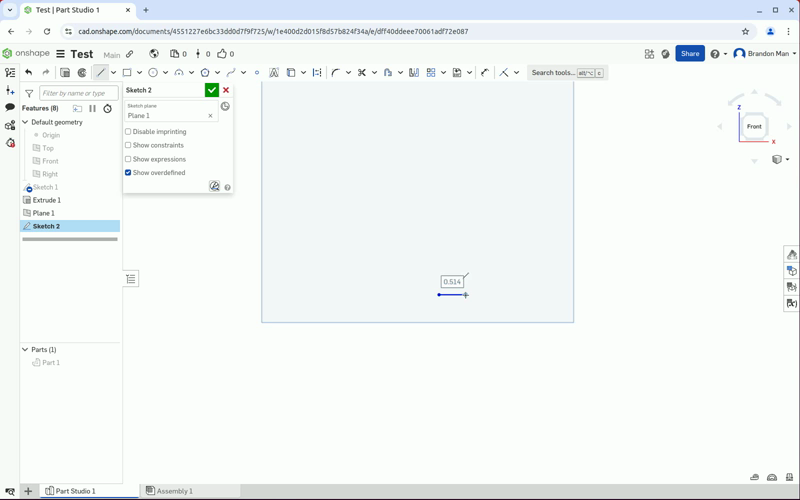
scroll(-6)
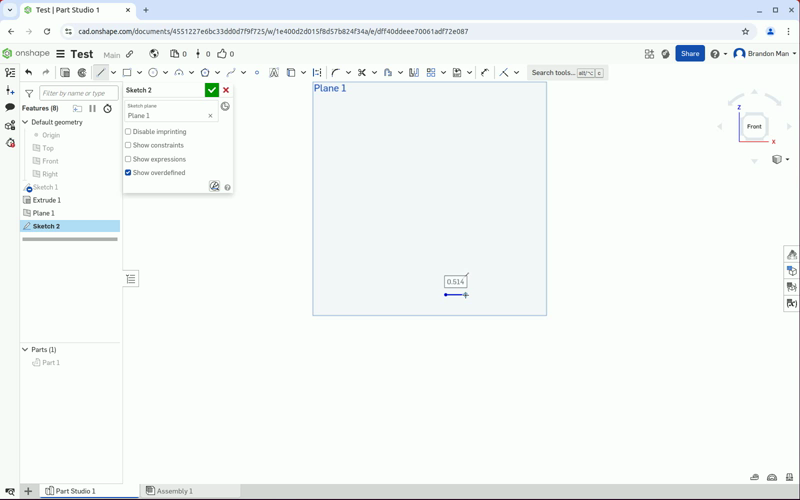
scroll(-6)
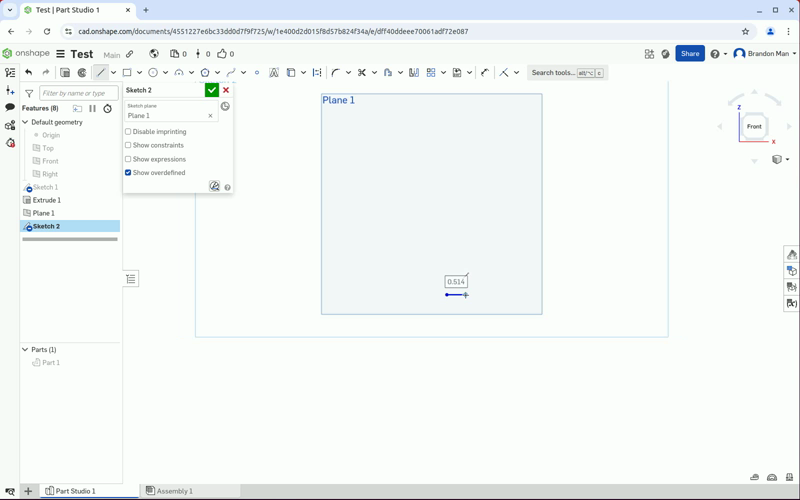
scroll(-6)
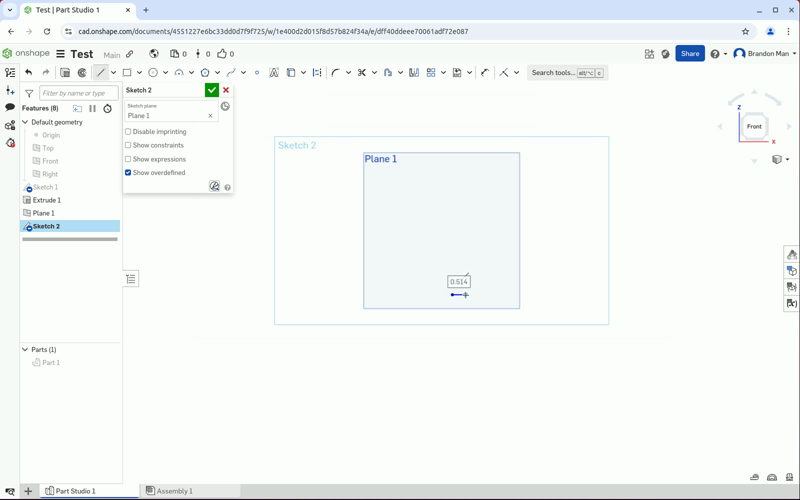
scroll(-6)
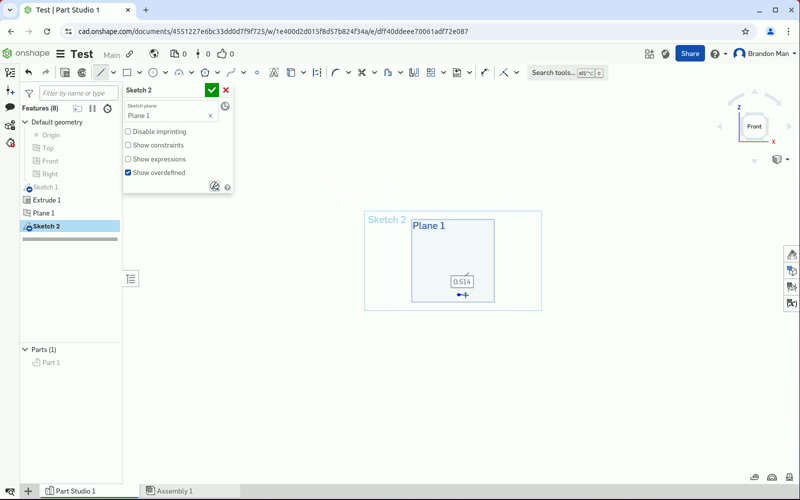
scroll(-6)
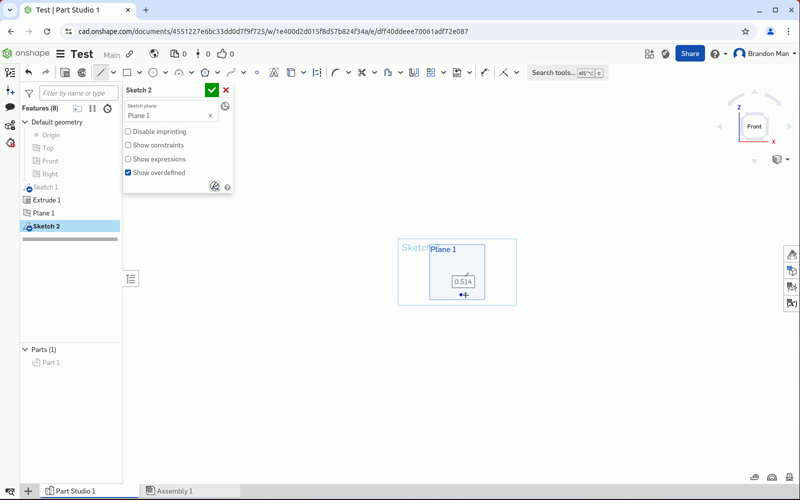
scroll(-6)
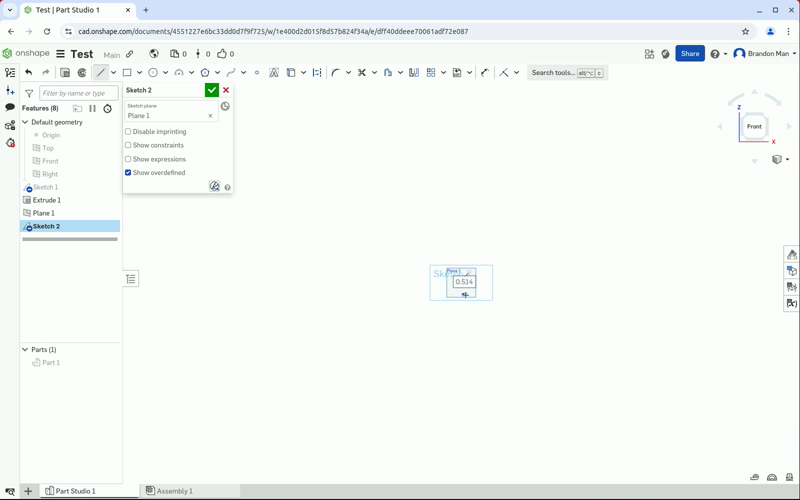
key_up(shift)
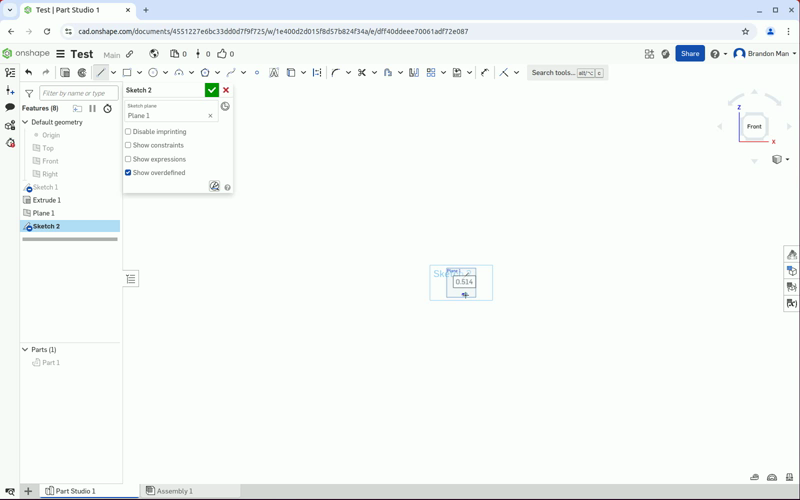
key_down(shift)
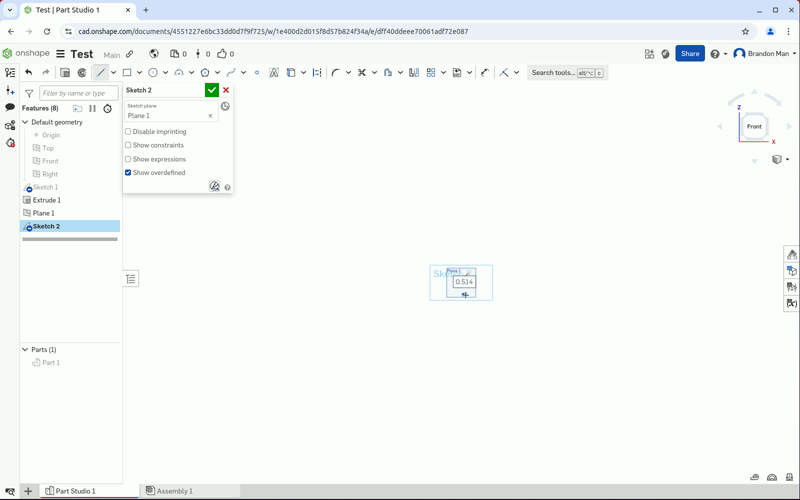
mouse_move(495, 294)
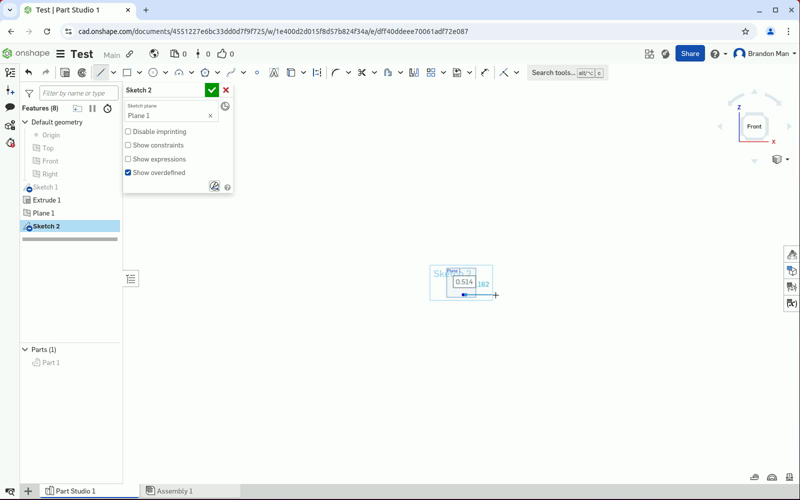
mouse_move(465, 286)
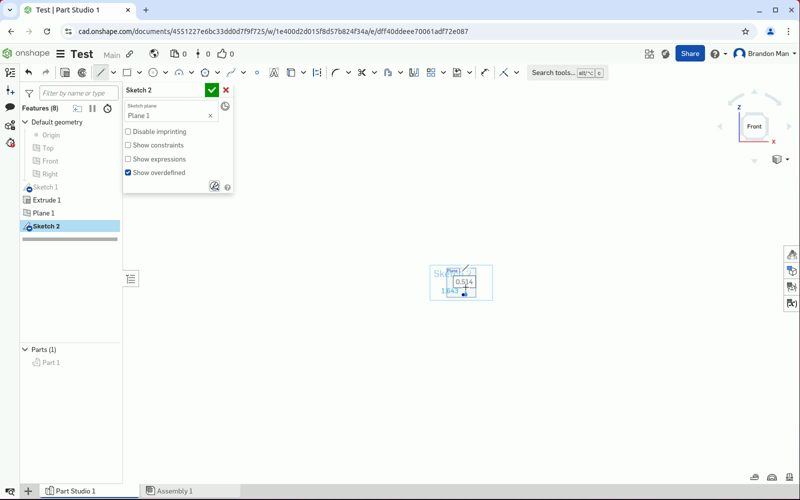
click(465, 286)
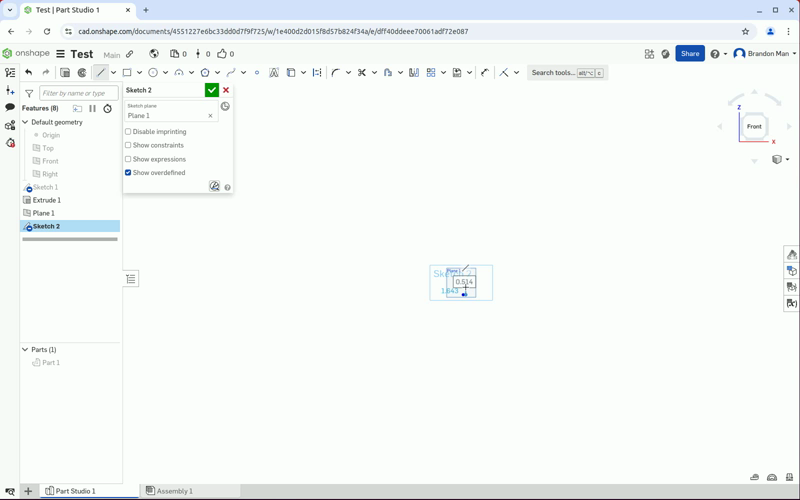
key_up(shift)
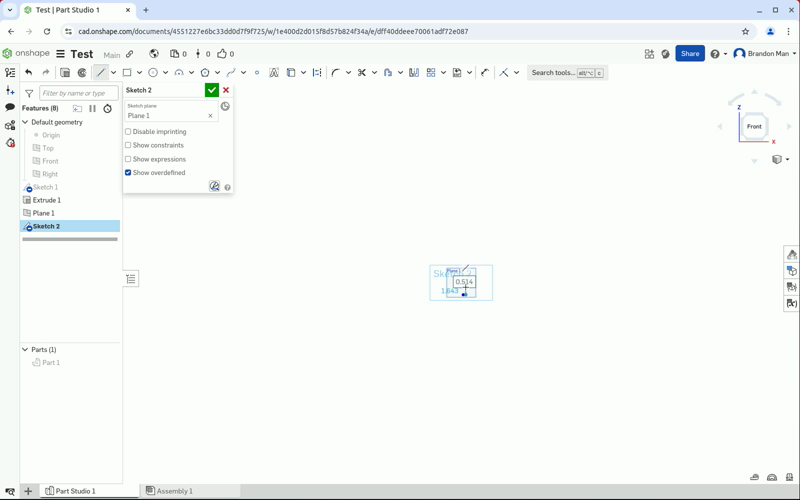
key_down(shift)
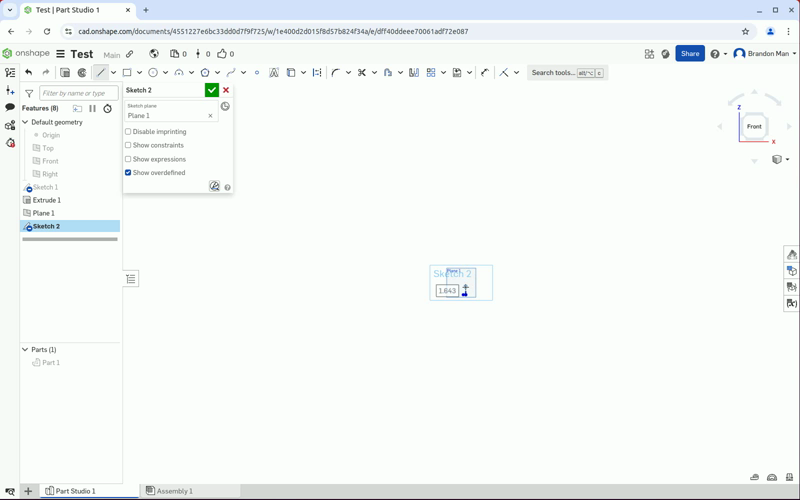
mouse_move(495, 286)
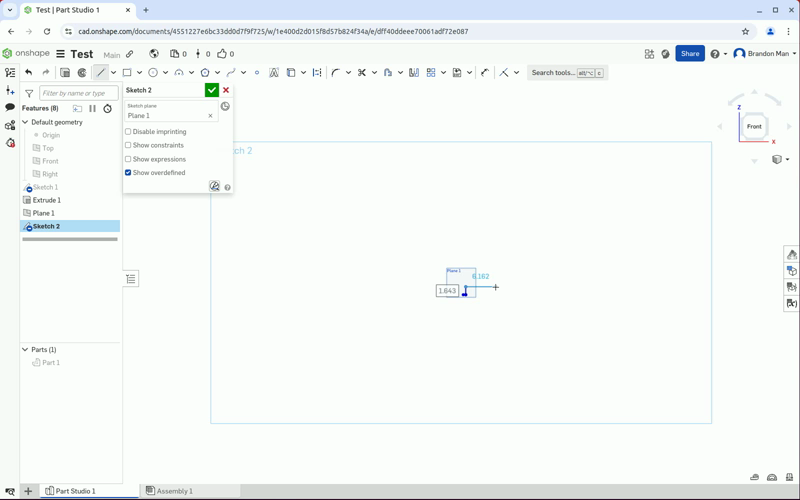
mouse_move(463, 286)
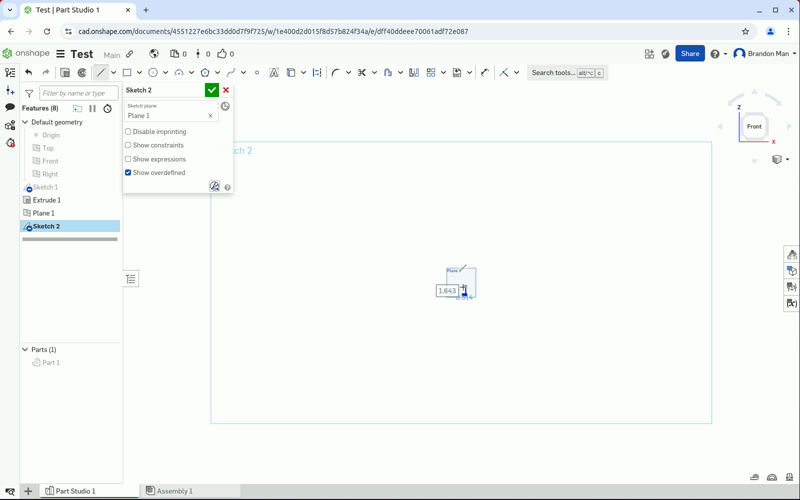
scroll(6)
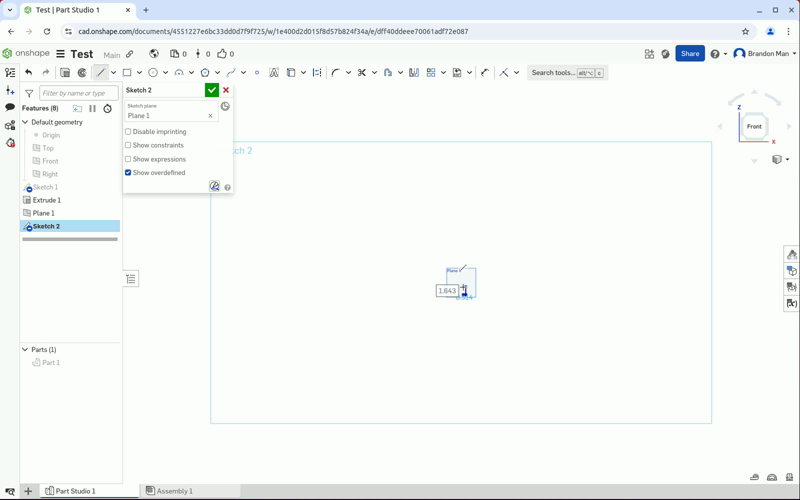
scroll(6)
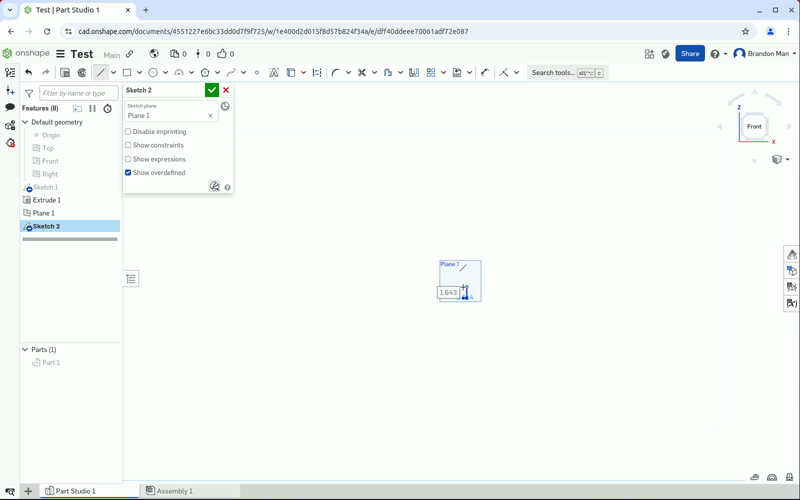
scroll(6)
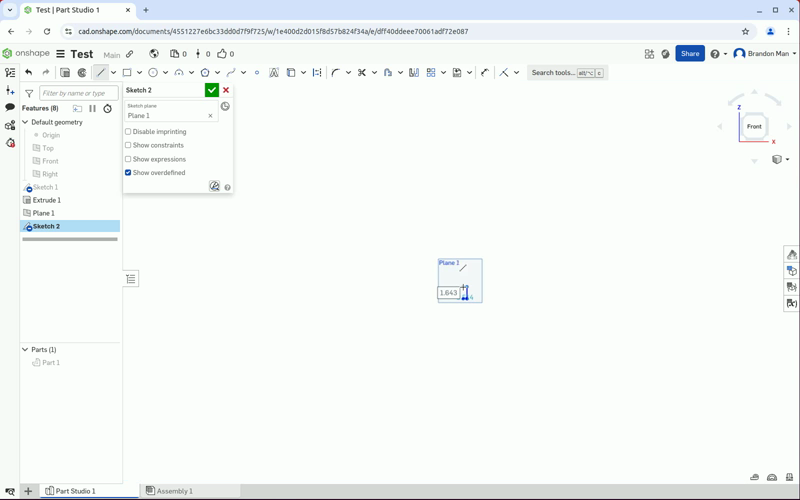
scroll(6)
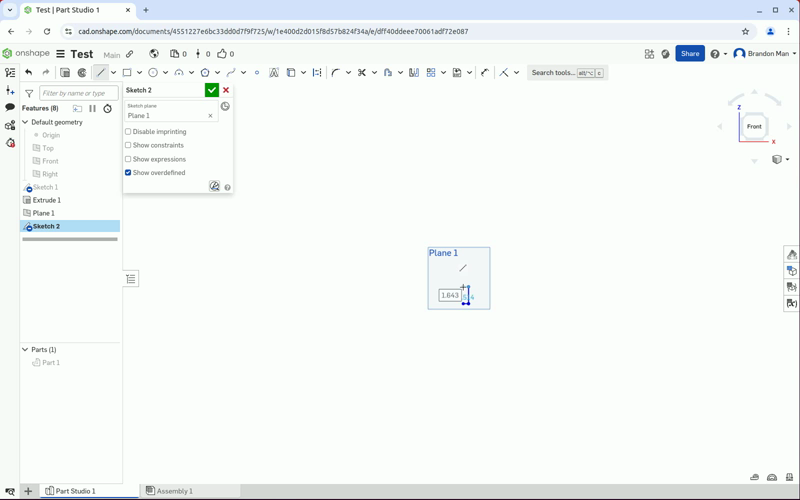
scroll(6)
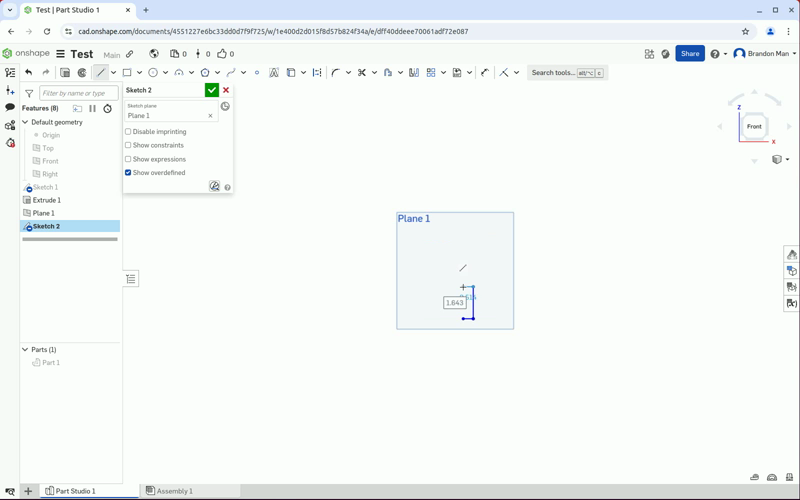
scroll(6)
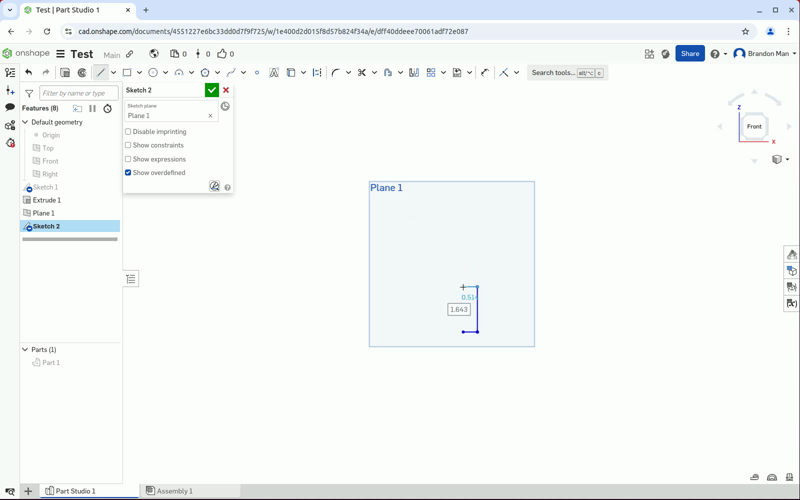
scroll(6)
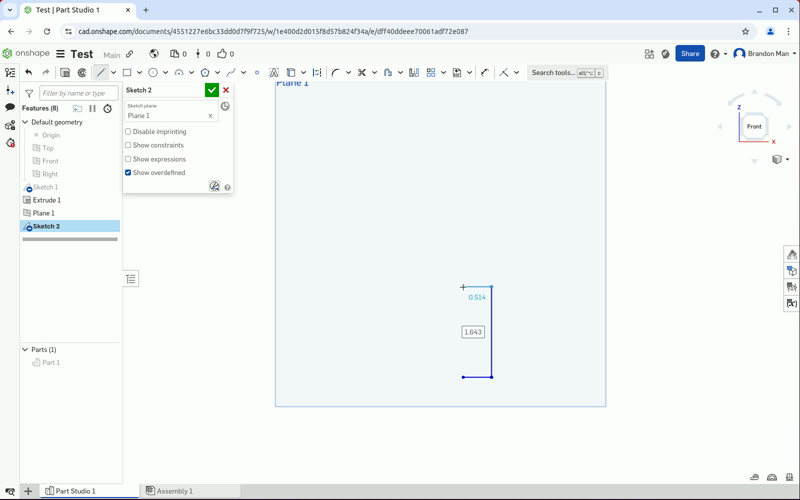
click(463, 286)
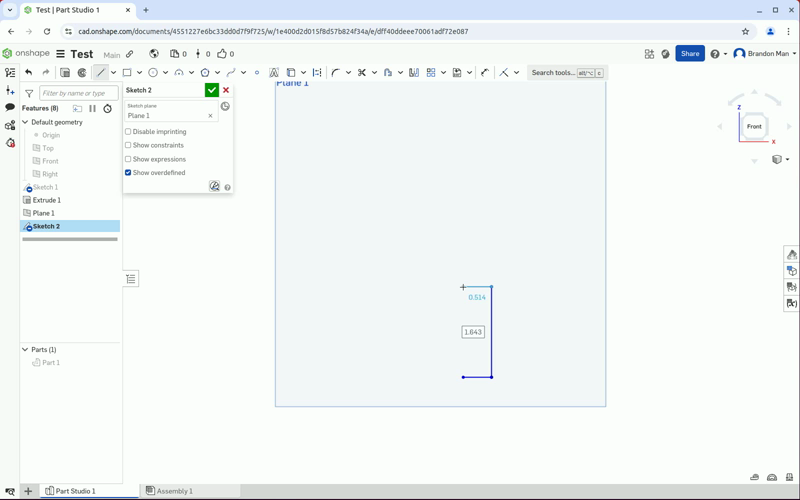
scroll(-6)
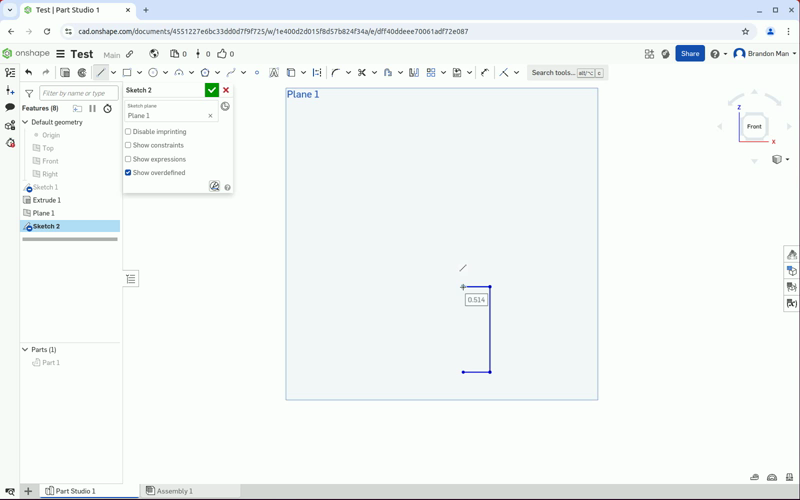
scroll(-6)
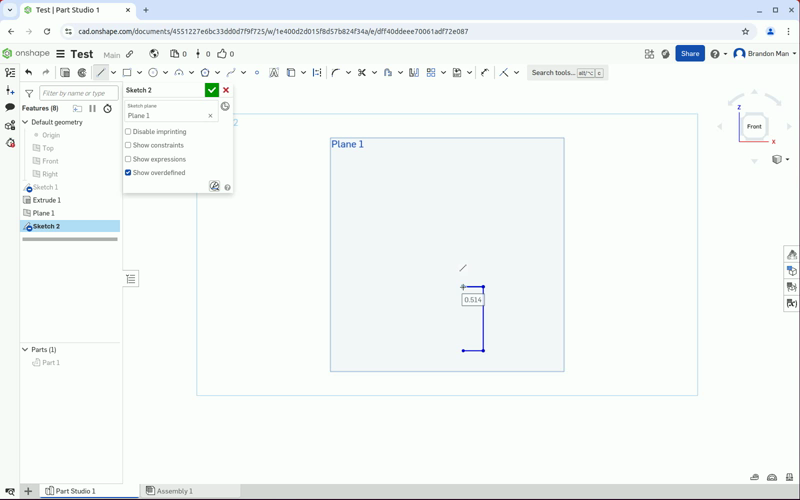
scroll(-6)
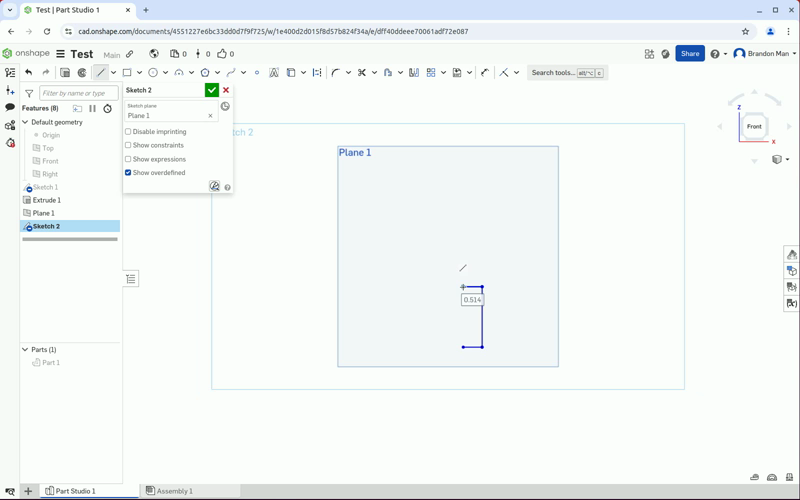
scroll(-6)
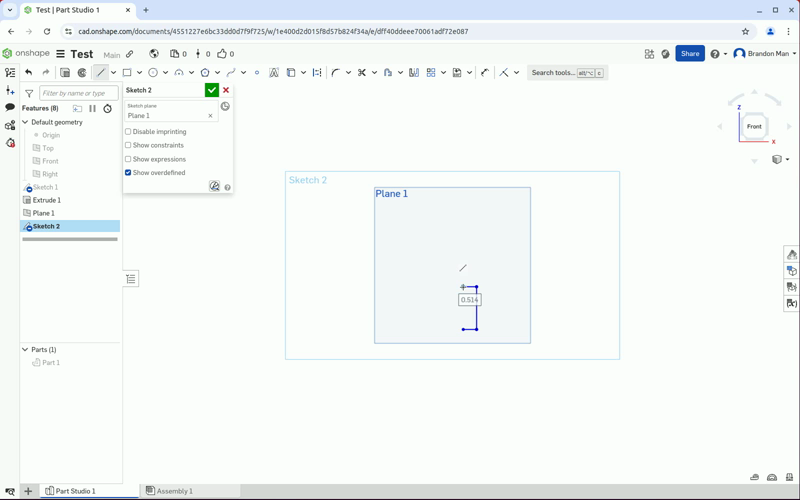
scroll(-6)
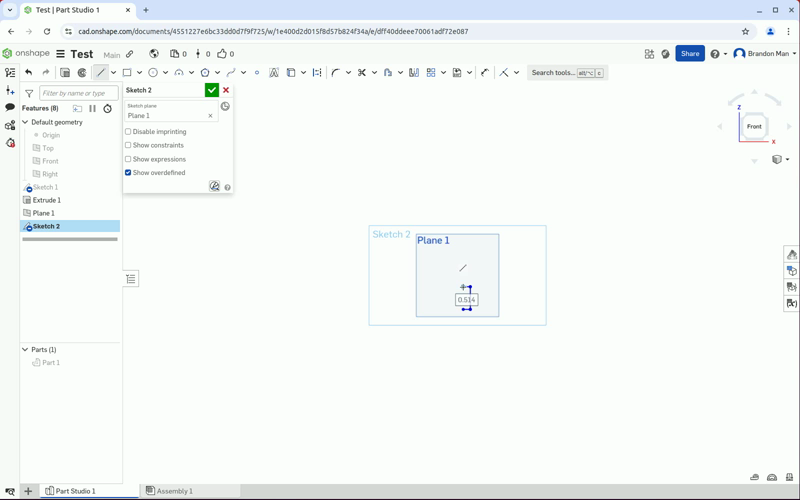
scroll(-6)
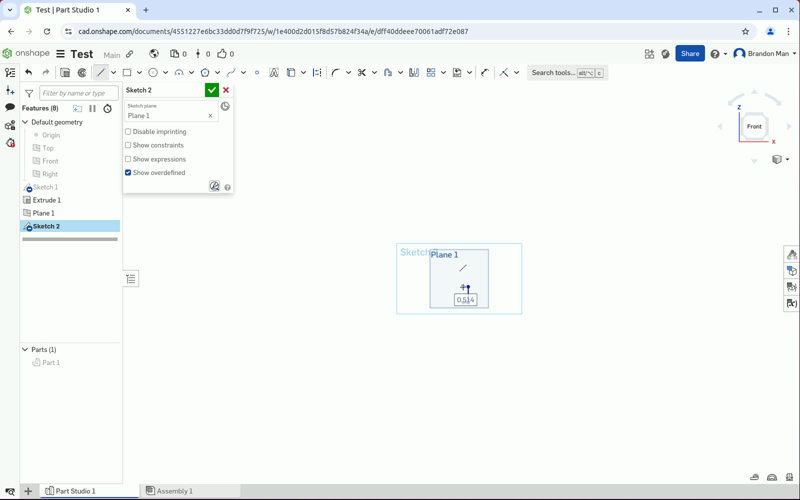
scroll(-6)
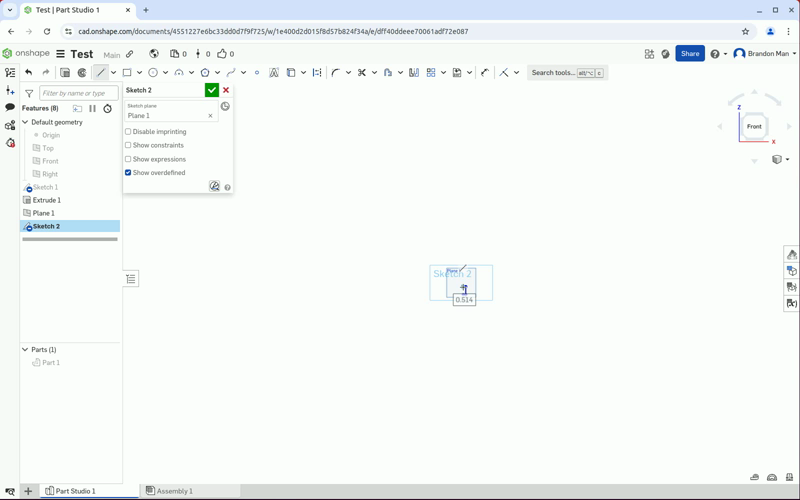
key_up(shift)
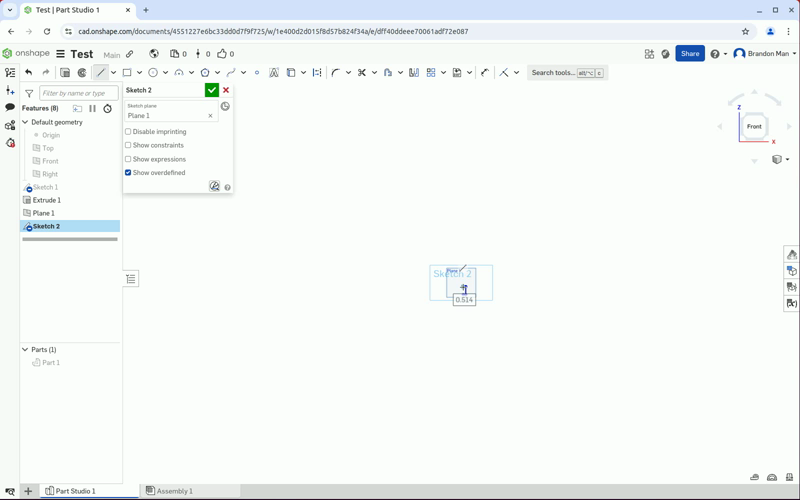
mouse_move(493, 286)
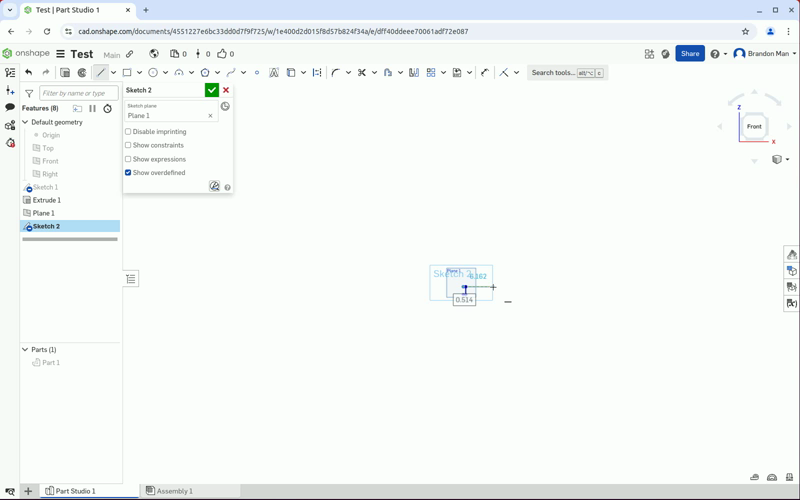
key_down(shift)
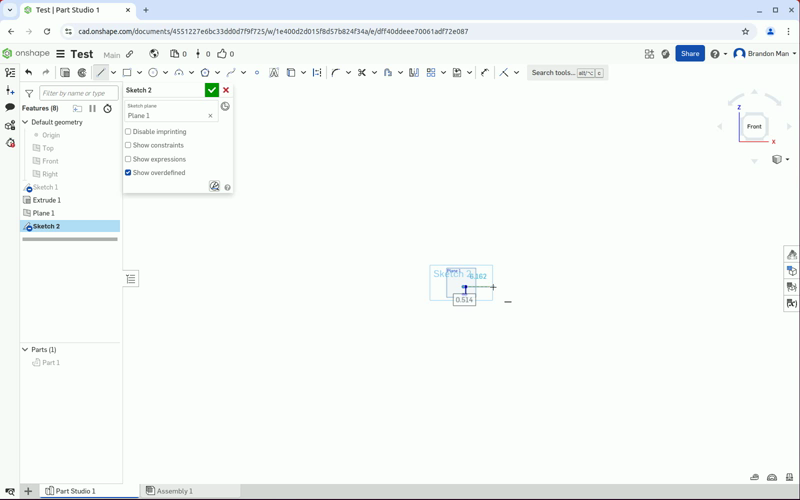
mouse_move(463, 294)
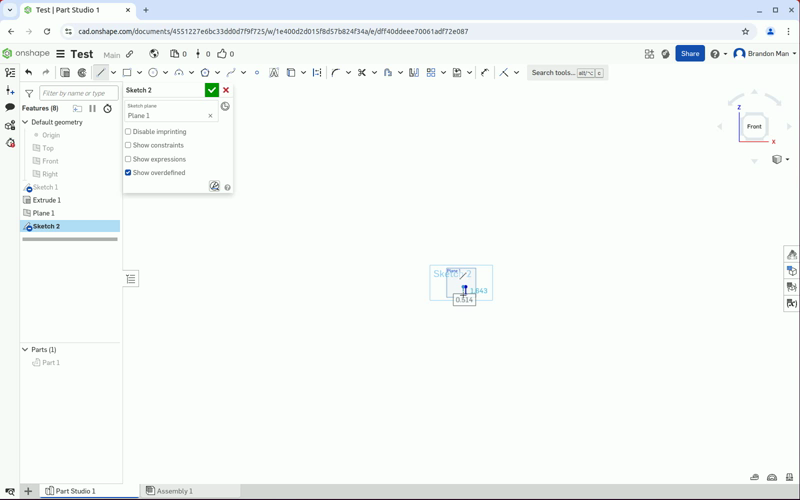
scroll(6)
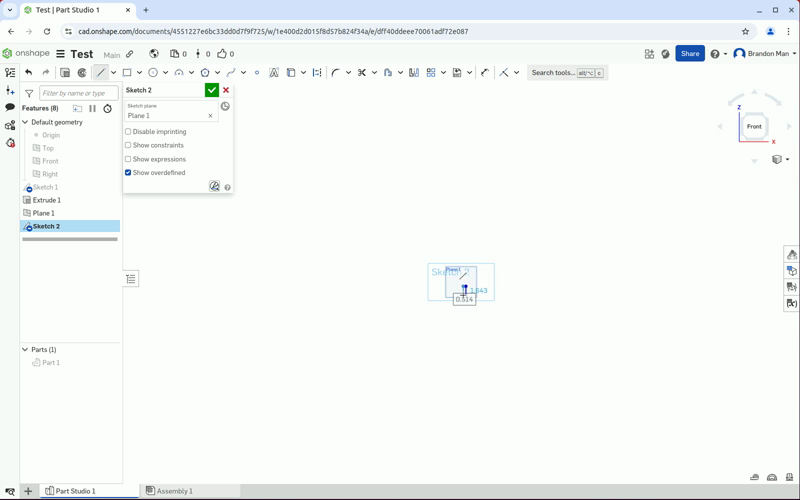
scroll(6)
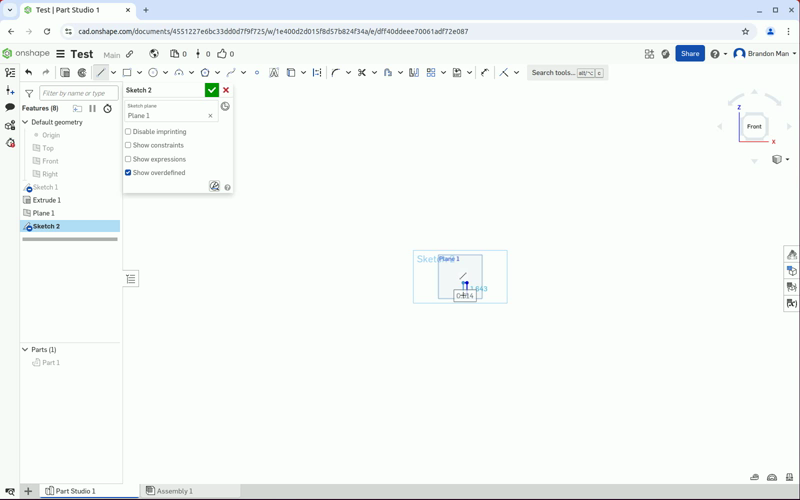
scroll(6)
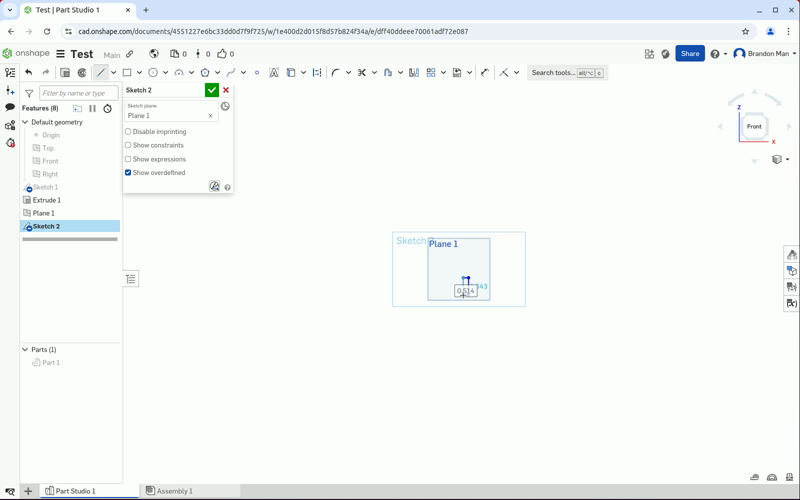
scroll(6)
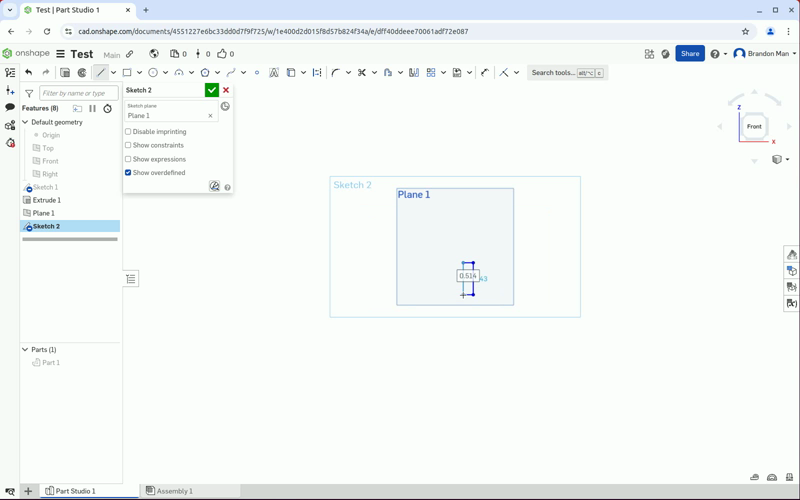
scroll(6)
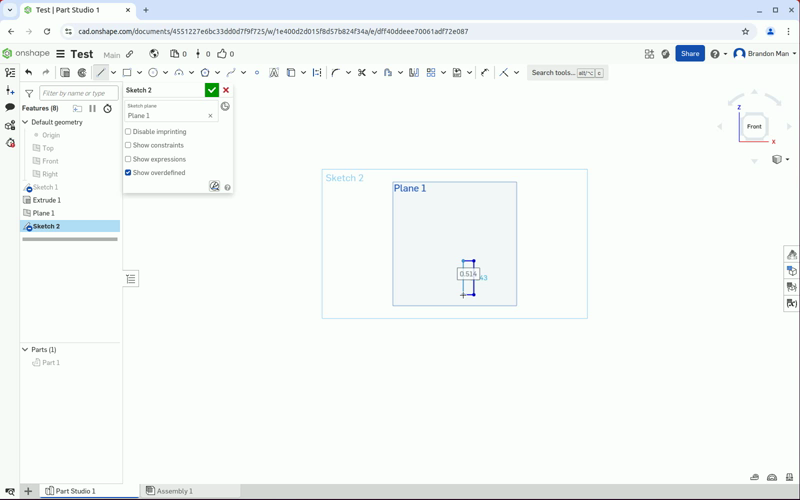
scroll(6)
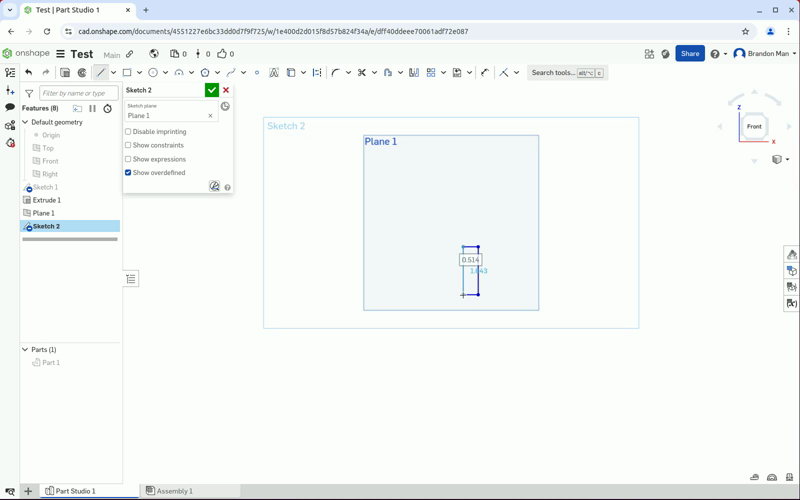
scroll(6)
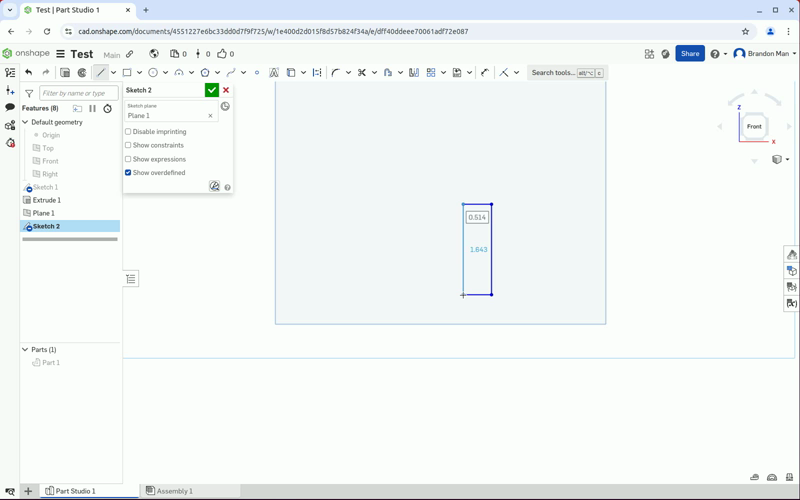
key_up(shift)
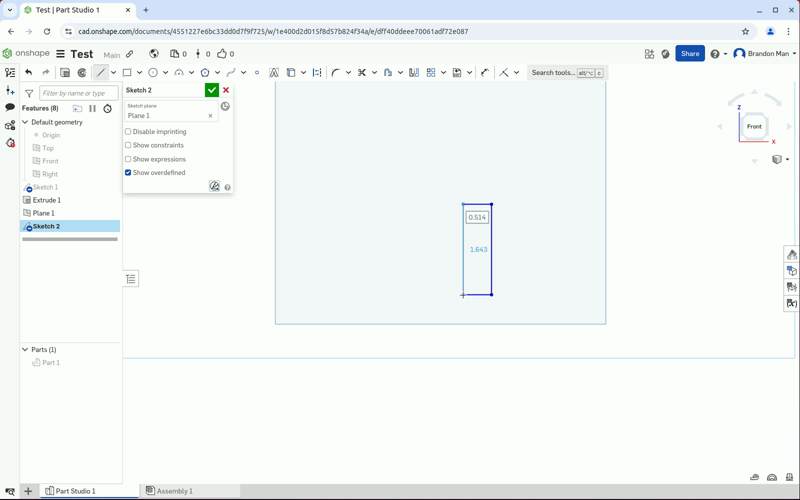
click(463, 294)
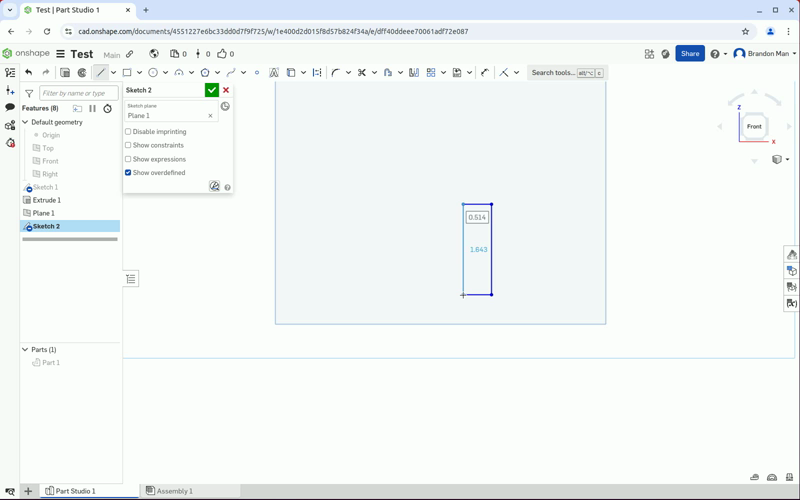
scroll(-6)
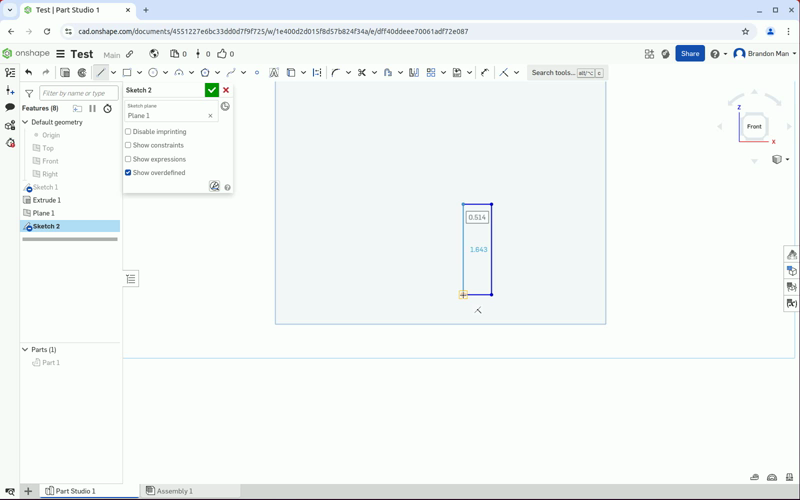
scroll(-6)
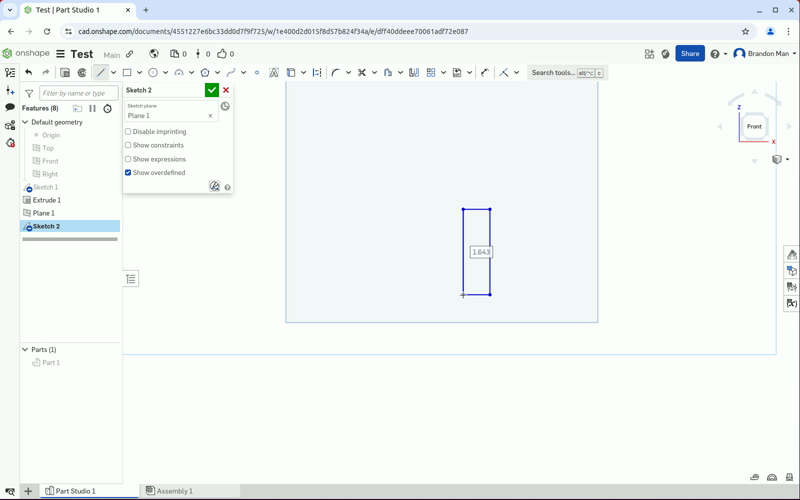
scroll(-6)
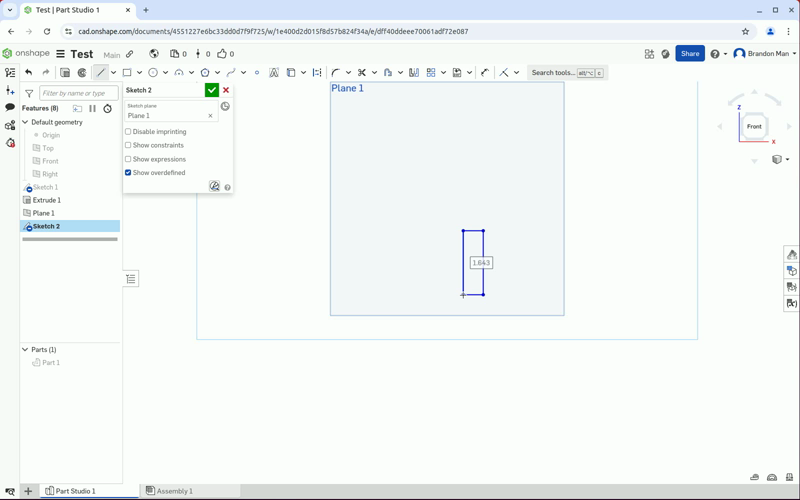
scroll(-6)
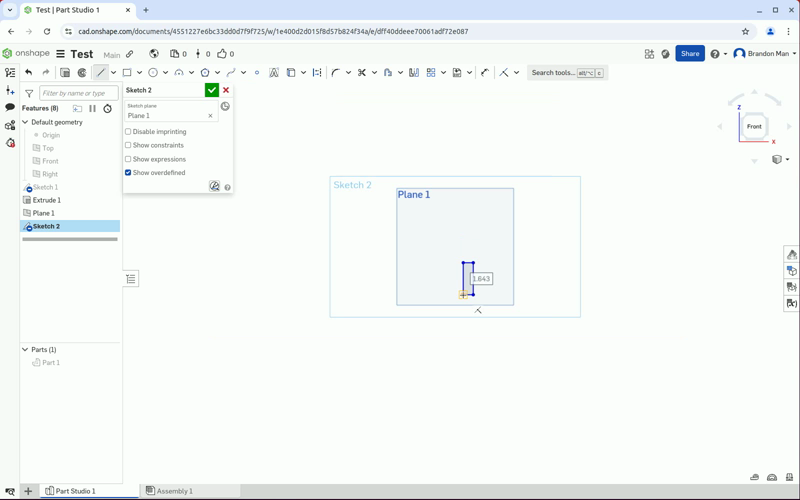
scroll(-6)
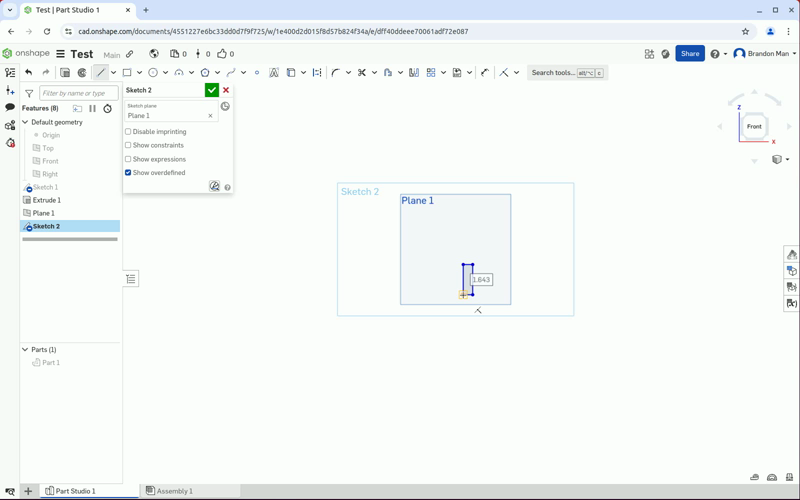
scroll(-6)
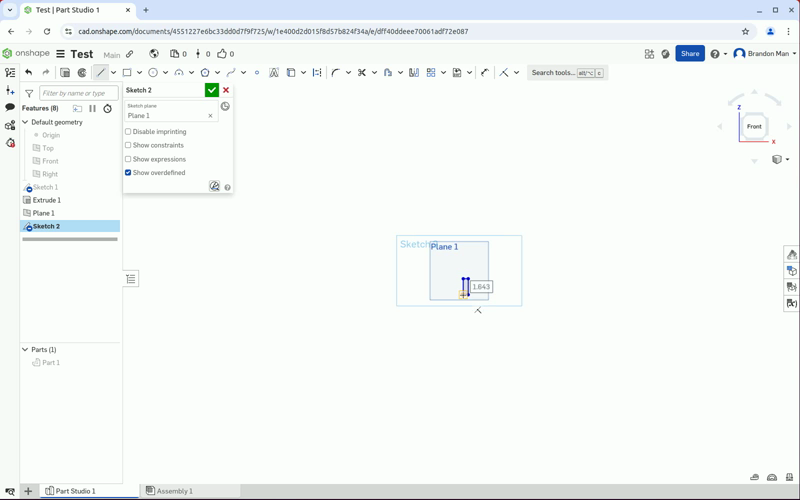
scroll(-6)
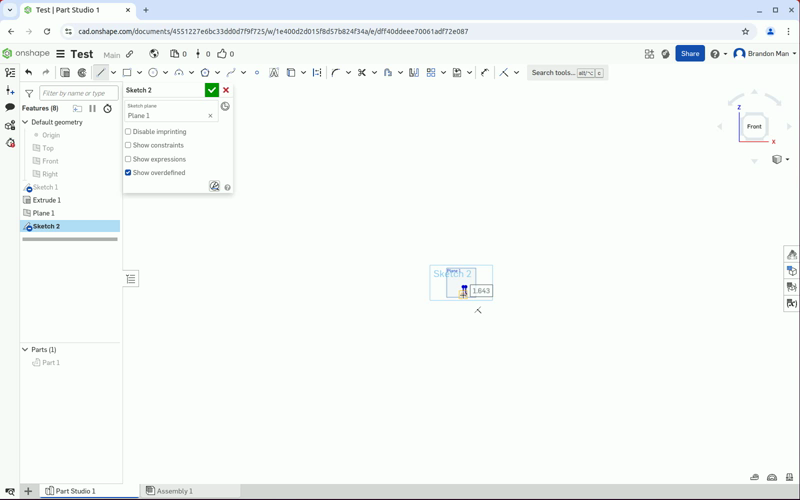
key(esc)
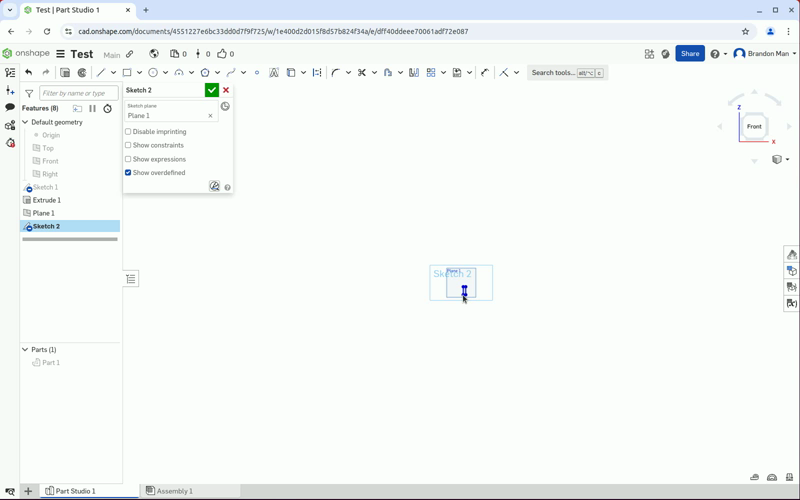
mouse_move(465, 291)
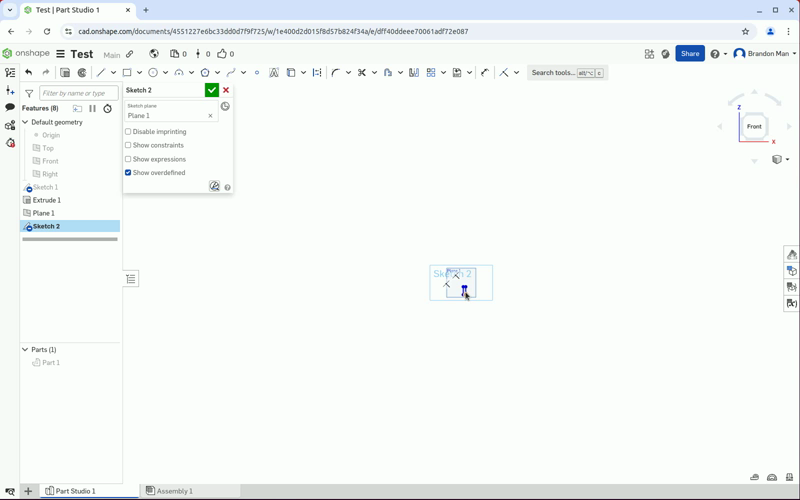
scroll(6)
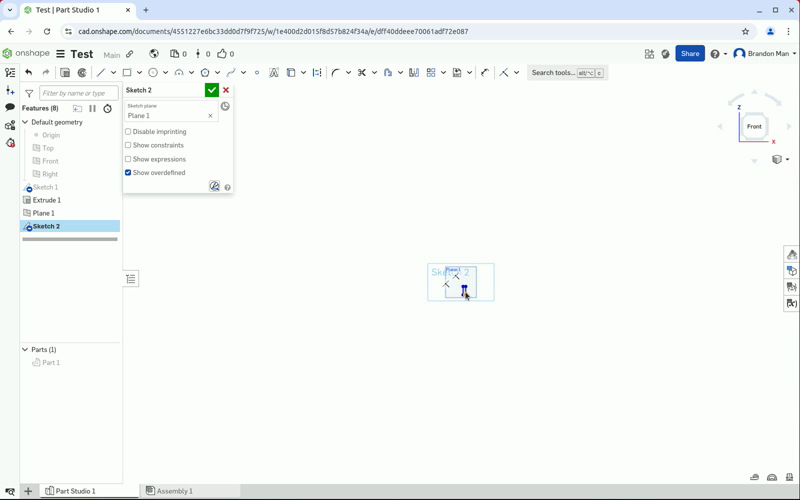
scroll(6)
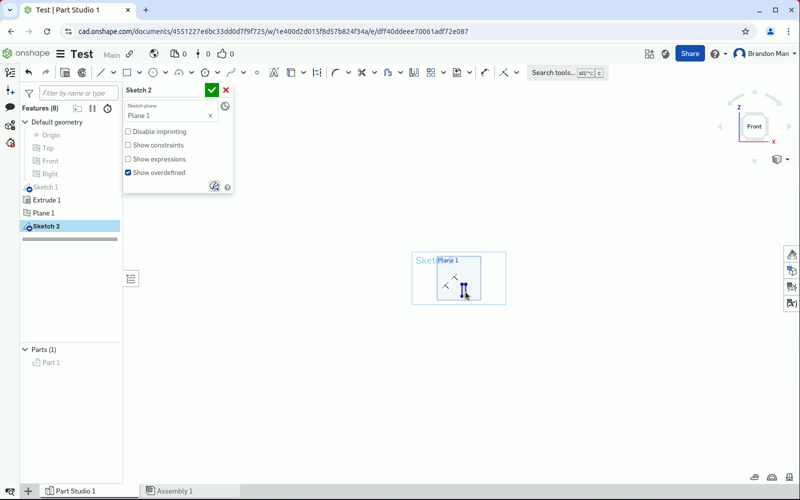
scroll(6)
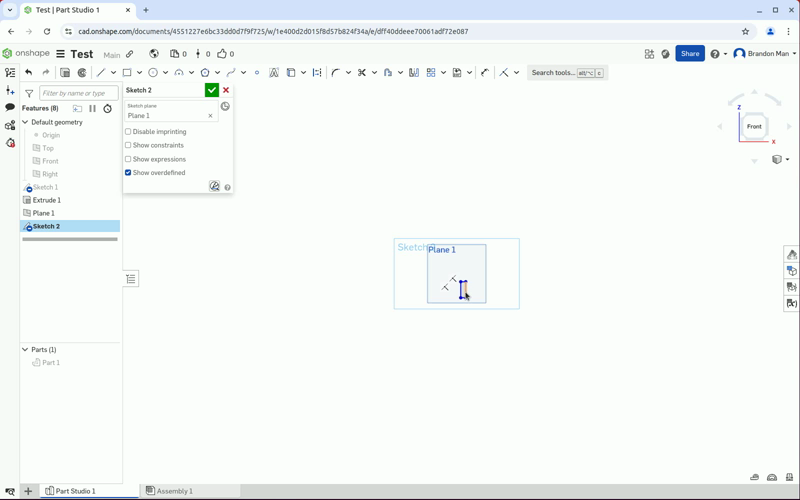
scroll(6)
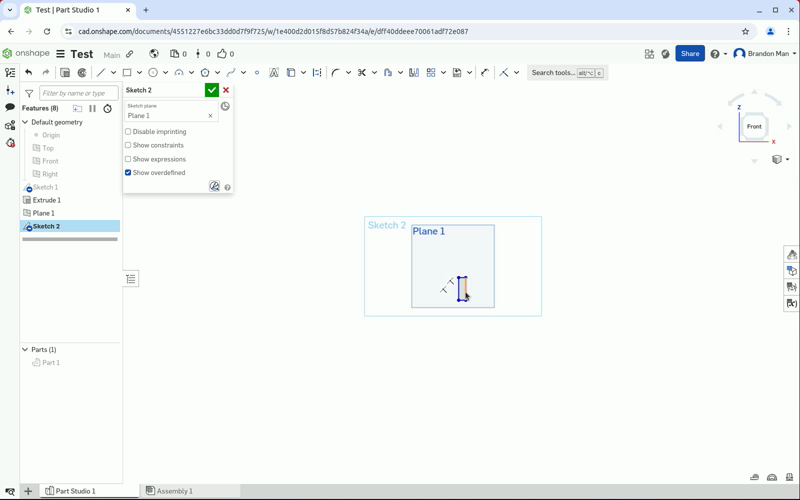
scroll(6)
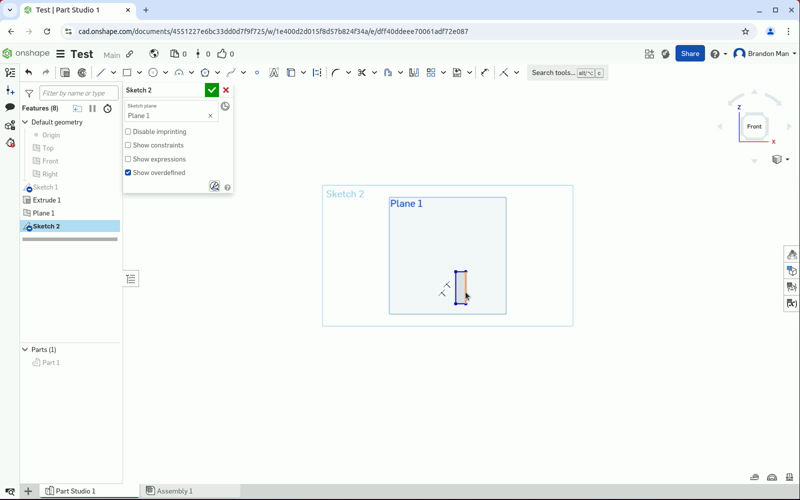
scroll(6)
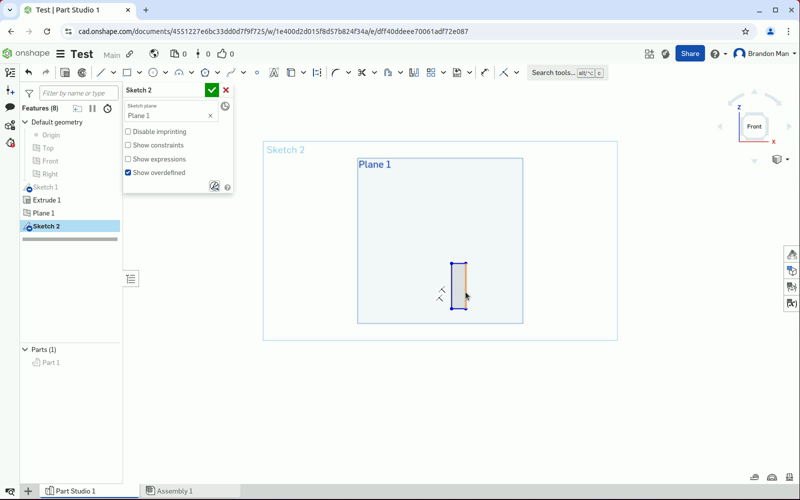
scroll(6)
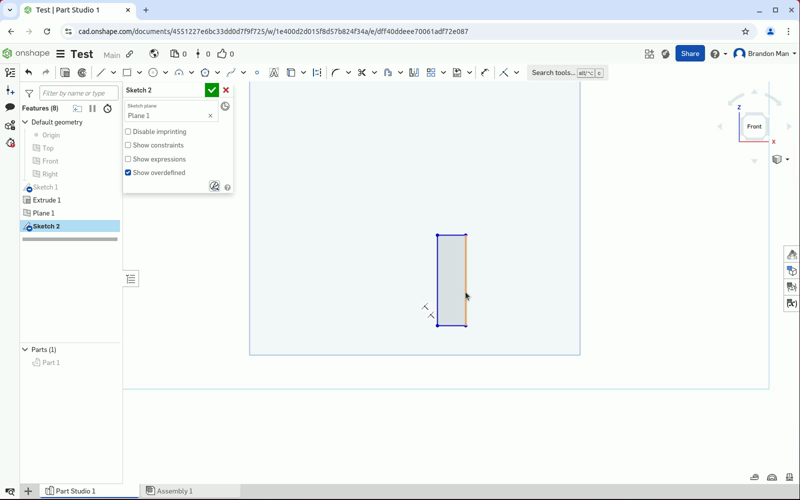
click(465, 291)
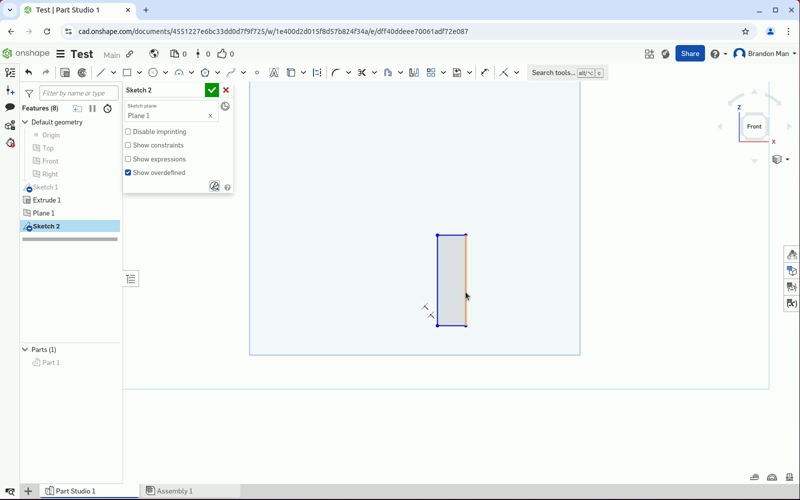
scroll(-6)
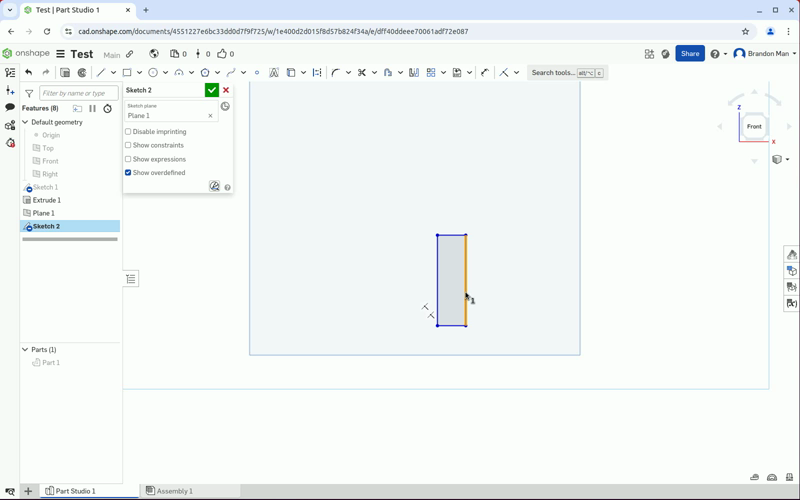
scroll(-6)
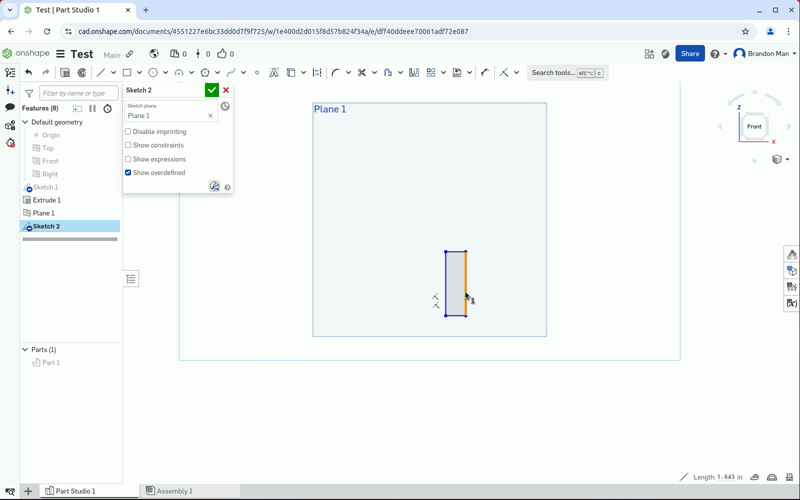
scroll(-6)
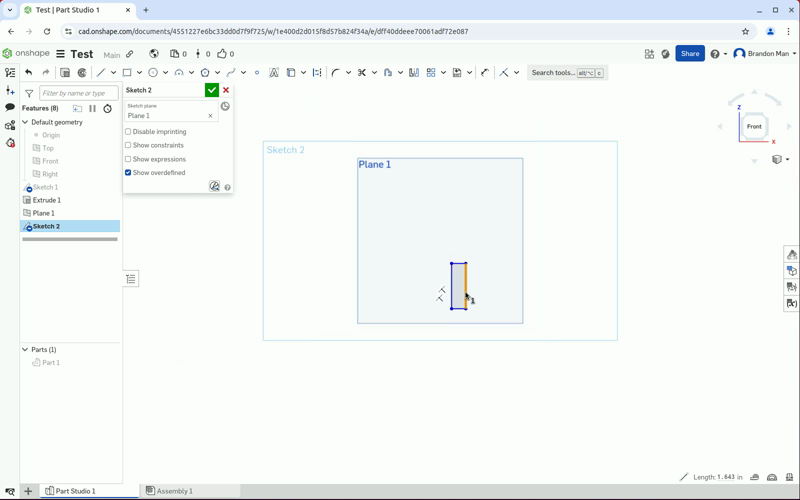
scroll(-6)
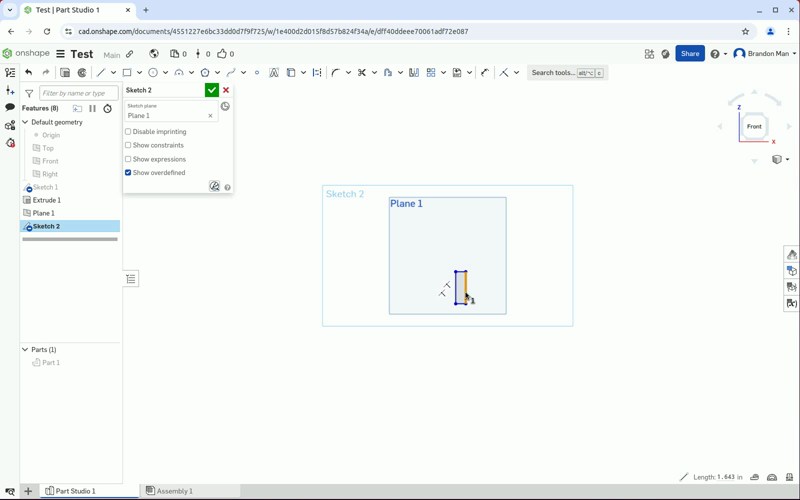
scroll(-6)
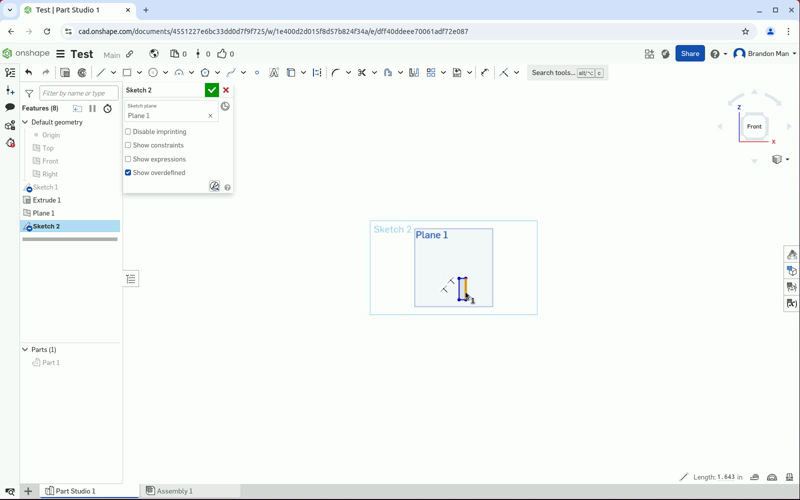
scroll(-6)
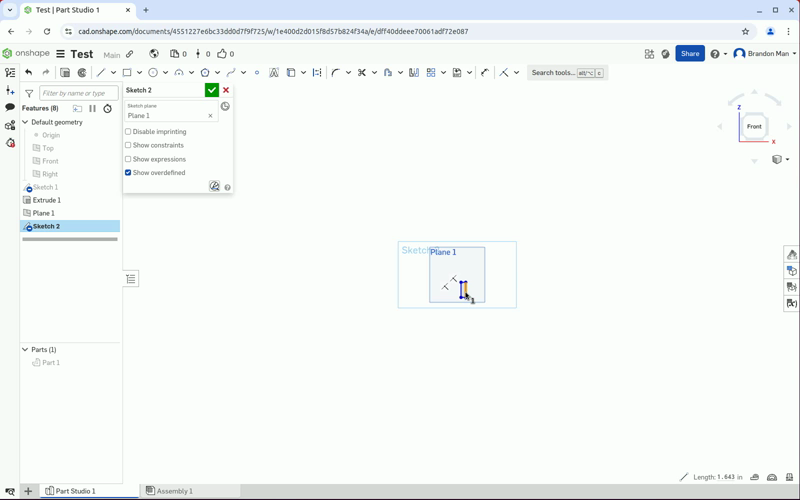
scroll(-6)
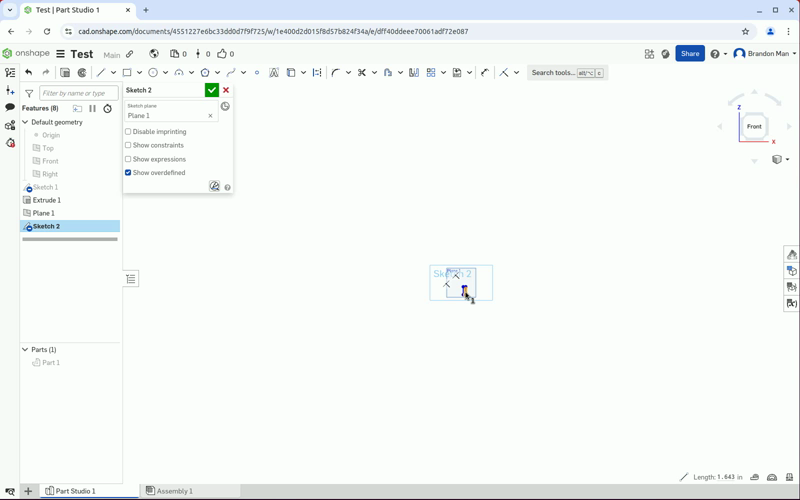
mouse_move(73, 352)
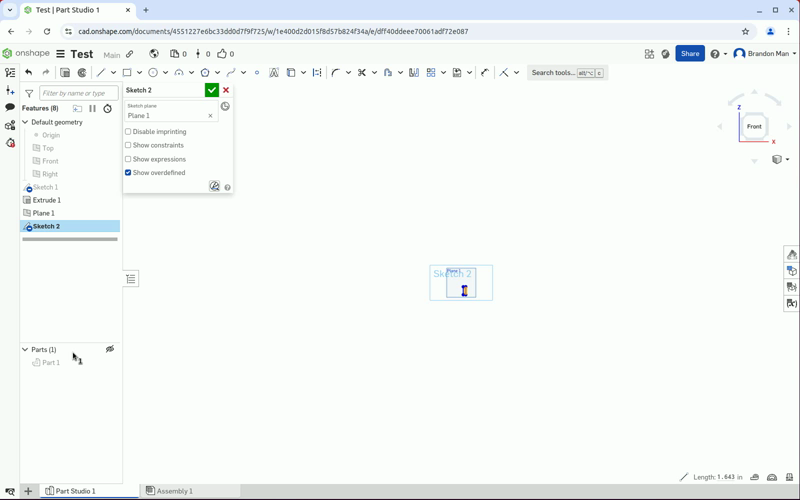
key(shift+y)
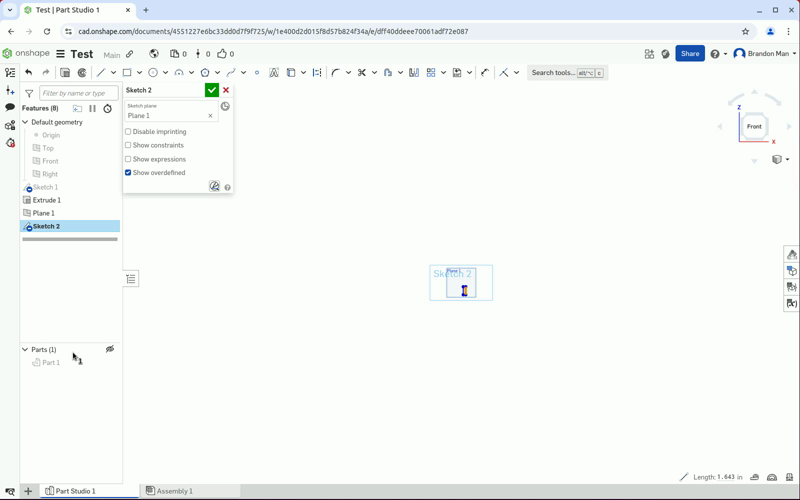
key(shift+e)
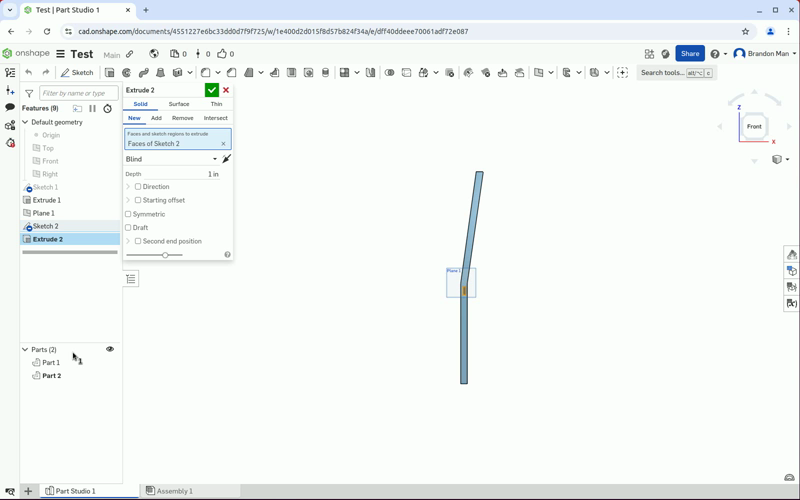
mouse_move(143, 106)
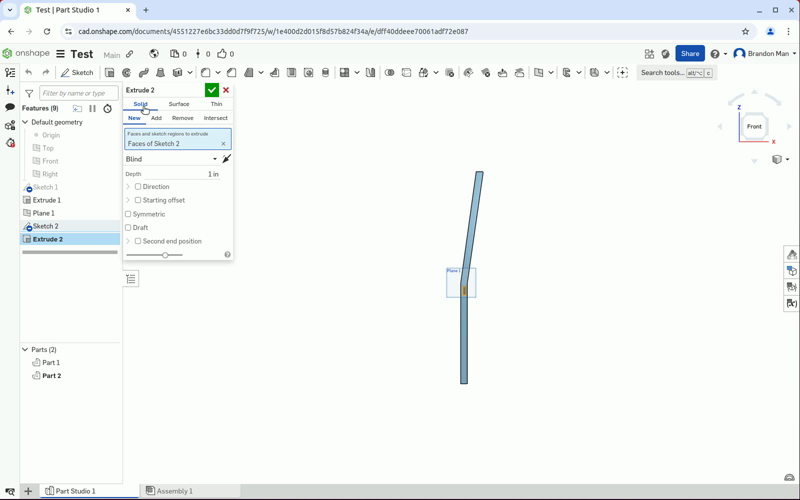
click(143, 106)
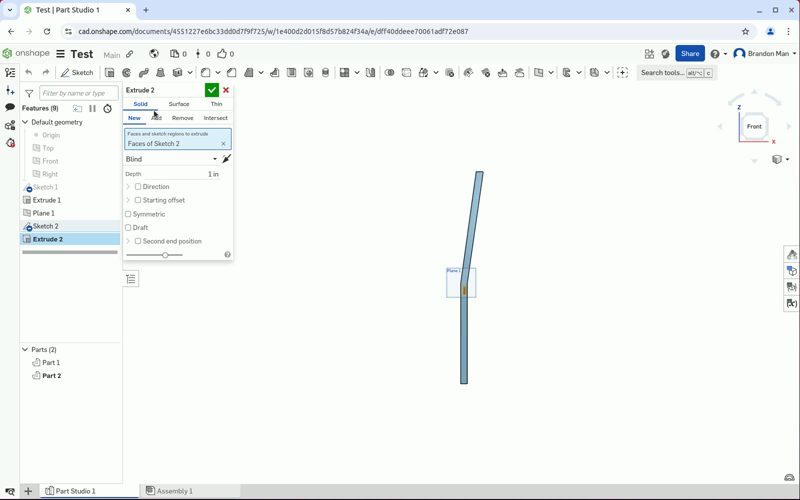
mouse_move(186, 120)
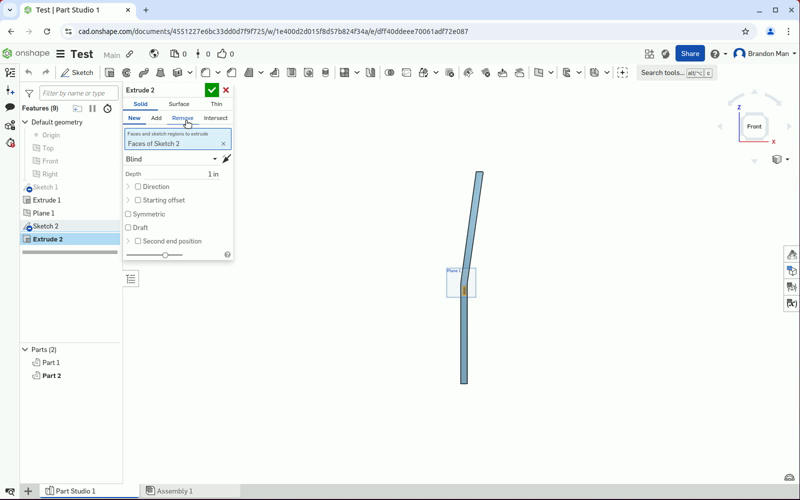
click(186, 120)
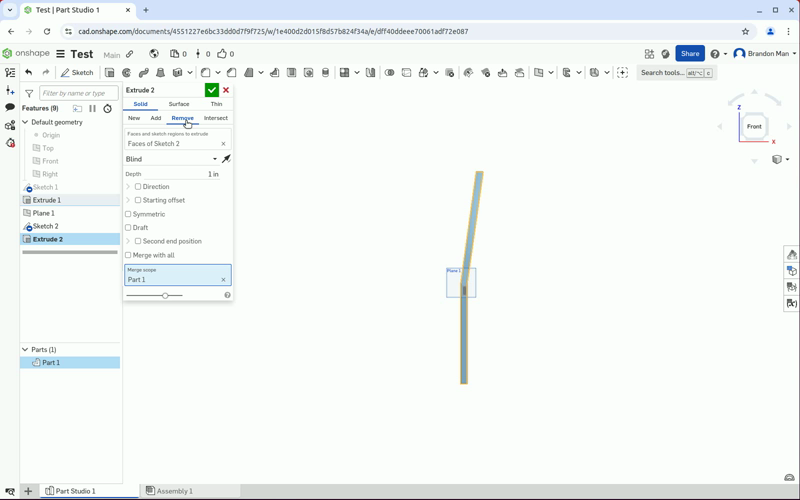
key(tab, 4)
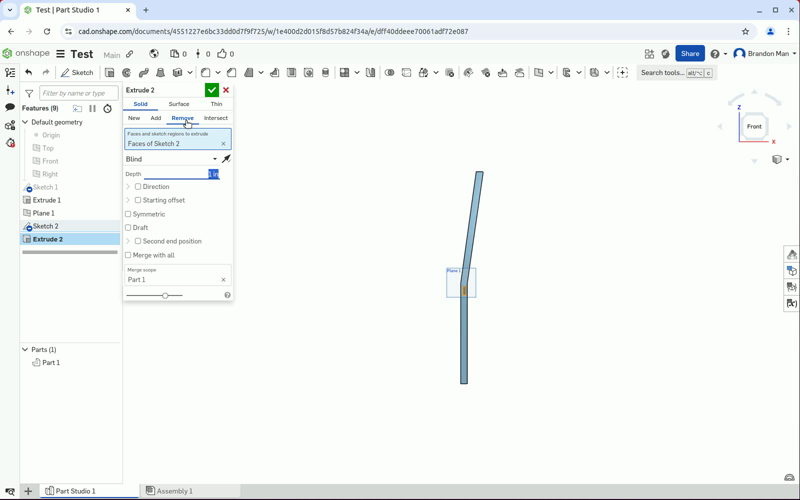
text(0.481)
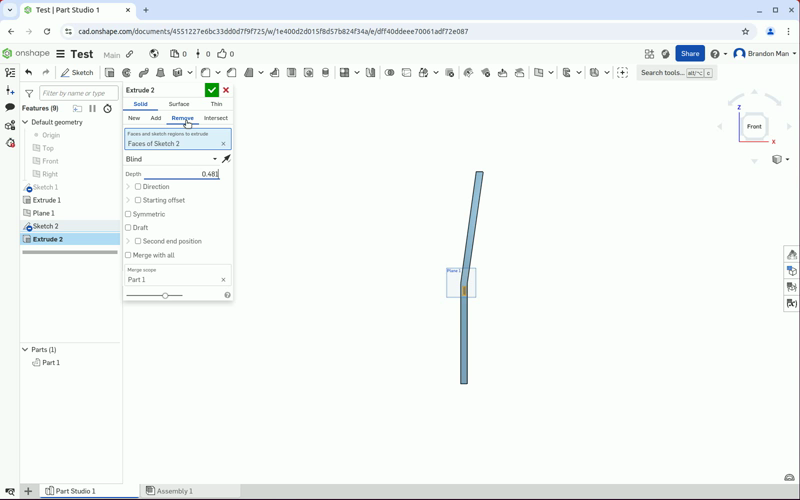
key(tab, 6)
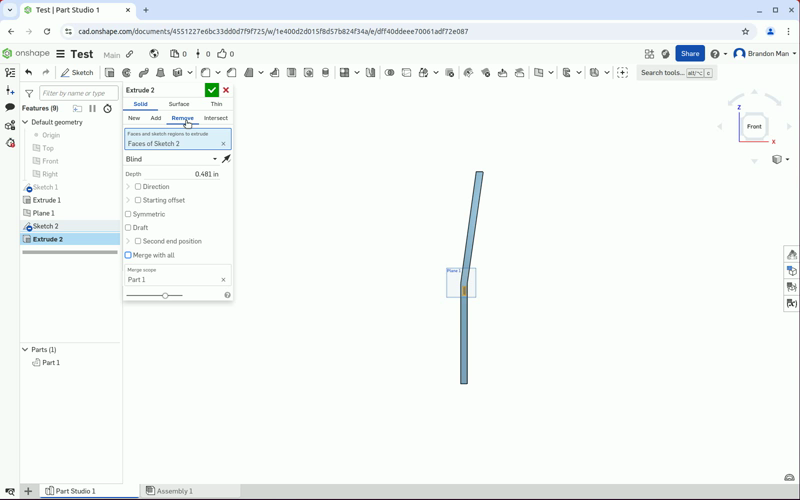
key(space)
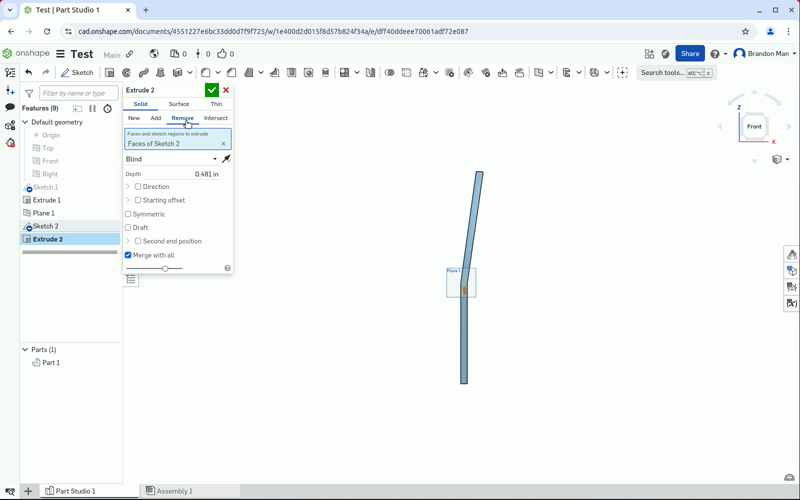
key(enter)
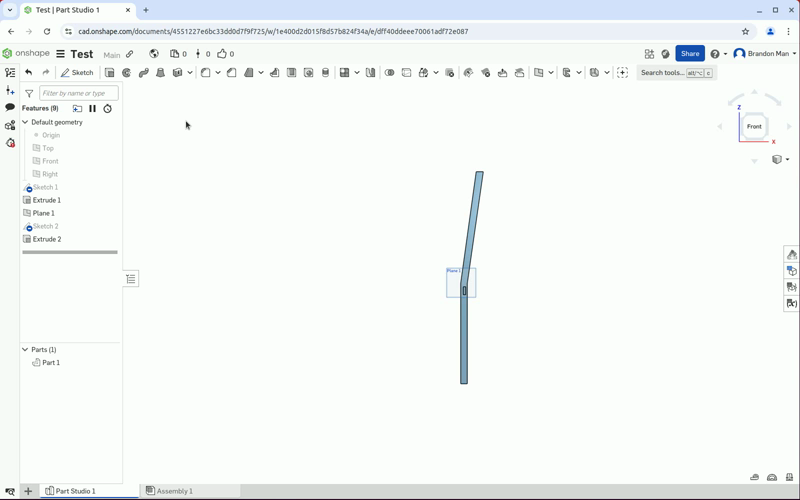
key(shift+h)
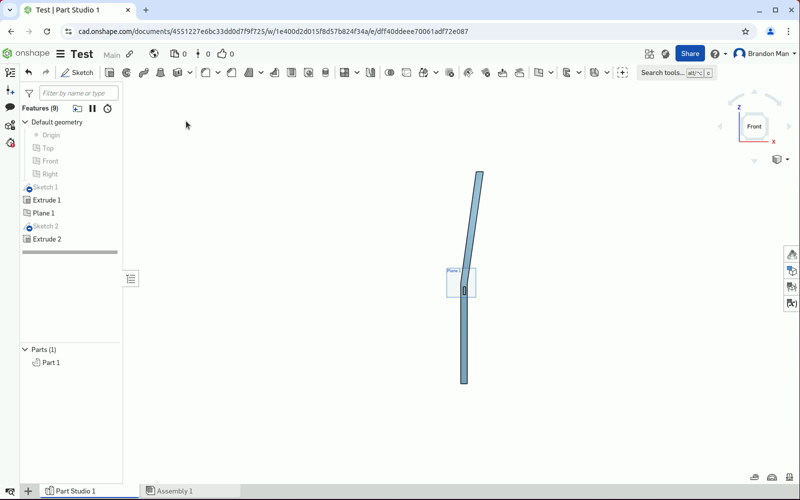
key(shift+h)
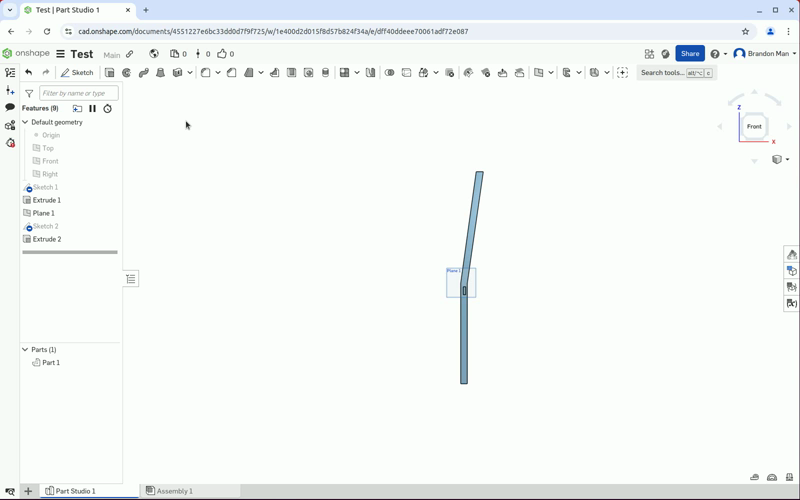
mouse_move(73, 189)
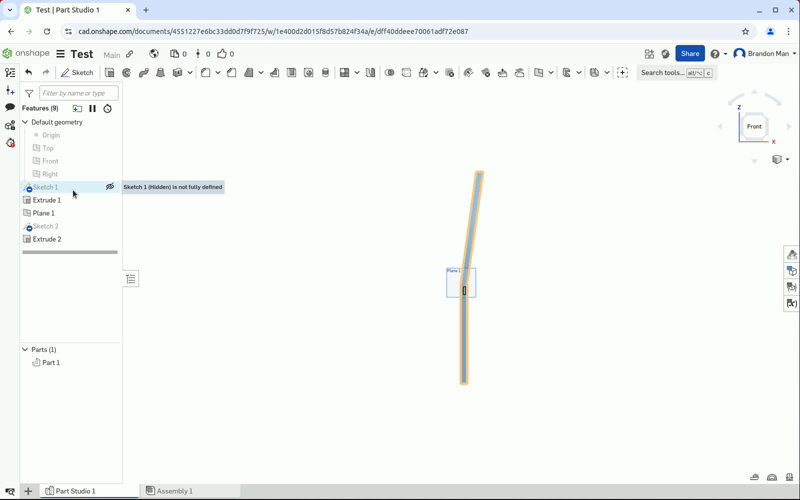
click(73, 189)
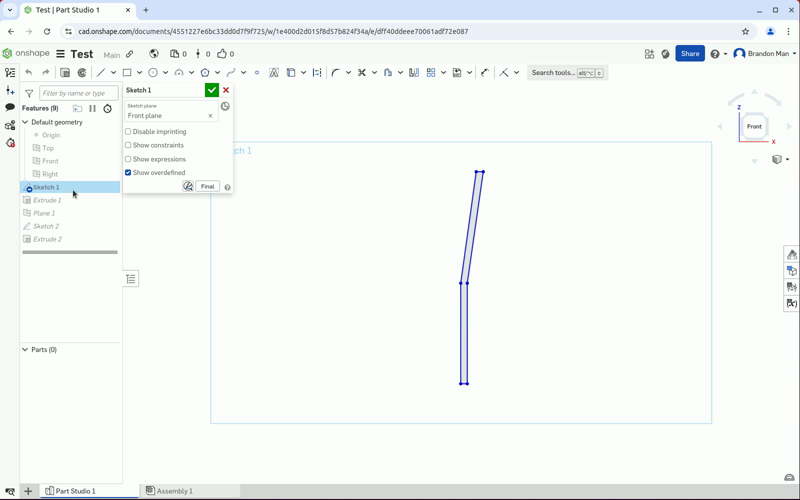
mouse_move(229, 92)
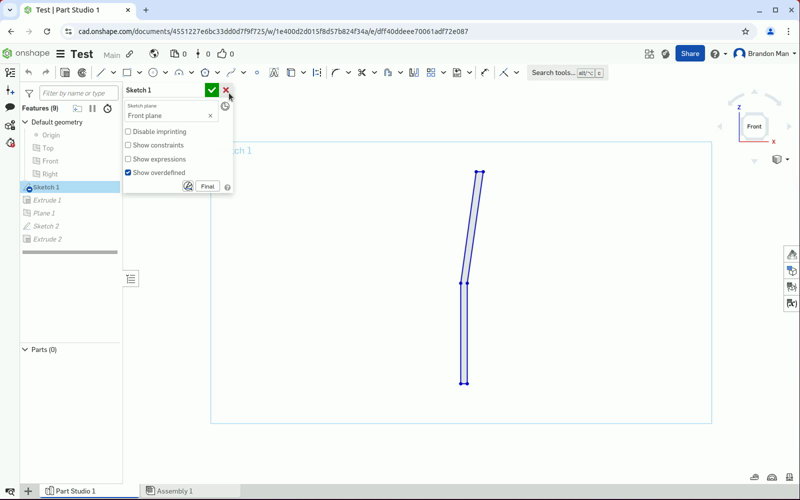
click(229, 92)
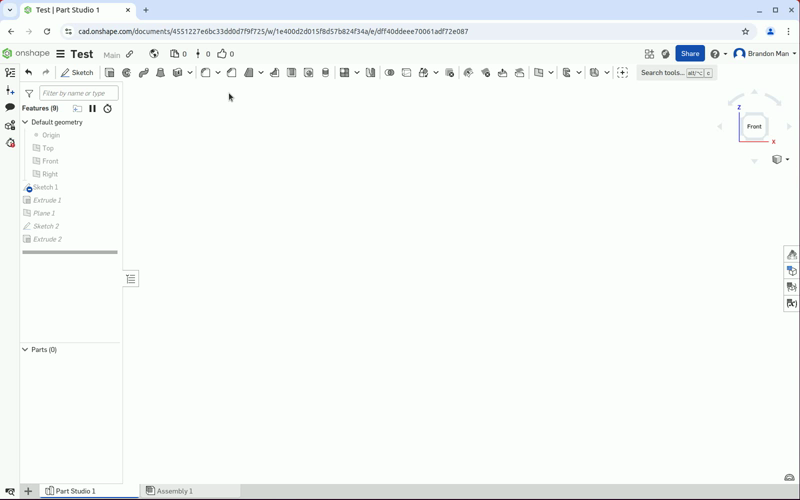
key(shift+s)
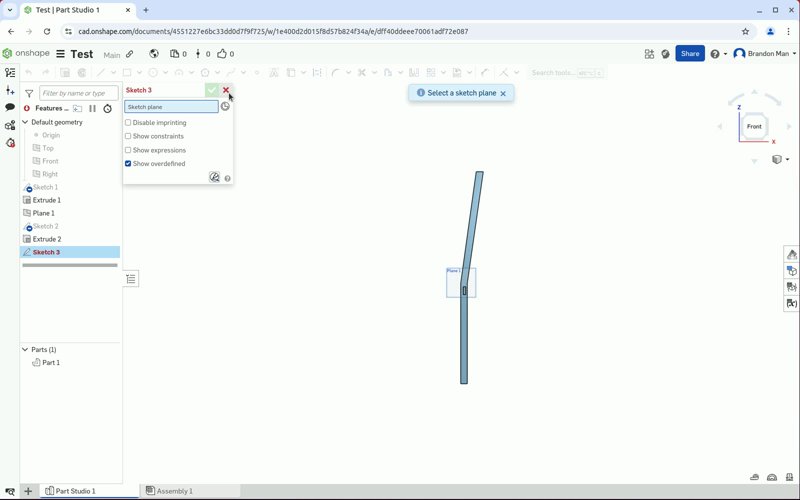
mouse_move(73, 215)
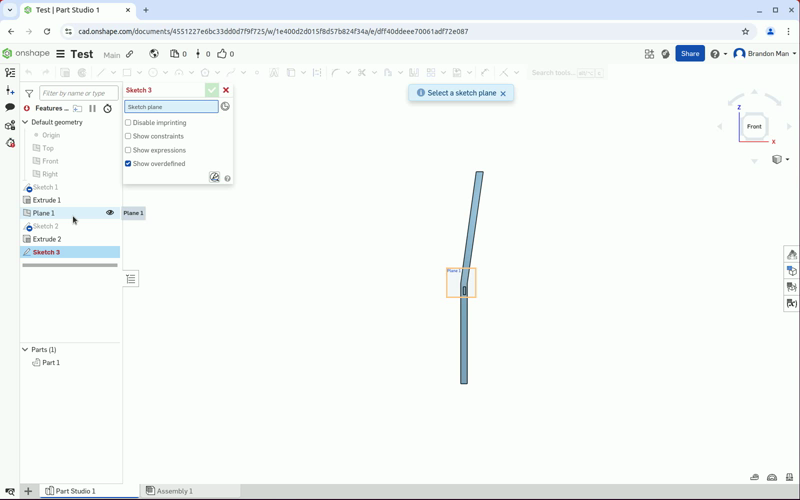
click(73, 215)
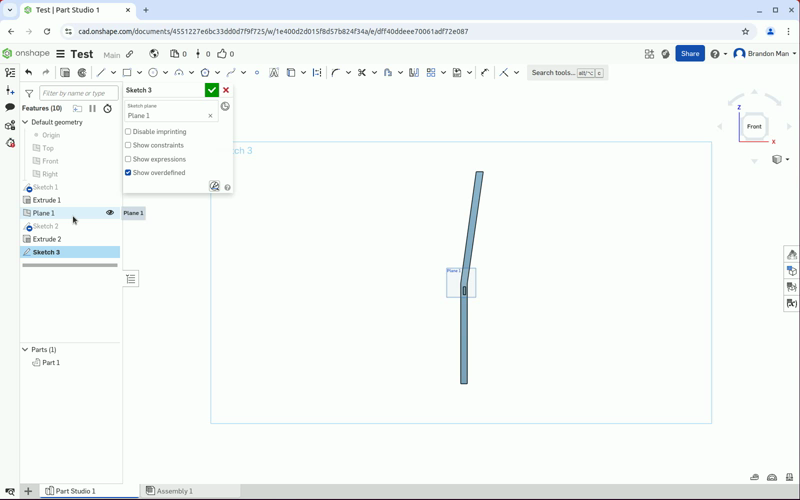
mouse_move(73, 352)
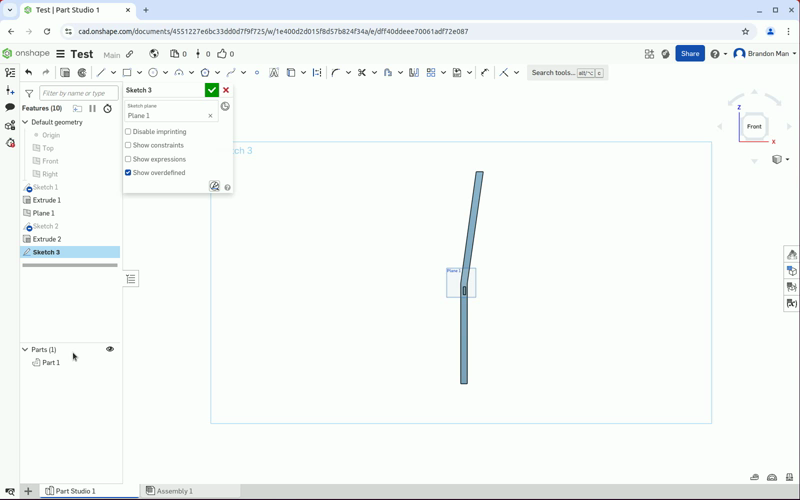
key(y)
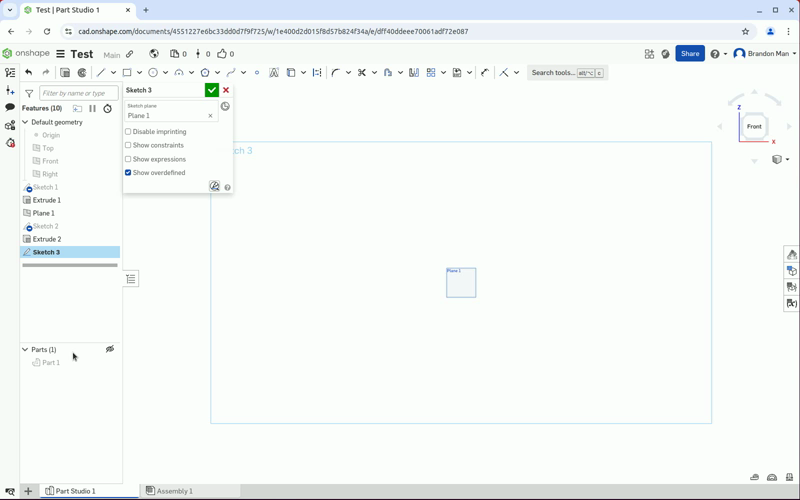
key(l)
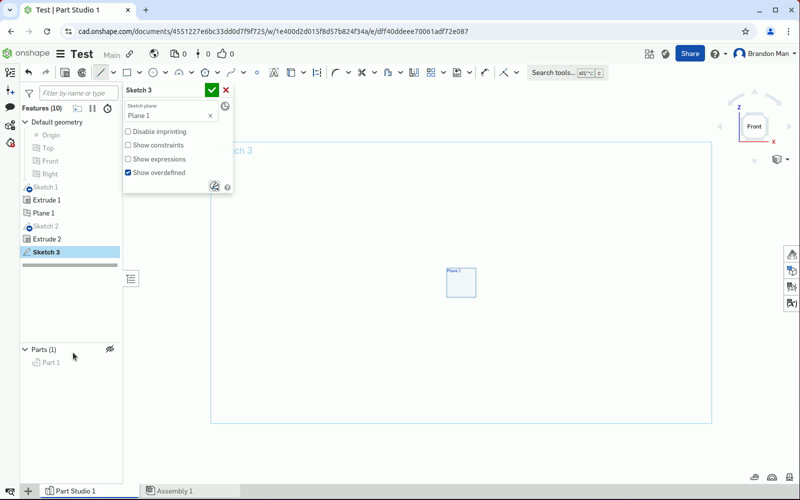
key_down(shift)
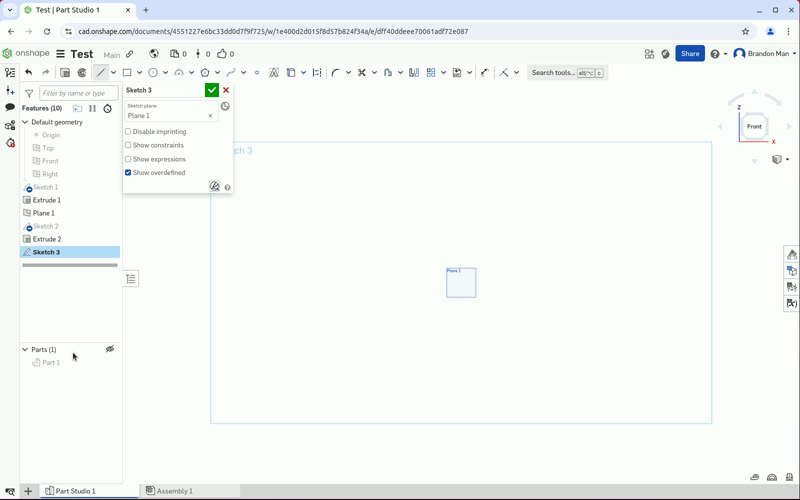
mouse_move(476, 186)
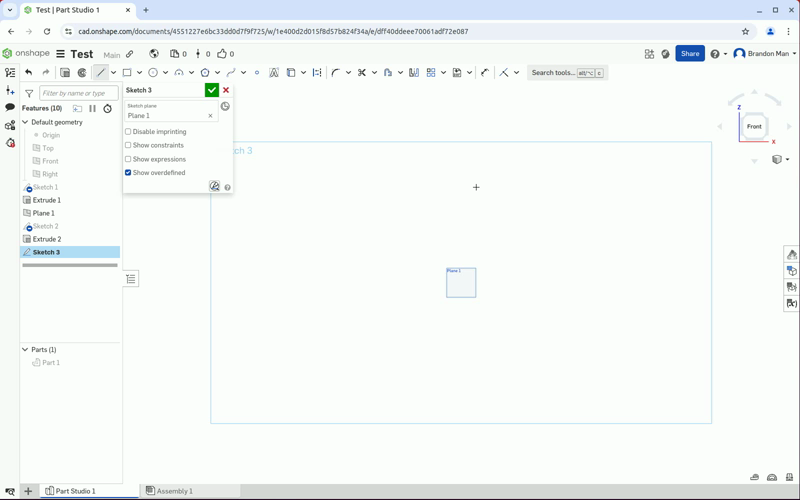
click(476, 186)
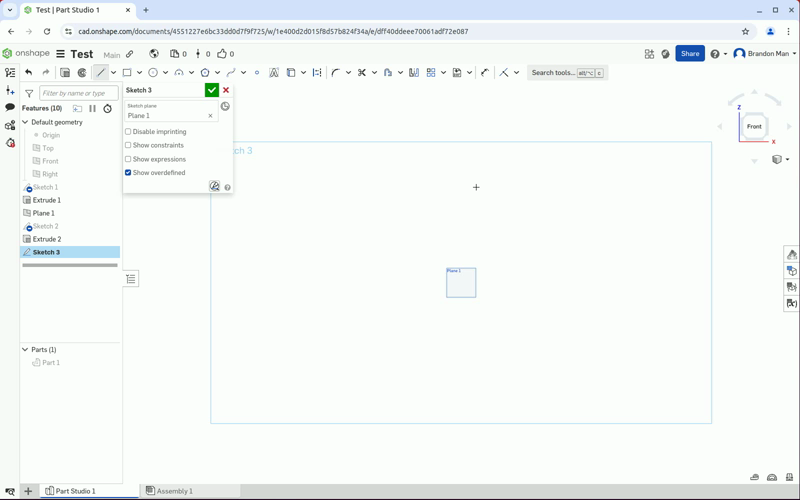
key_up(shift)
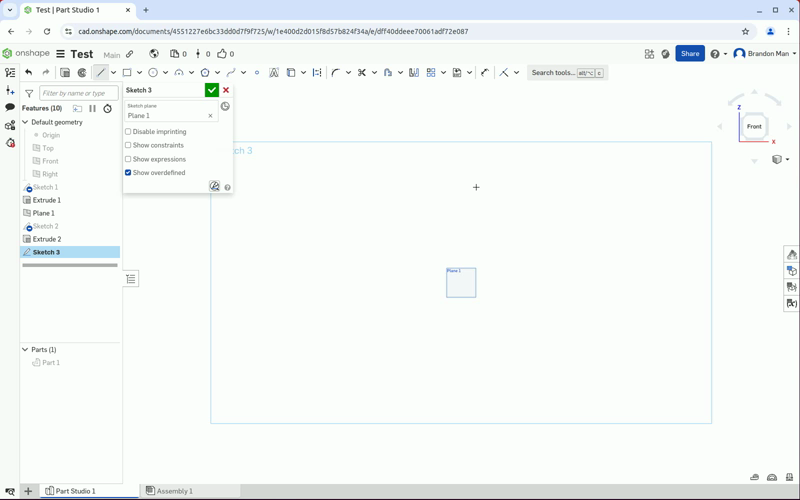
key_down(shift)
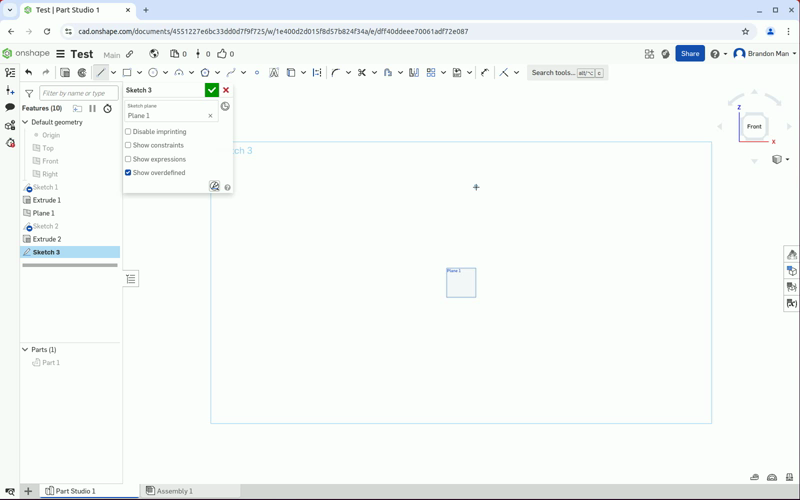
mouse_move(506, 186)
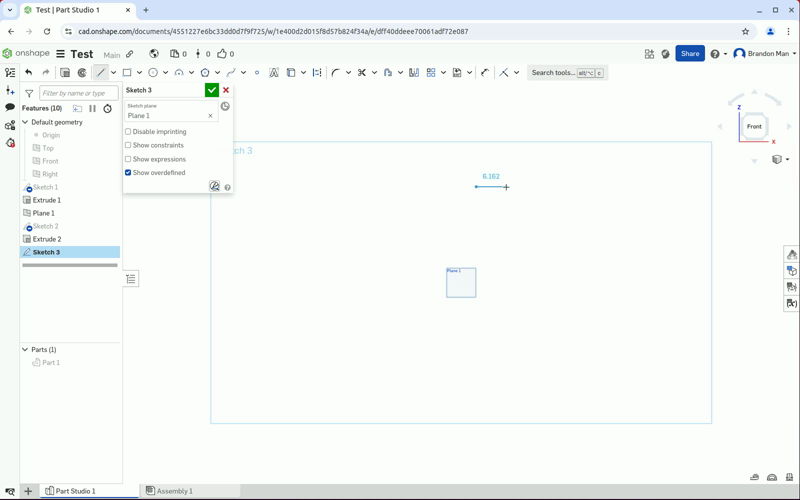
mouse_move(479, 187)
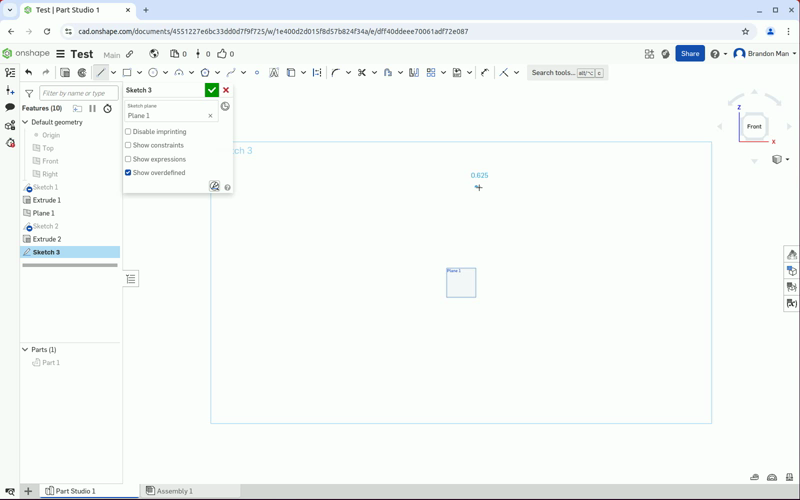
scroll(6)
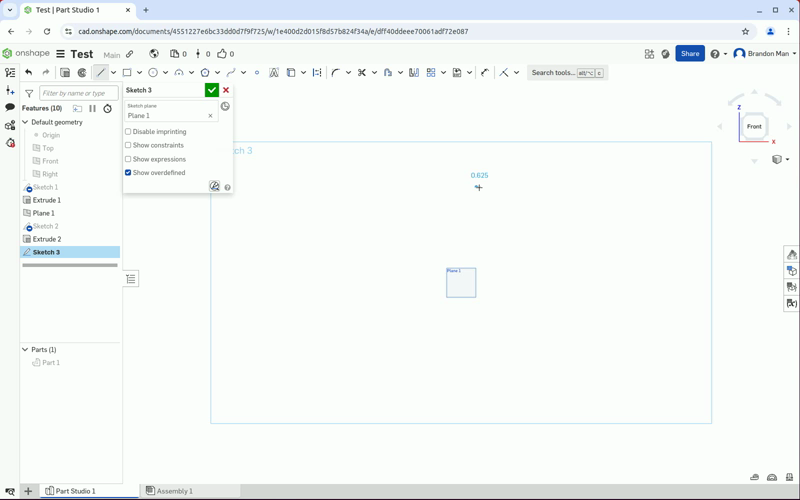
scroll(6)
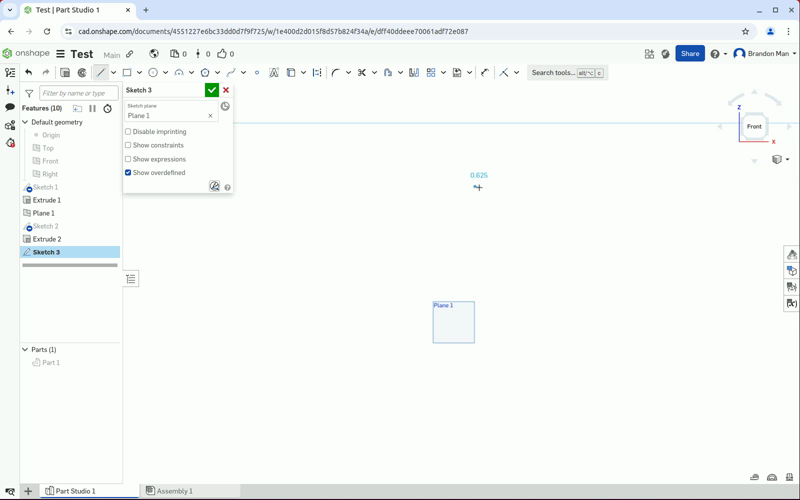
scroll(6)
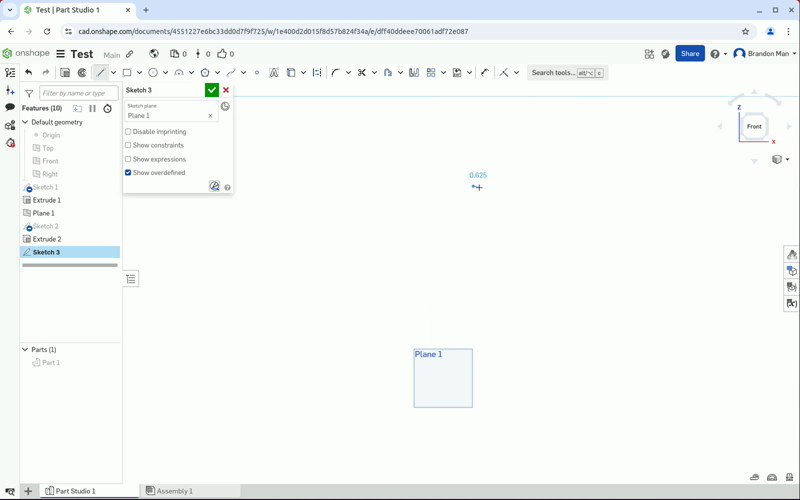
scroll(6)
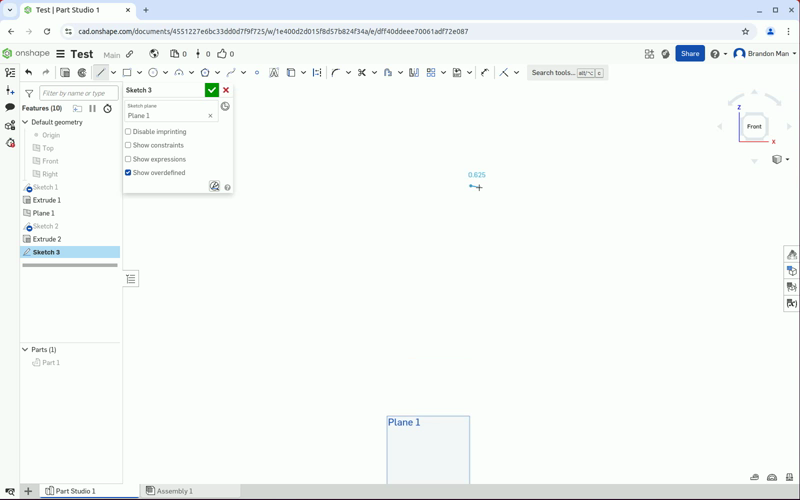
scroll(6)
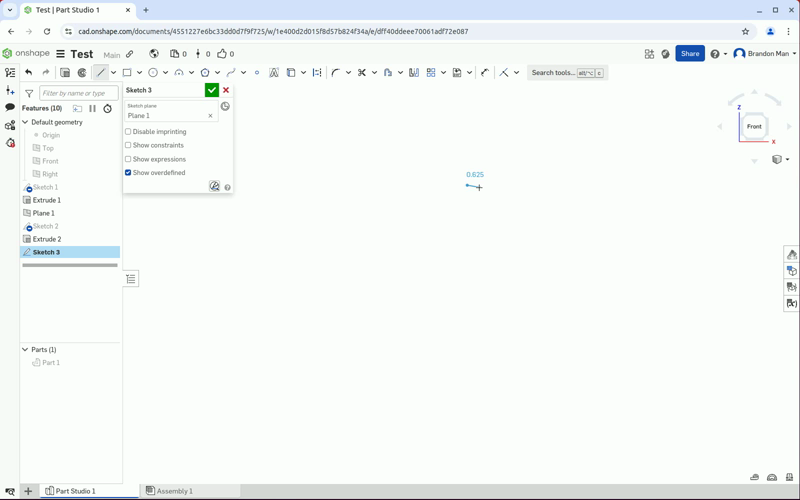
scroll(6)
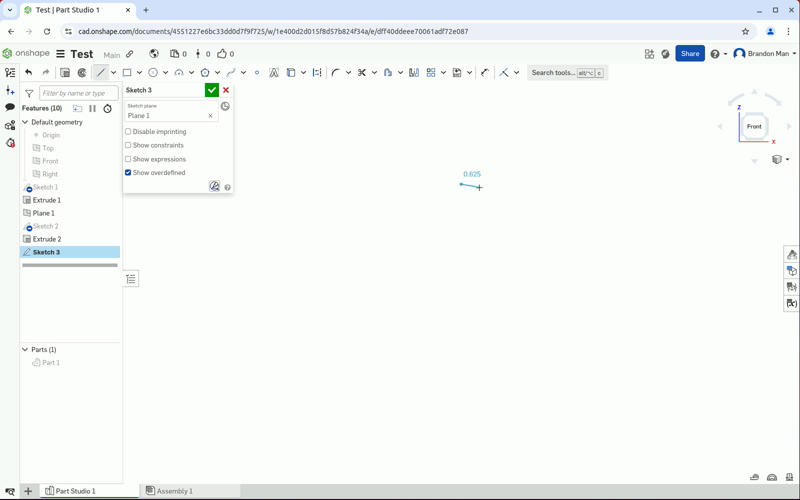
scroll(6)
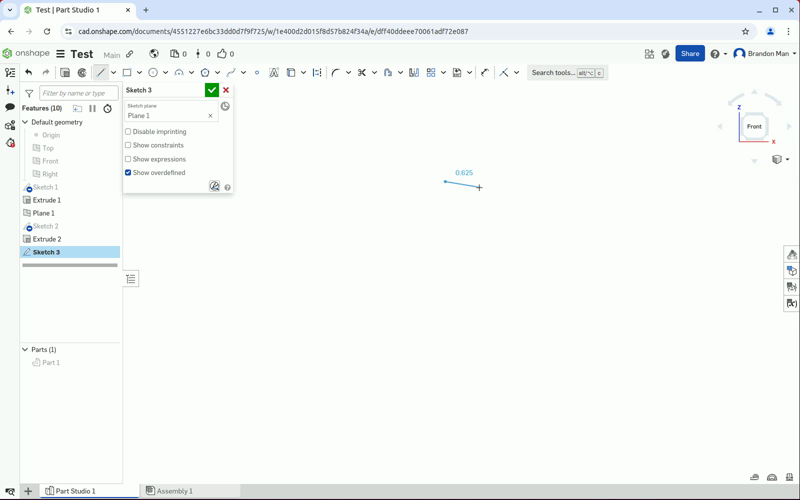
click(479, 187)
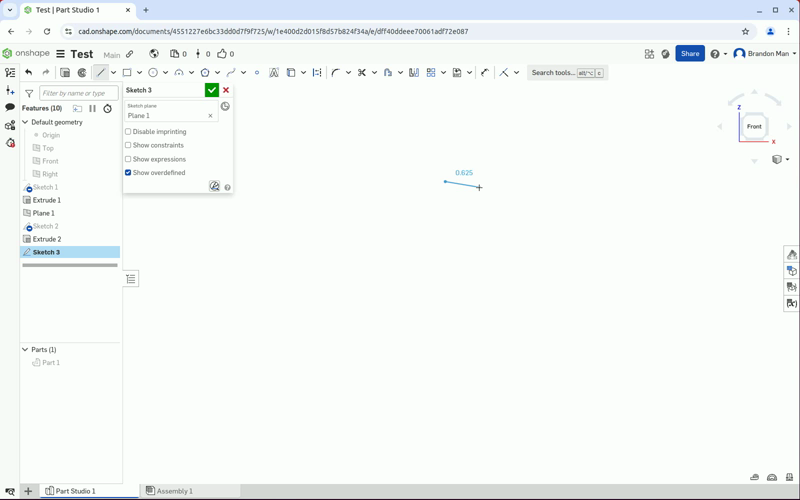
scroll(-6)
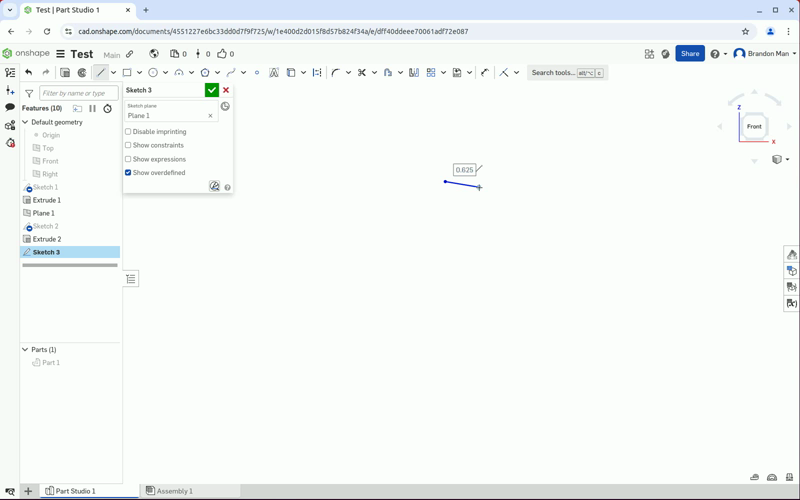
scroll(-6)
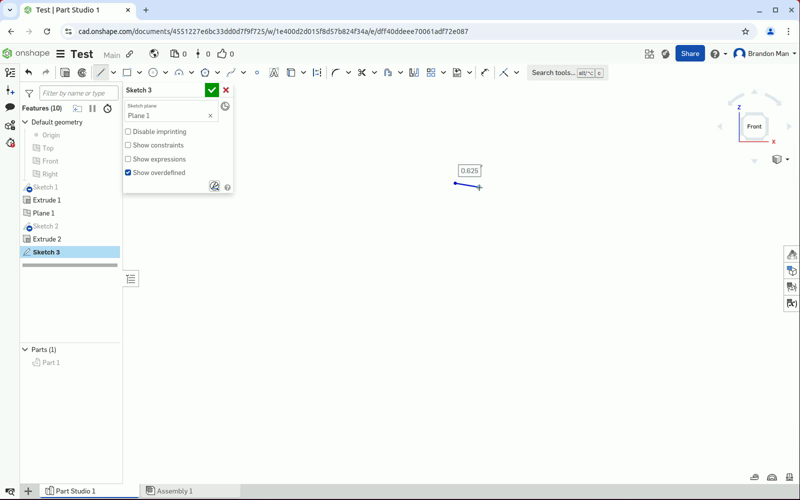
scroll(-6)
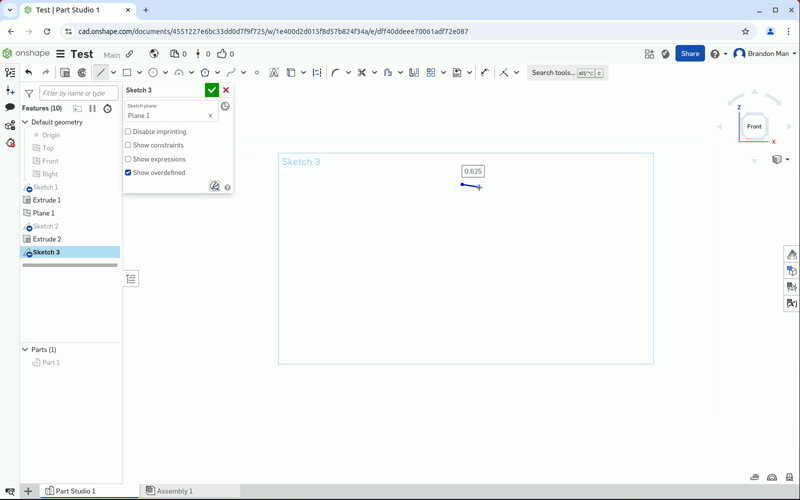
scroll(-6)
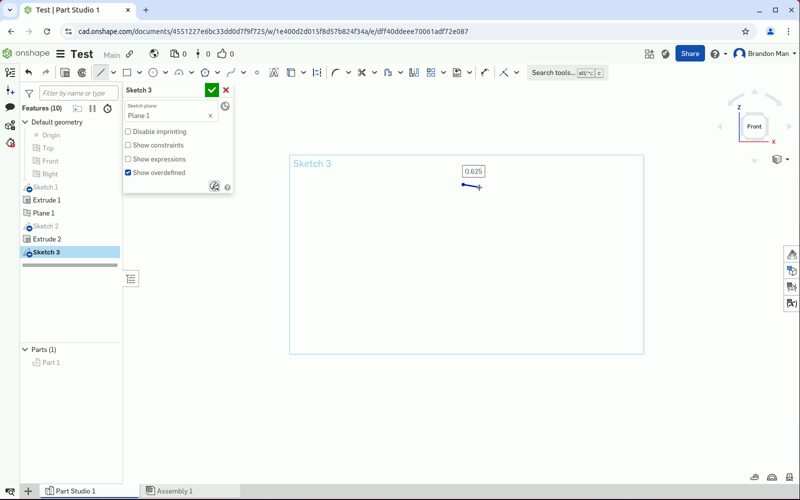
scroll(-6)
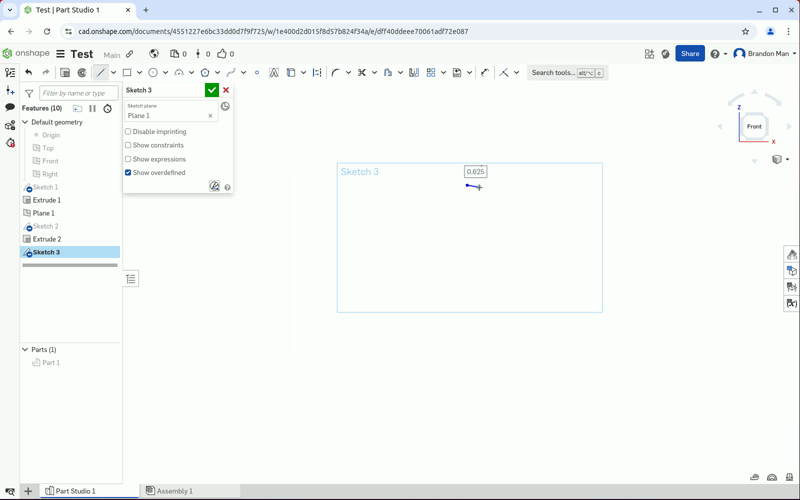
scroll(-6)
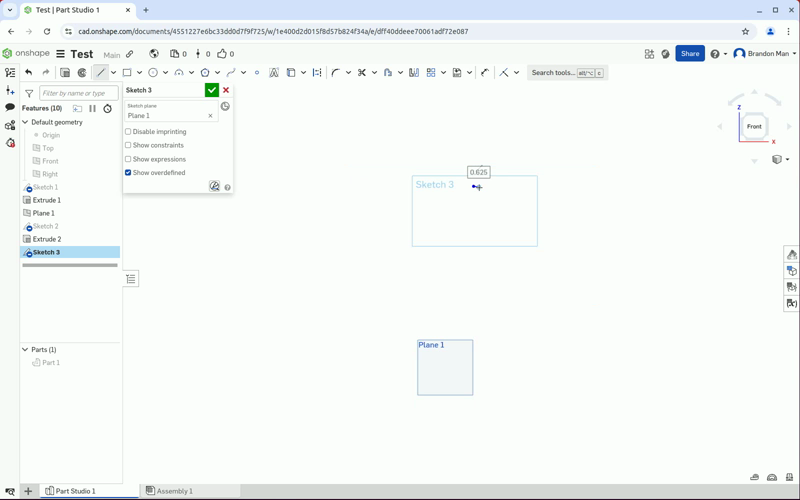
scroll(-6)
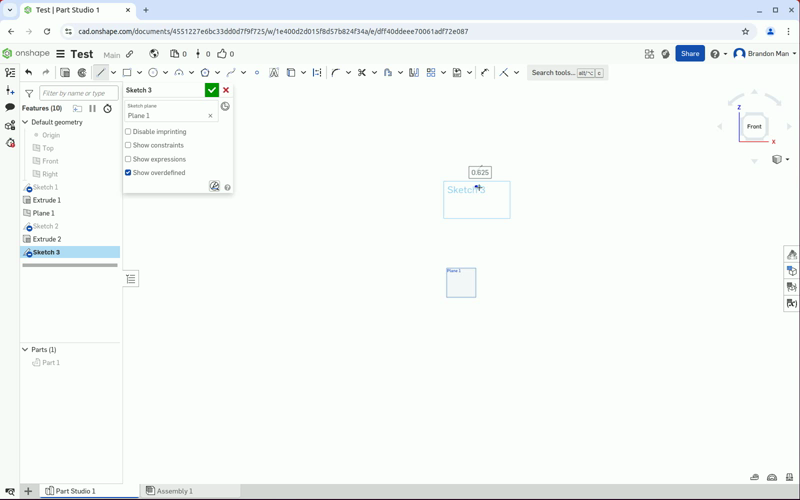
key_up(shift)
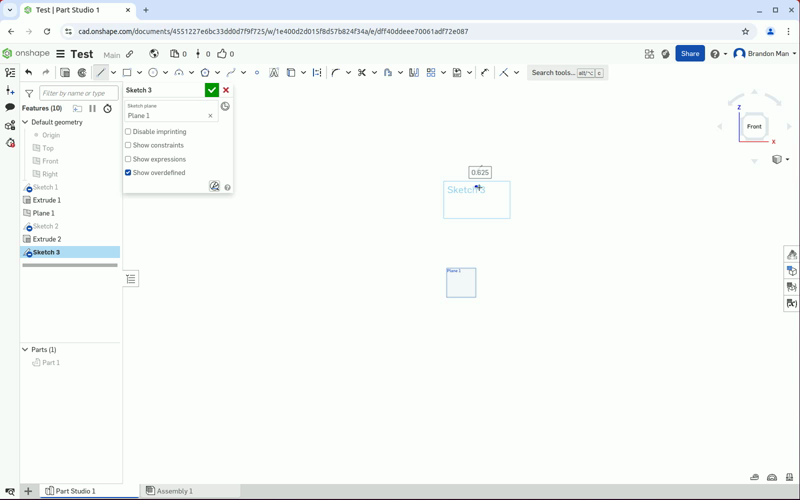
key_down(shift)
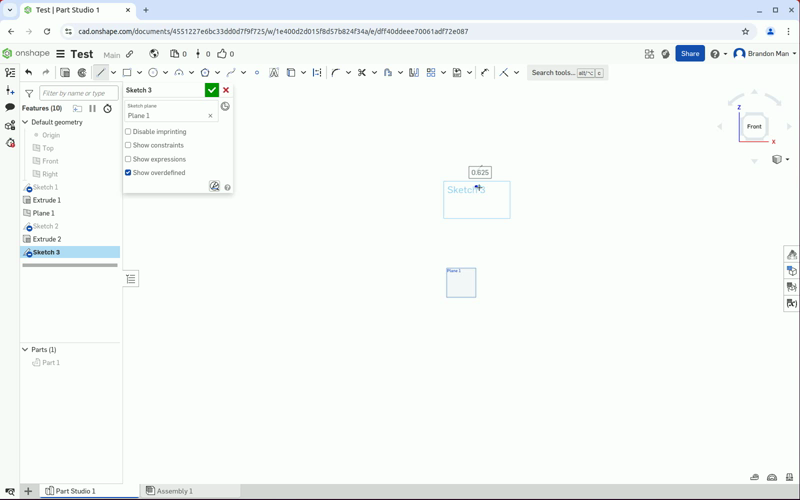
mouse_move(509, 187)
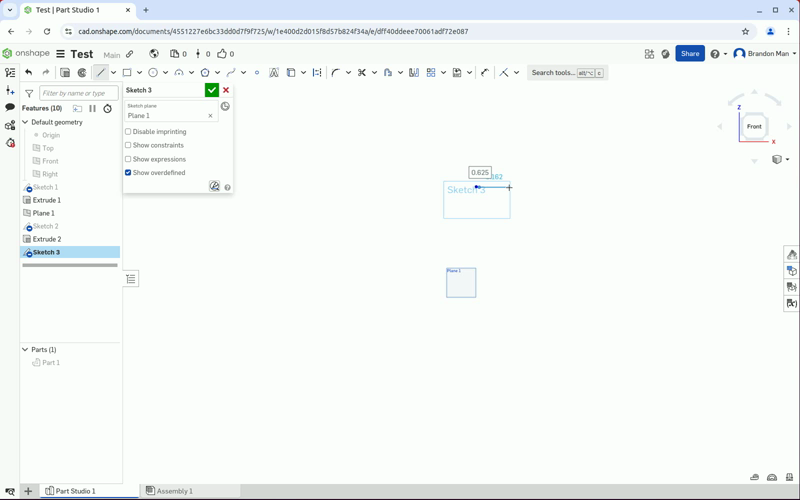
mouse_move(479, 181)
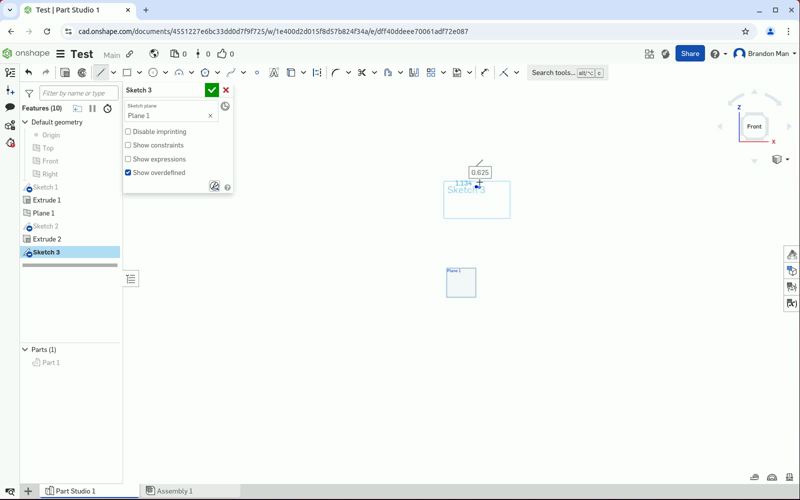
scroll(6)
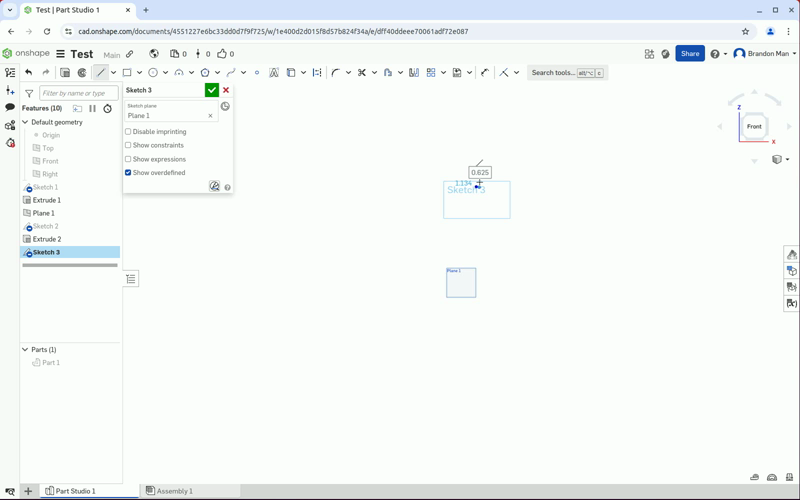
scroll(6)
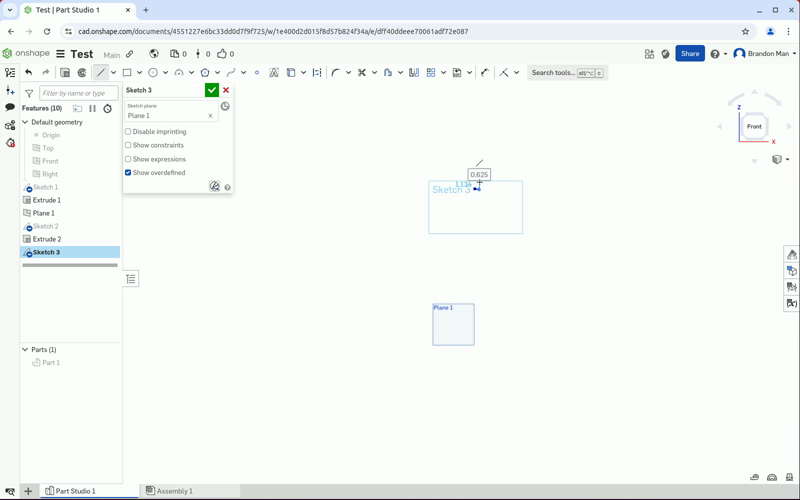
scroll(6)
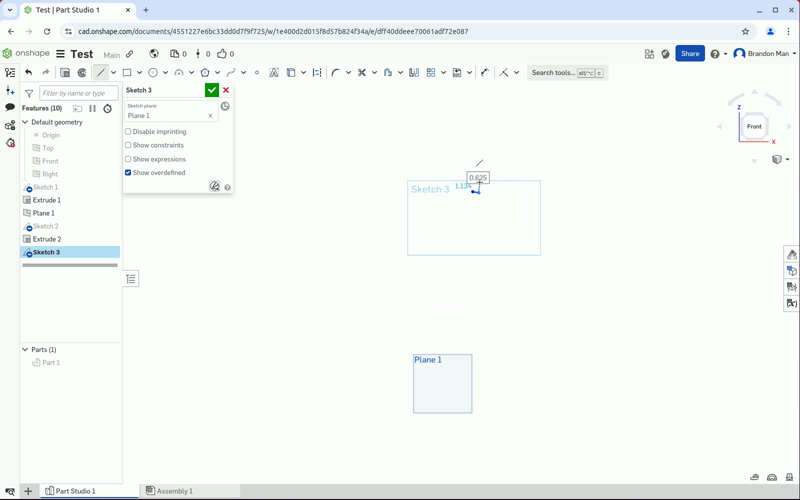
scroll(6)
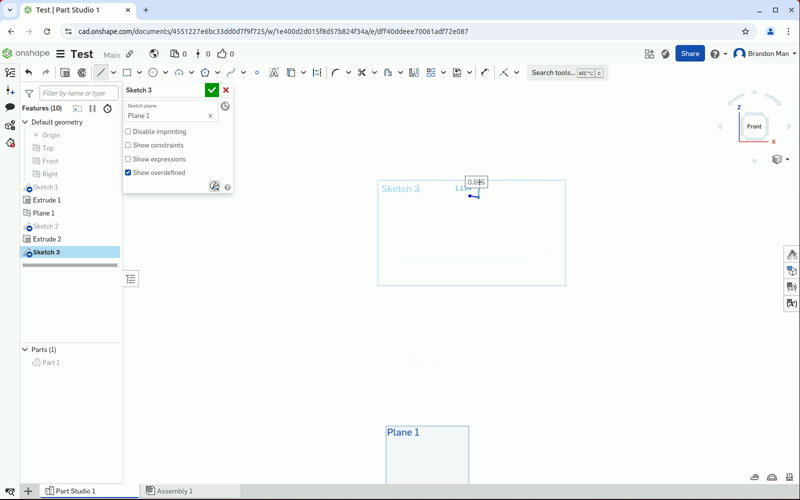
scroll(6)
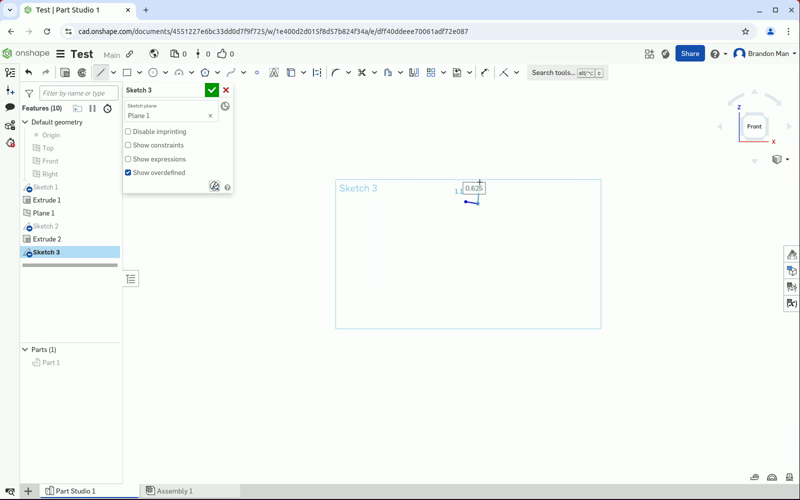
scroll(6)
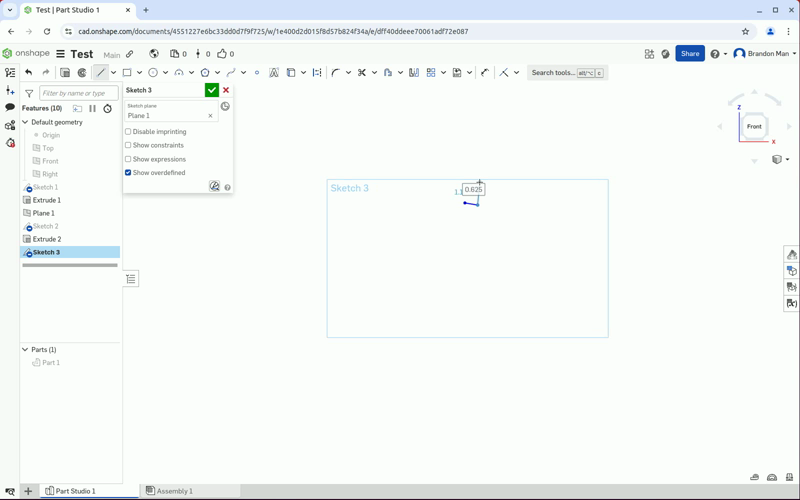
scroll(6)
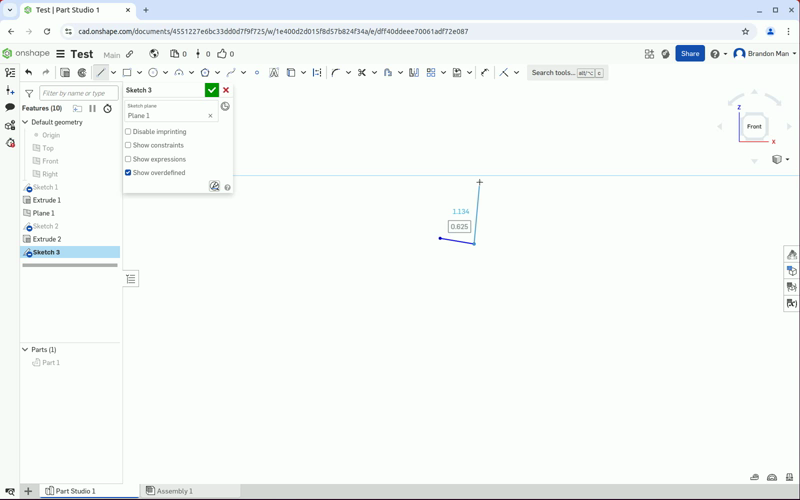
click(479, 181)
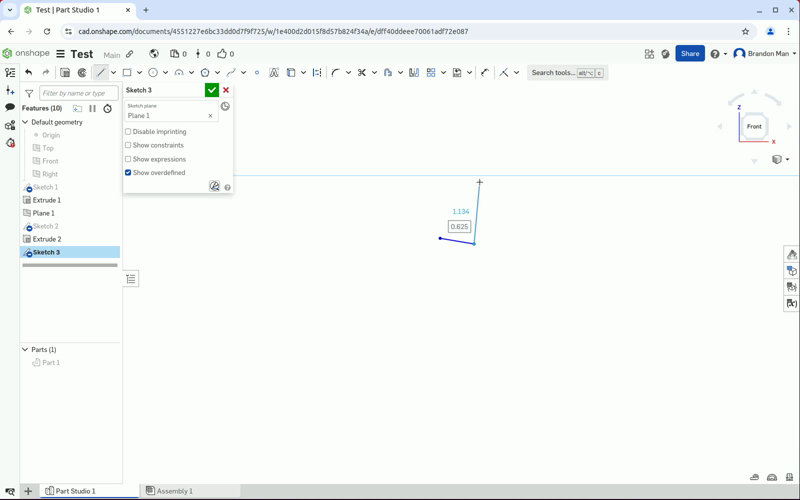
scroll(-6)
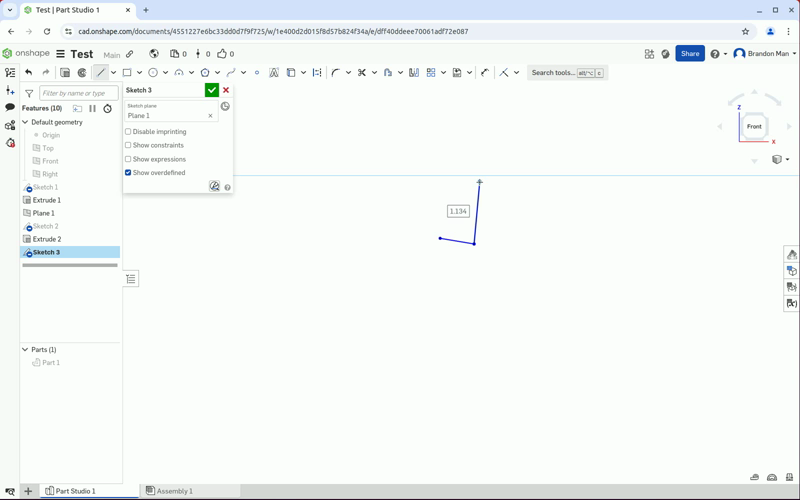
scroll(-6)
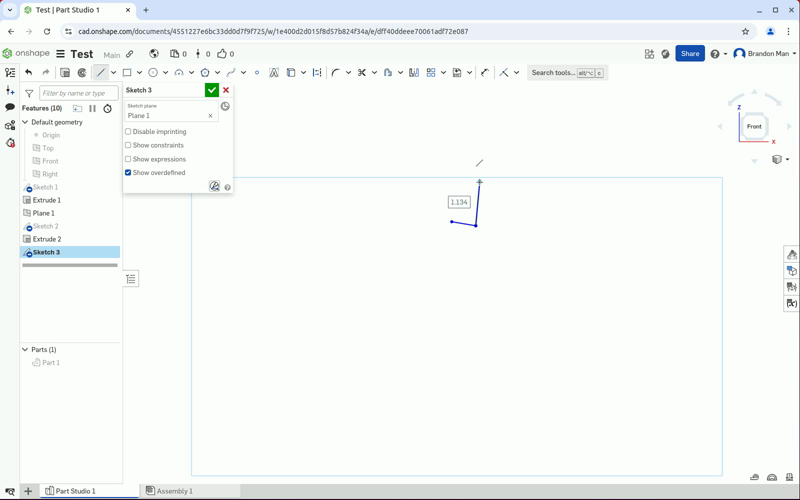
scroll(-6)
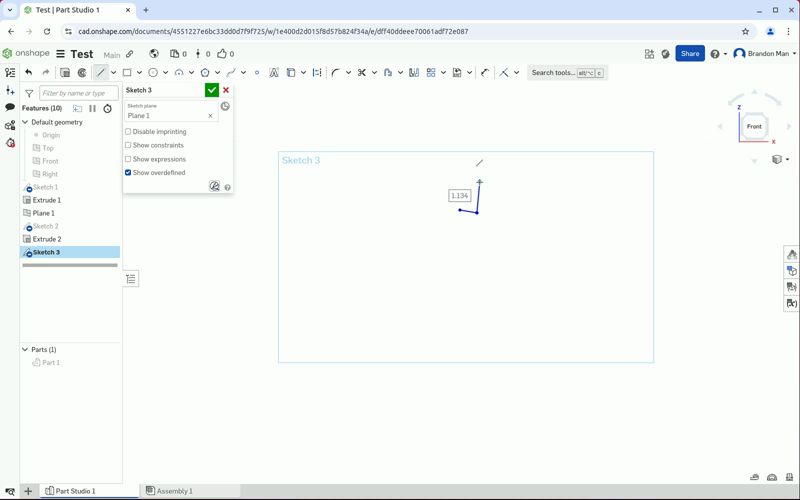
scroll(-6)
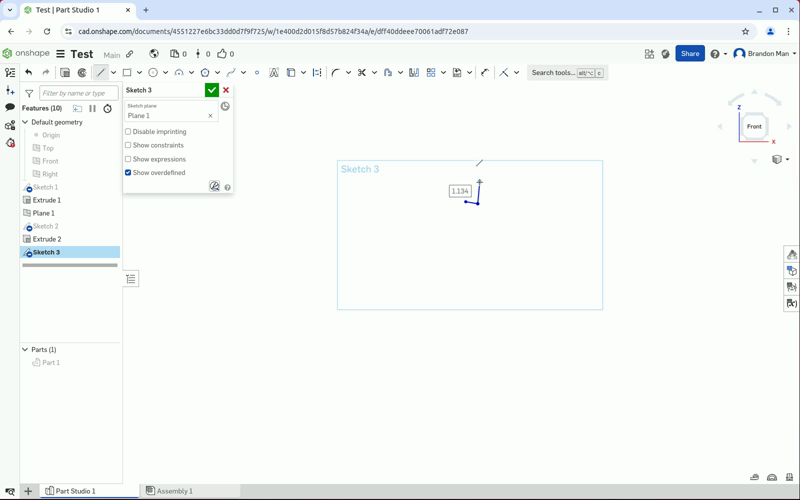
scroll(-6)
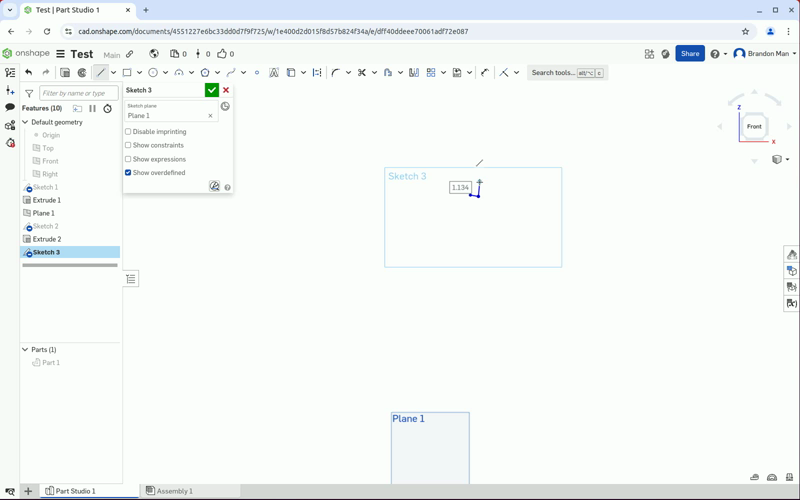
scroll(-6)
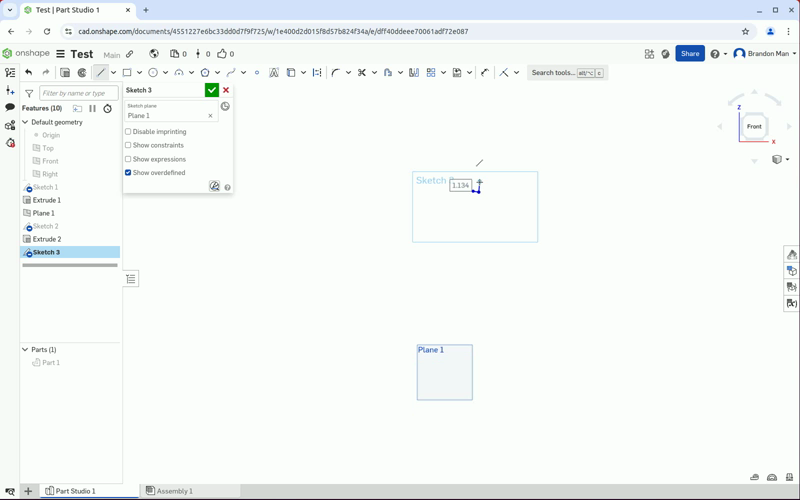
scroll(-6)
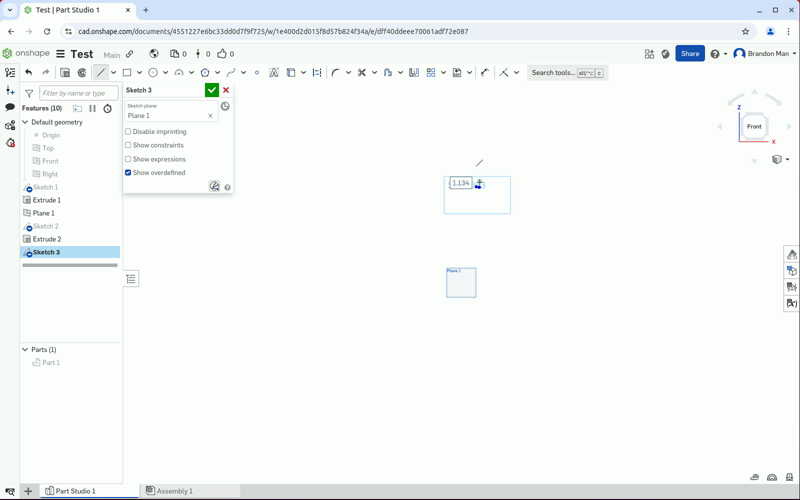
key_up(shift)
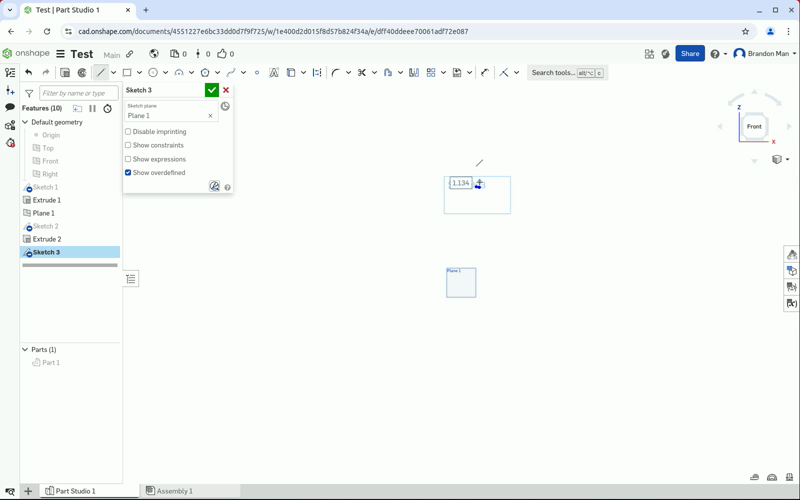
key_down(shift)
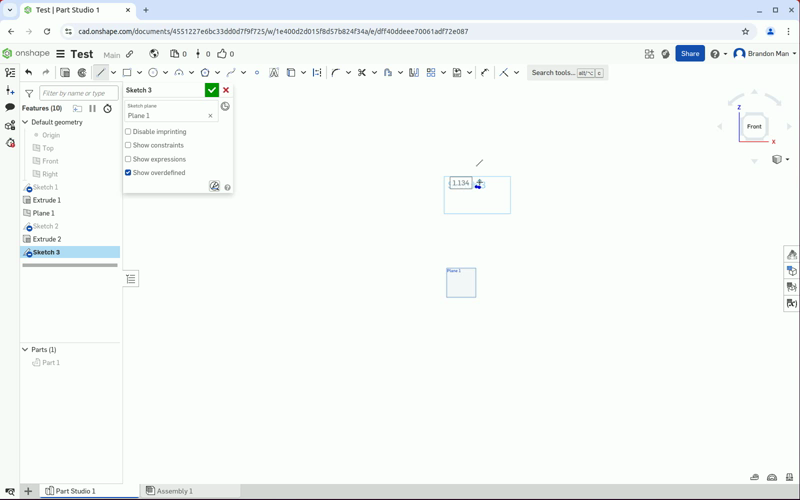
mouse_move(509, 181)
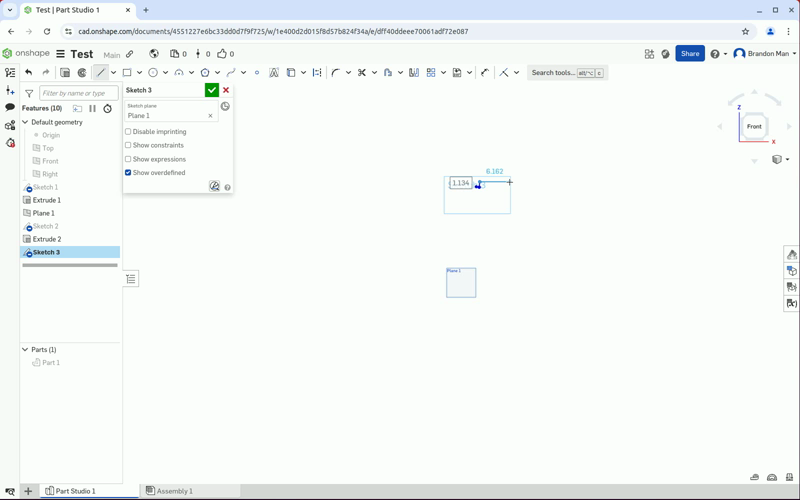
mouse_move(477, 180)
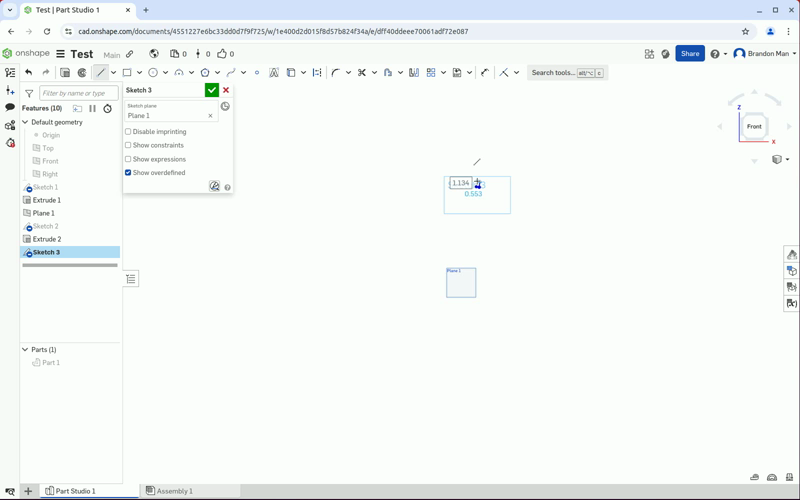
scroll(6)
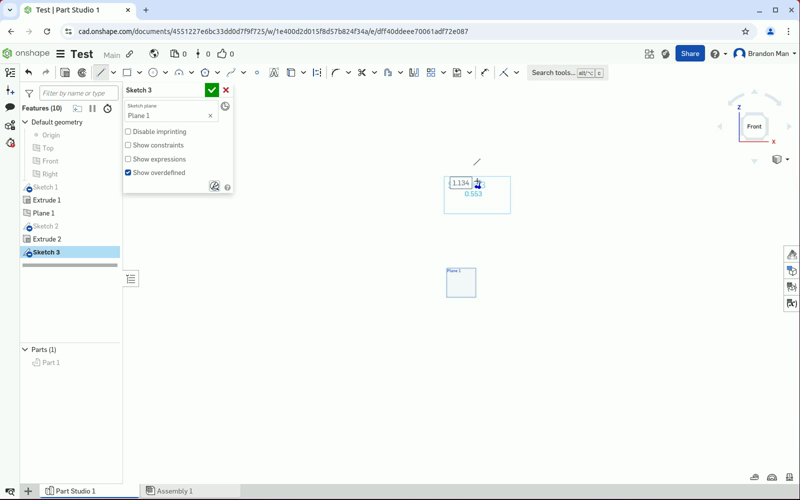
scroll(6)
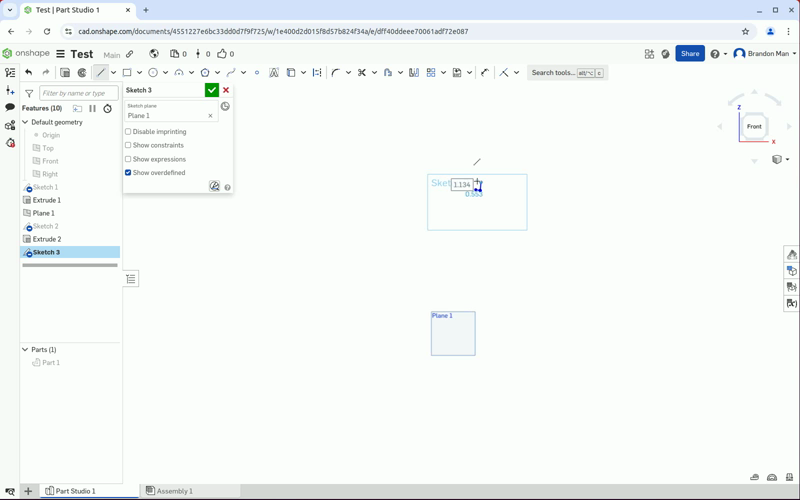
scroll(6)
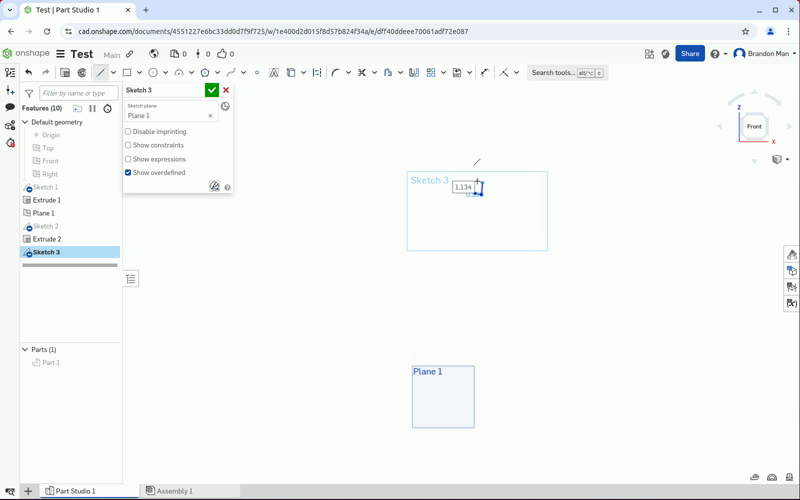
scroll(6)
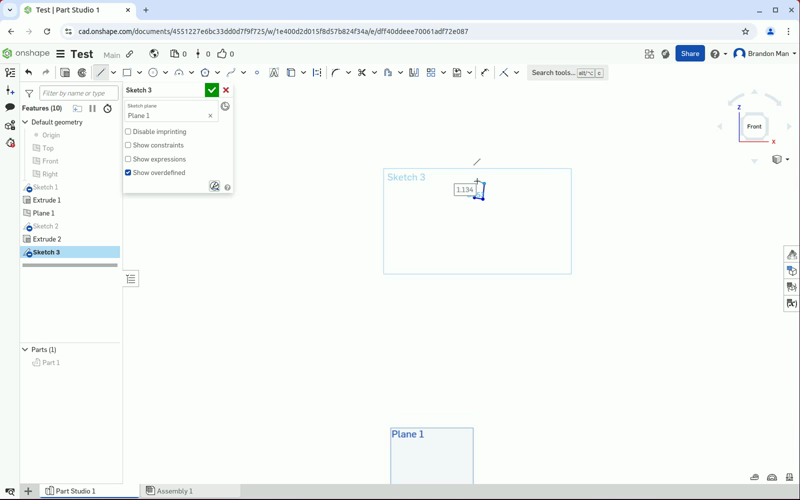
scroll(6)
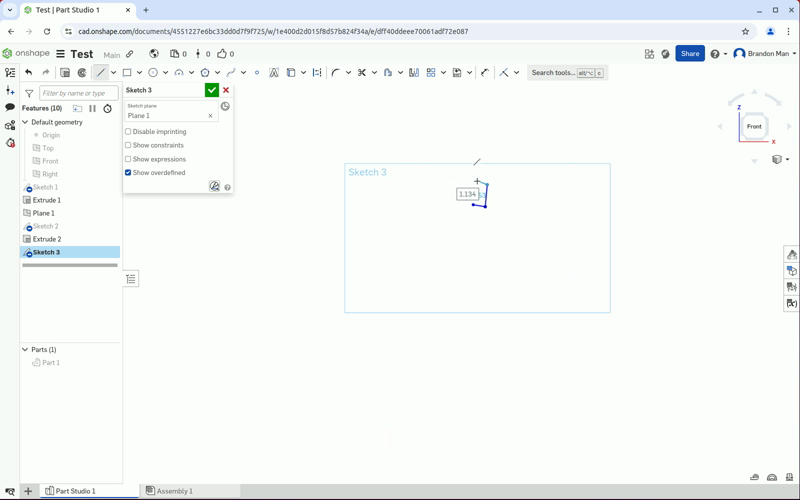
scroll(6)
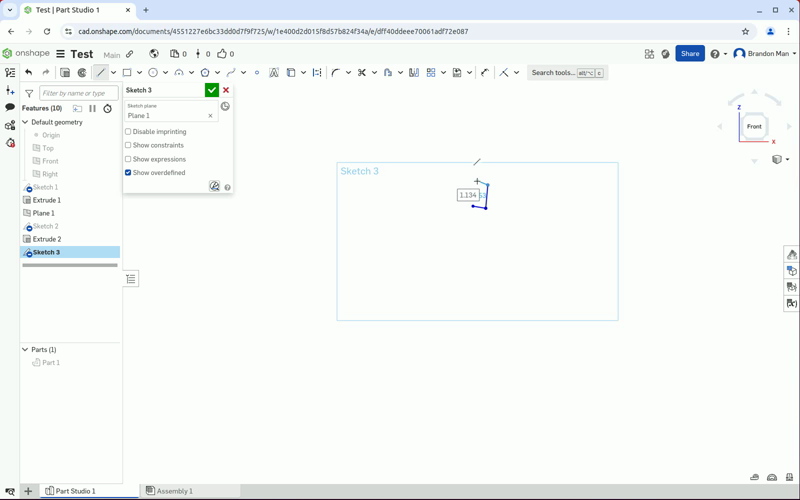
scroll(6)
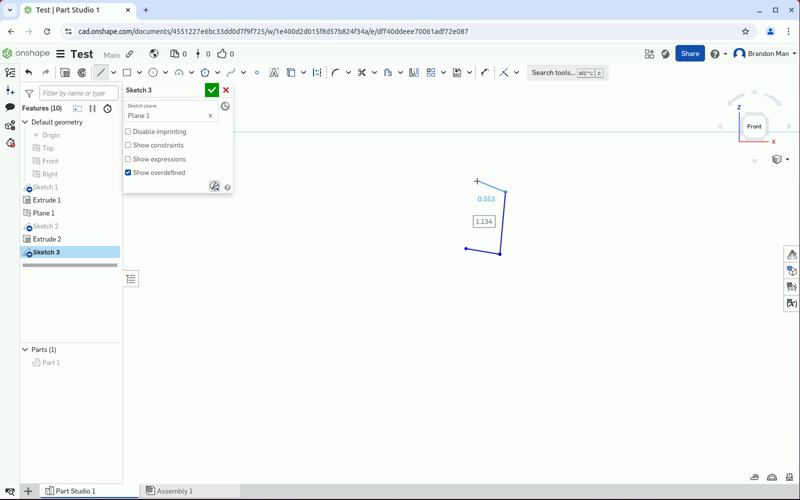
click(477, 180)
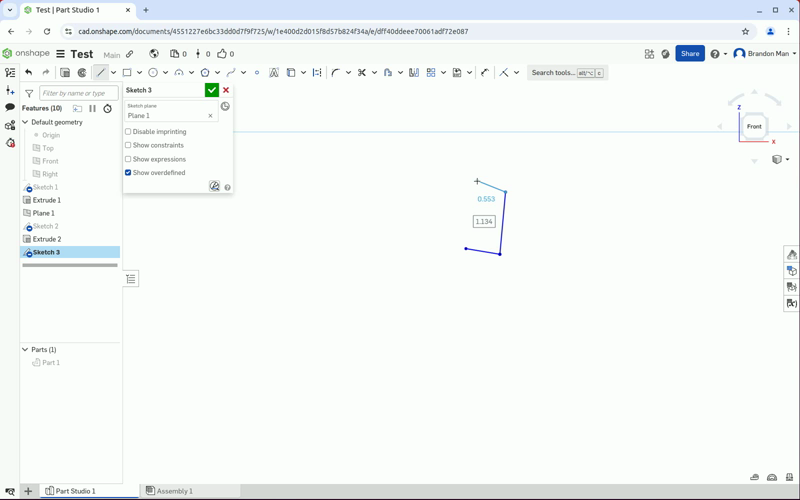
scroll(-6)
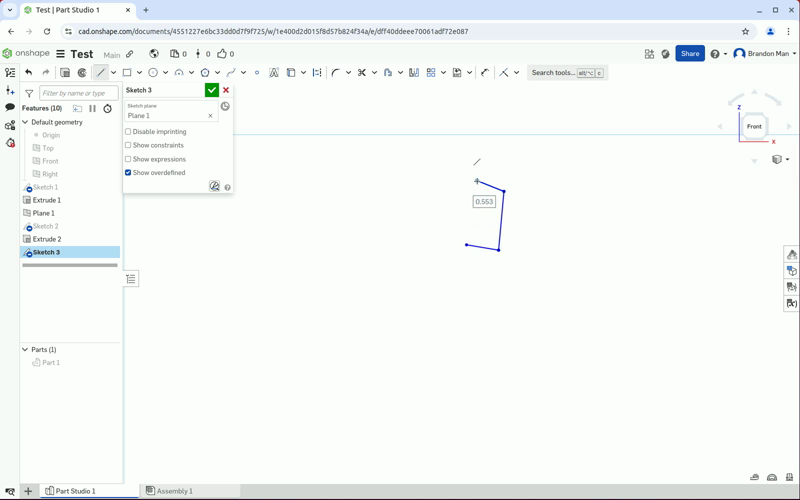
scroll(-6)
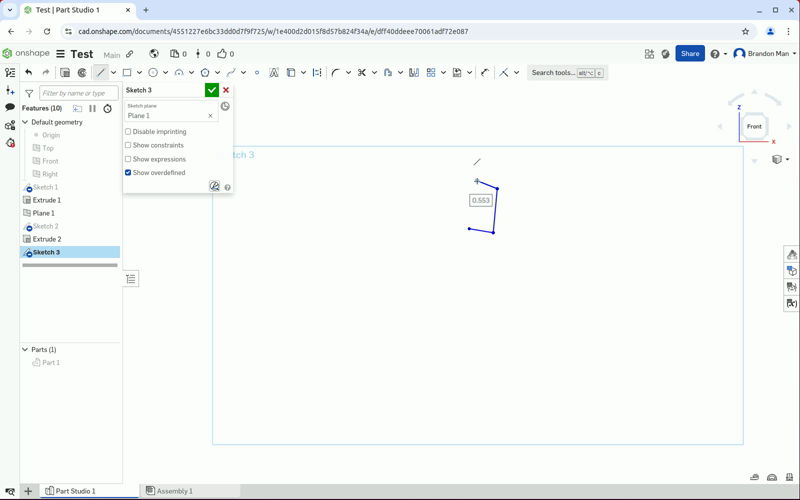
scroll(-6)
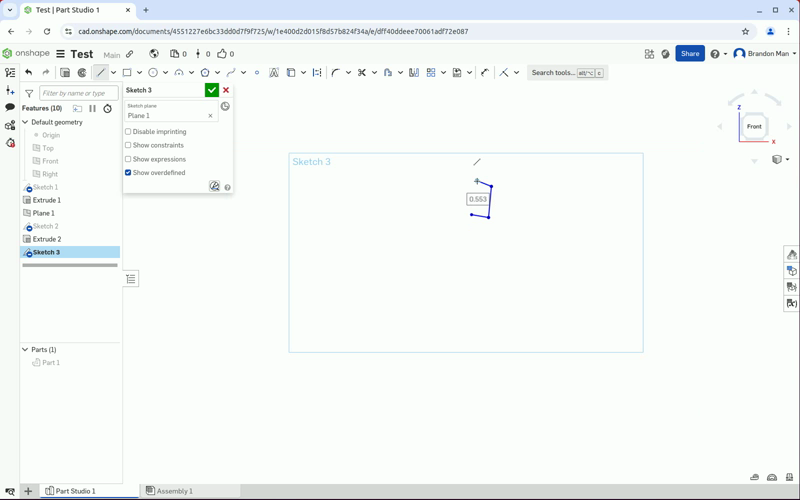
scroll(-6)
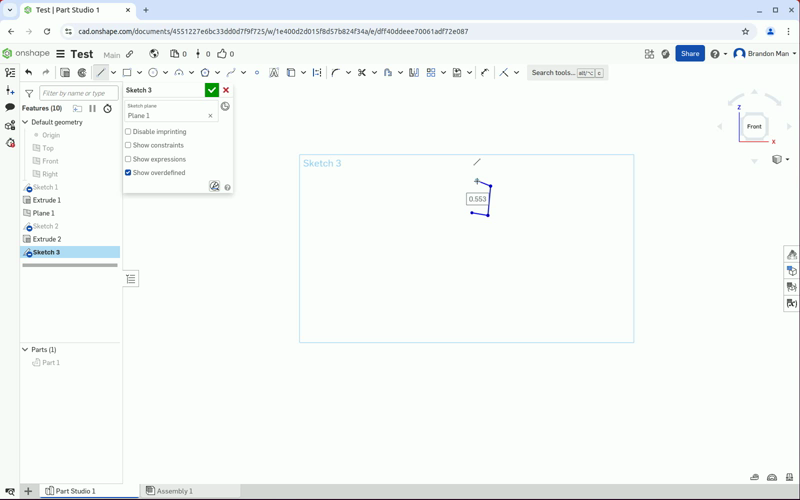
scroll(-6)
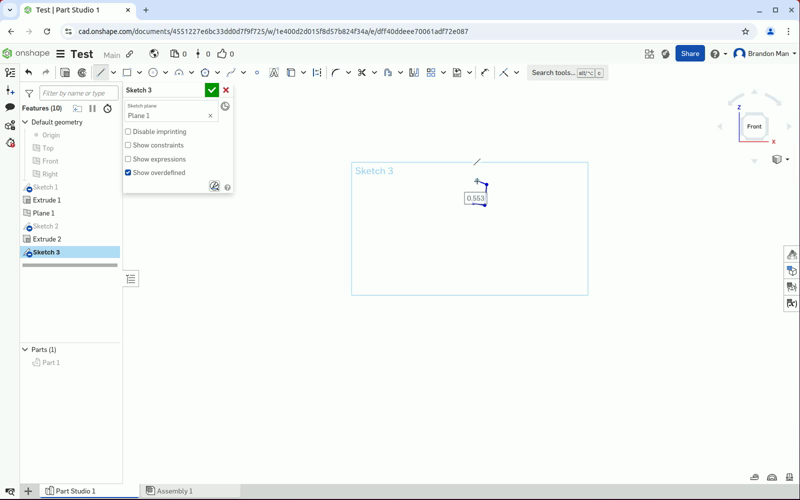
scroll(-6)
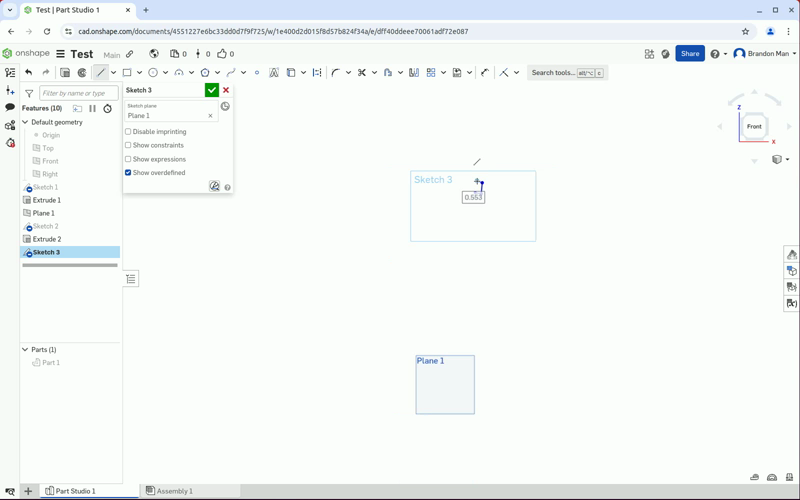
scroll(-6)
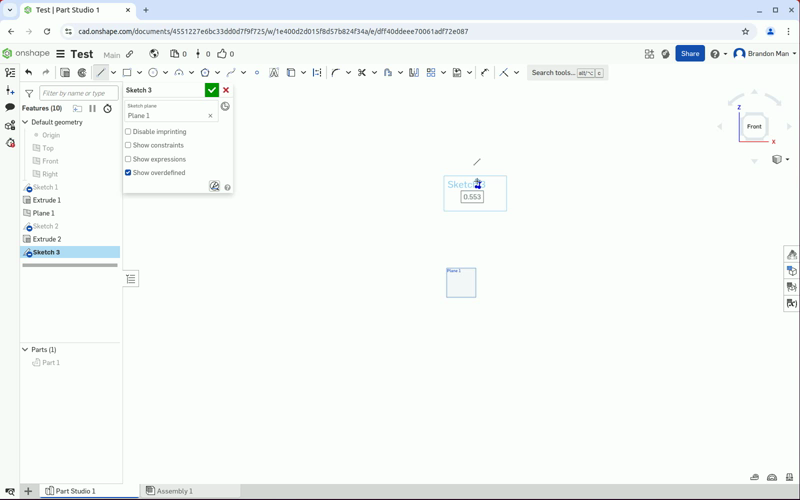
key_up(shift)
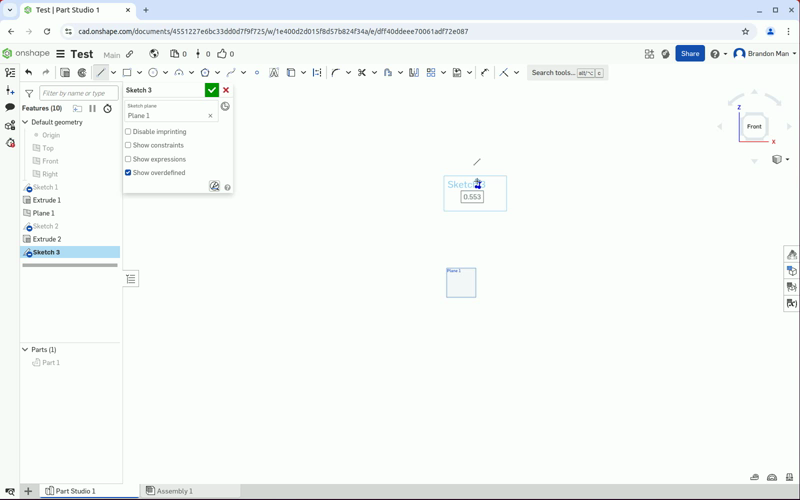
mouse_move(507, 180)
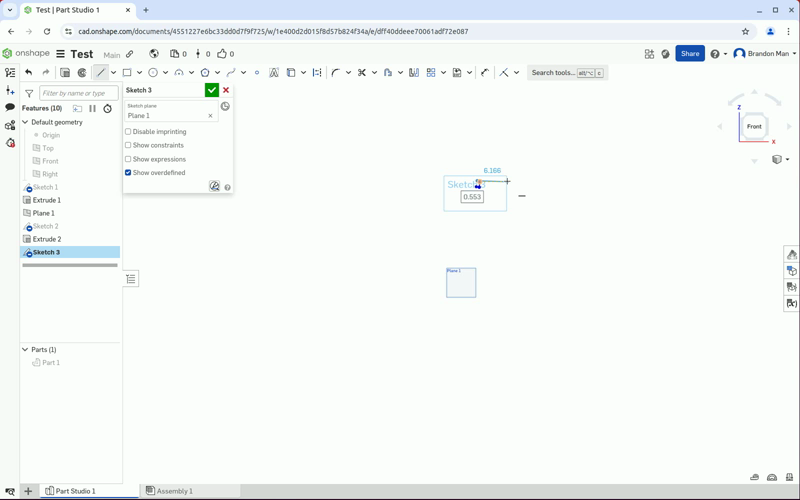
key_down(shift)
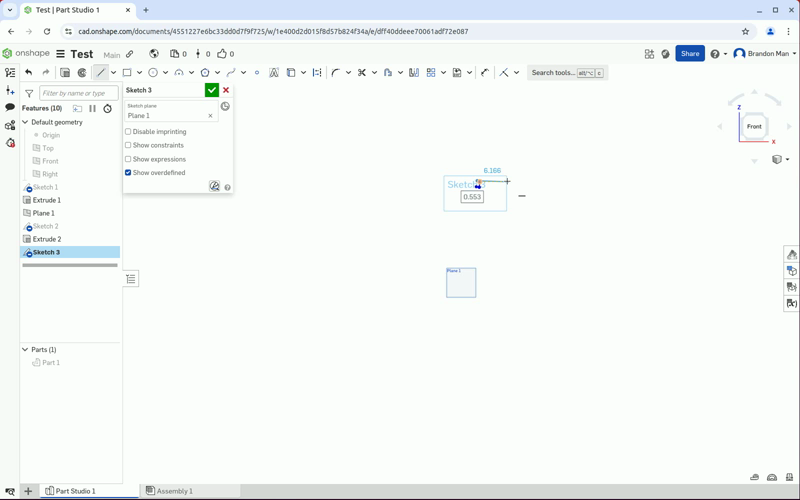
mouse_move(476, 186)
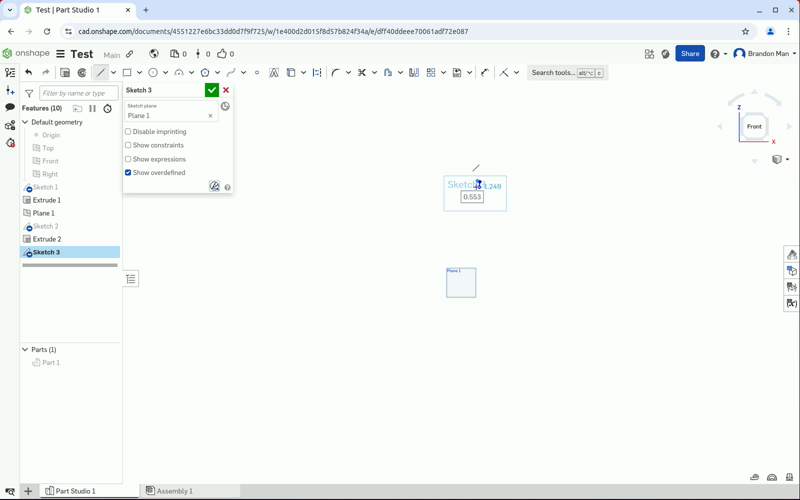
scroll(6)
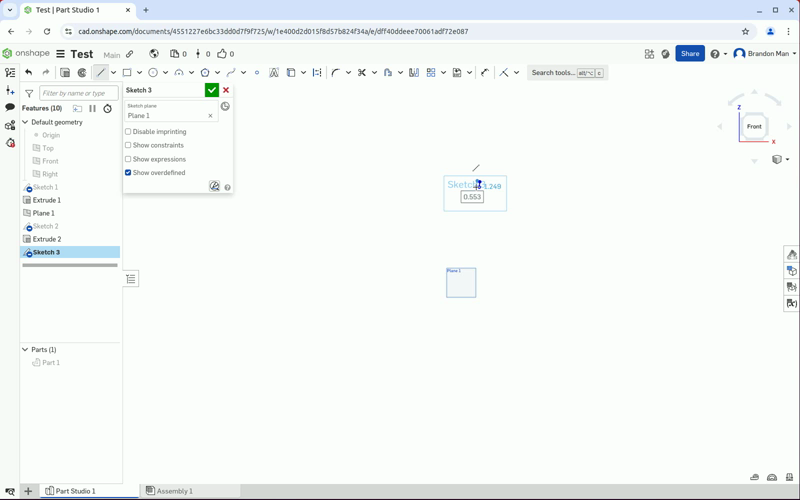
scroll(6)
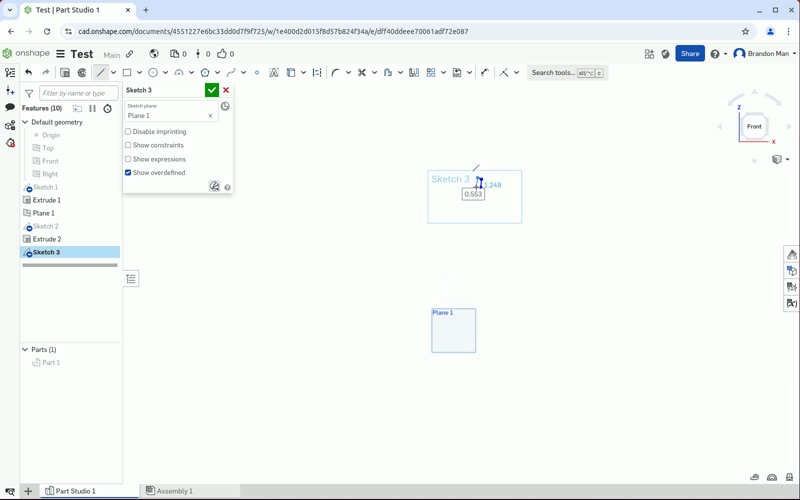
scroll(6)
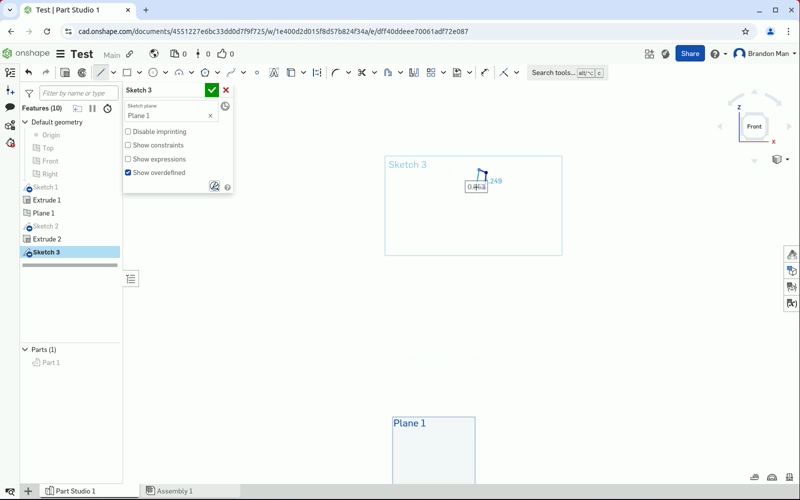
scroll(6)
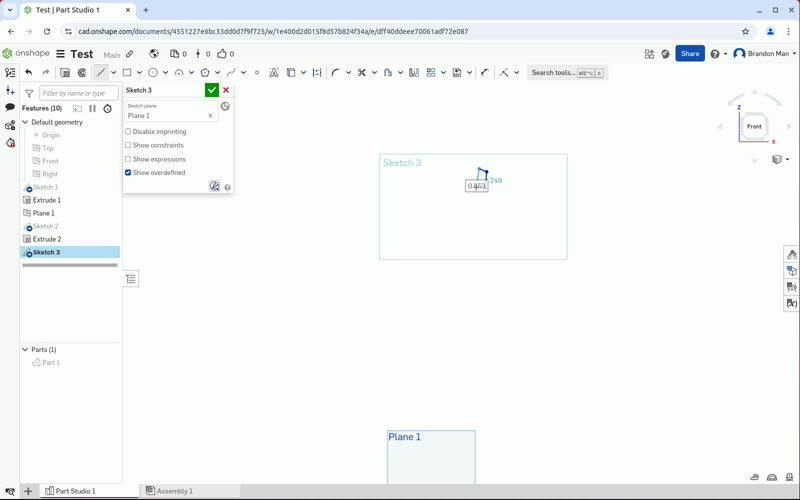
scroll(6)
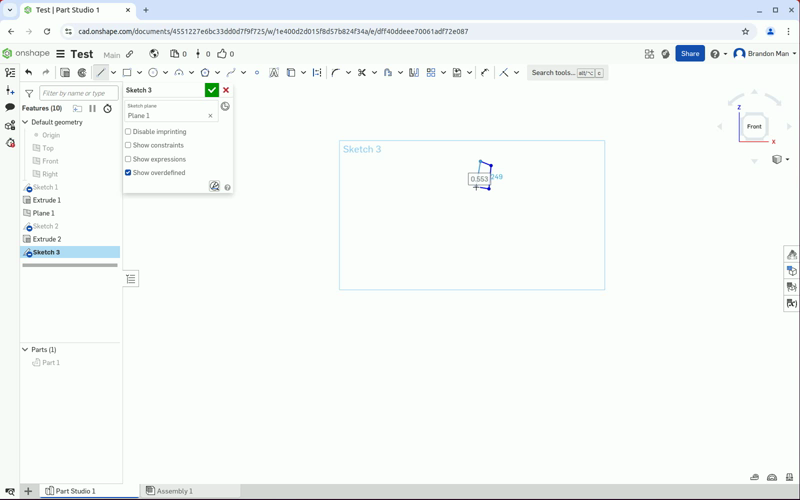
scroll(6)
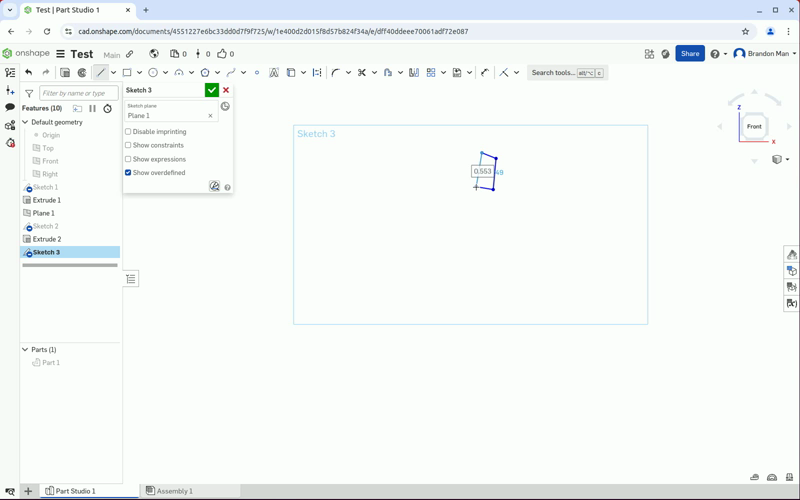
scroll(6)
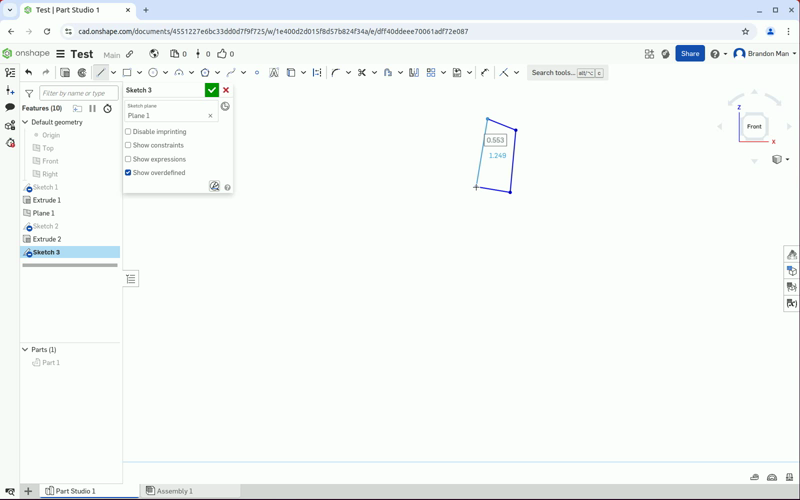
key_up(shift)
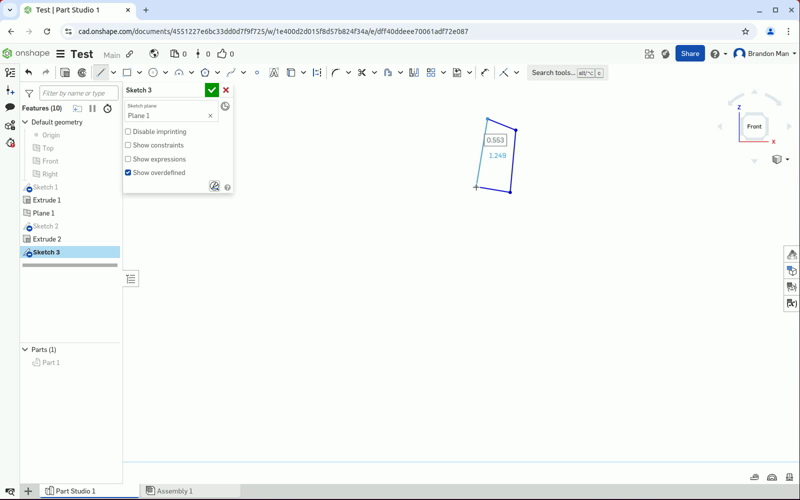
click(476, 186)
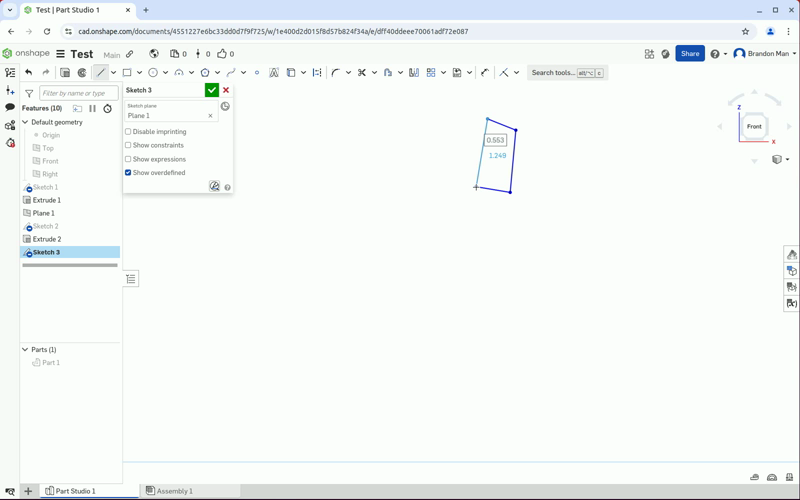
scroll(-6)
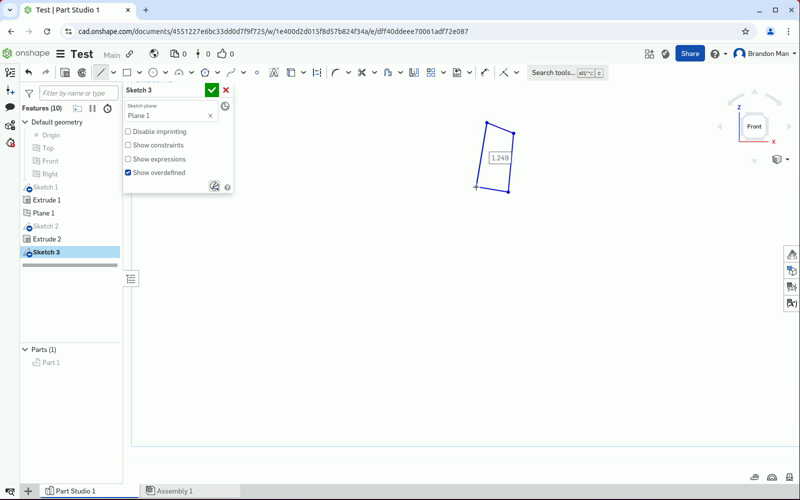
scroll(-6)
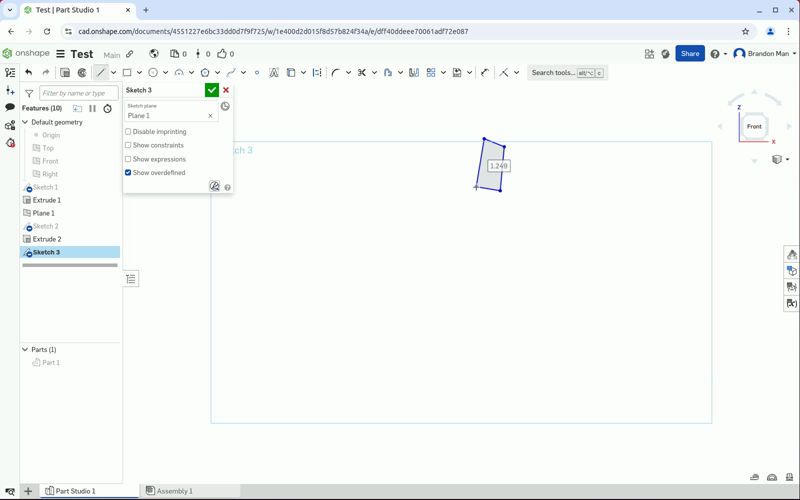
scroll(-6)
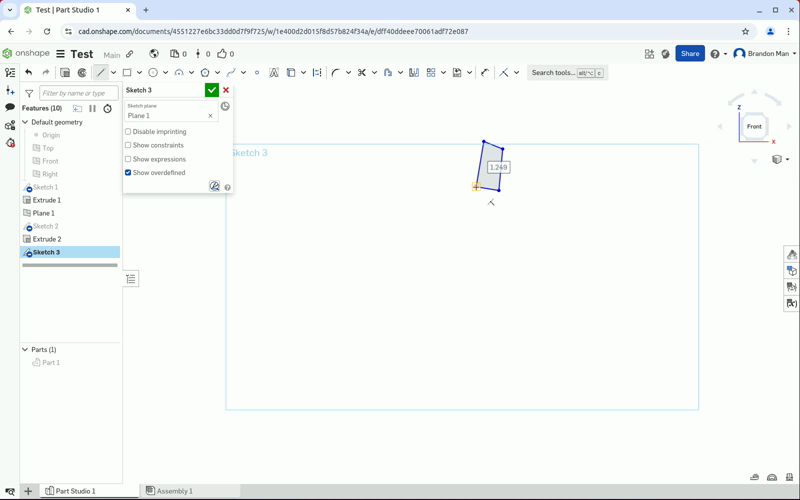
scroll(-6)
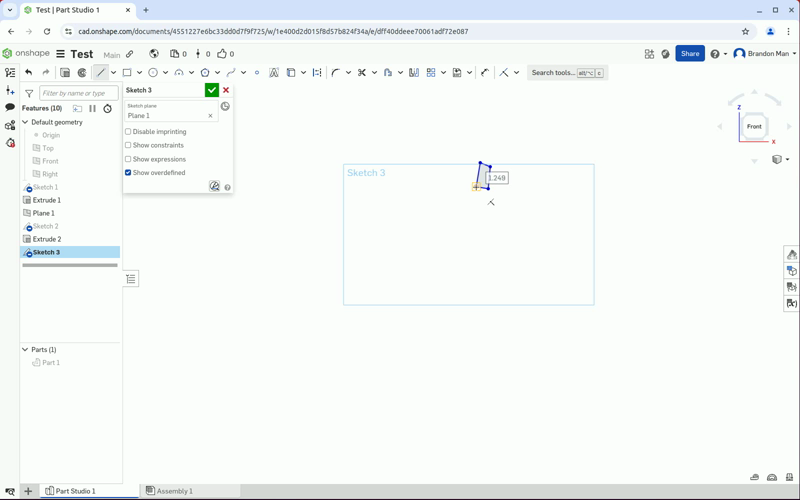
scroll(-6)
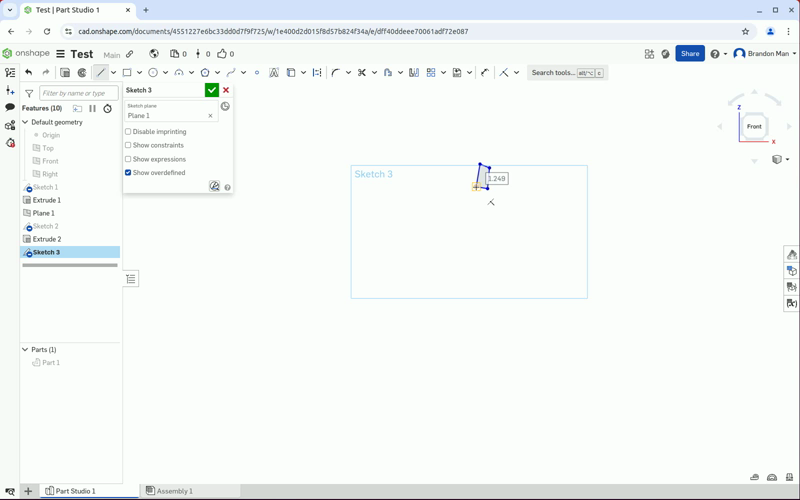
scroll(-6)
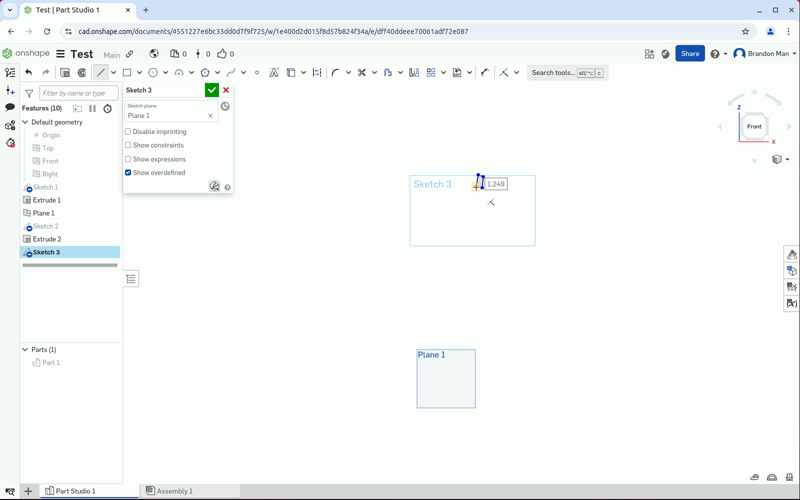
scroll(-6)
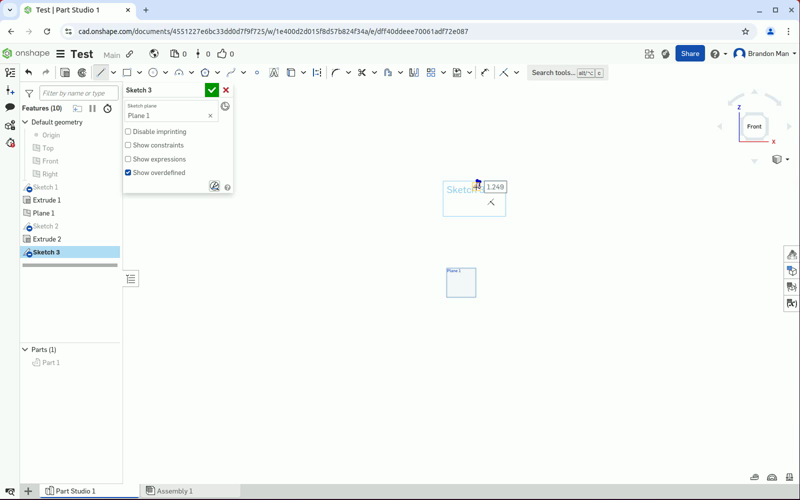
key(esc)
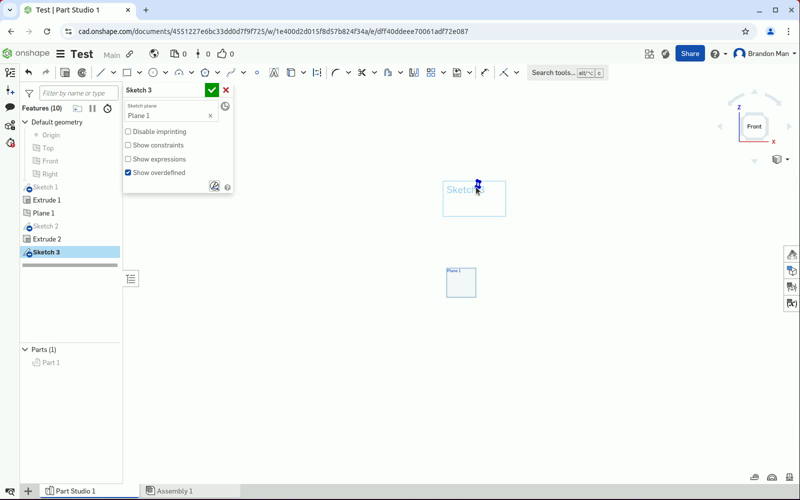
mouse_move(477, 185)
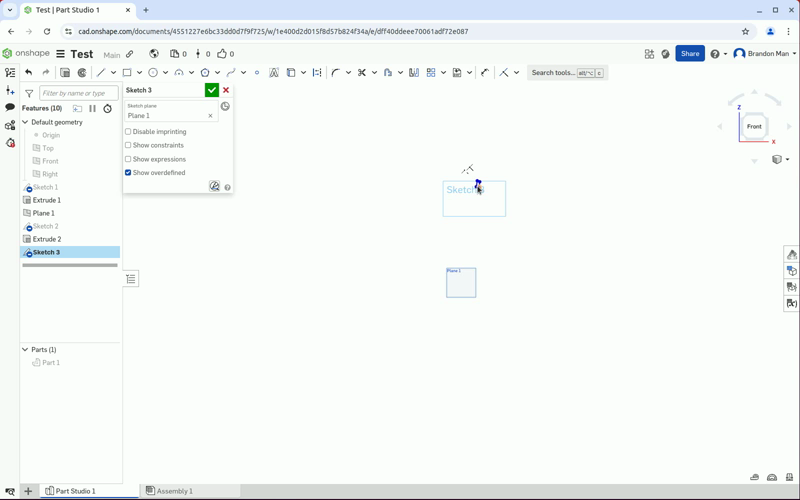
scroll(6)
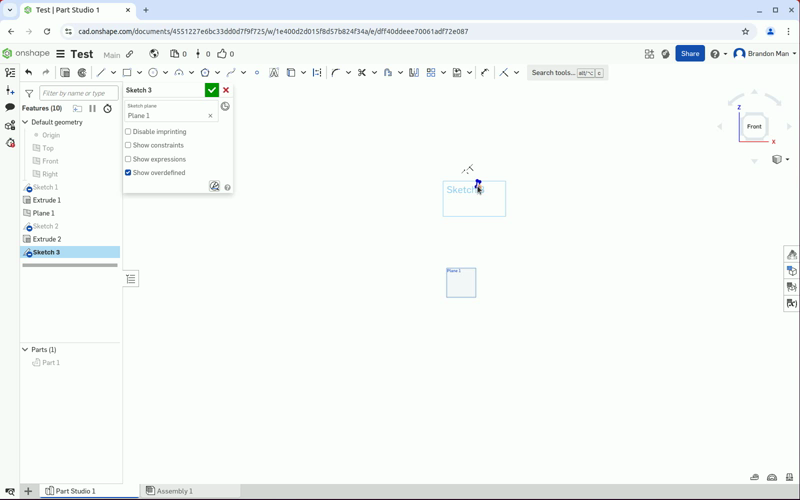
scroll(6)
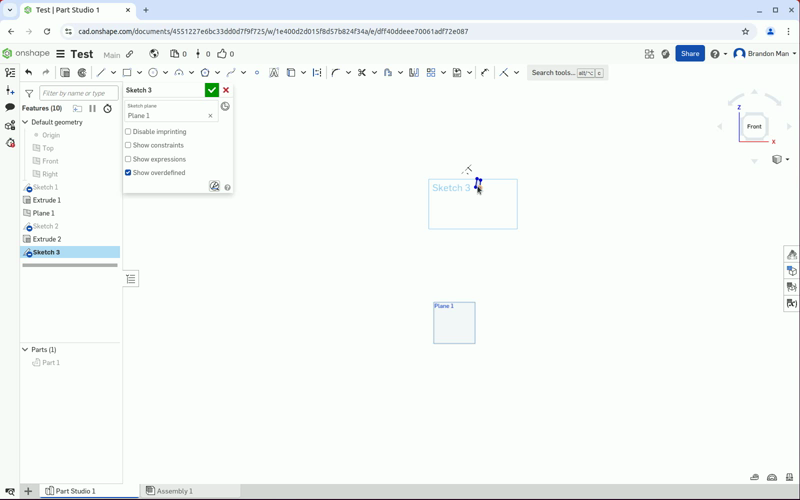
scroll(6)
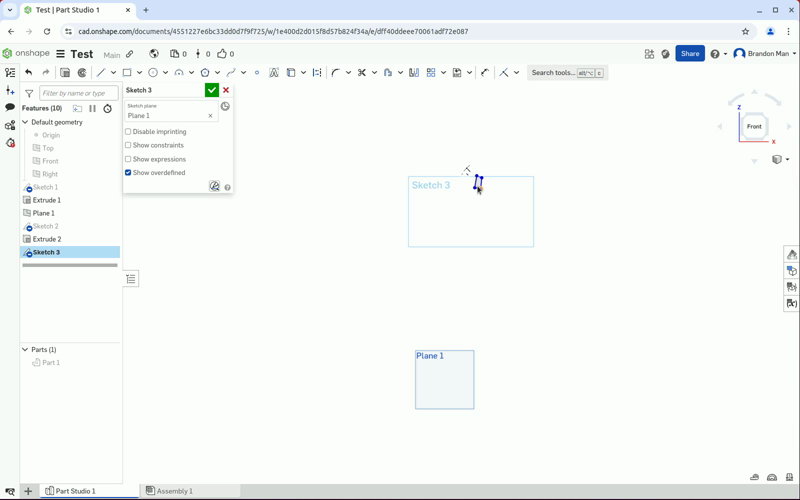
scroll(6)
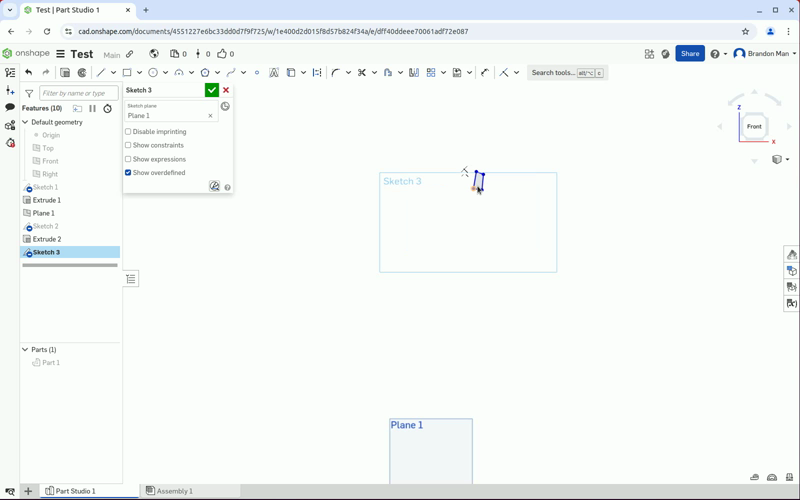
scroll(6)
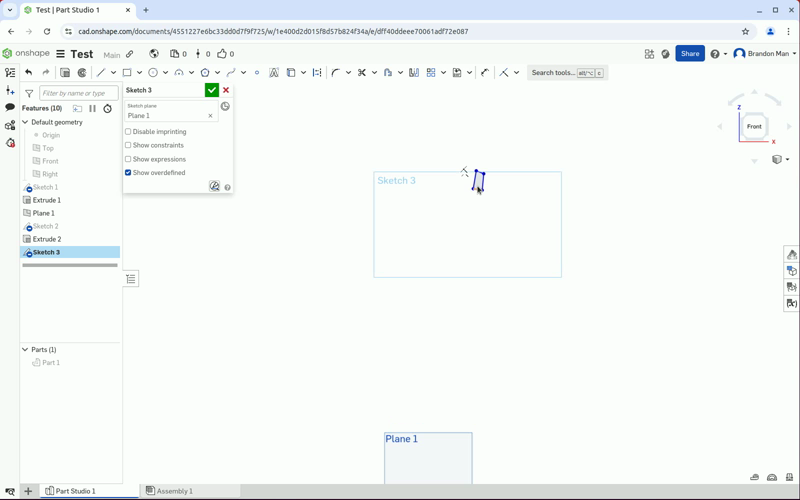
scroll(6)
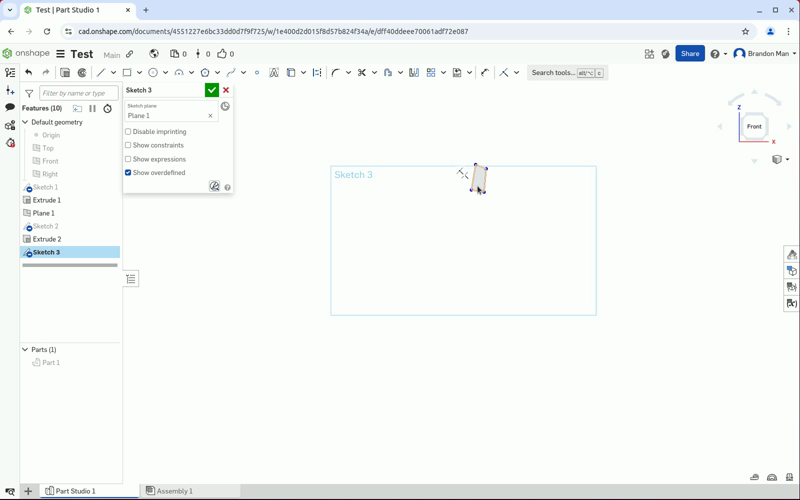
scroll(6)
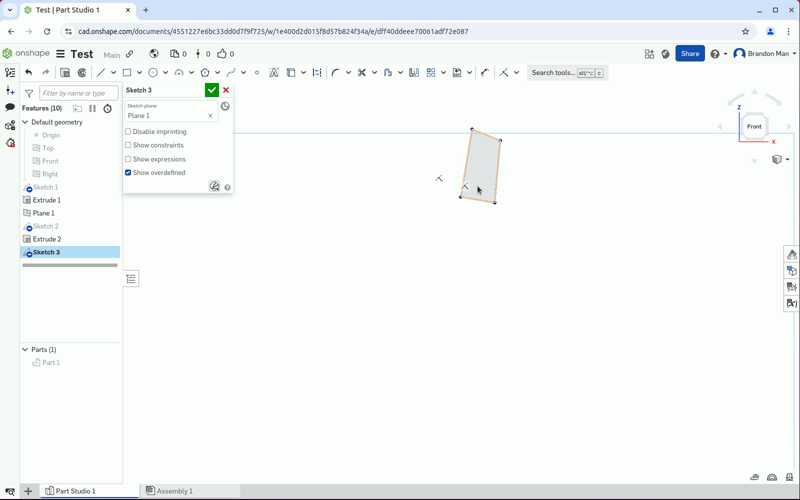
click(477, 185)
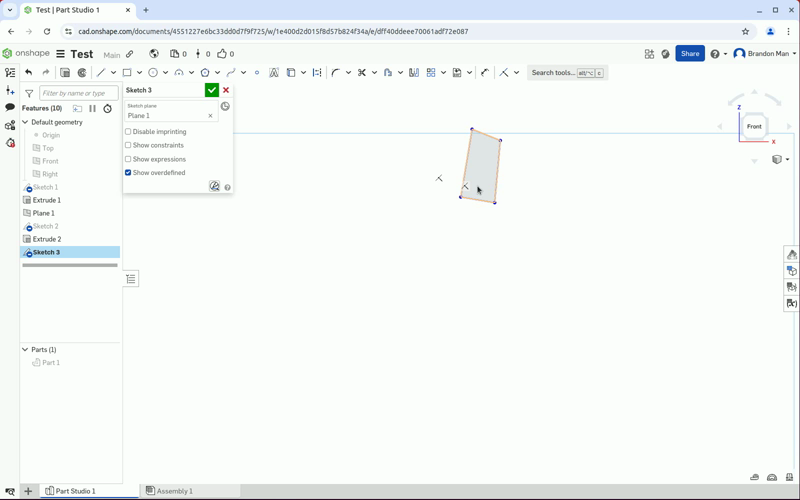
scroll(-6)
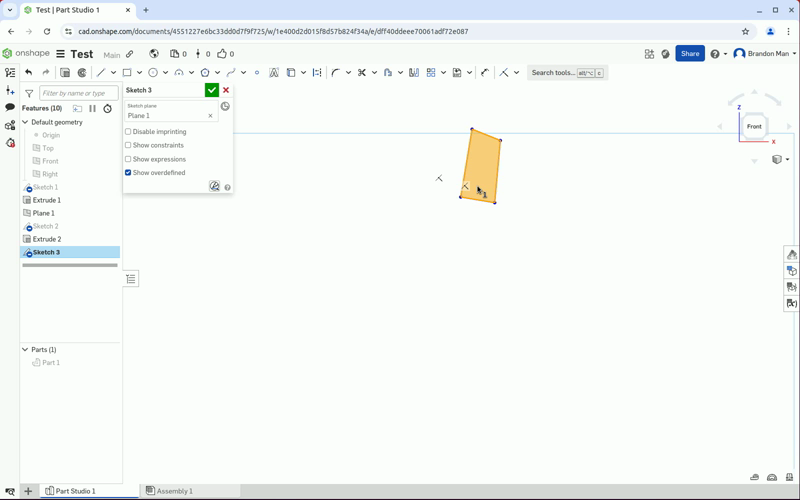
scroll(-6)
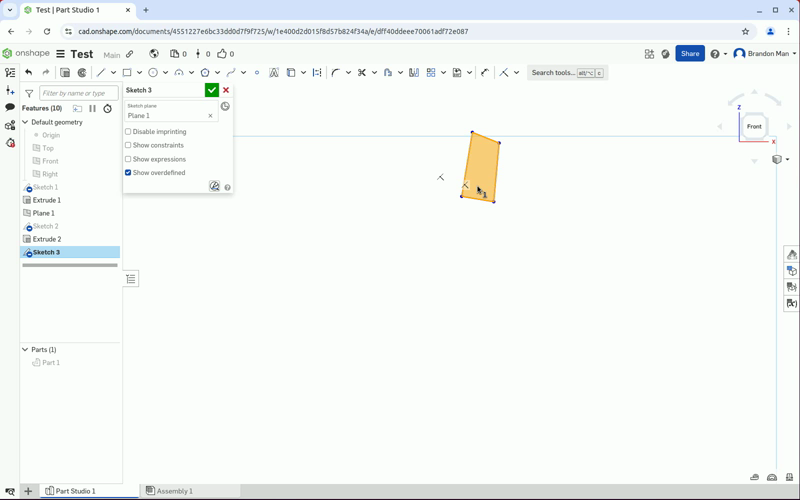
scroll(-6)
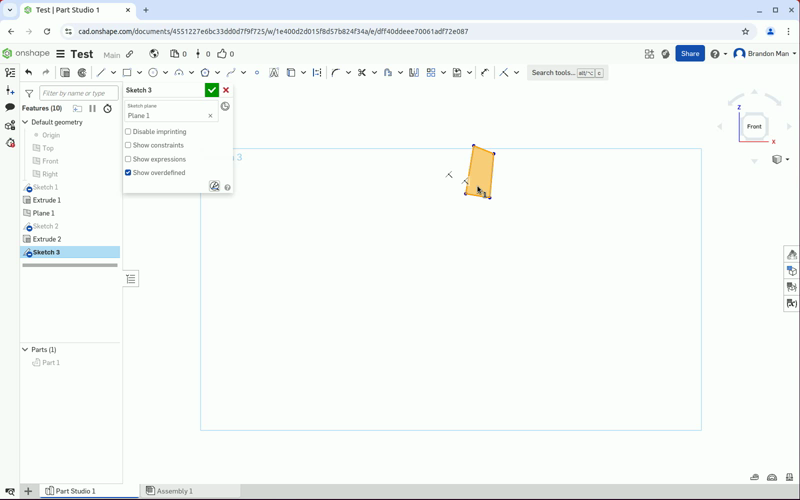
scroll(-6)
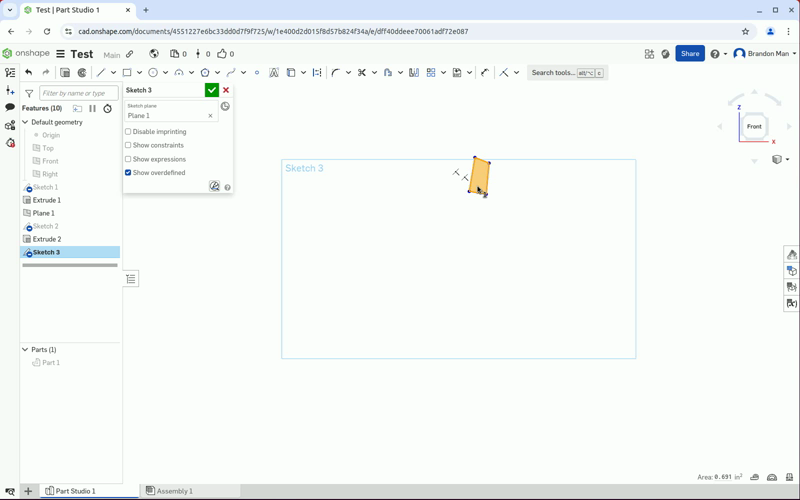
scroll(-6)
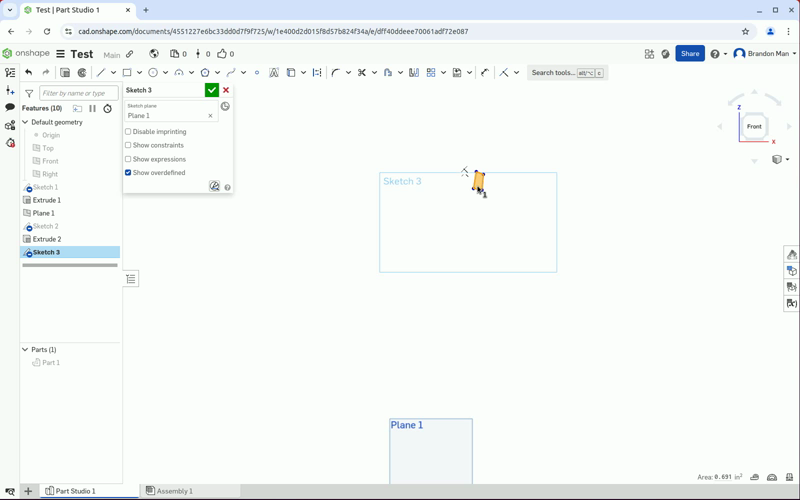
scroll(-6)
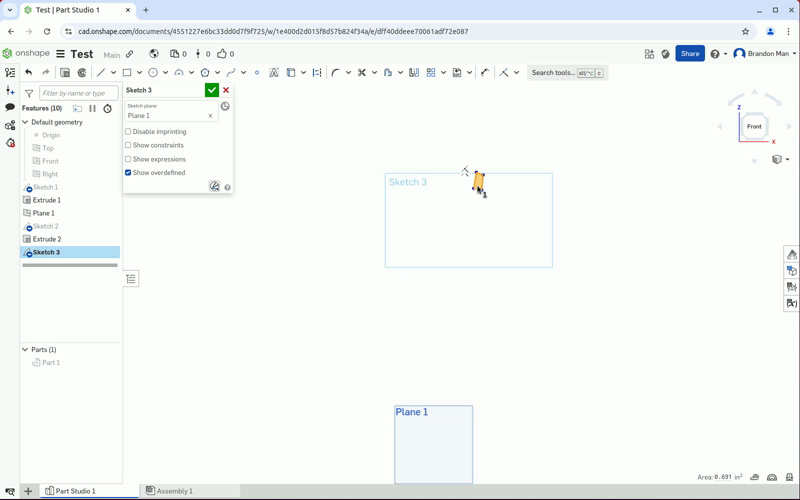
scroll(-6)
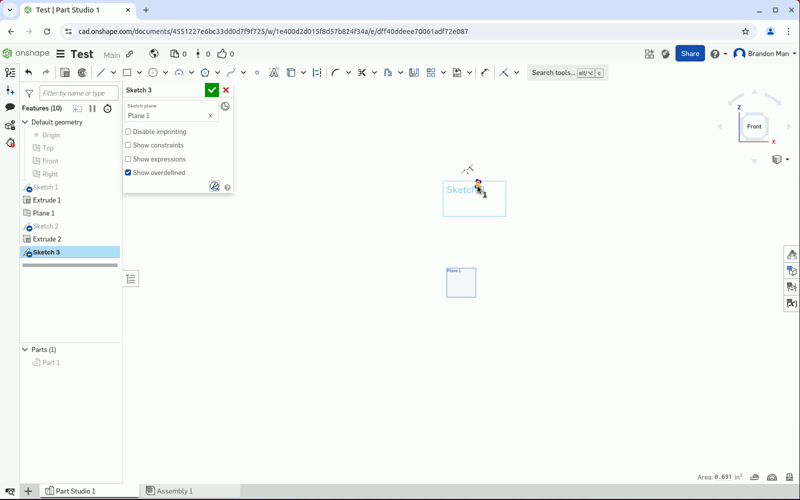
mouse_move(73, 352)
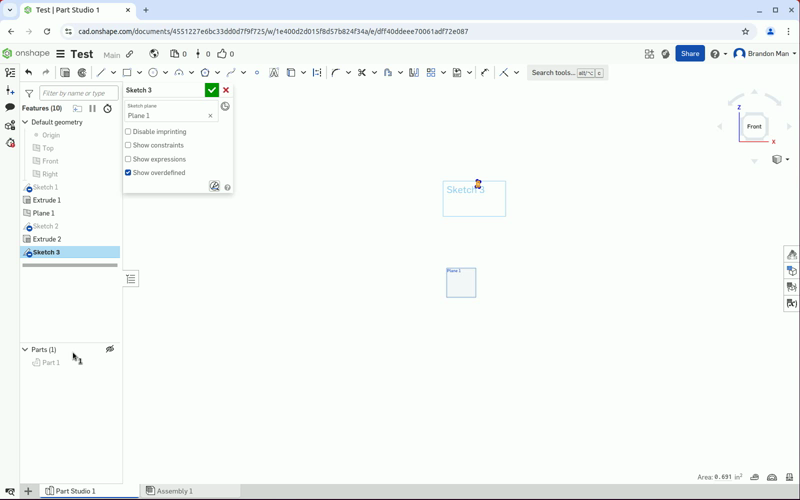
key(shift+y)
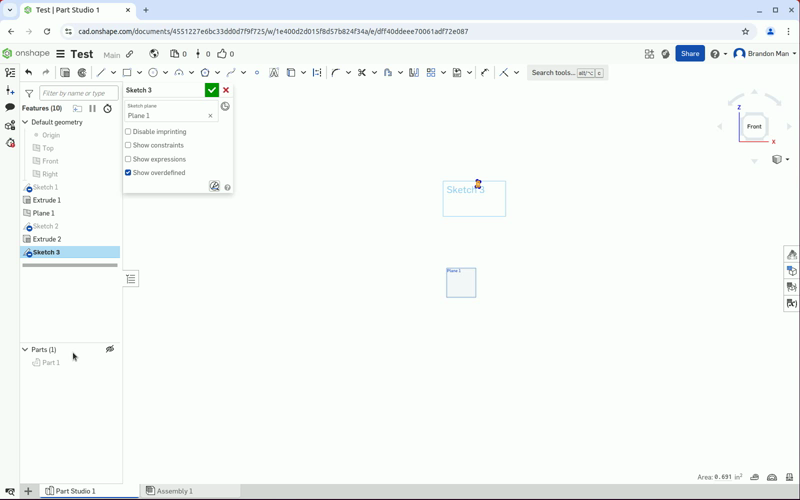
key(shift+e)
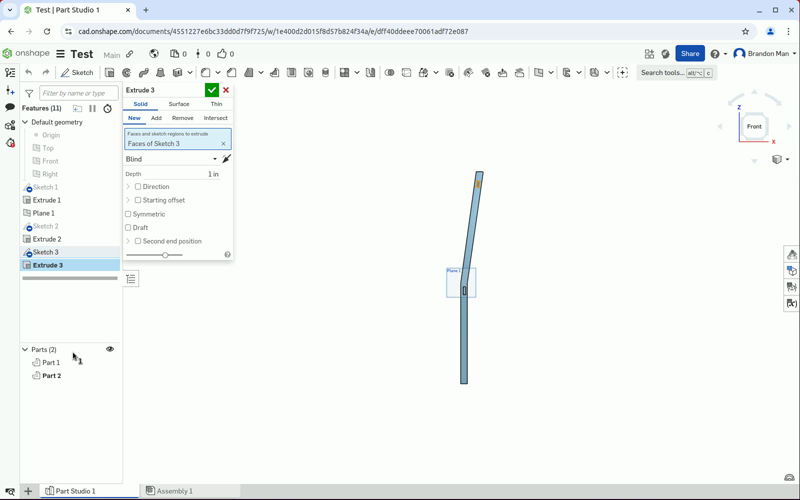
mouse_move(143, 106)
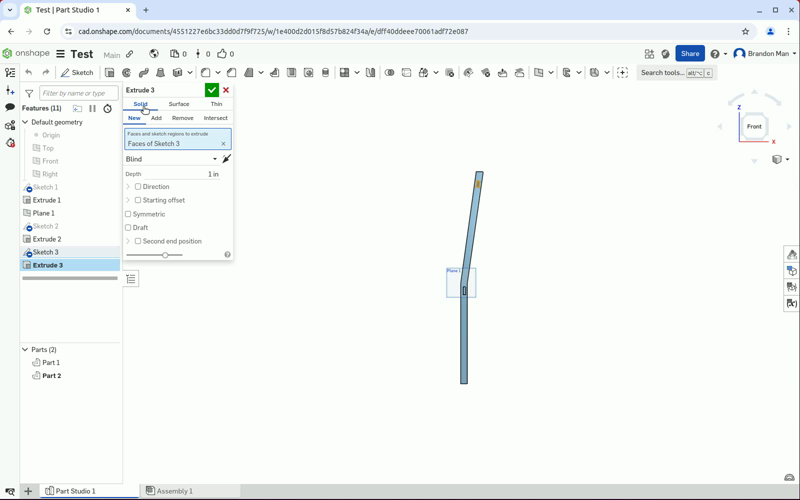
click(143, 106)
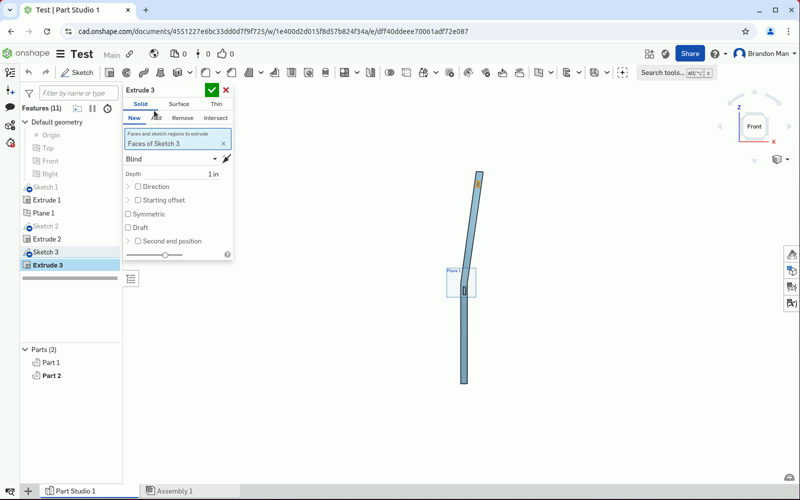
mouse_move(186, 120)
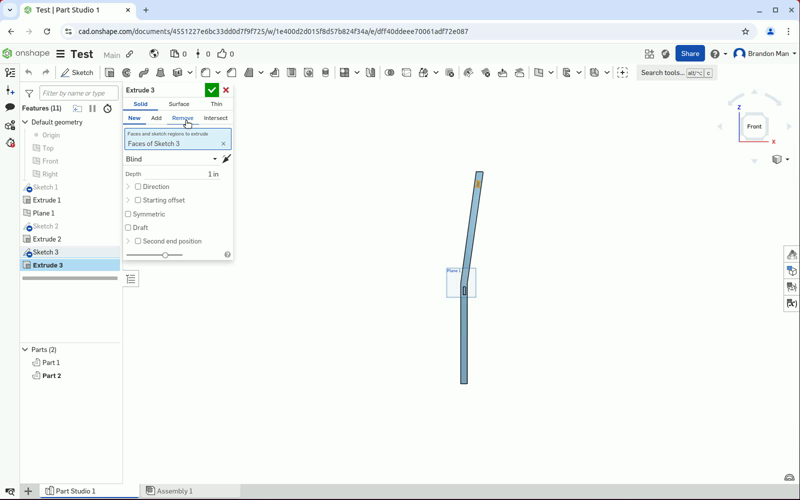
click(186, 120)
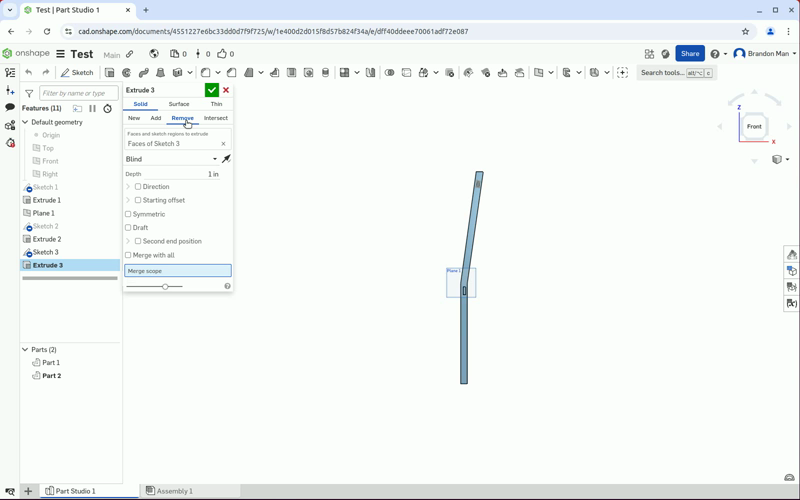
key(tab, 4)
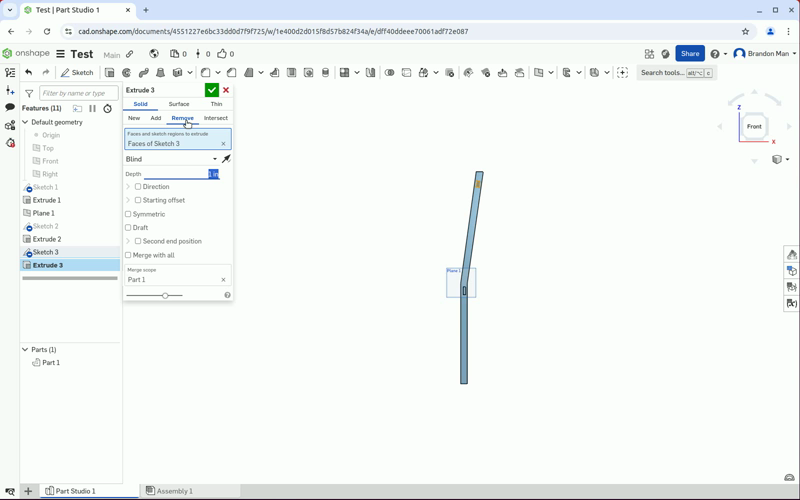
text(0.481)
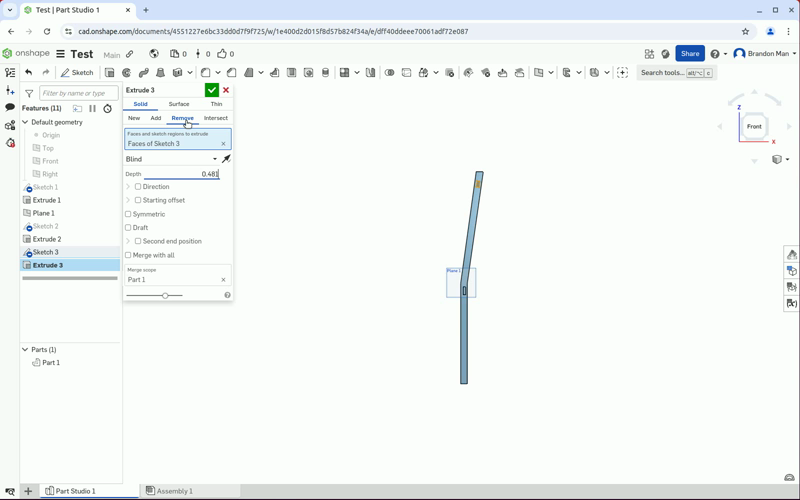
key(tab, 6)
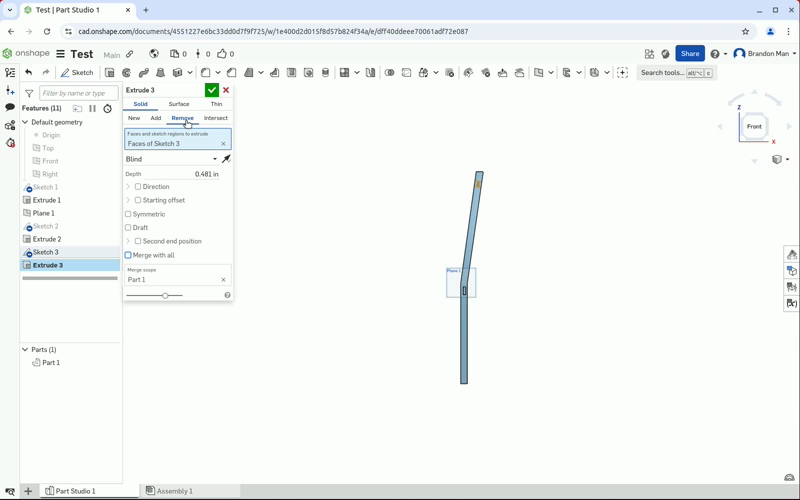
key(space)
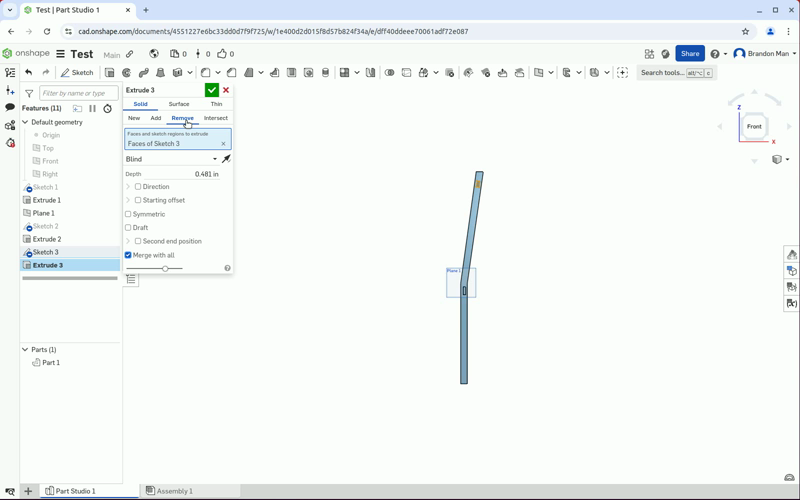
key(enter)
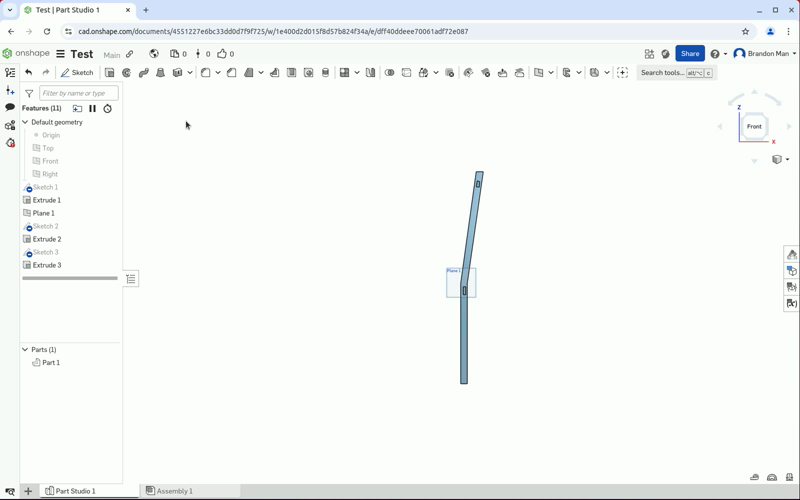
key(shift+h)
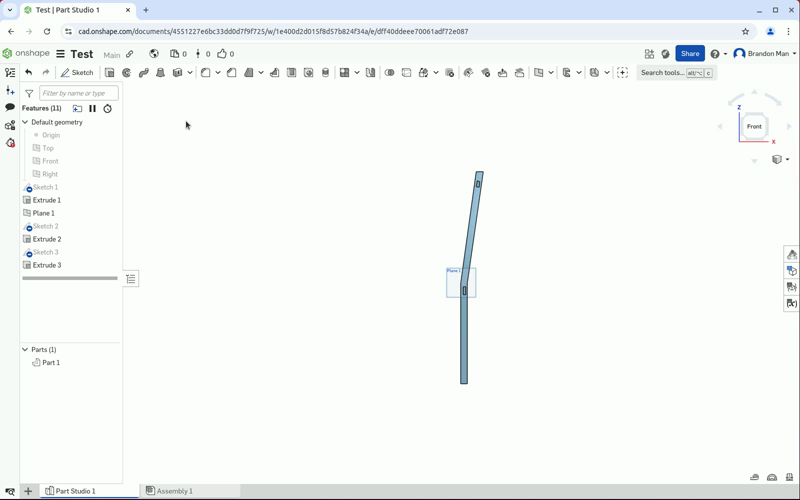
key(shift+h)
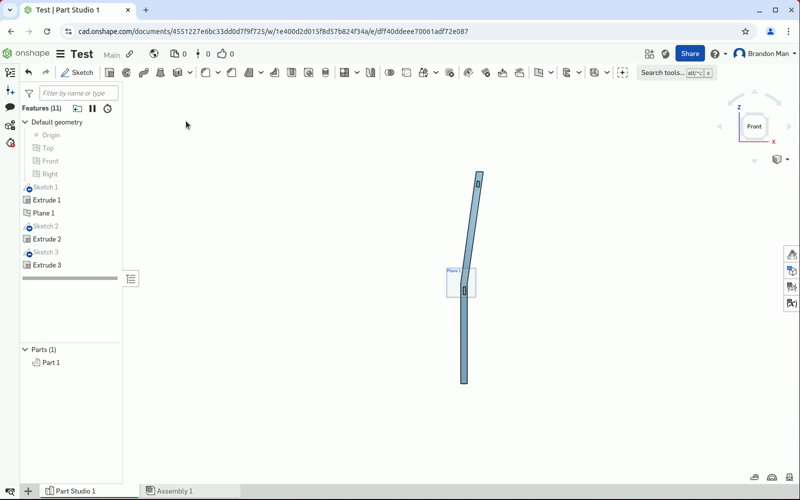
mouse_move(73, 189)
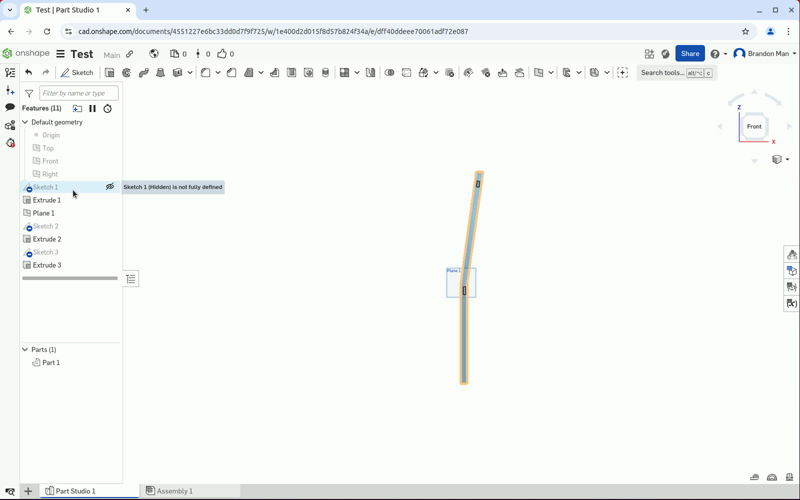
click(73, 189)
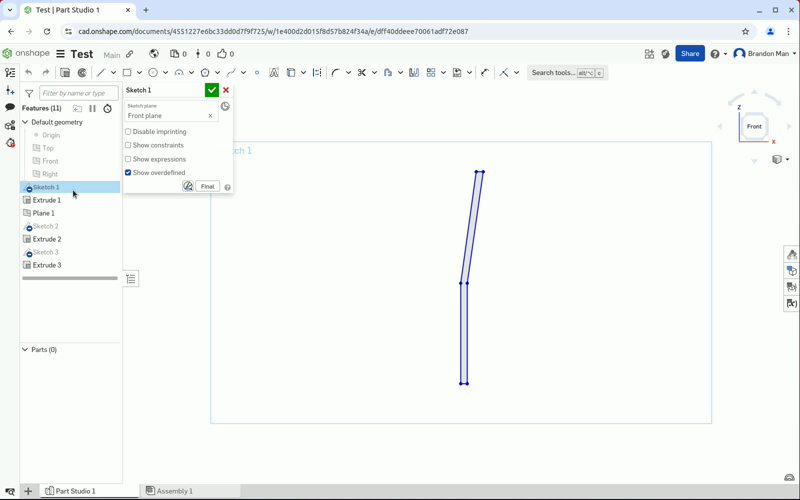
mouse_move(229, 92)
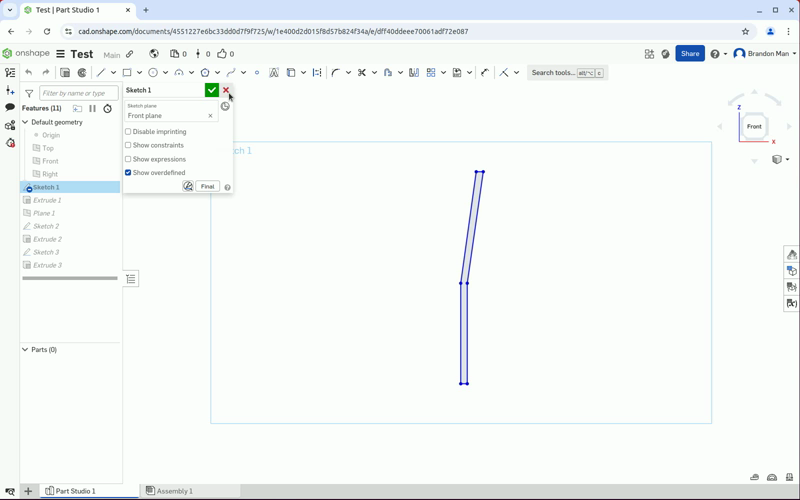
click(229, 92)
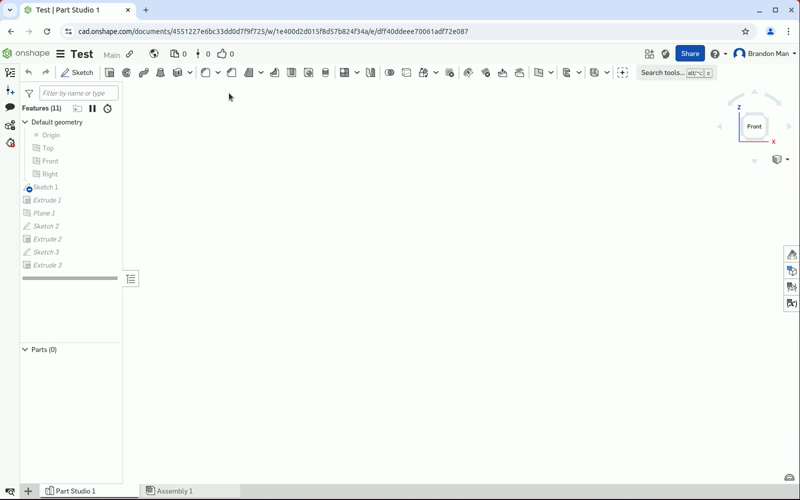
key(shift+s)
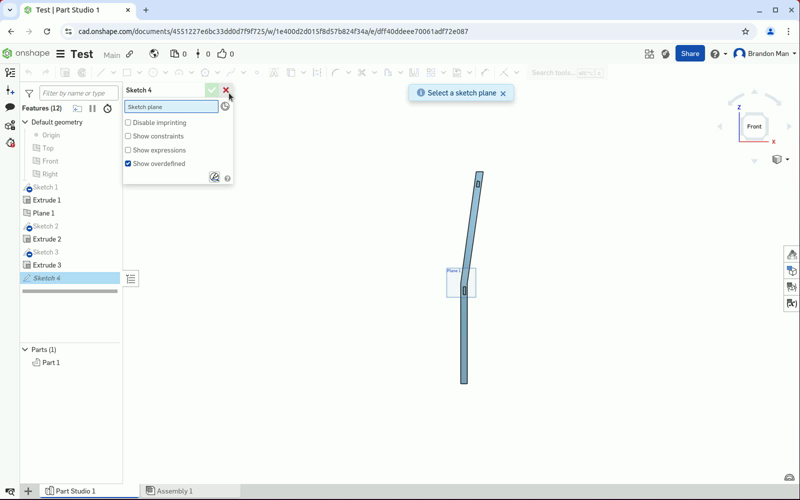
mouse_move(73, 215)
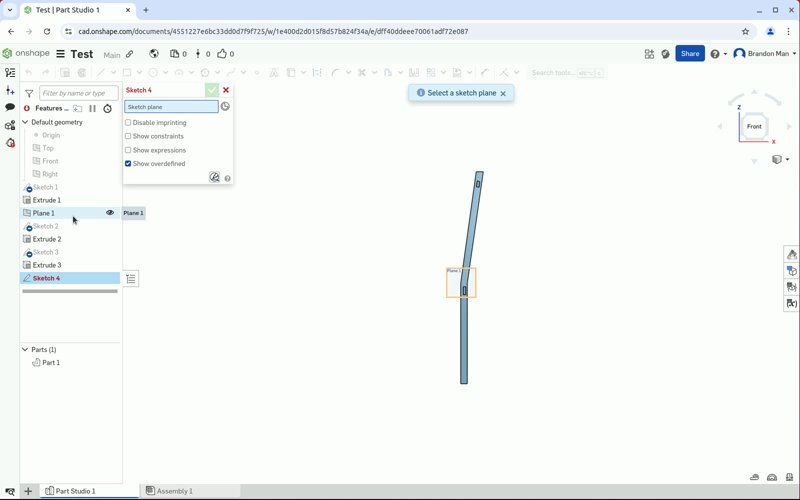
click(73, 215)
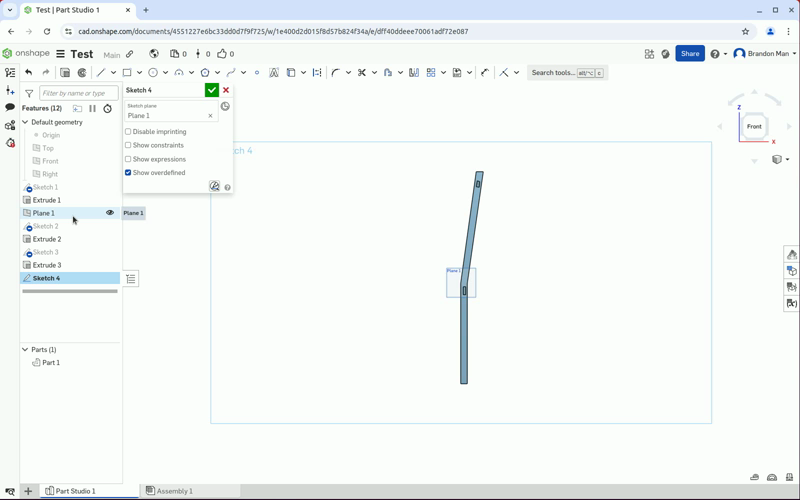
mouse_move(73, 352)
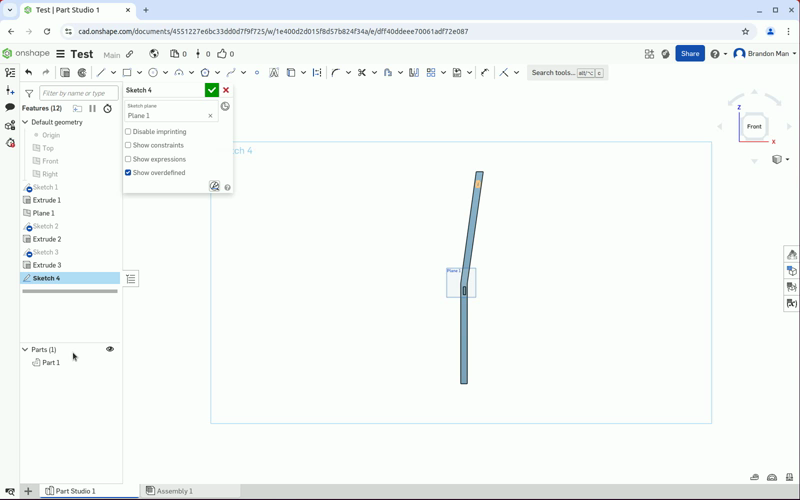
key(y)
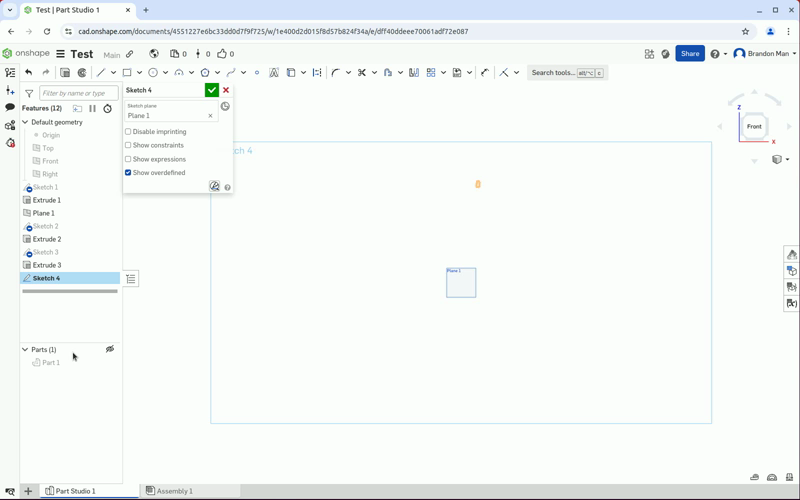
key(l)
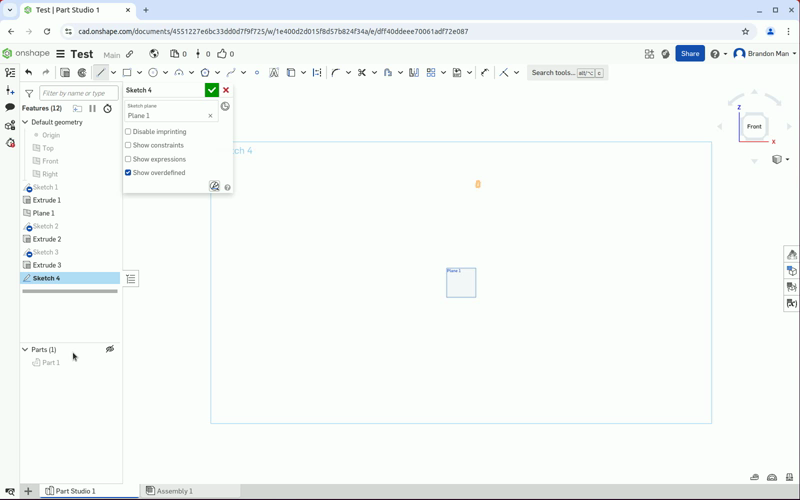
key_down(shift)
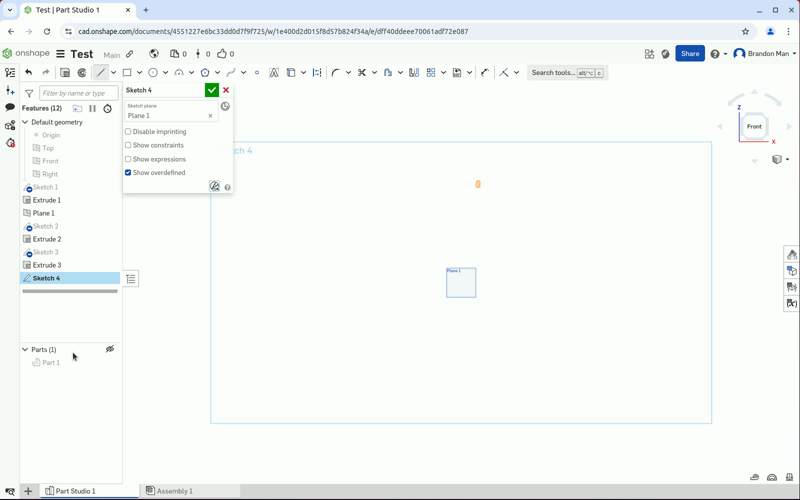
mouse_move(474, 201)
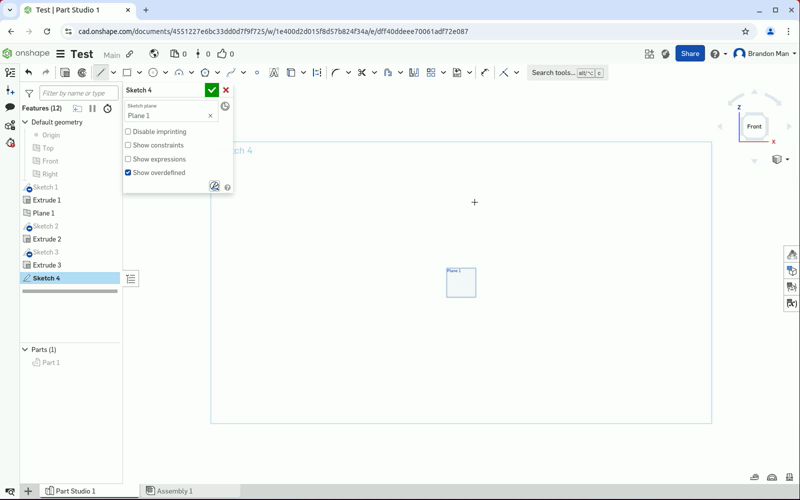
click(474, 201)
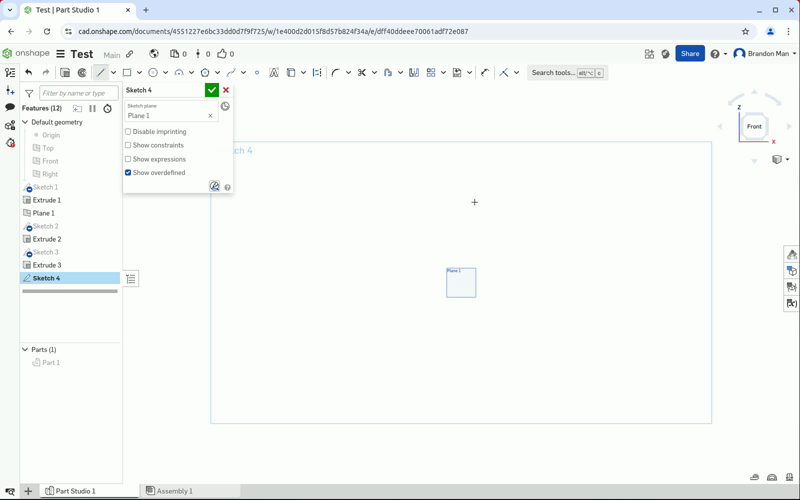
key_up(shift)
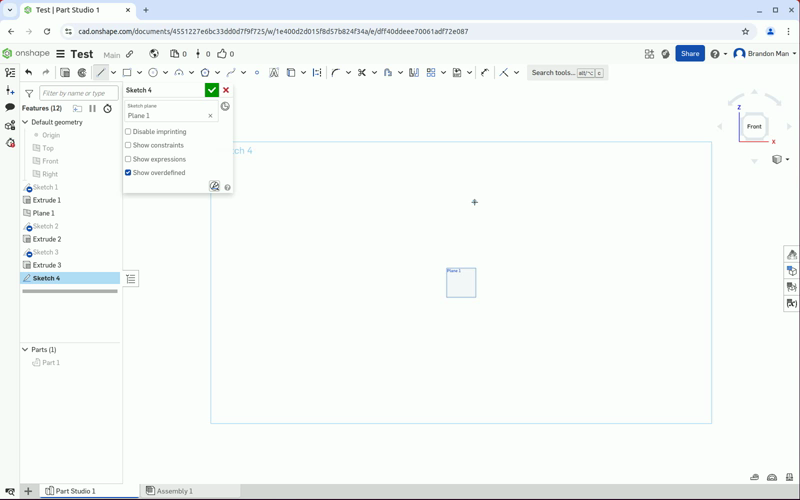
key_down(shift)
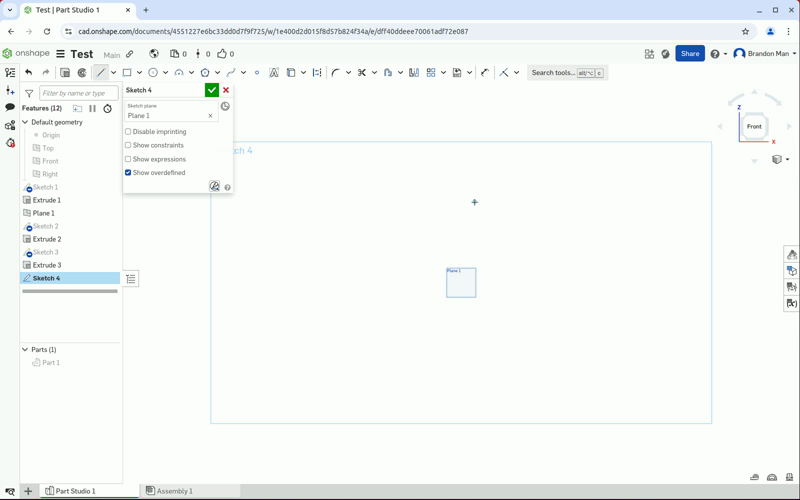
mouse_move(504, 201)
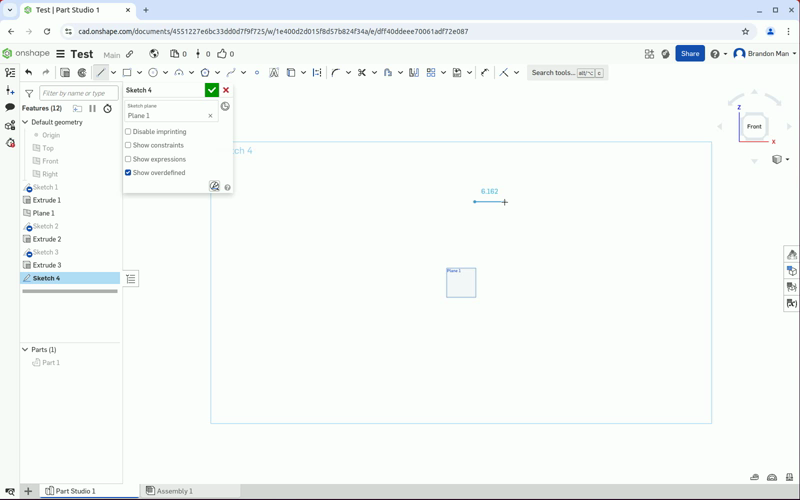
mouse_move(477, 202)
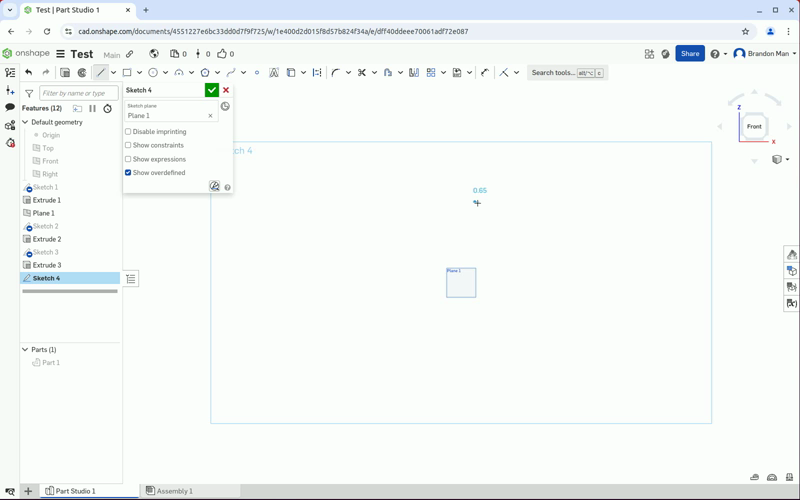
scroll(6)
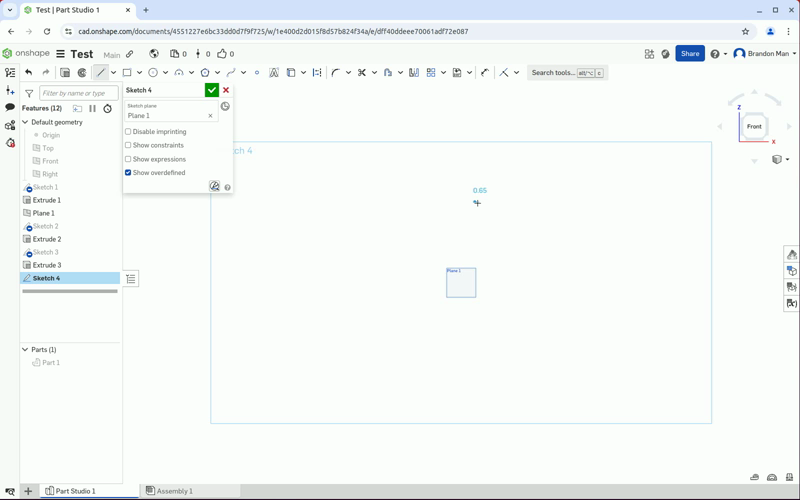
scroll(6)
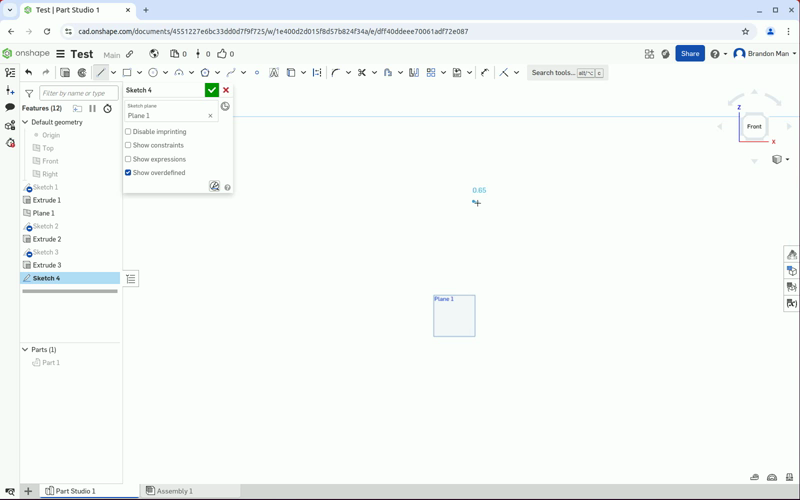
scroll(6)
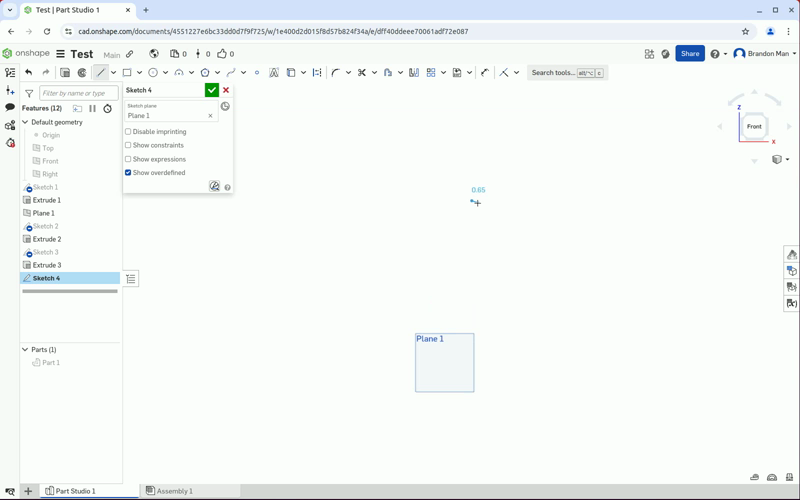
scroll(6)
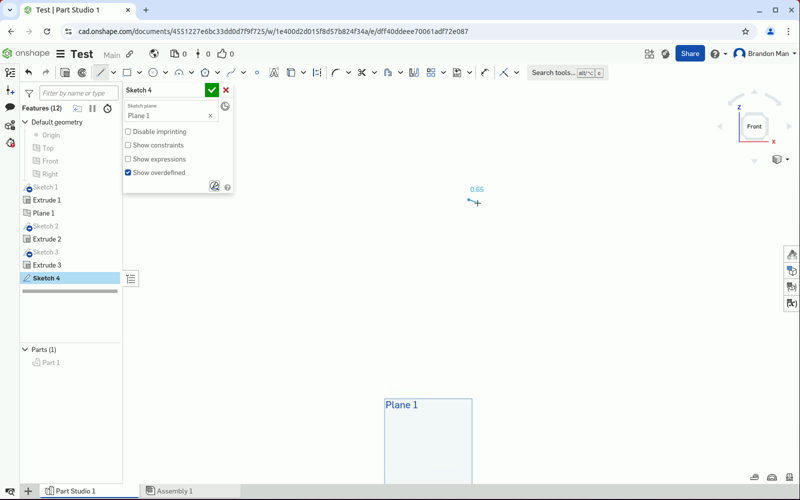
scroll(6)
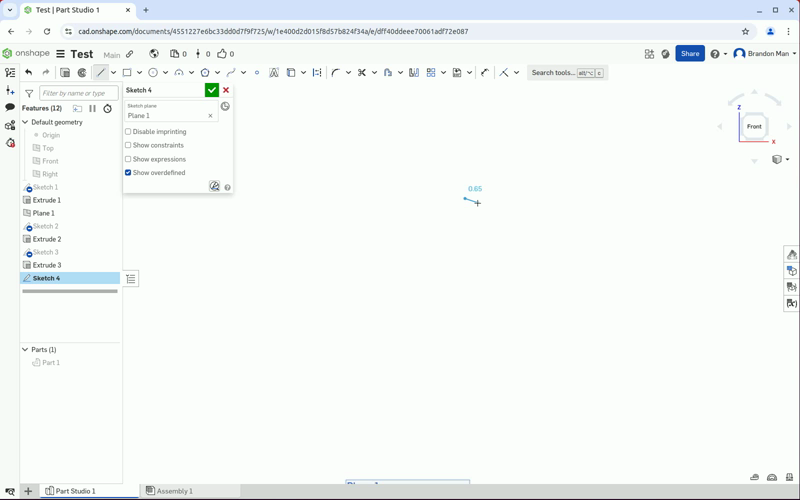
scroll(6)
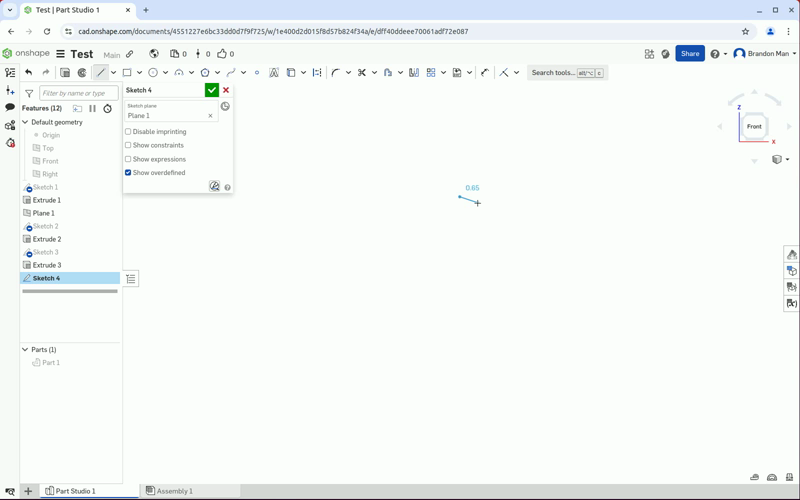
scroll(6)
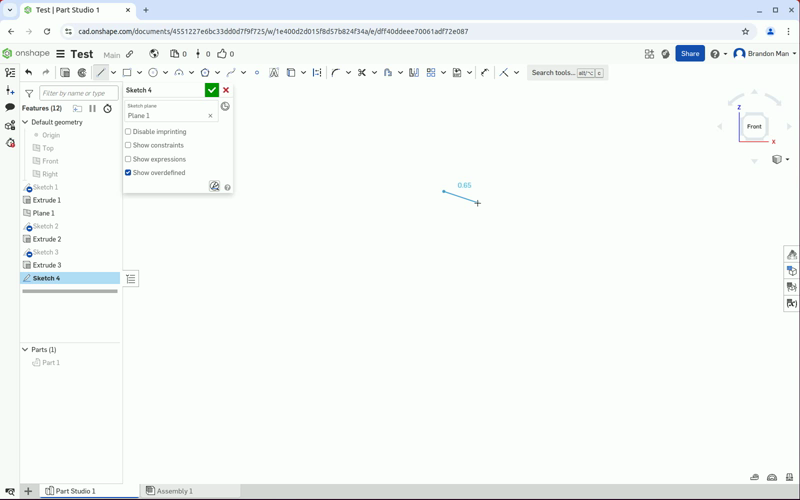
click(477, 202)
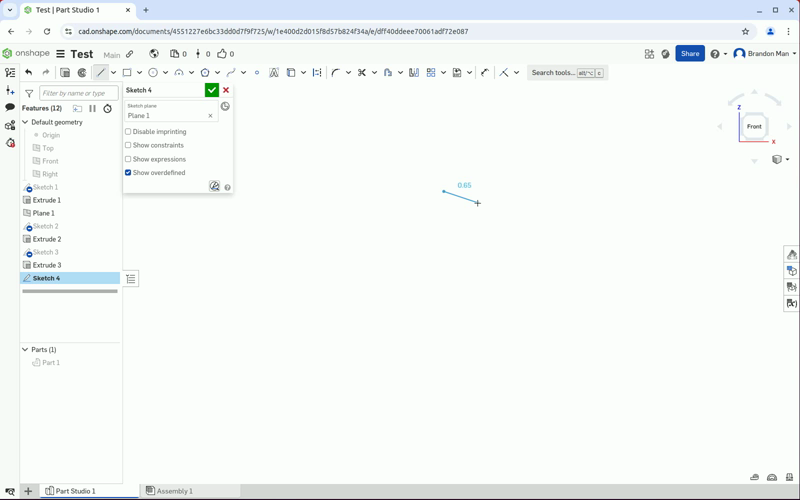
scroll(-6)
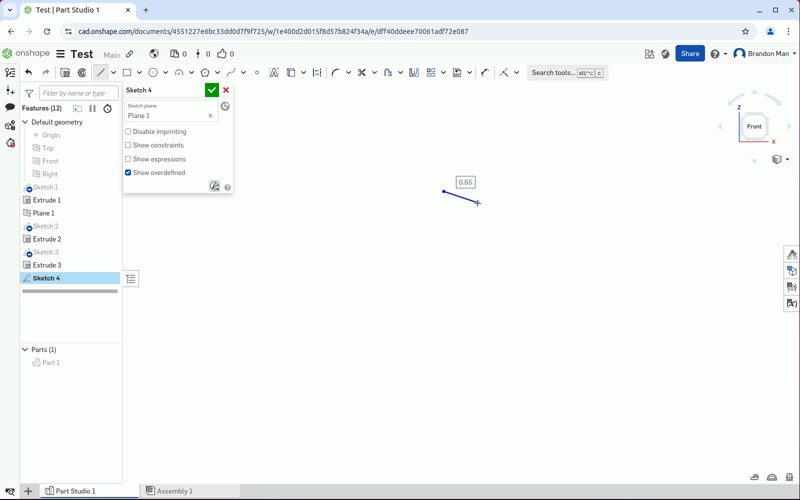
scroll(-6)
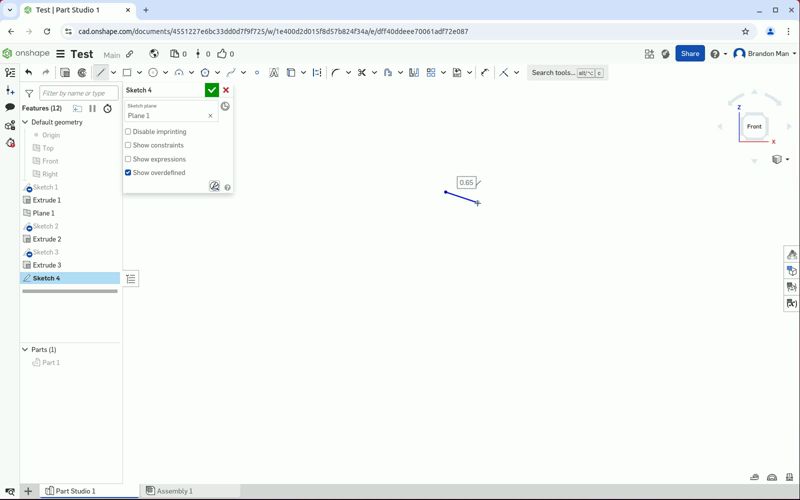
scroll(-6)
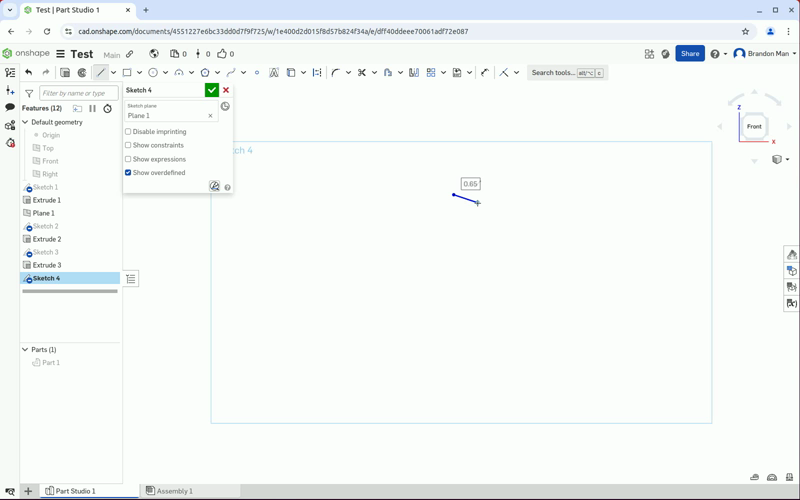
scroll(-6)
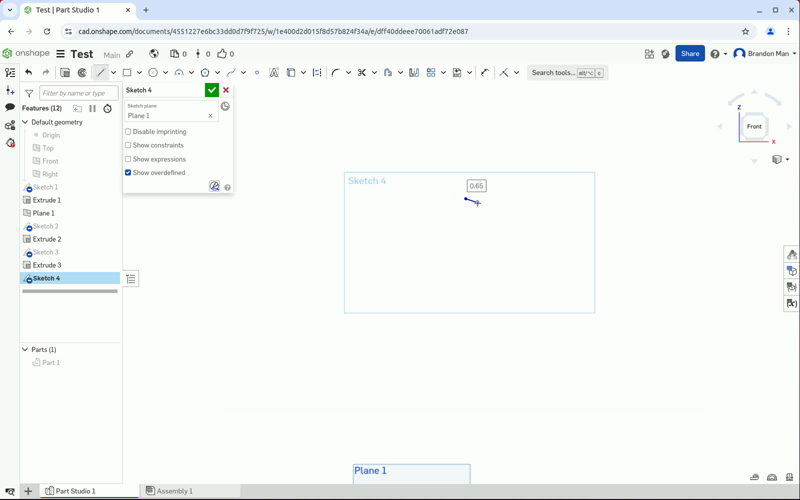
scroll(-6)
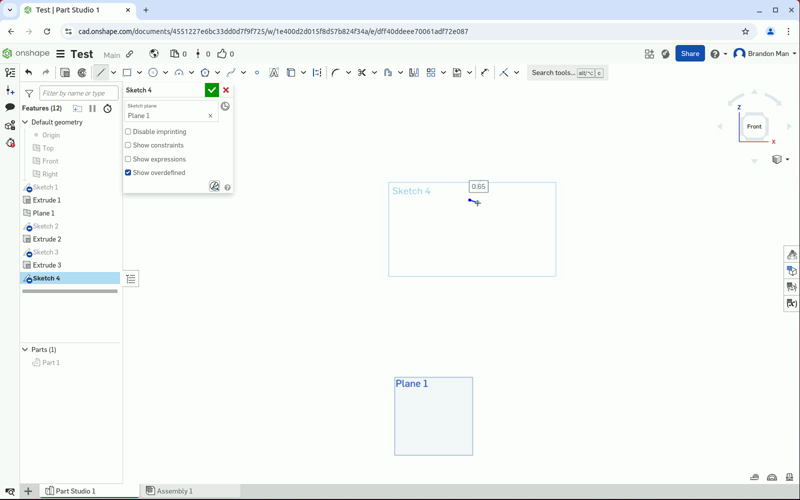
scroll(-6)
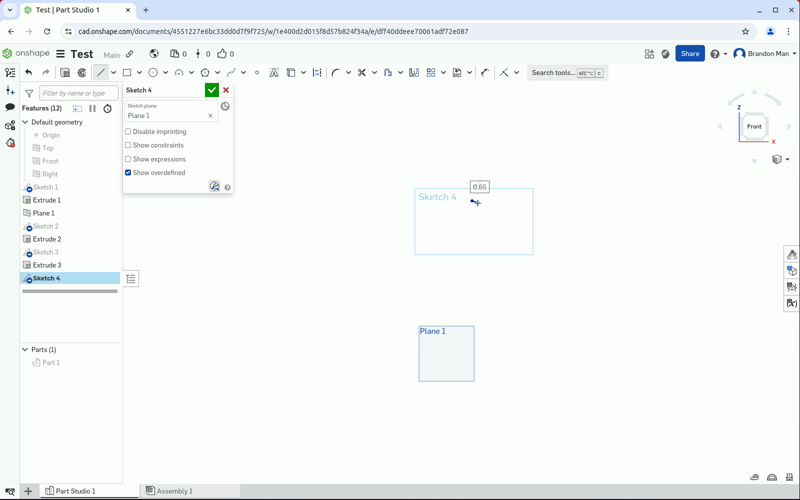
scroll(-6)
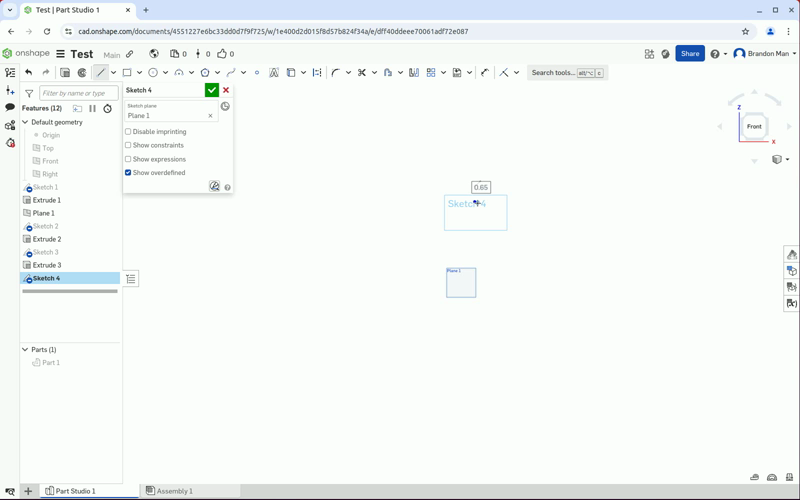
key_up(shift)
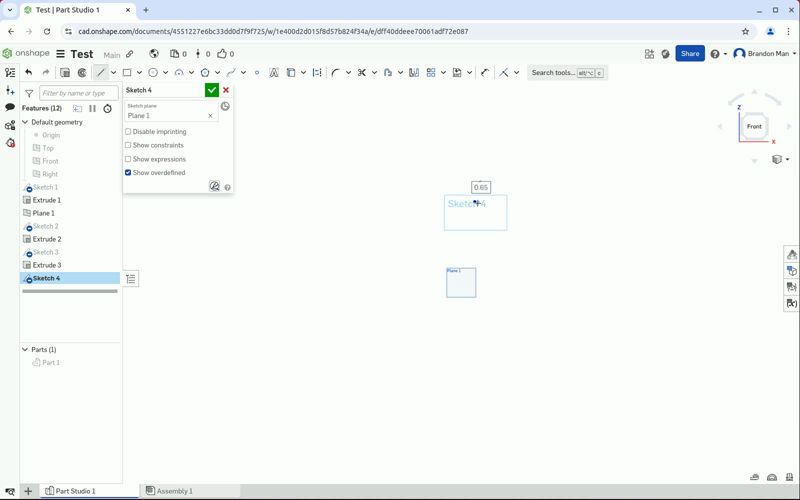
key_down(shift)
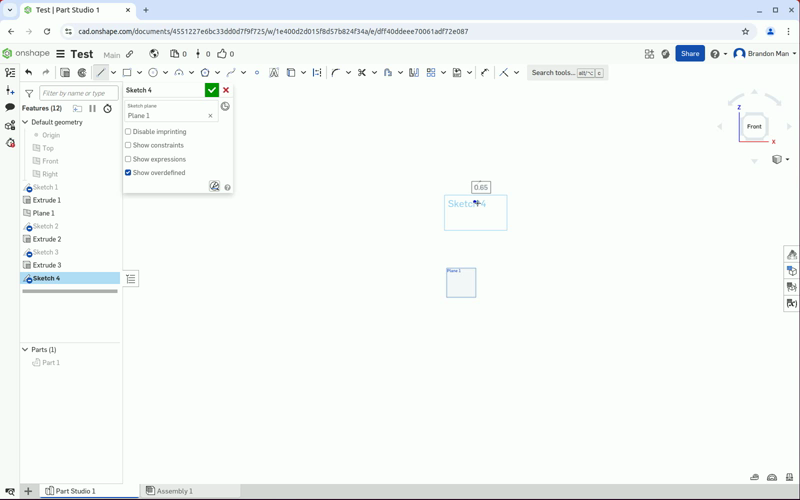
mouse_move(507, 202)
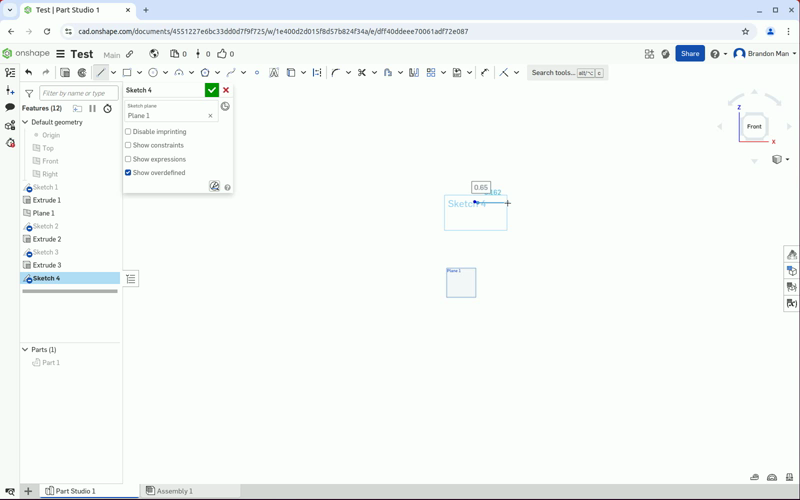
mouse_move(478, 196)
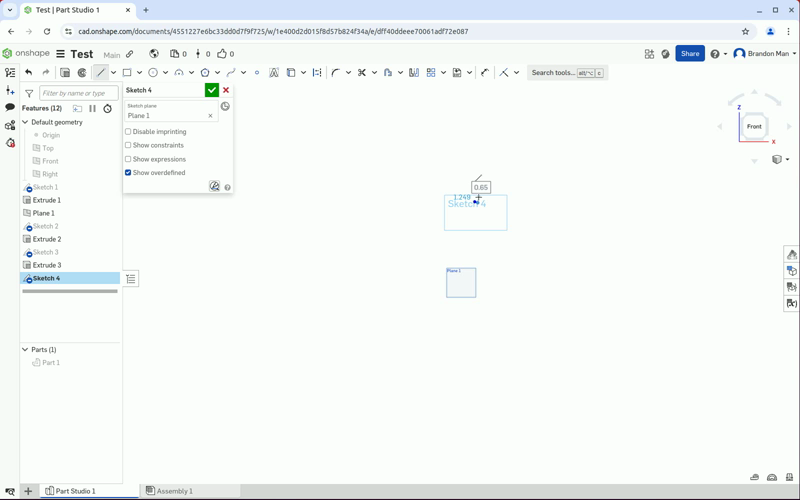
scroll(6)
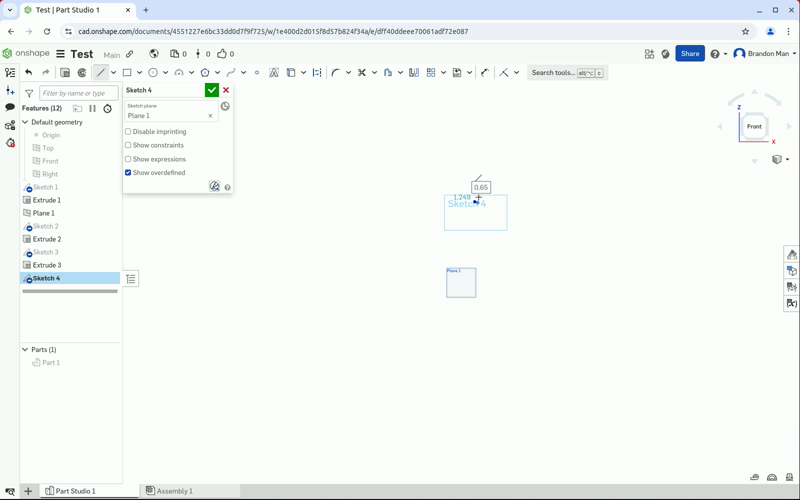
scroll(6)
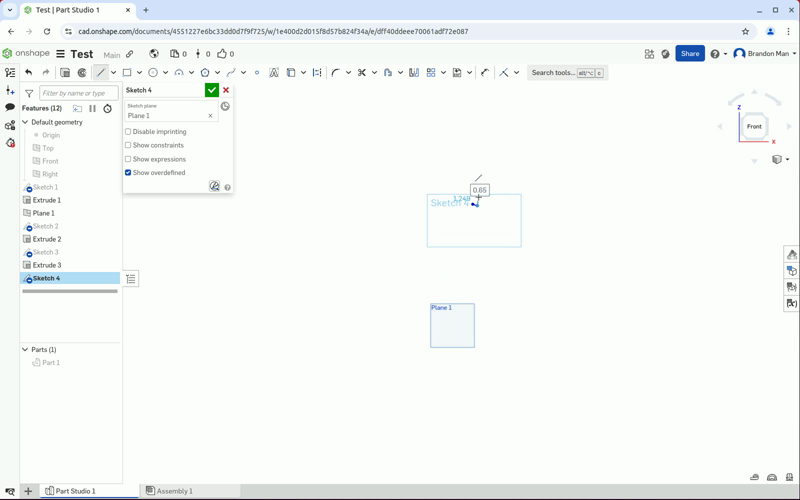
scroll(6)
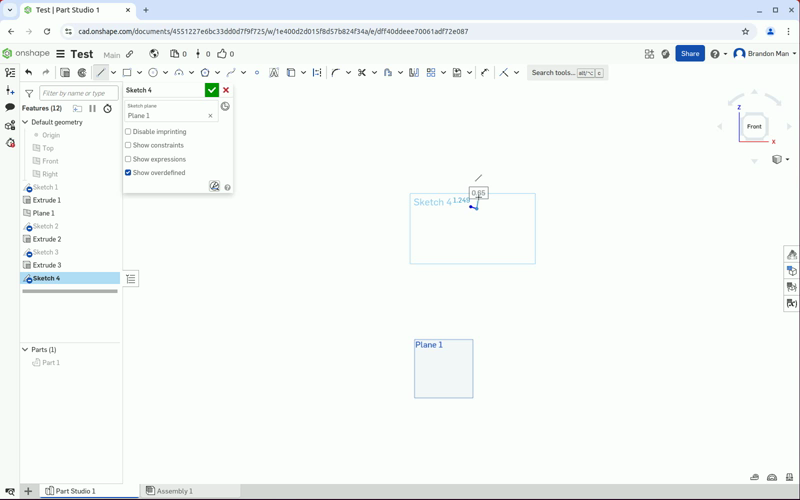
scroll(6)
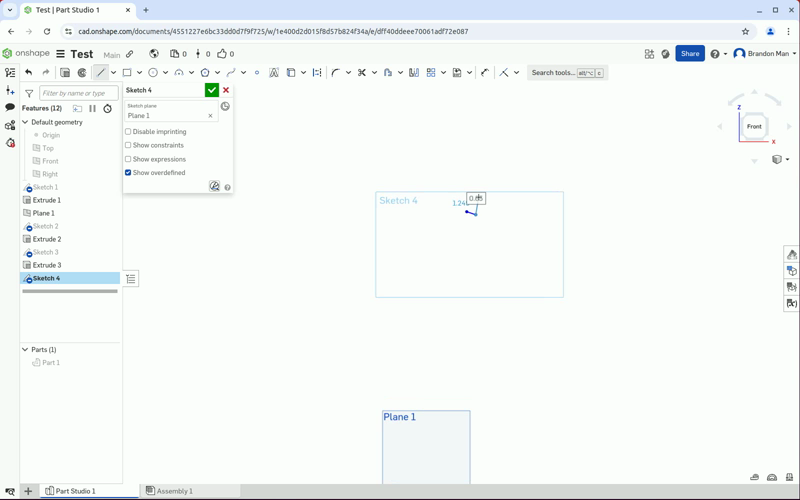
scroll(6)
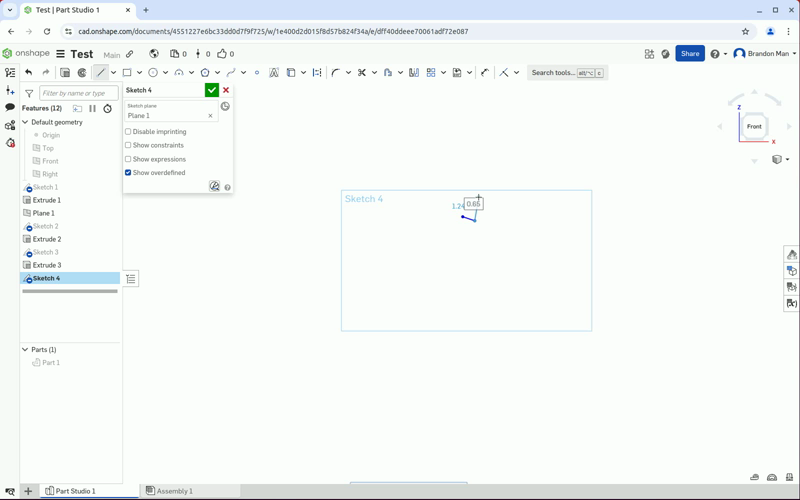
scroll(6)
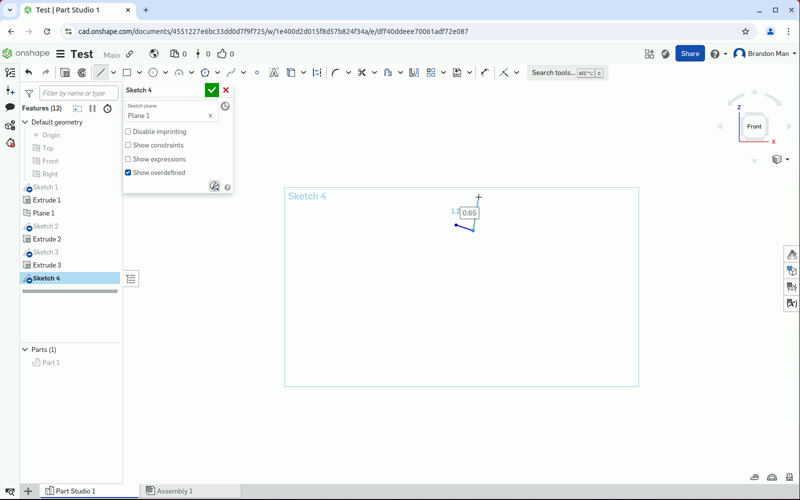
scroll(6)
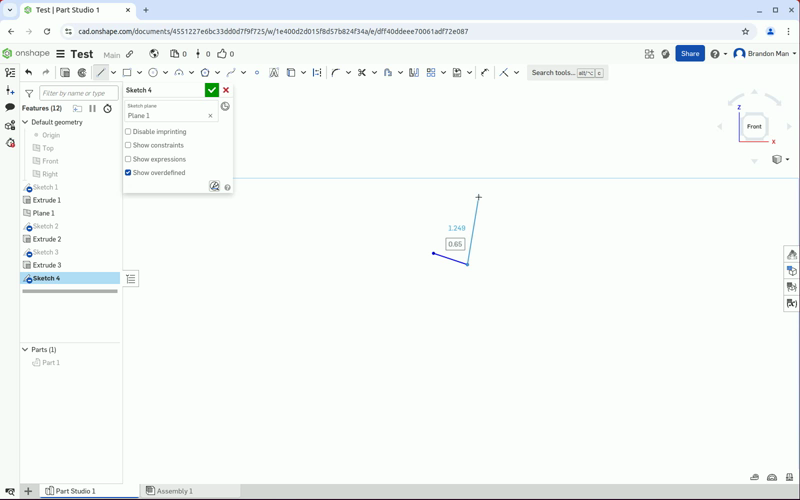
click(478, 196)
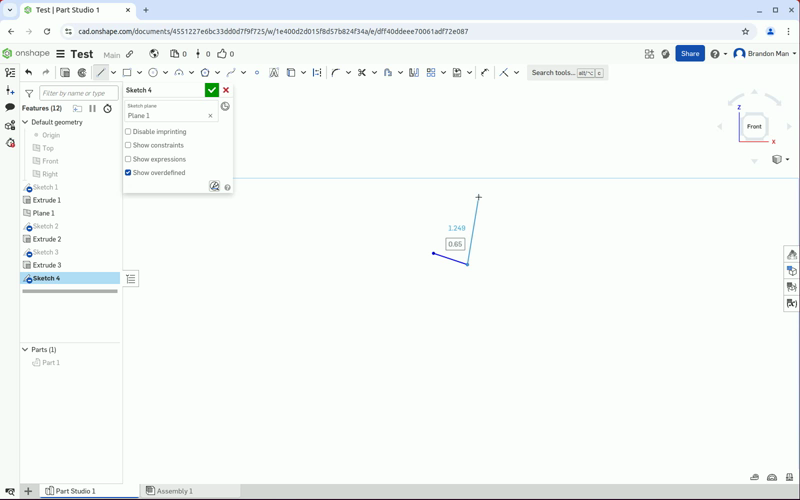
scroll(-6)
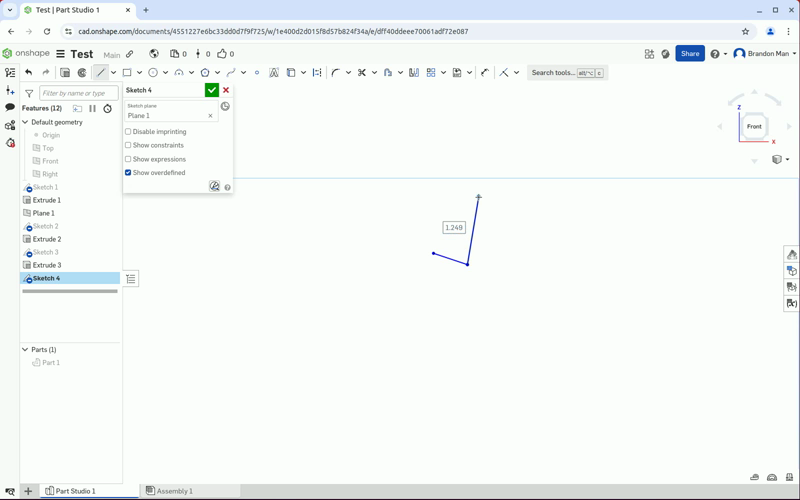
scroll(-6)
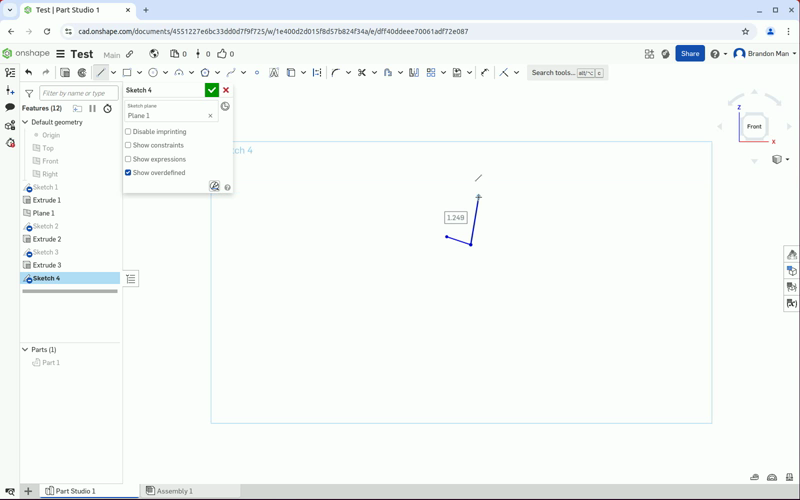
scroll(-6)
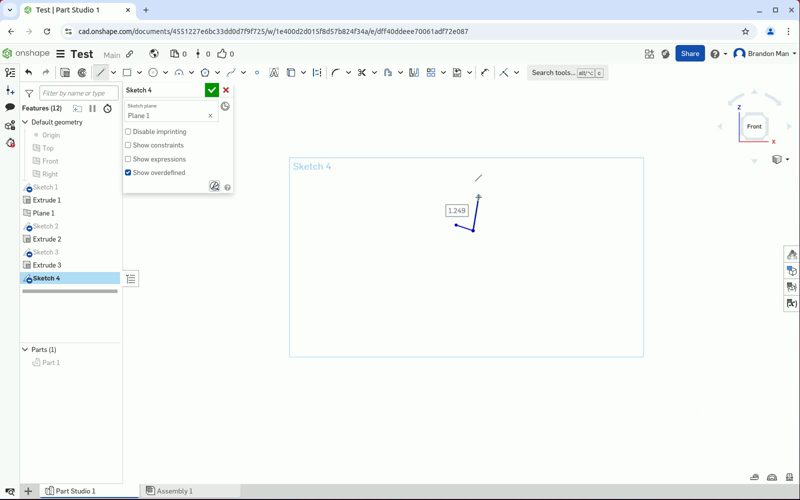
scroll(-6)
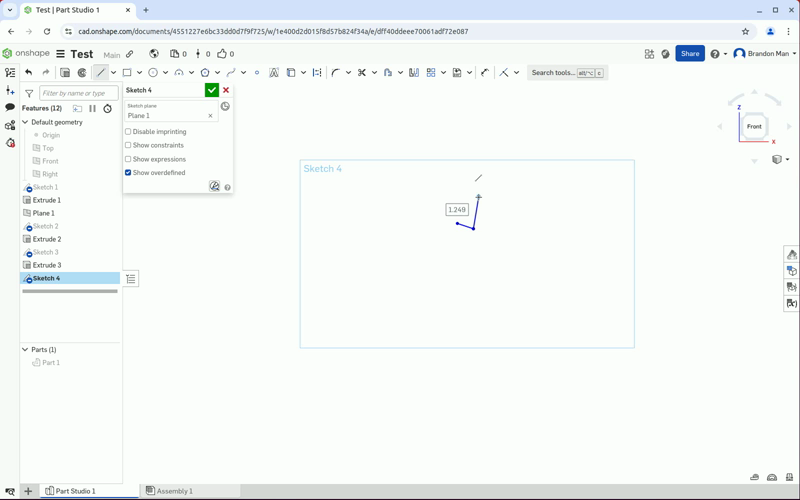
scroll(-6)
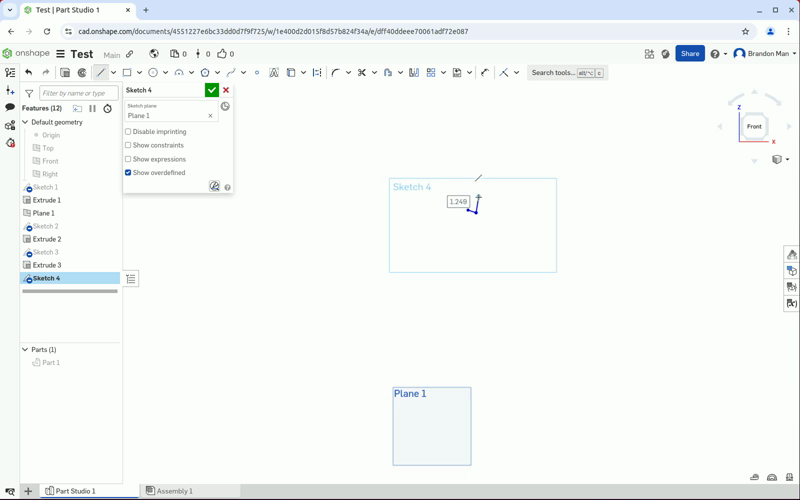
scroll(-6)
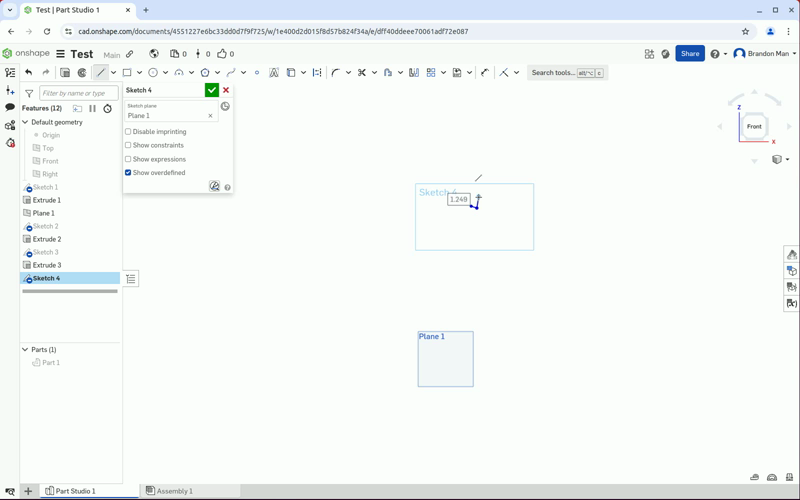
scroll(-6)
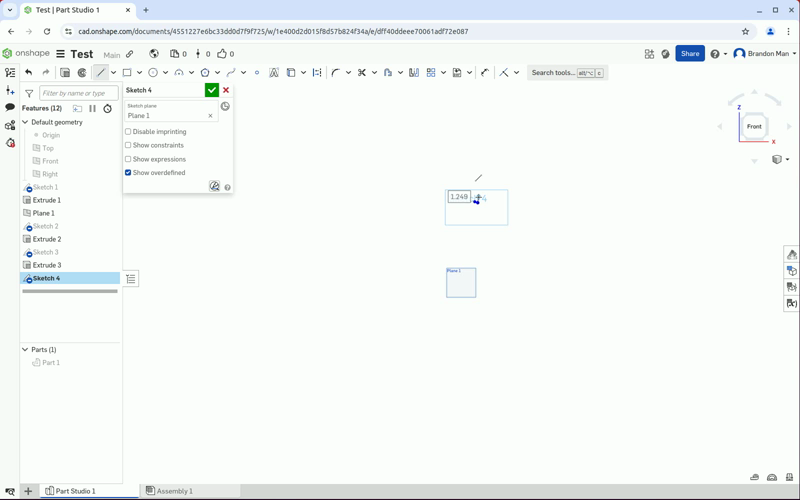
key_up(shift)
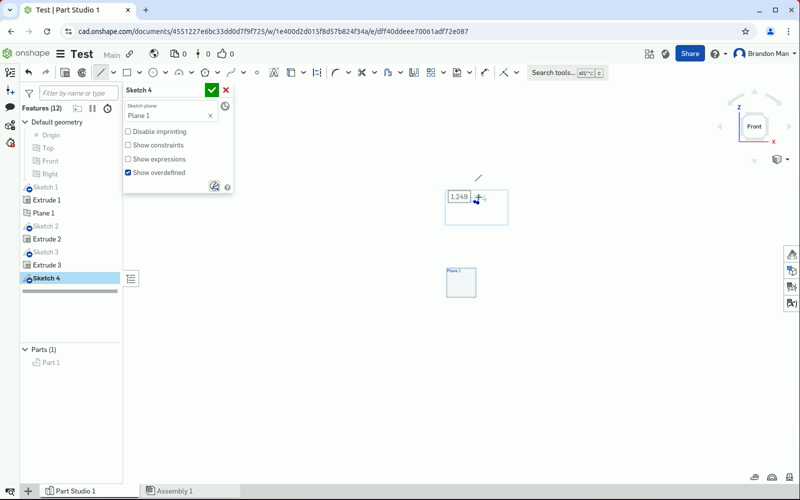
key_down(shift)
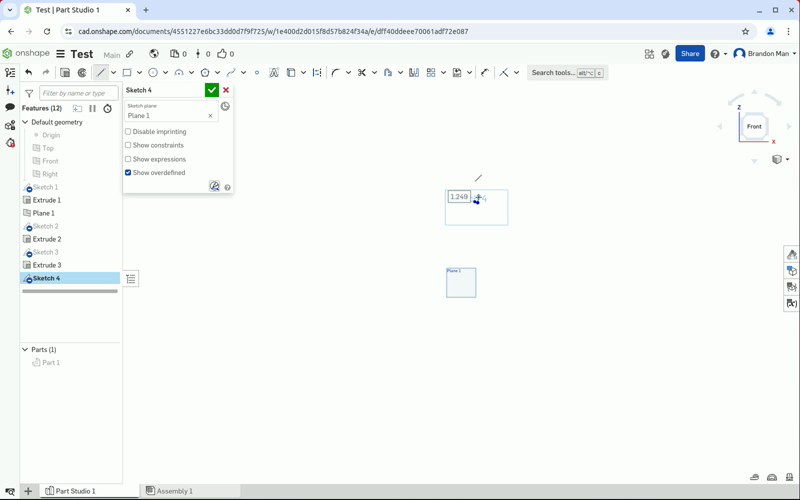
mouse_move(508, 196)
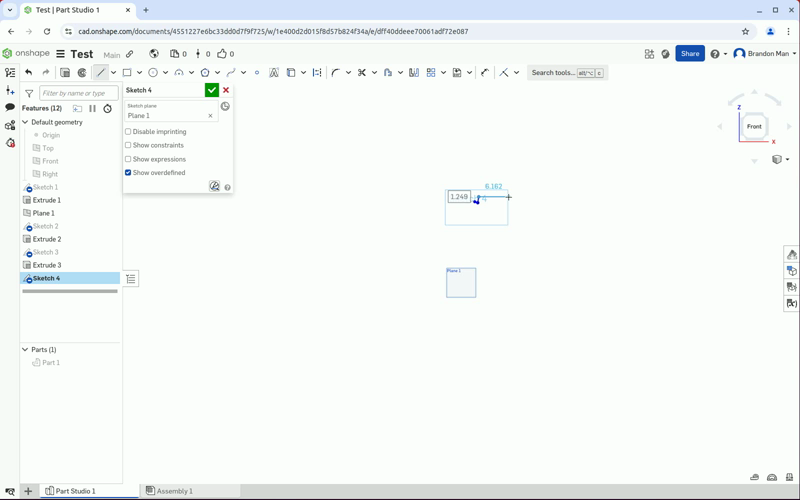
mouse_move(475, 196)
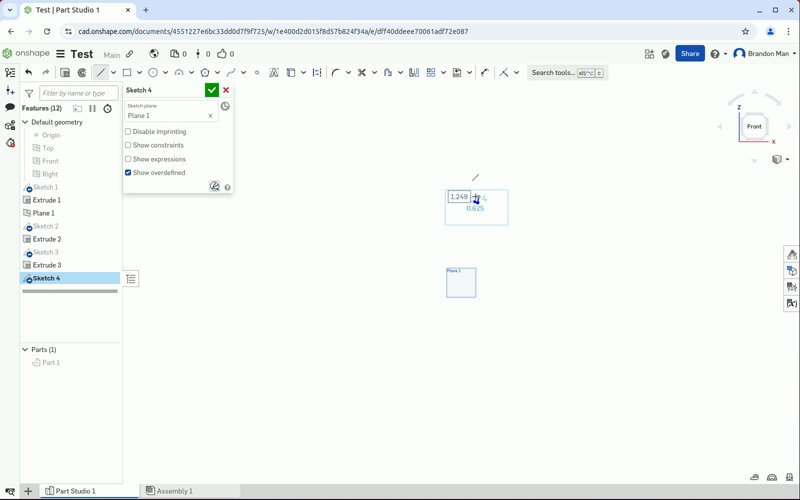
scroll(6)
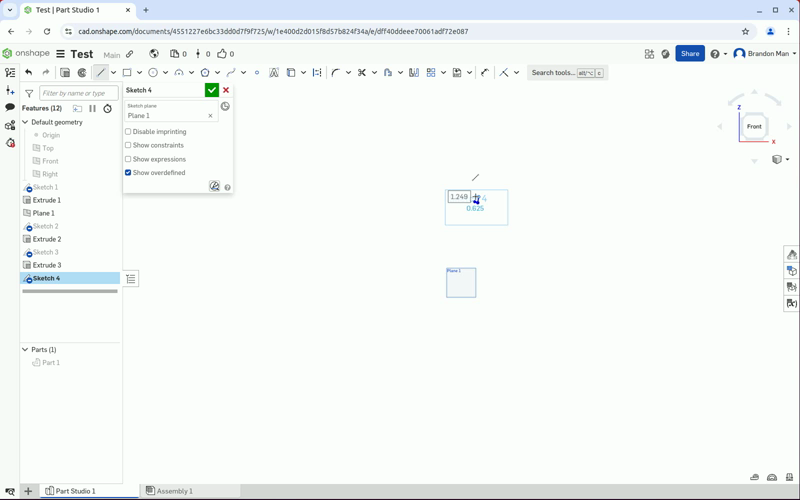
scroll(6)
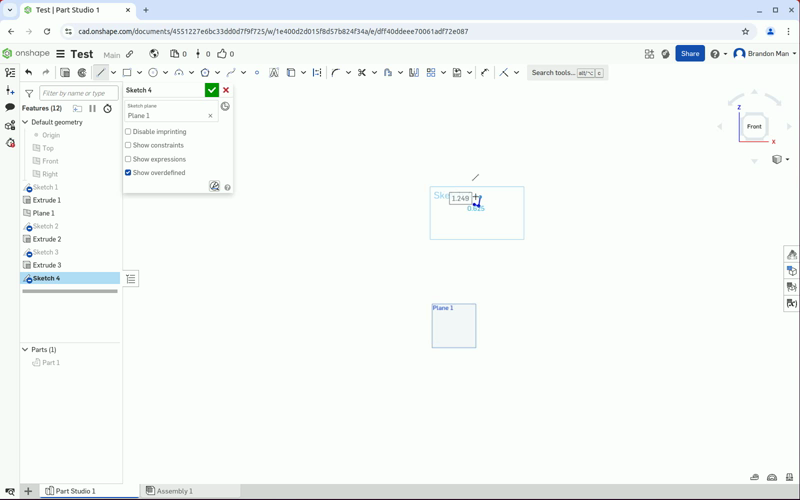
scroll(6)
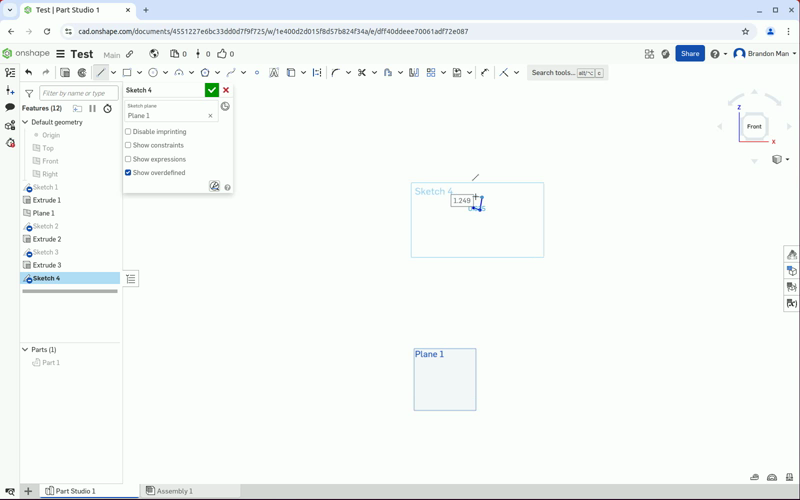
scroll(6)
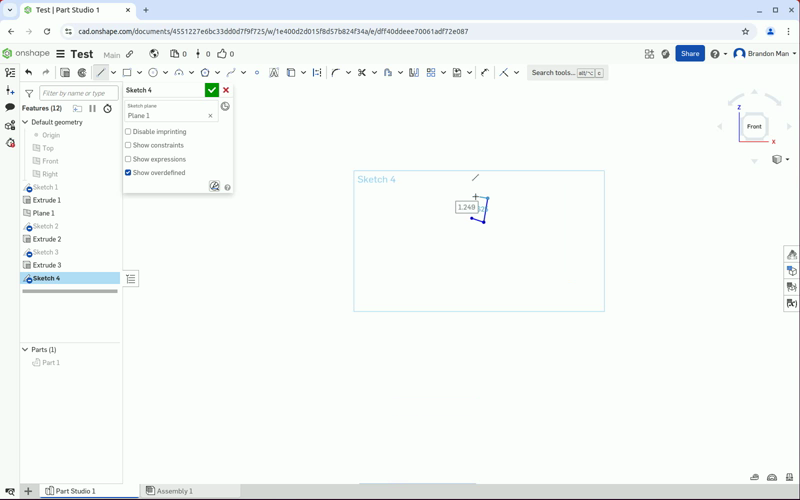
scroll(6)
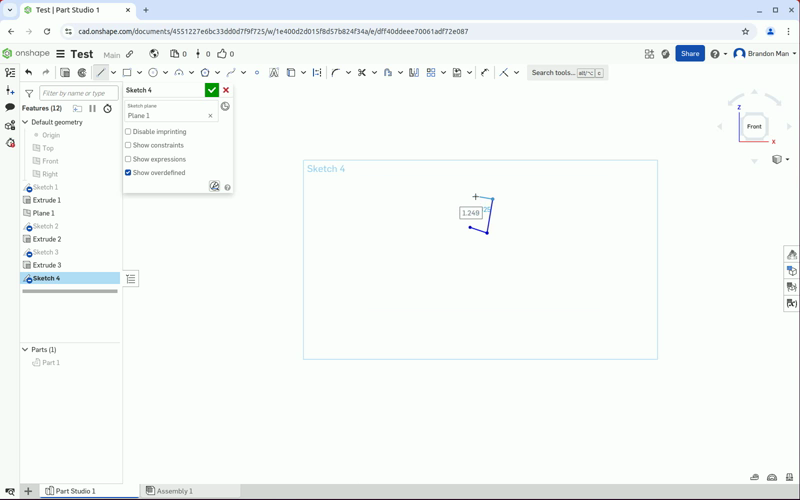
scroll(6)
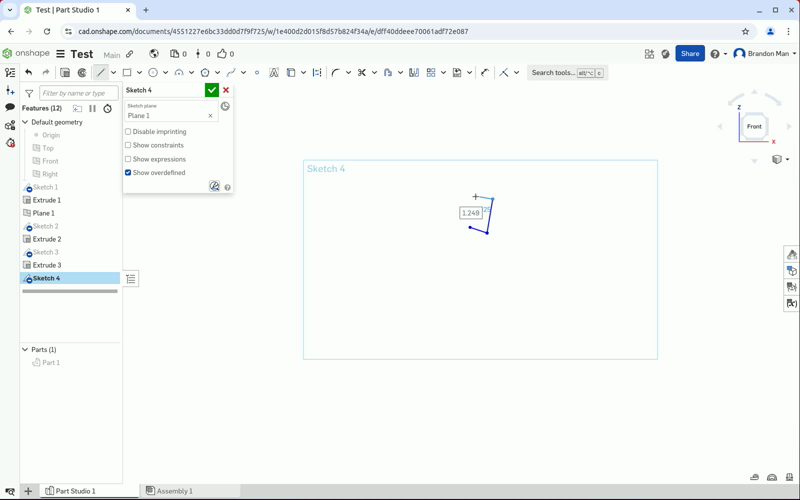
scroll(6)
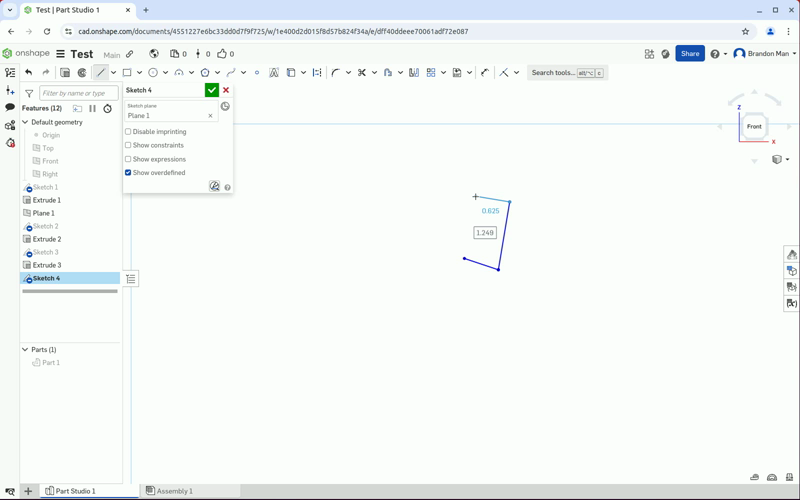
click(475, 196)
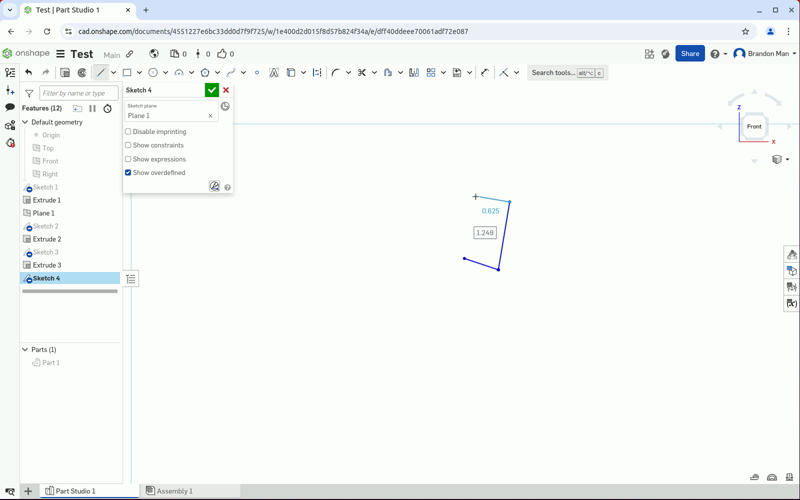
scroll(-6)
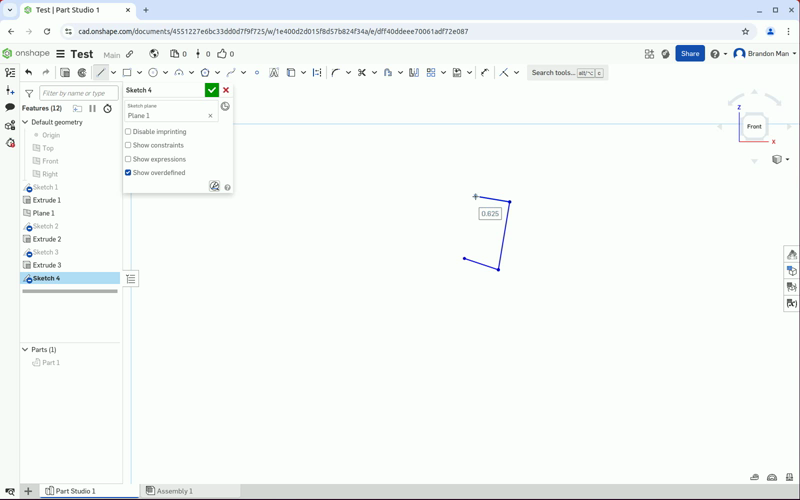
scroll(-6)
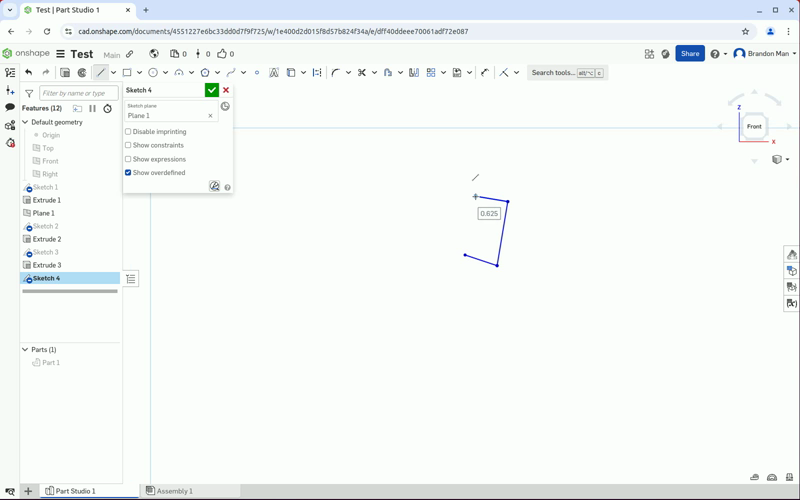
scroll(-6)
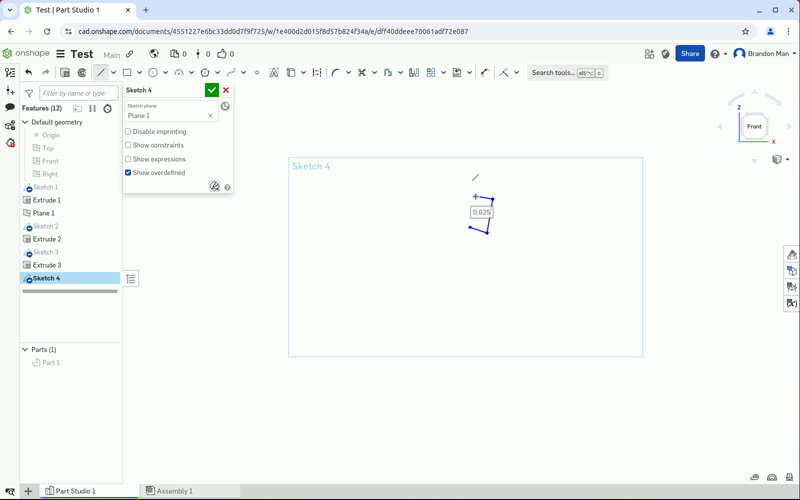
scroll(-6)
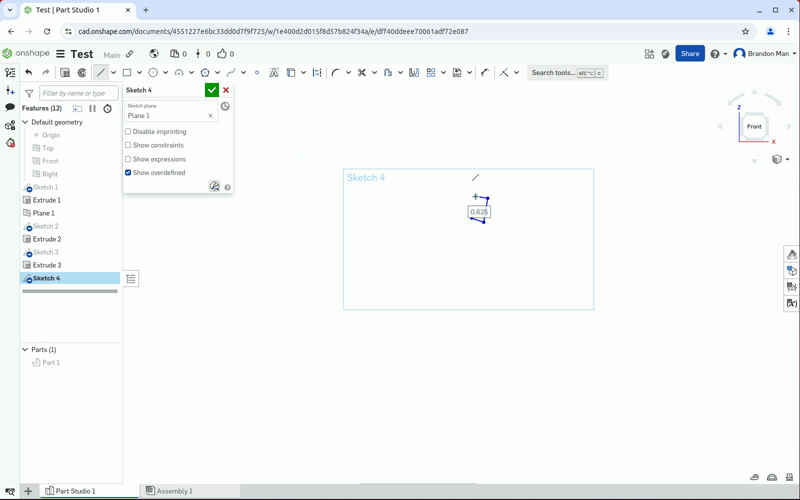
scroll(-6)
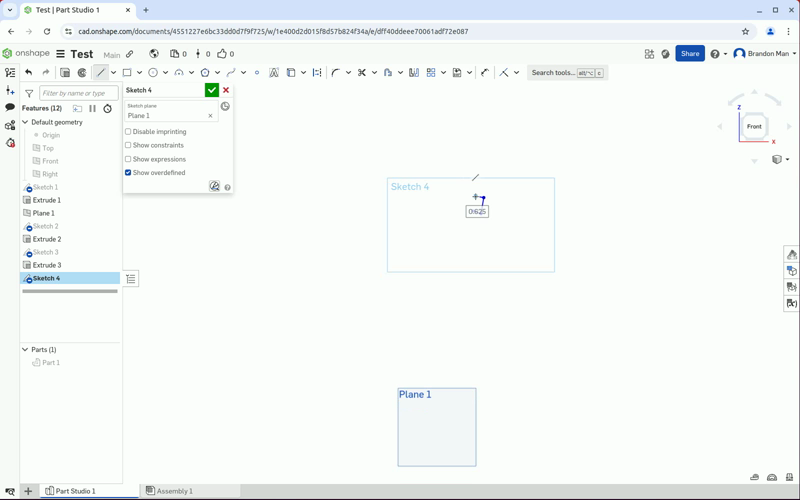
scroll(-6)
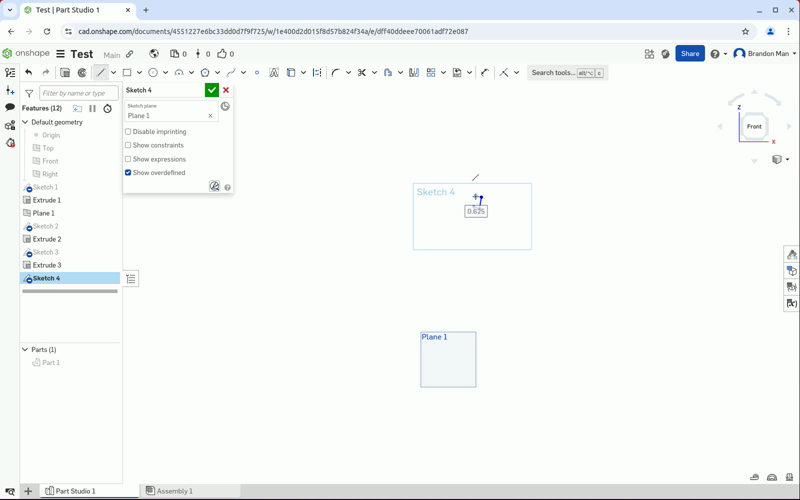
scroll(-6)
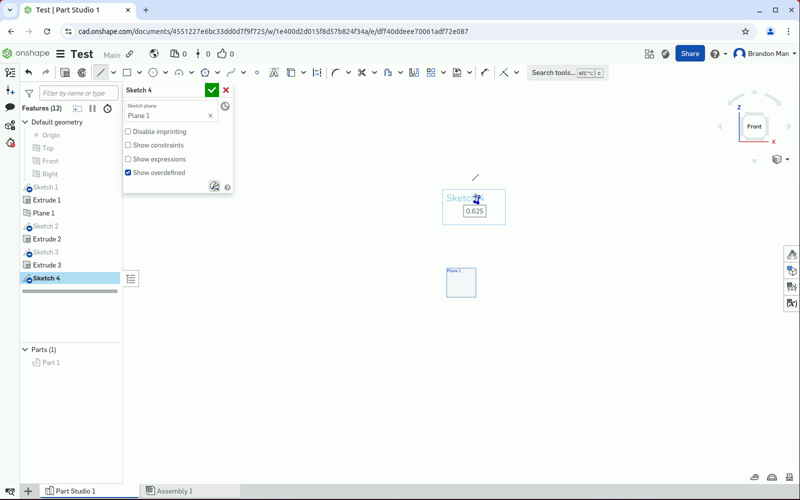
key_up(shift)
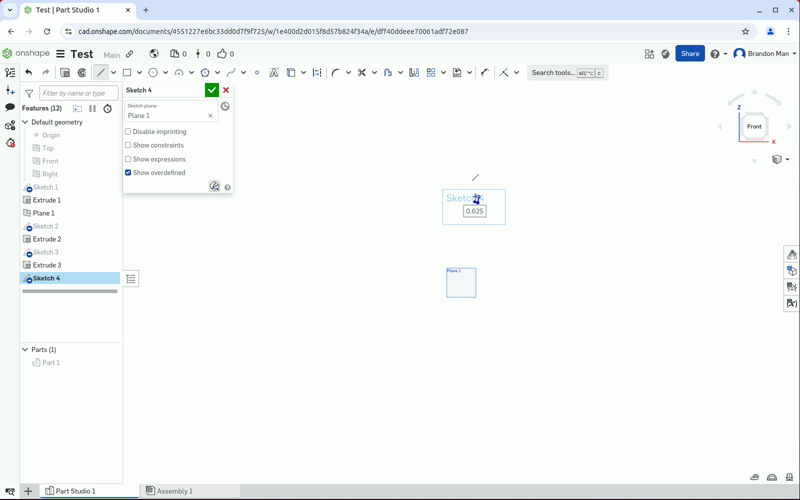
mouse_move(505, 196)
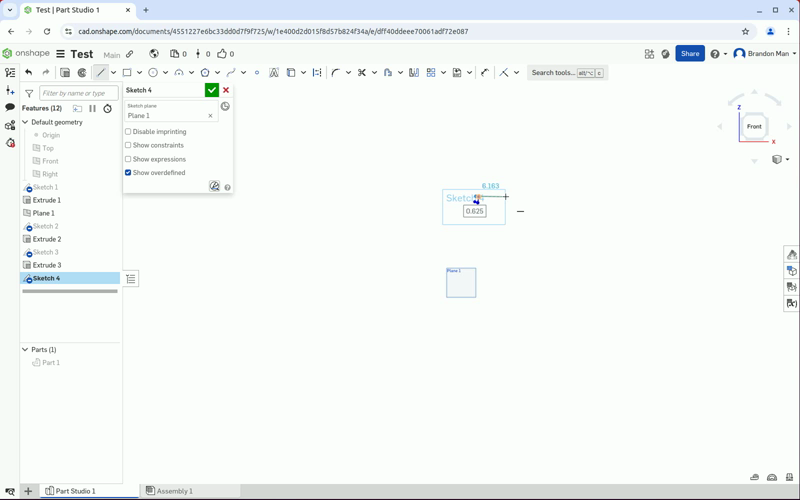
key_down(shift)
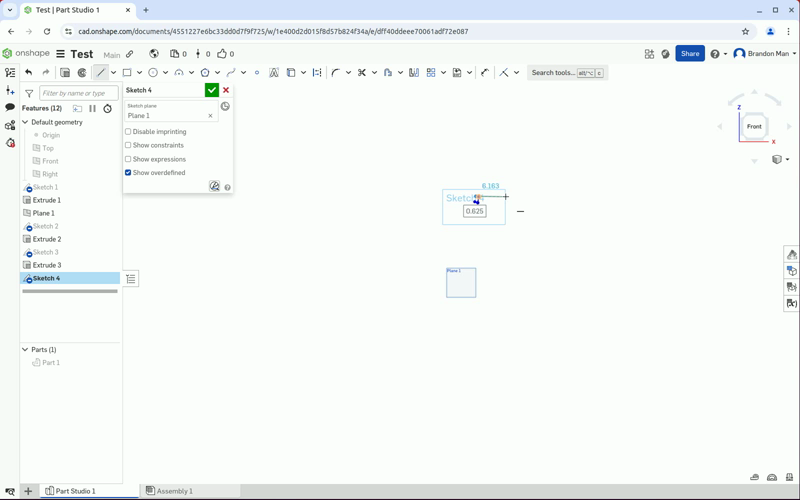
mouse_move(474, 201)
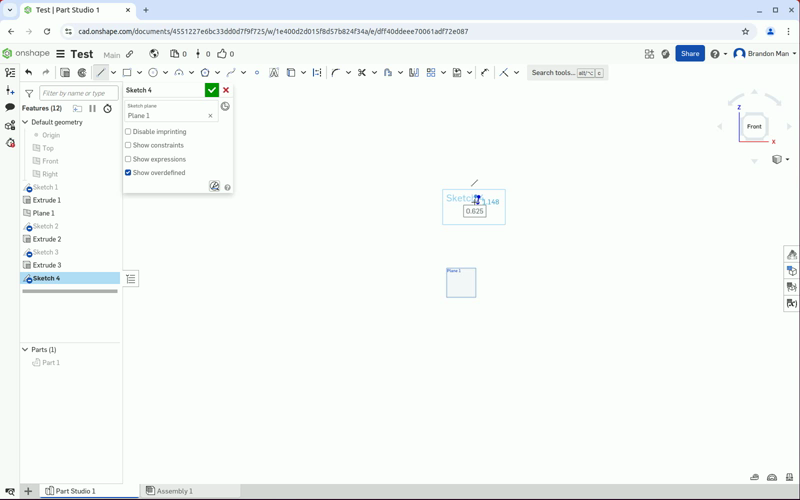
scroll(6)
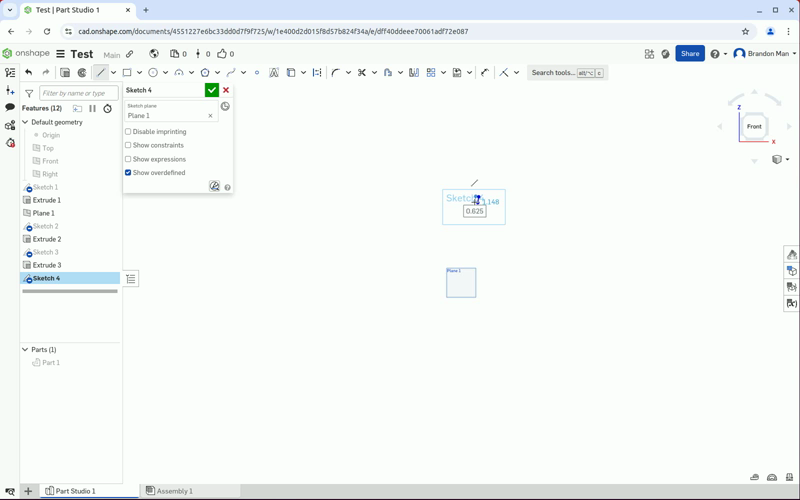
scroll(6)
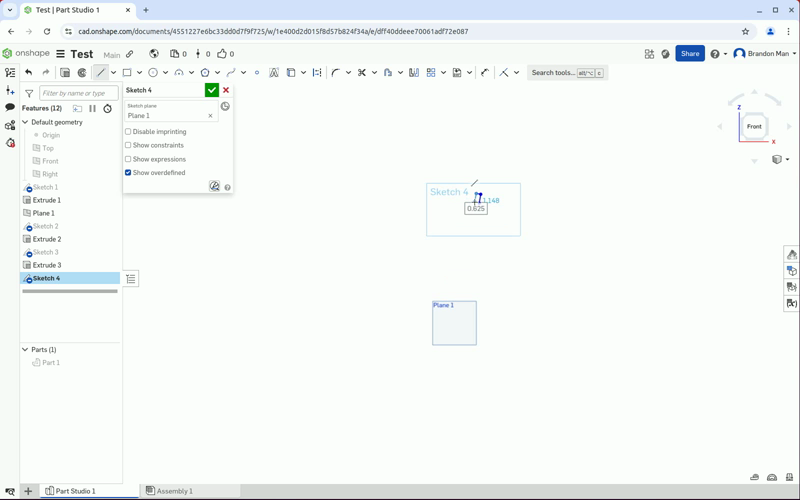
scroll(6)
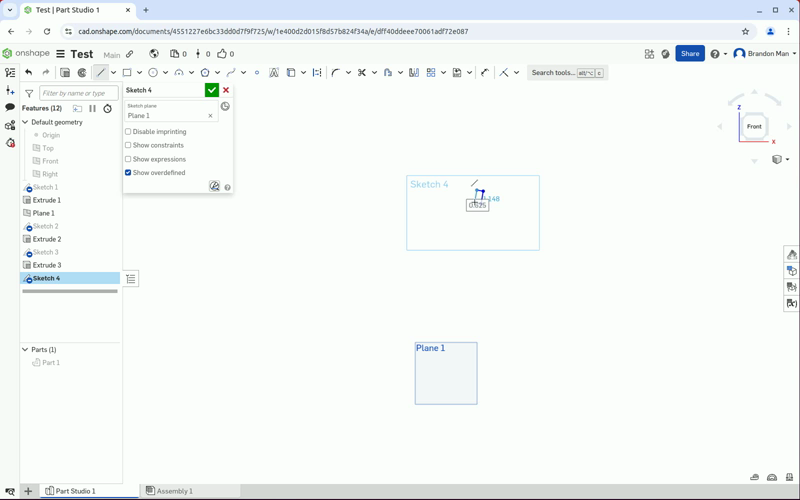
scroll(6)
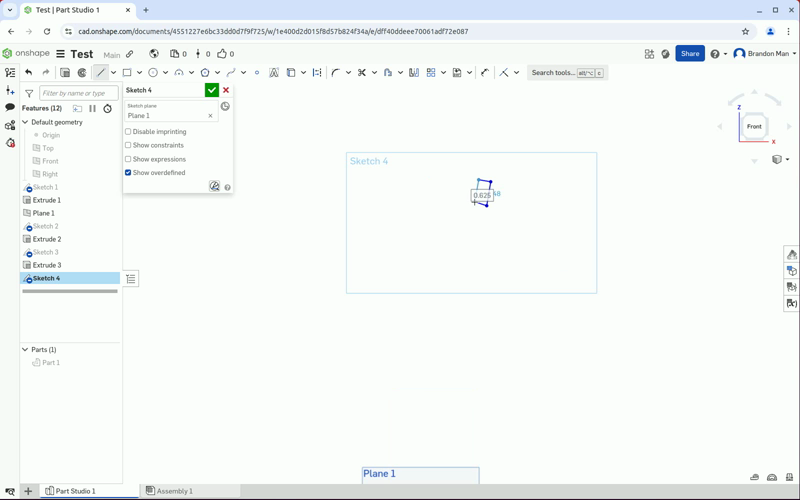
scroll(6)
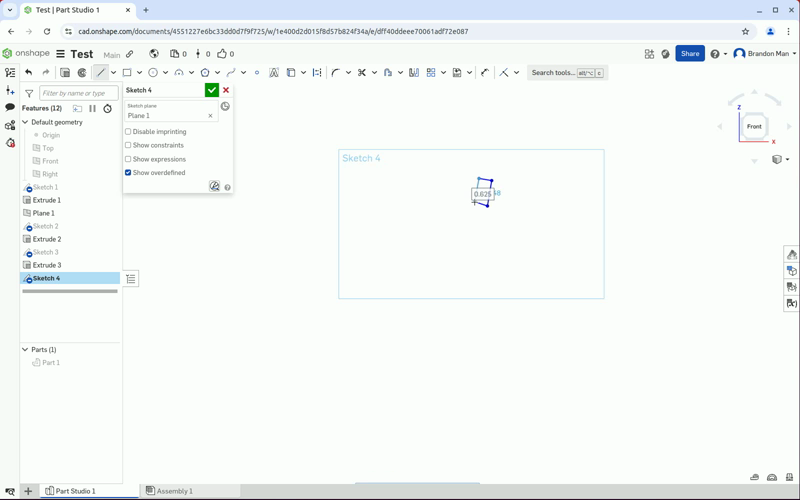
scroll(6)
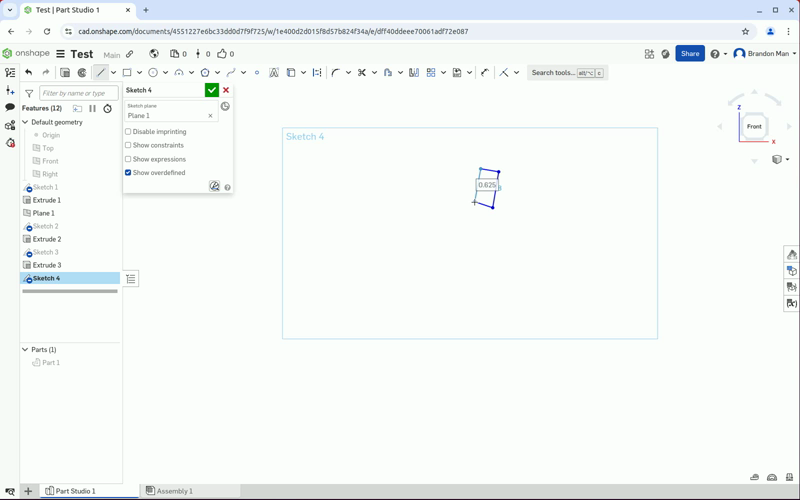
scroll(6)
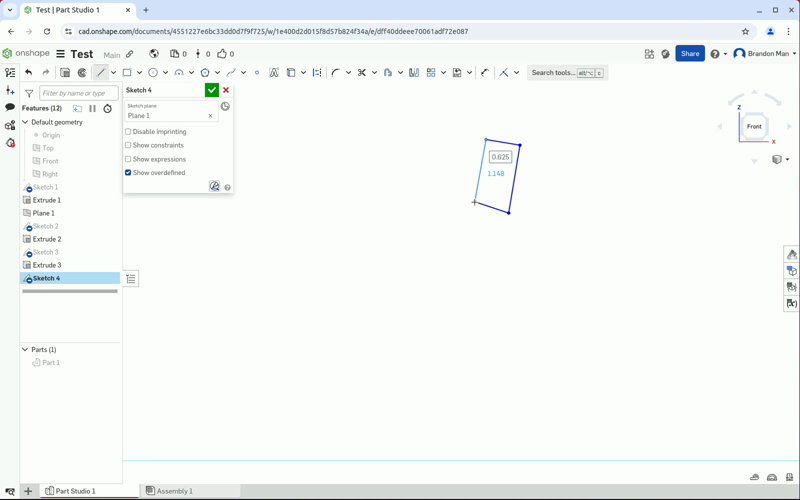
key_up(shift)
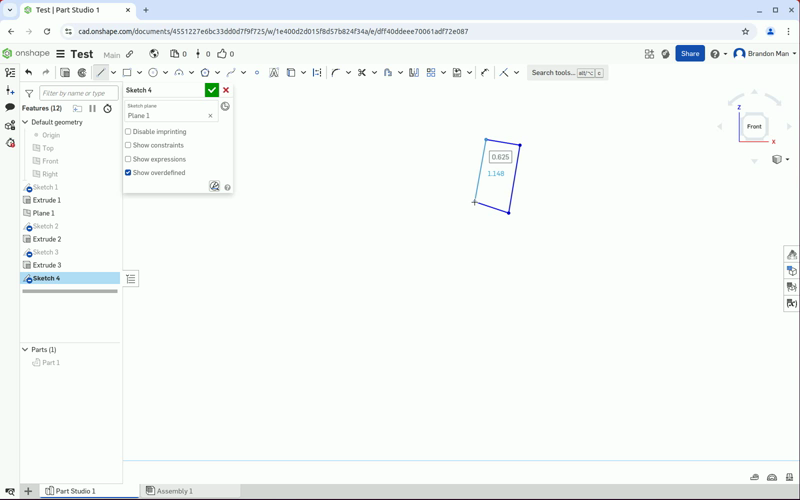
click(474, 201)
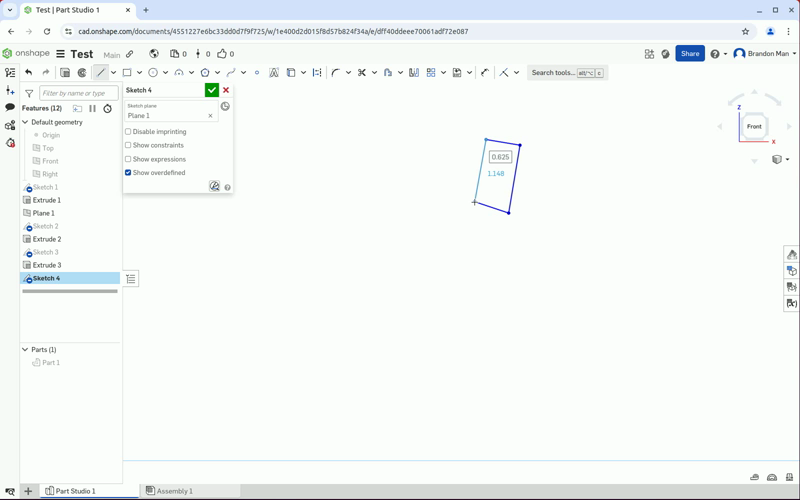
scroll(-6)
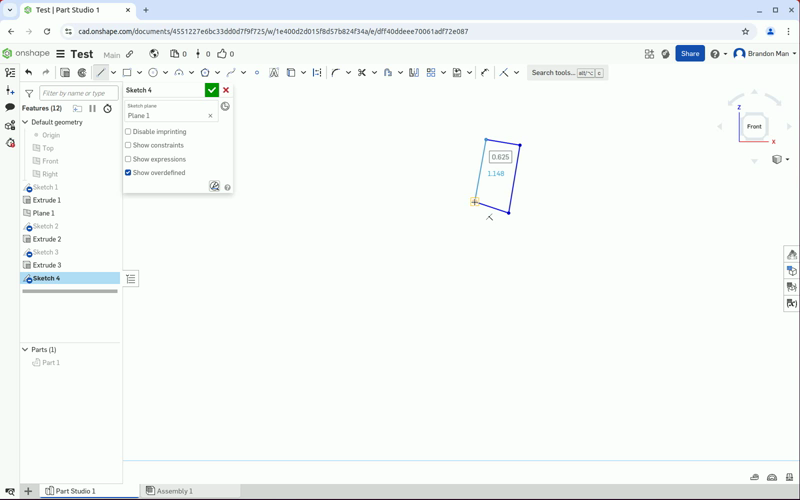
scroll(-6)
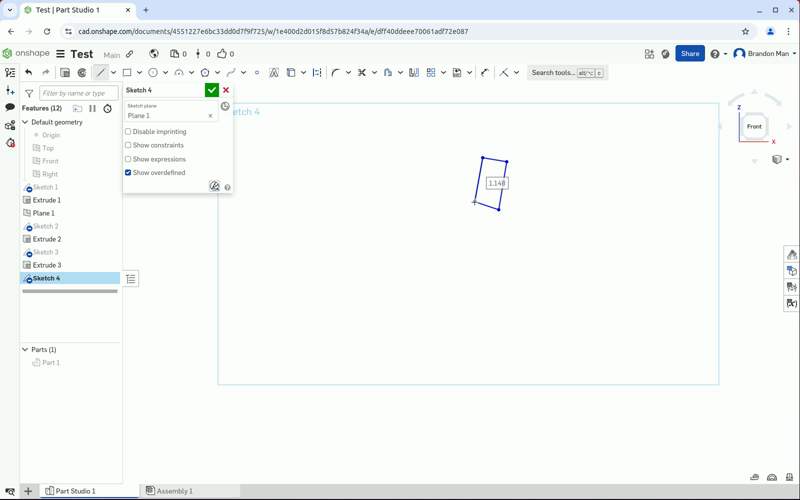
scroll(-6)
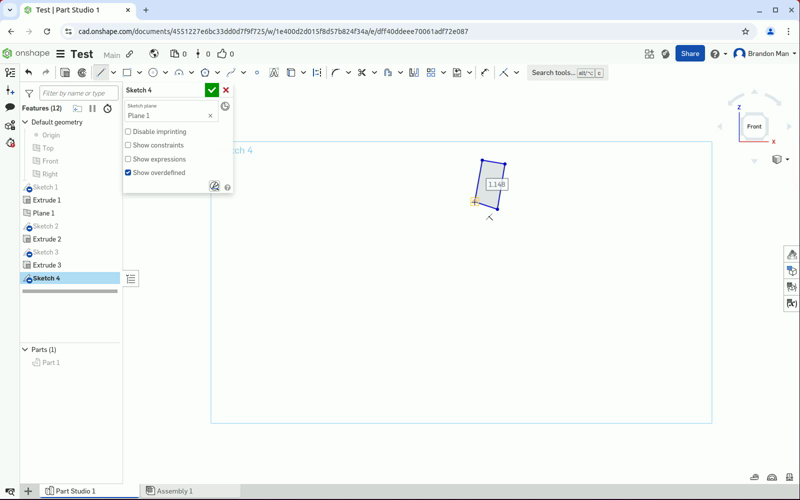
scroll(-6)
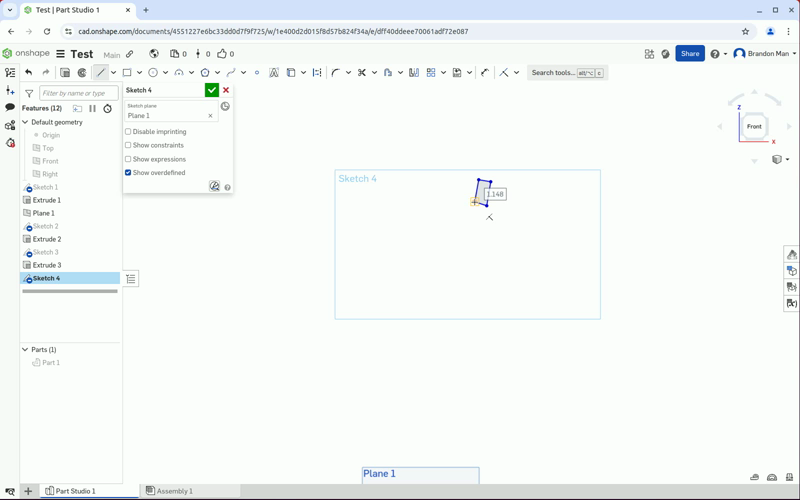
scroll(-6)
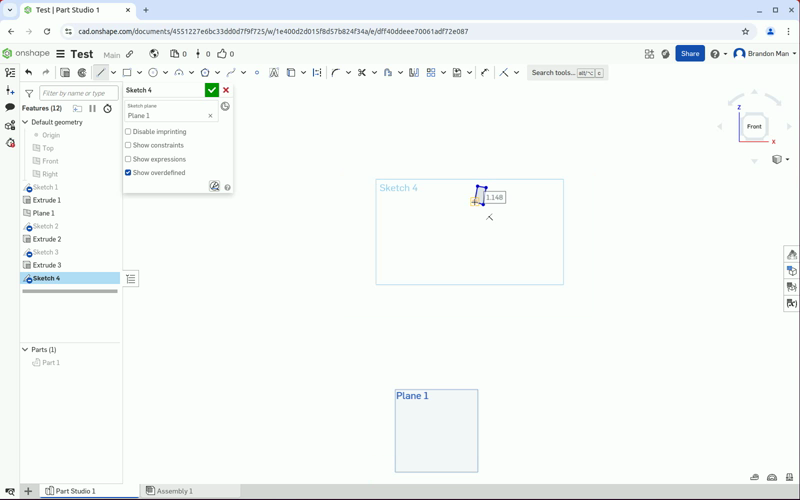
scroll(-6)
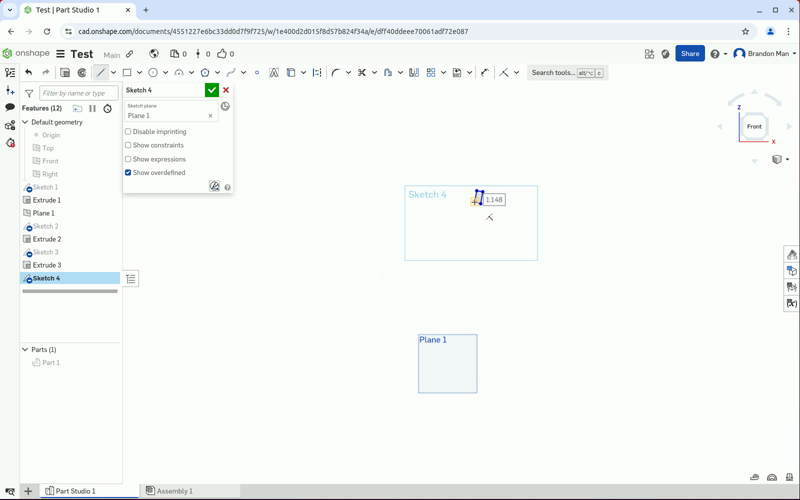
scroll(-6)
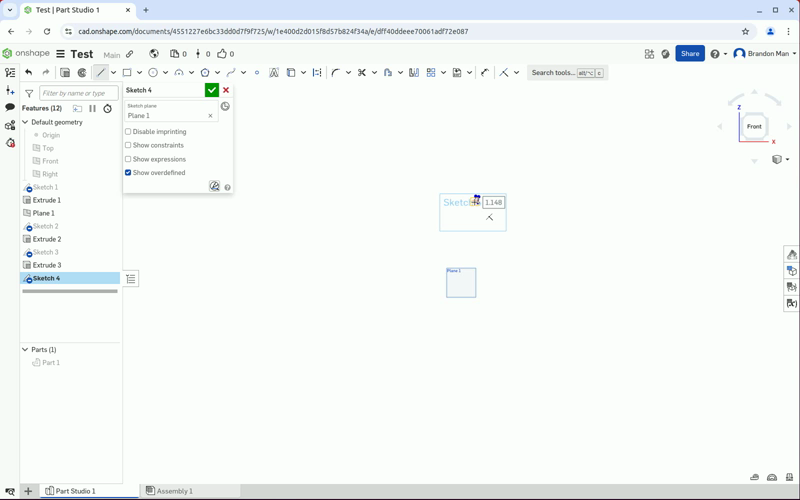
key(esc)
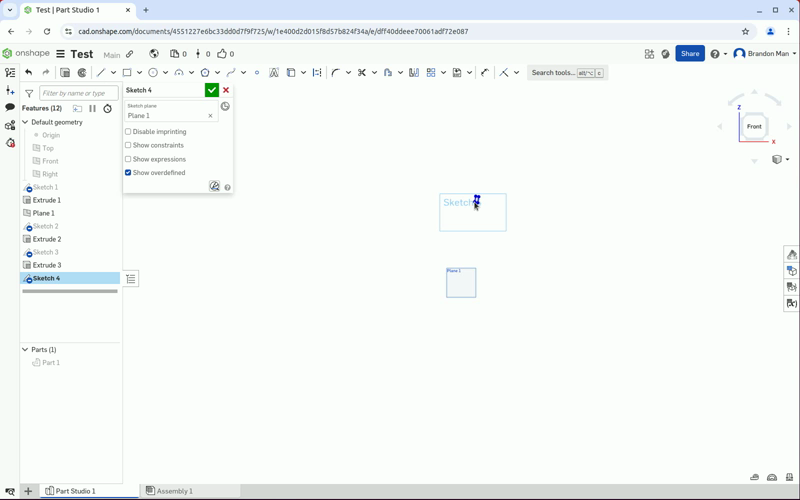
mouse_move(477, 201)
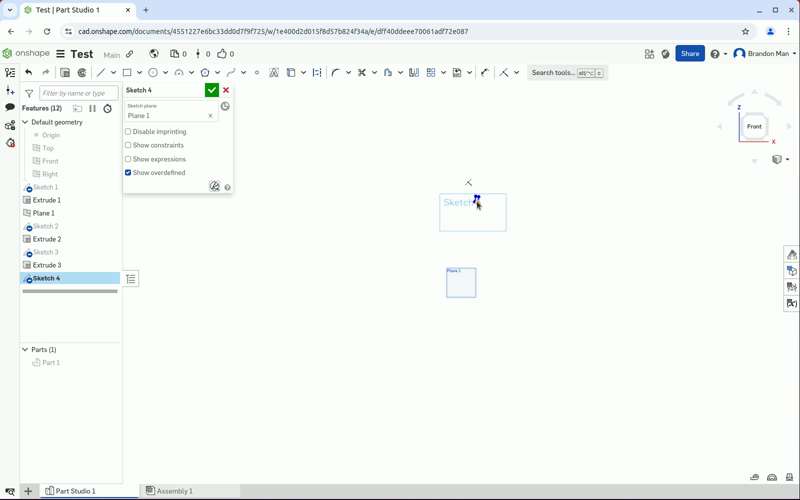
scroll(6)
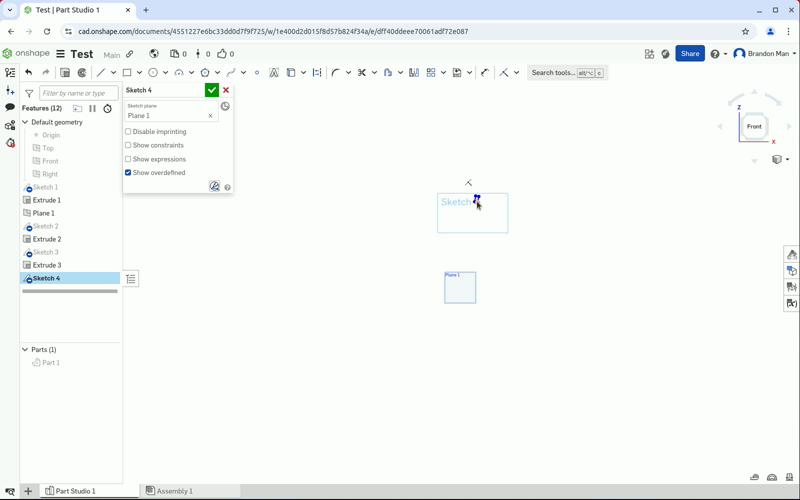
scroll(6)
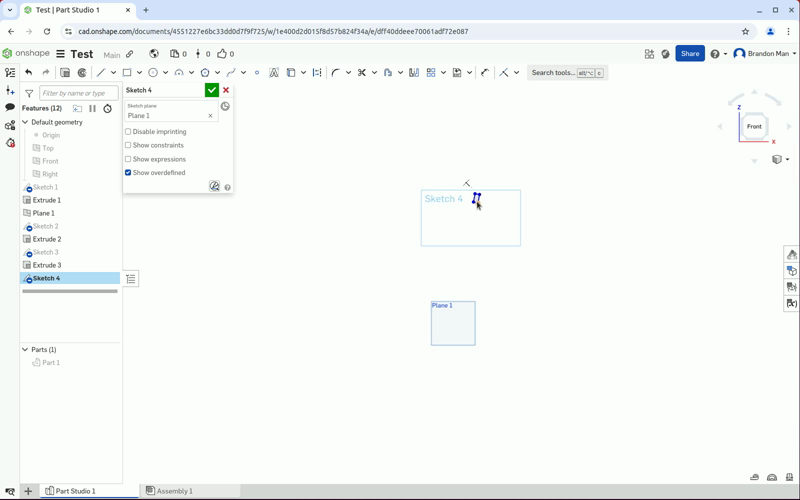
scroll(6)
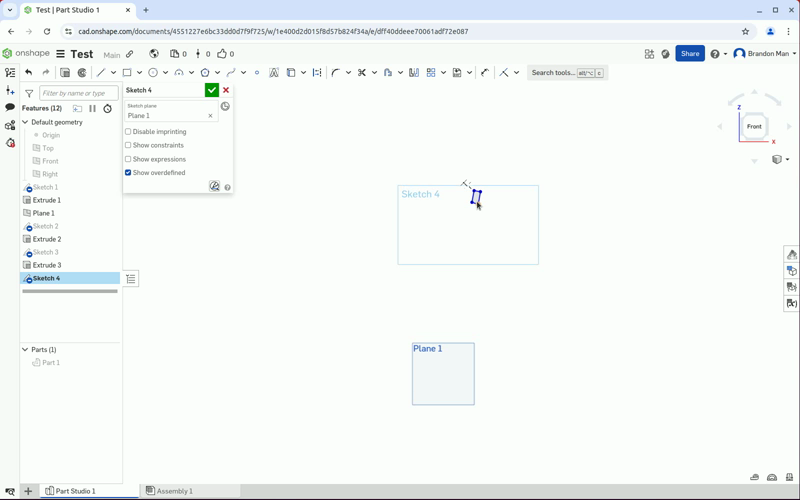
scroll(6)
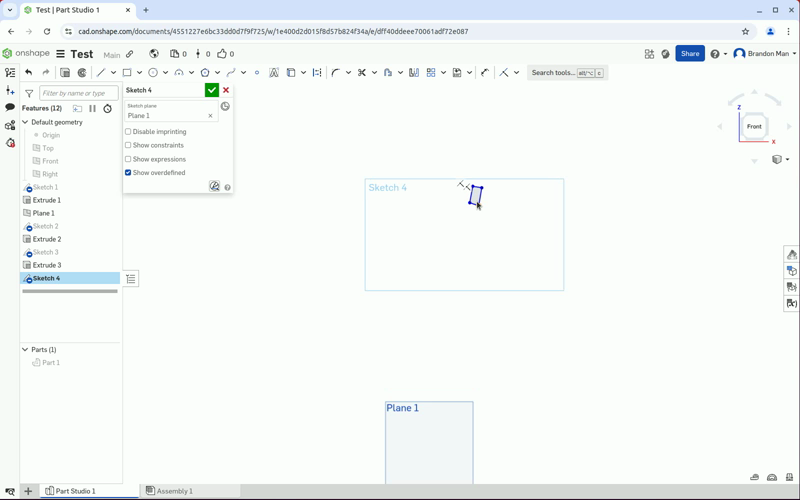
scroll(6)
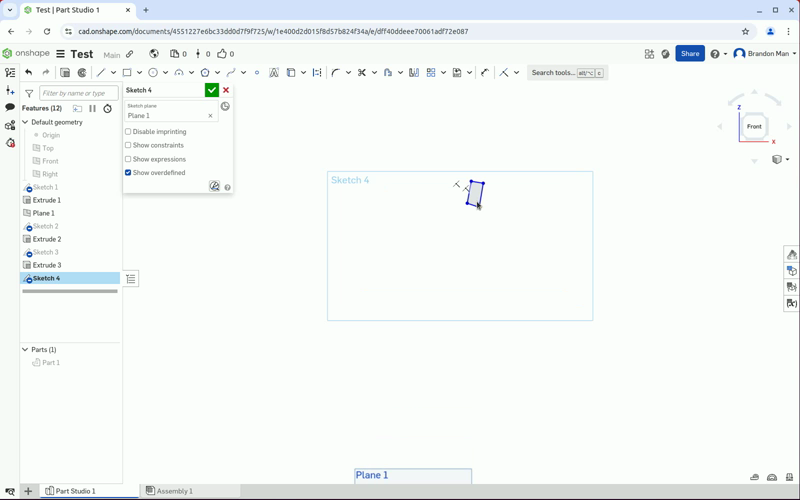
scroll(6)
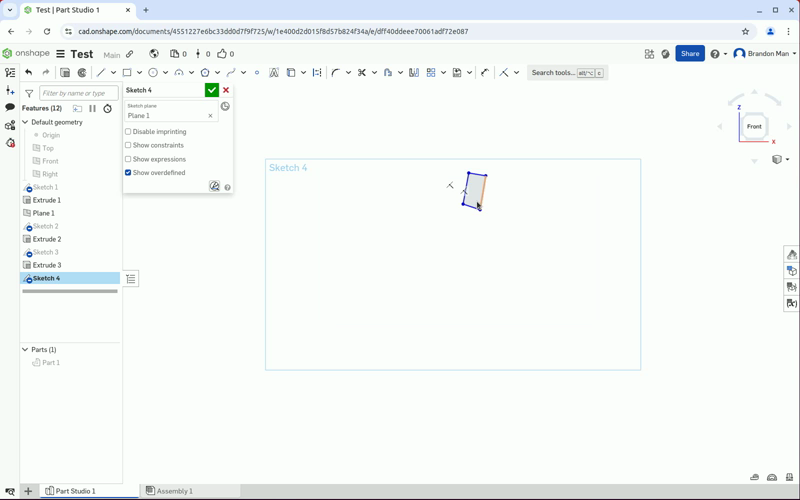
scroll(6)
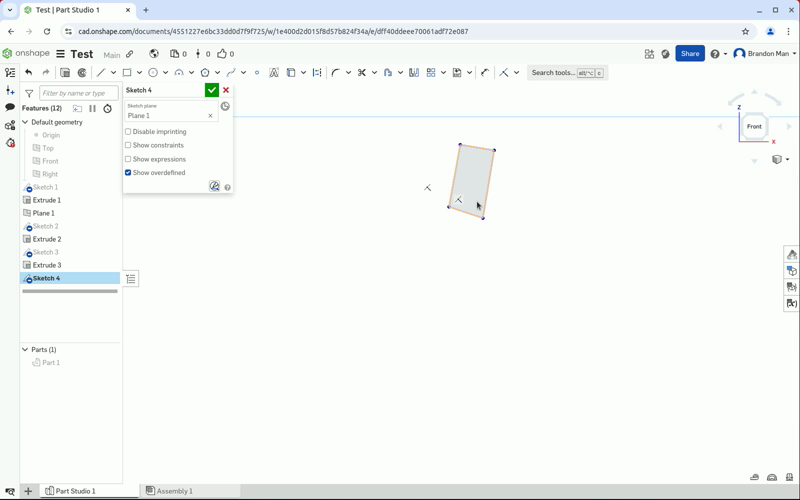
click(477, 201)
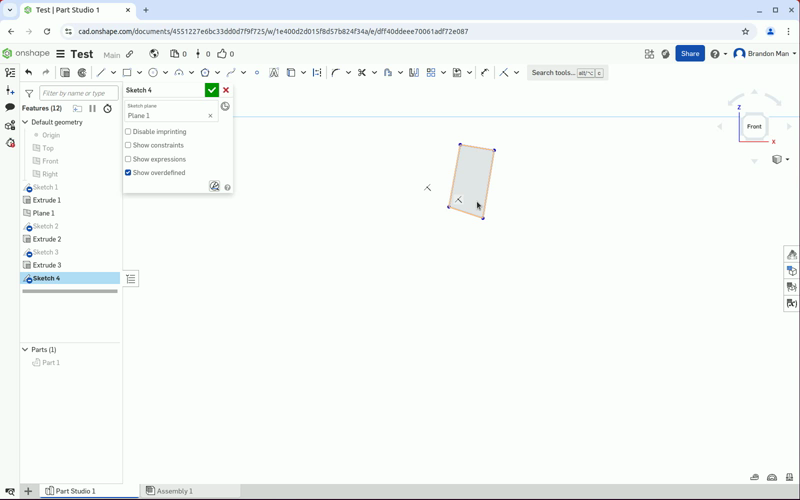
scroll(-6)
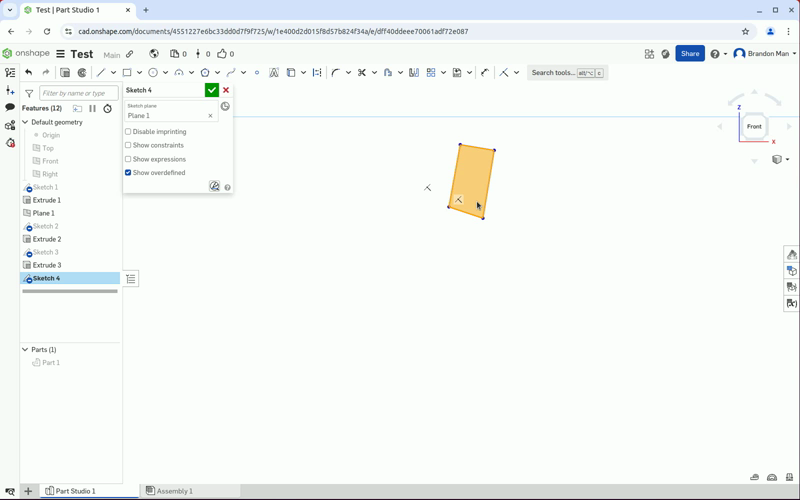
scroll(-6)
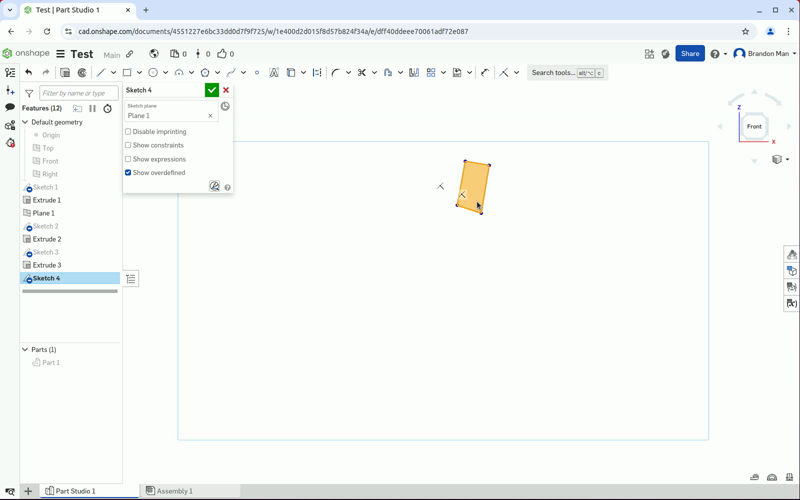
scroll(-6)
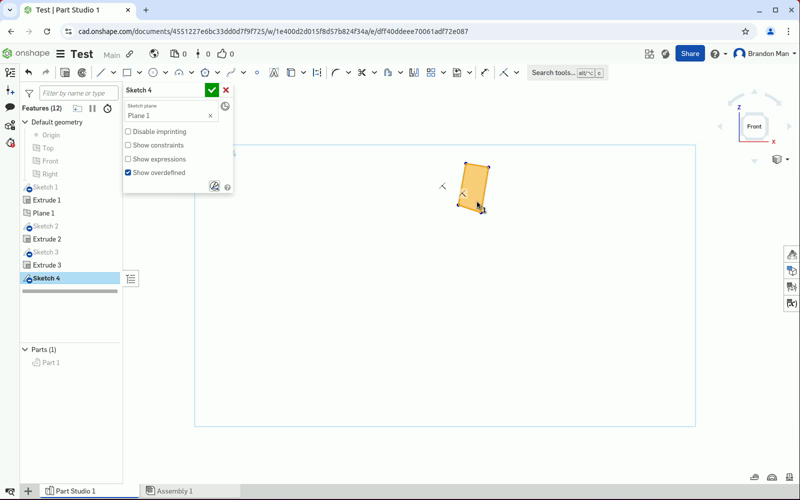
scroll(-6)
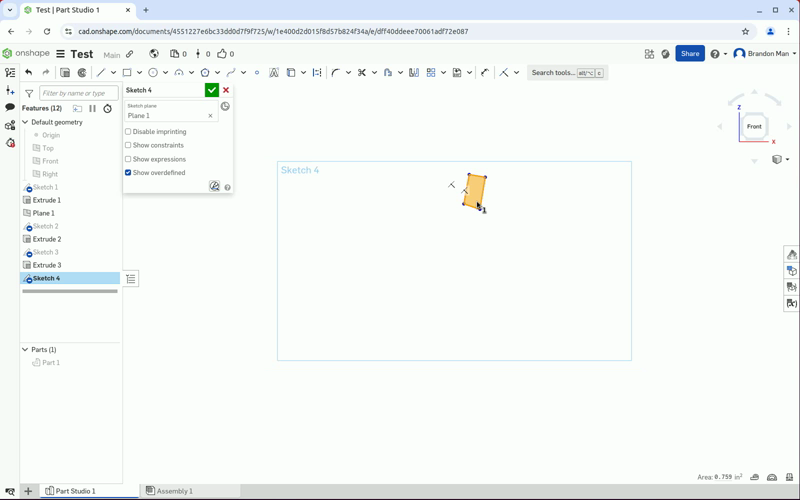
scroll(-6)
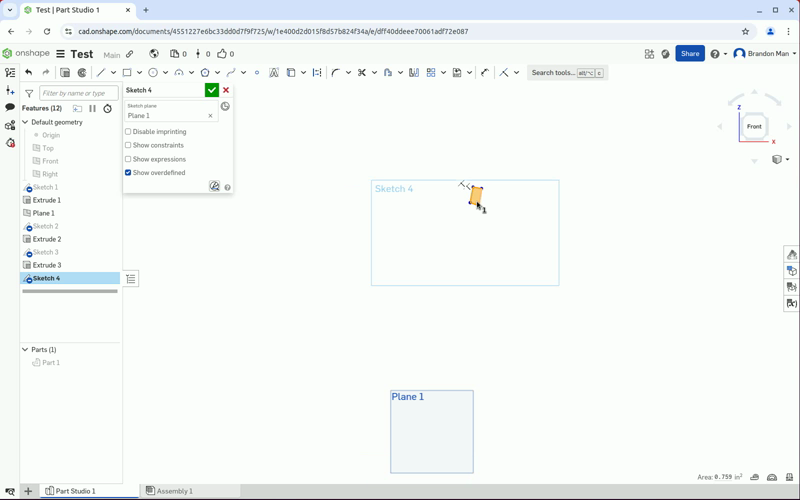
scroll(-6)
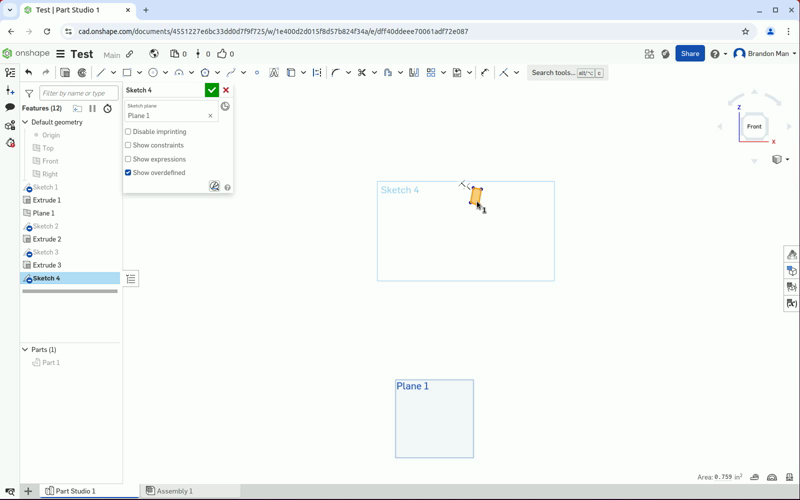
scroll(-6)
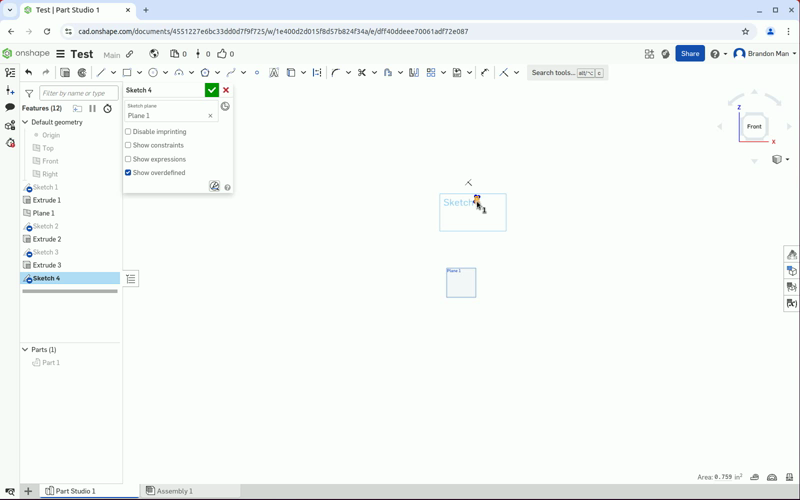
mouse_move(73, 352)
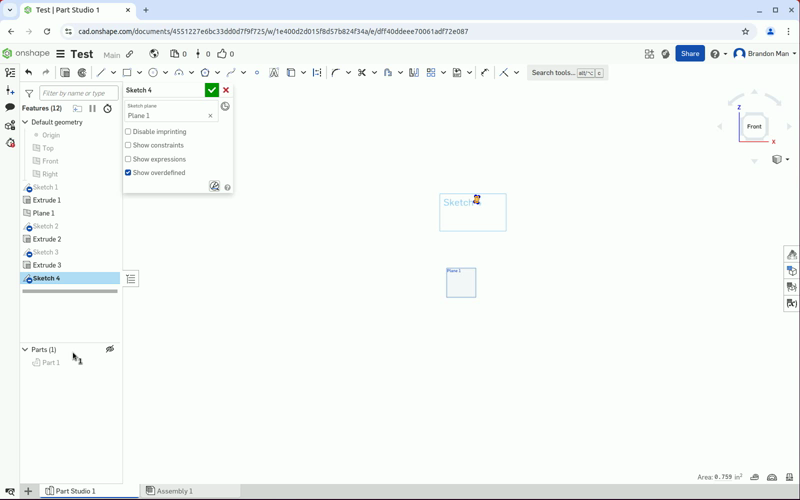
key(shift+y)
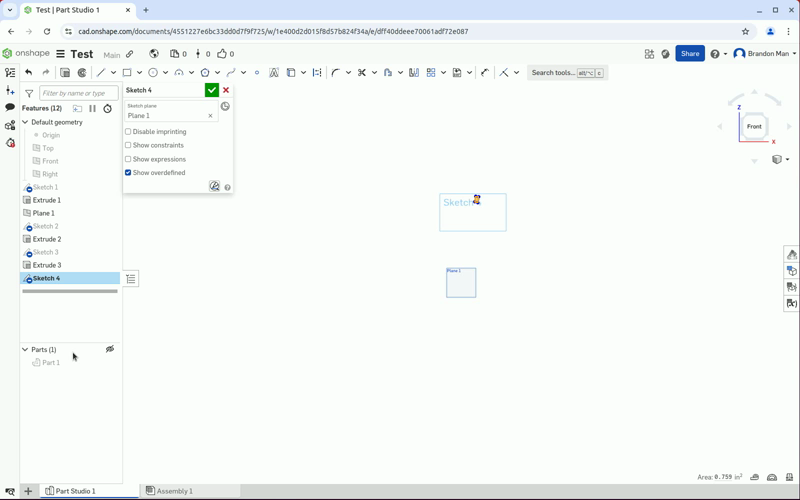
key(shift+e)
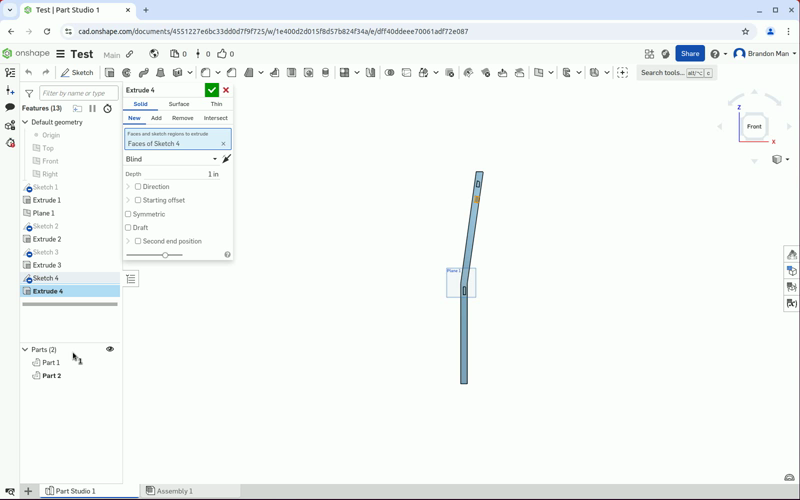
mouse_move(143, 106)
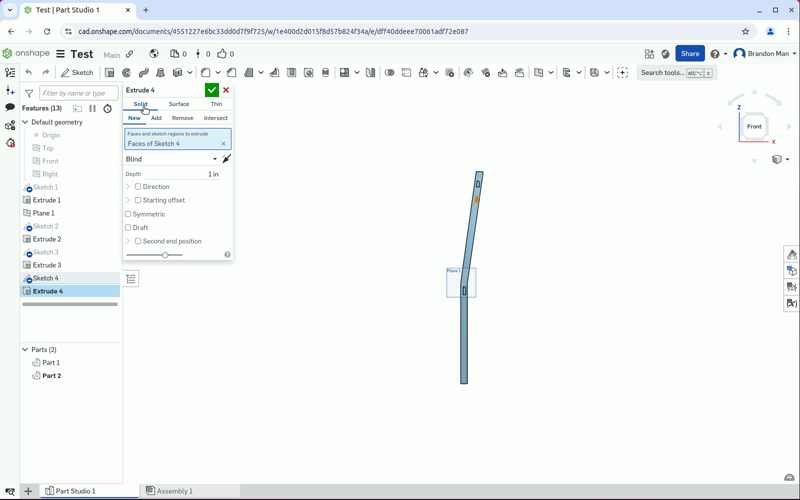
click(143, 106)
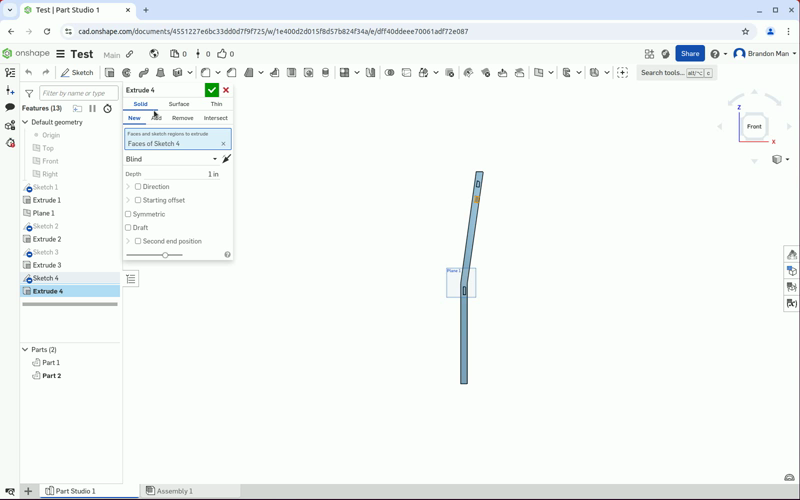
mouse_move(186, 120)
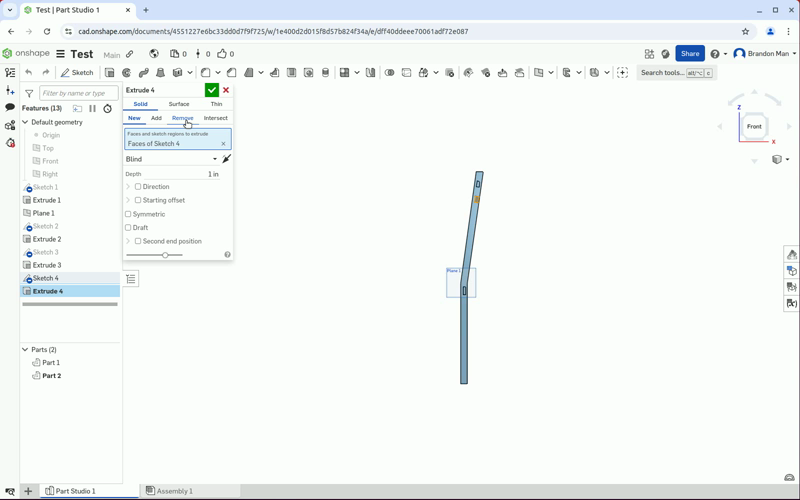
click(186, 120)
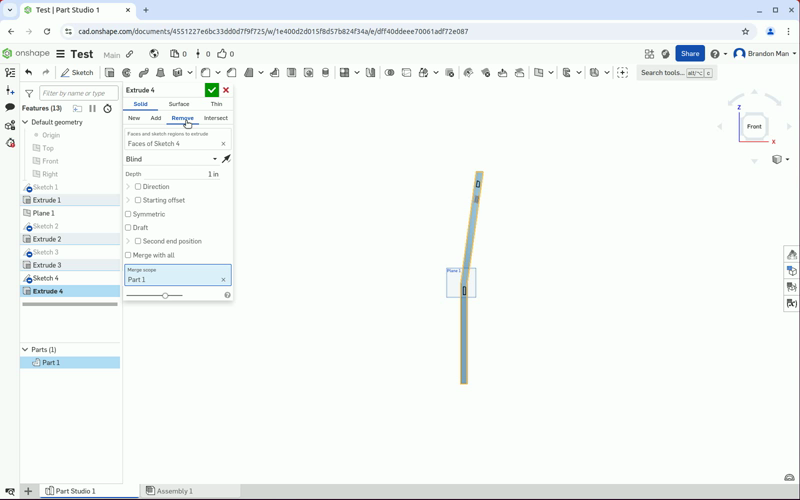
key(tab, 4)
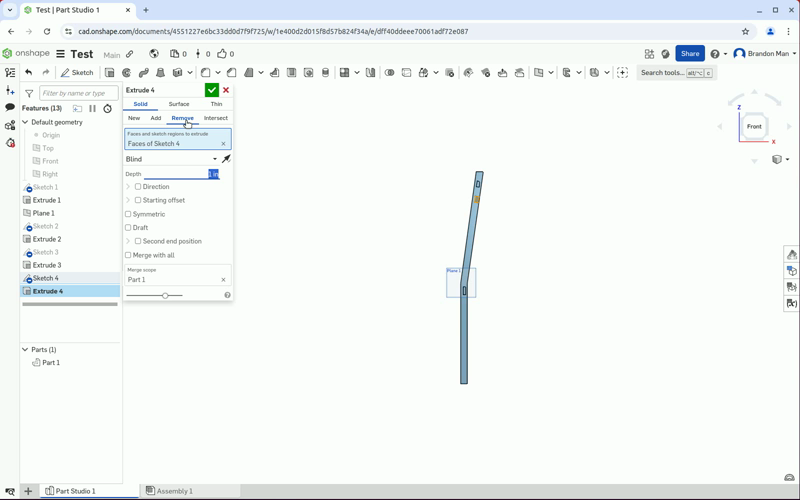
text(0.481)
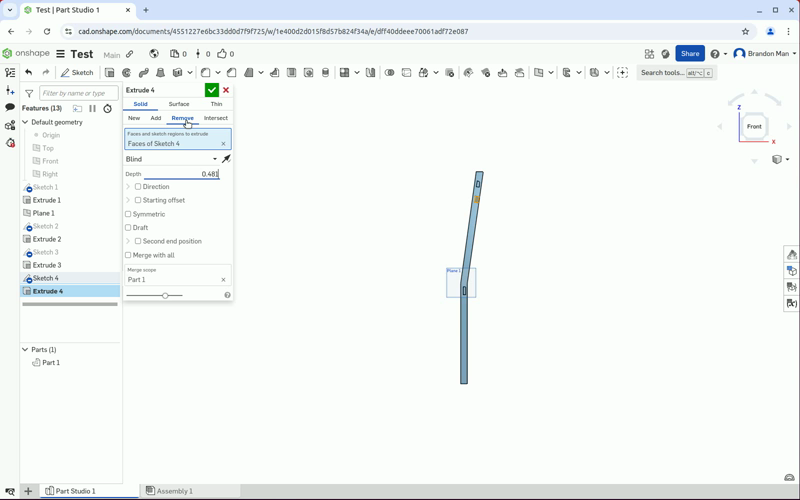
key(tab, 6)
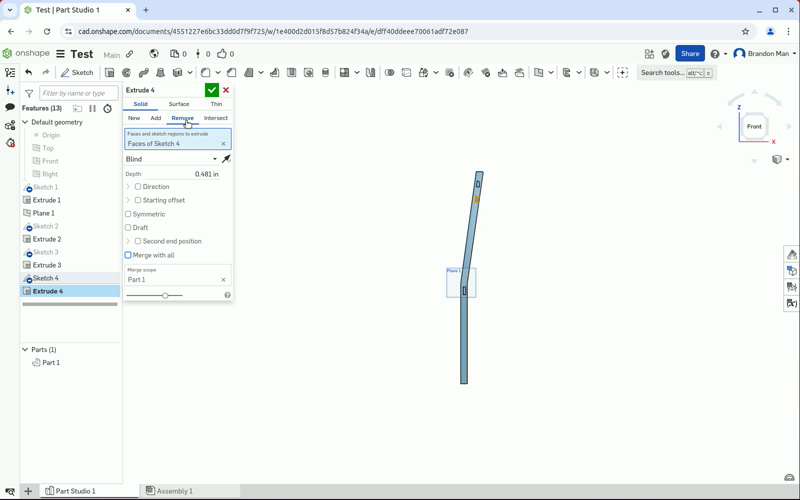
key(space)
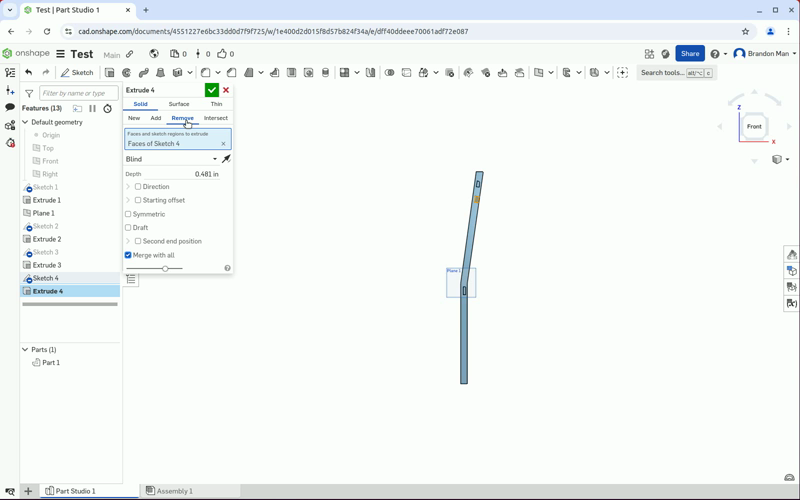
key(enter)
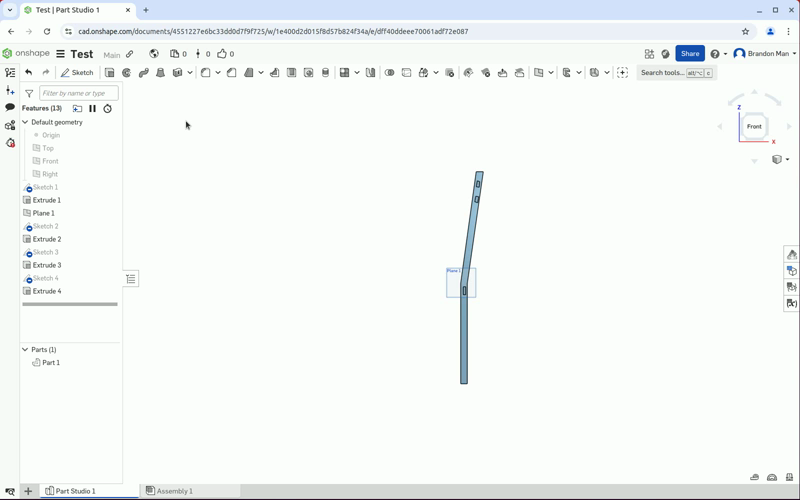
key(shift+h)
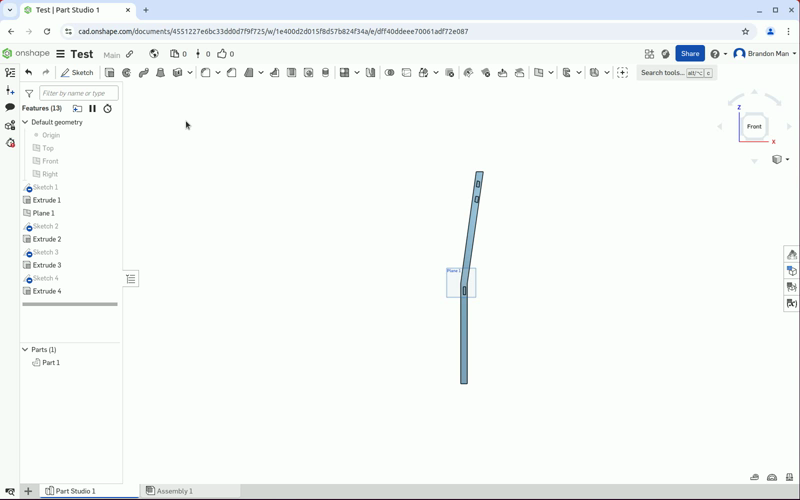
key(shift+h)
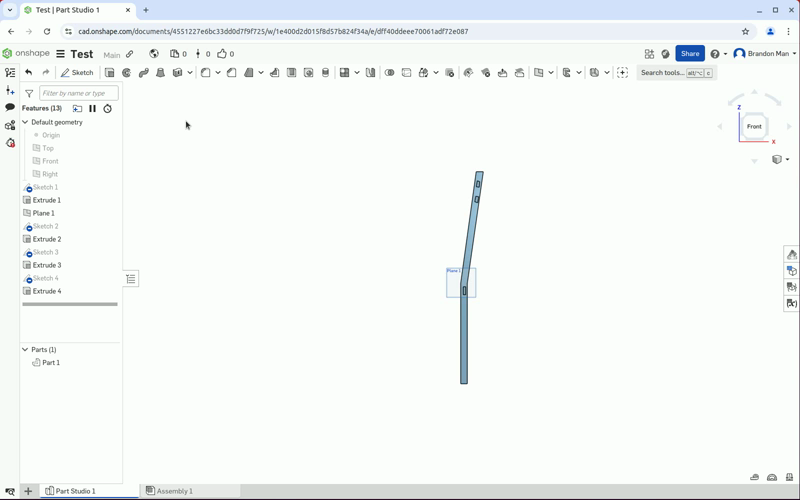
mouse_move(73, 189)
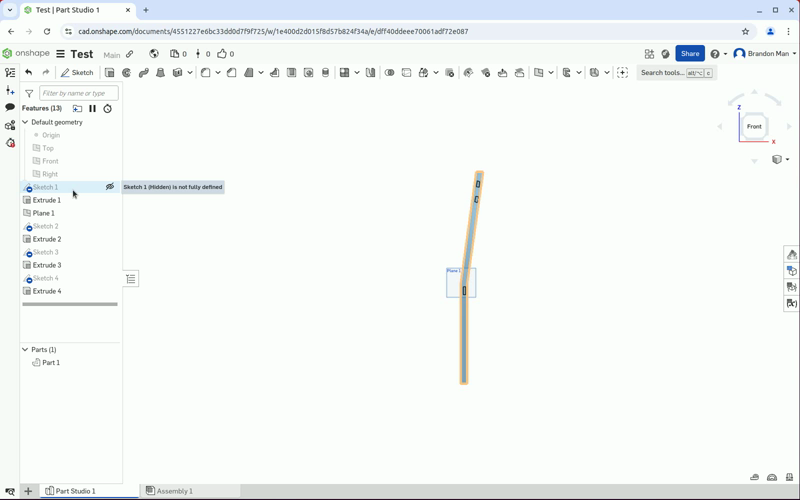
click(73, 189)
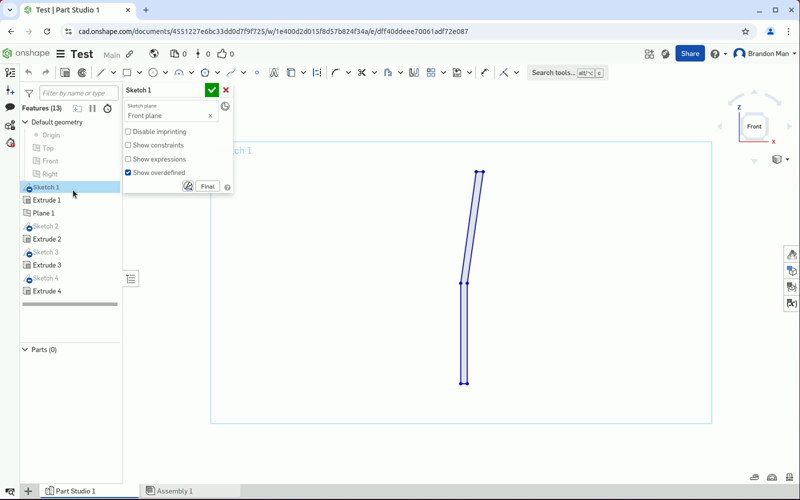
mouse_move(229, 92)
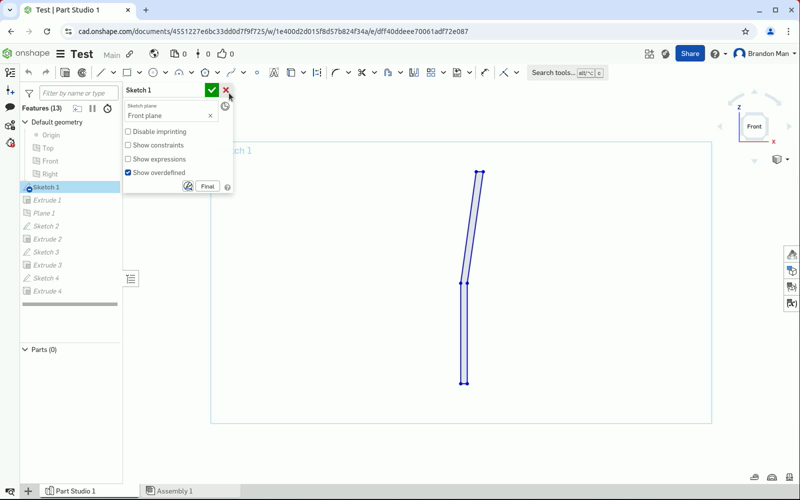
click(229, 92)
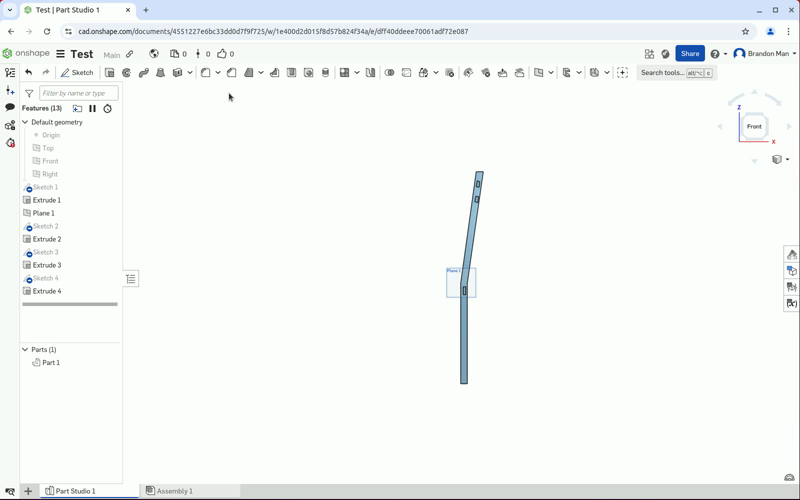
mouse_move(73, 352)
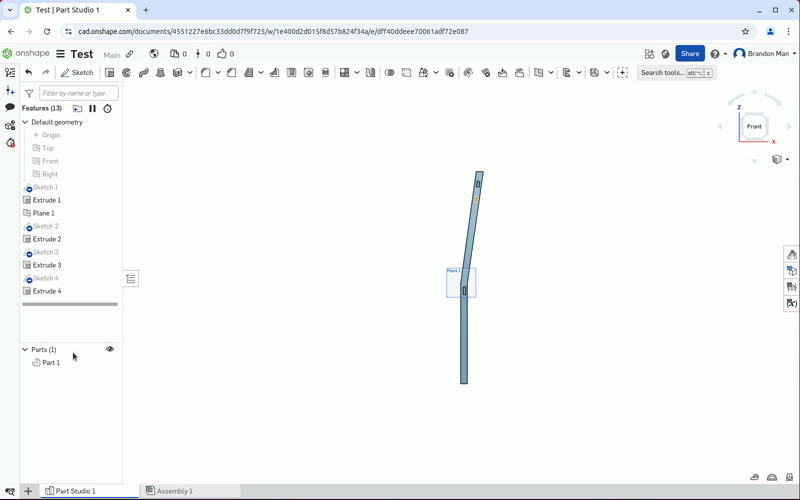
key(y)
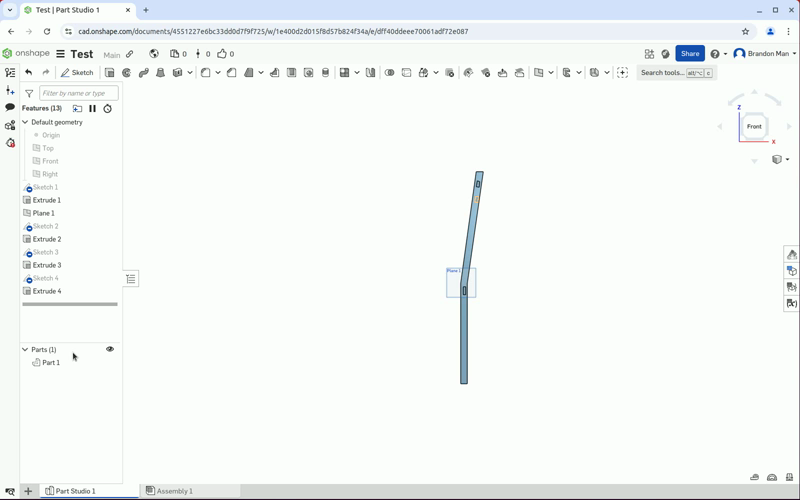
key(shift+p)
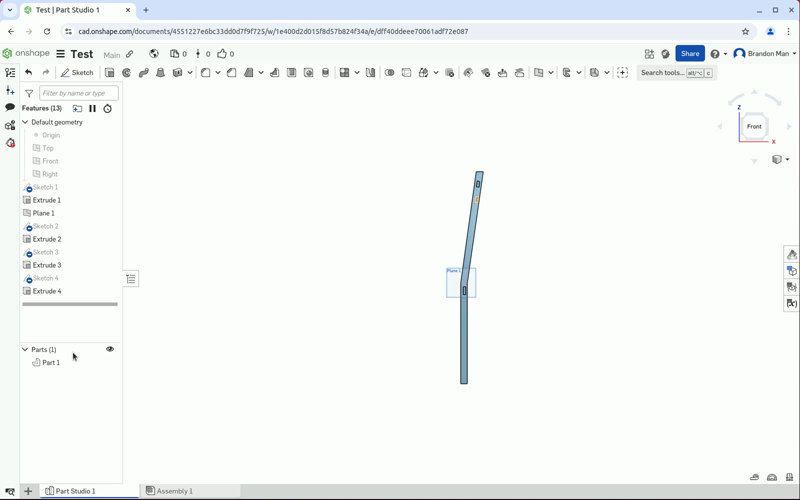
key(space)
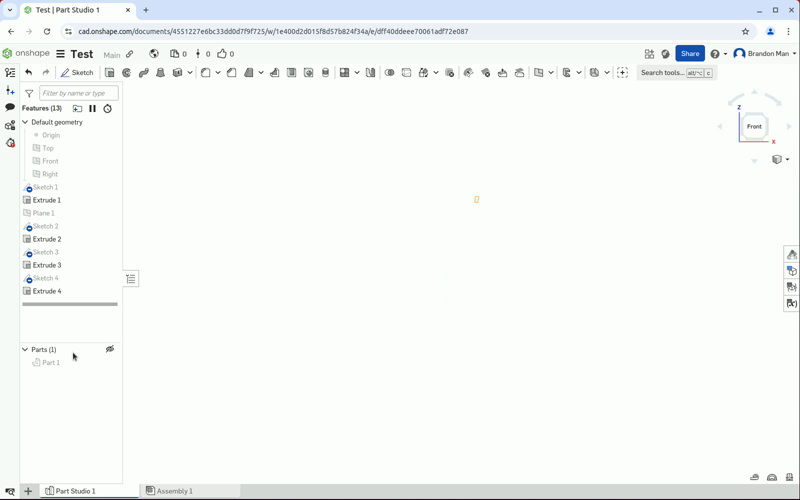
key_down(shift)
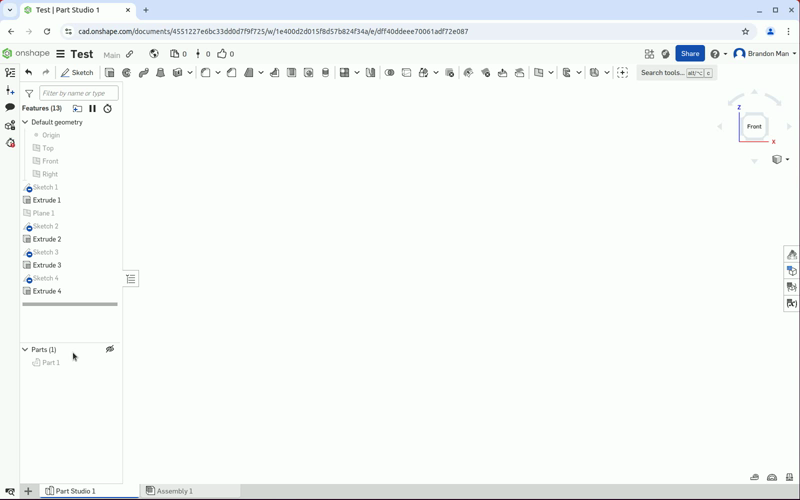
key(left)
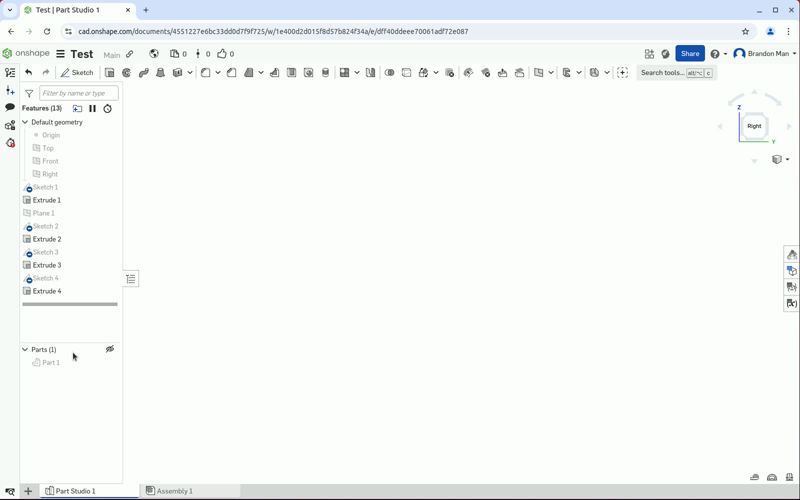
key_up(shift)
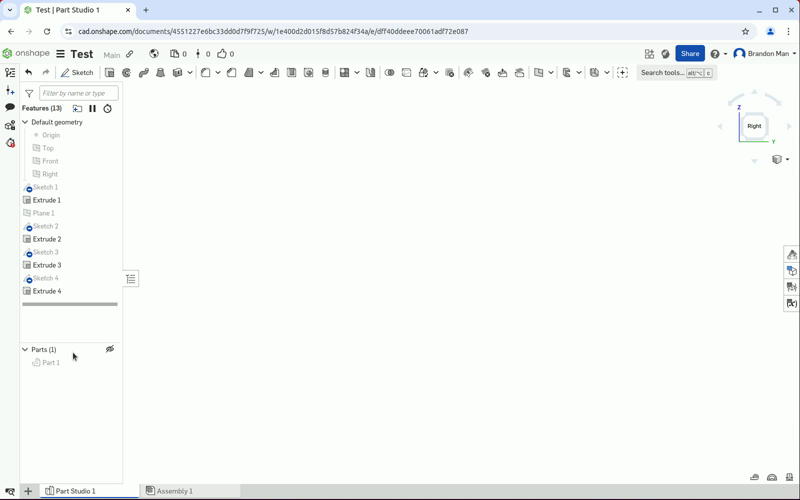
mouse_move(73, 352)
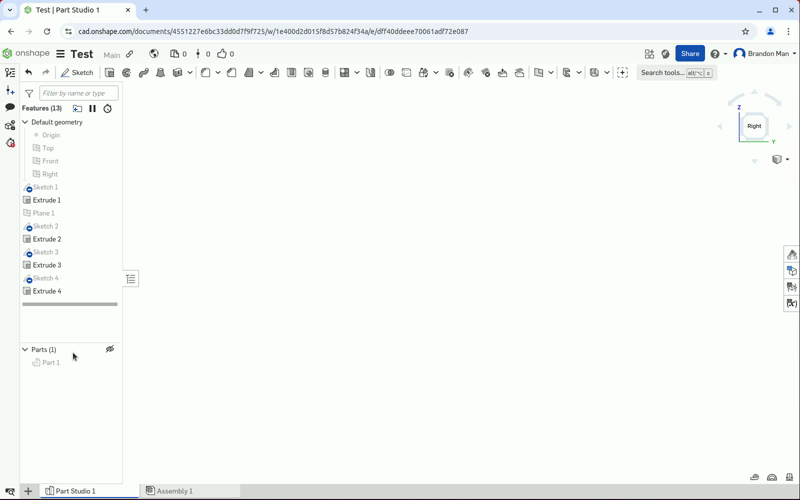
key(shift+y)
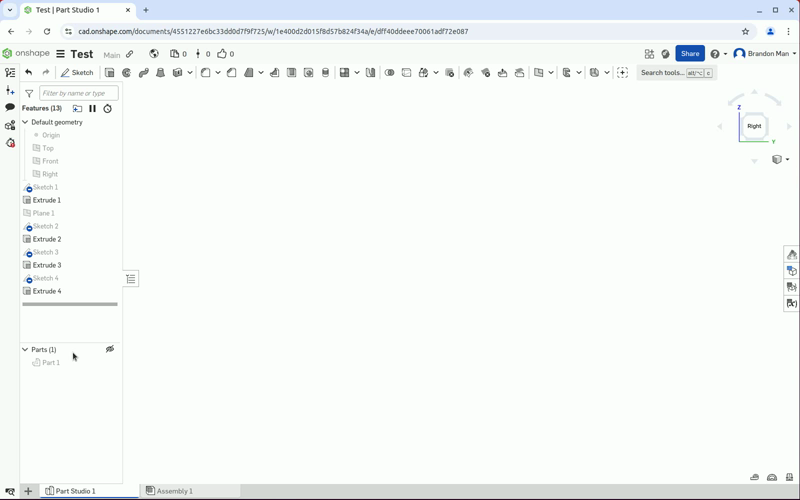
key(shift+s)
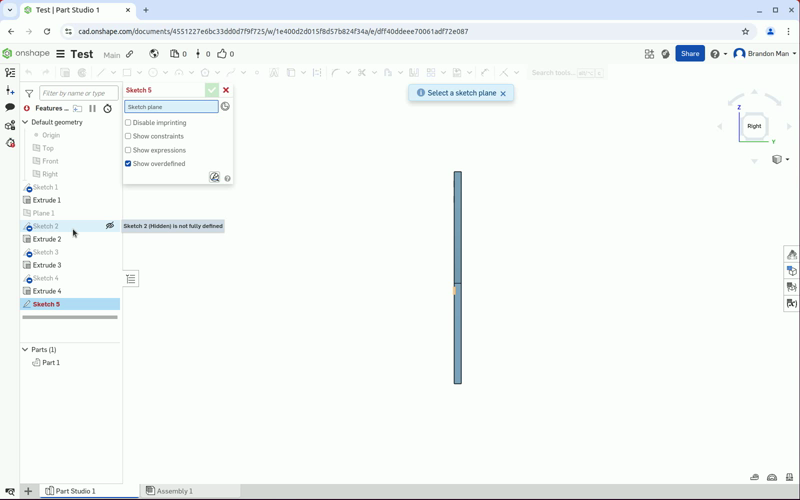
scroll(3)
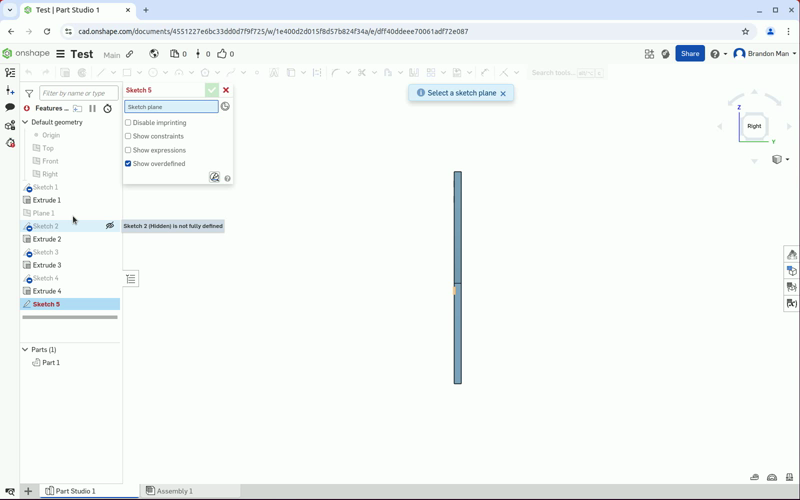
mouse_move(73, 176)
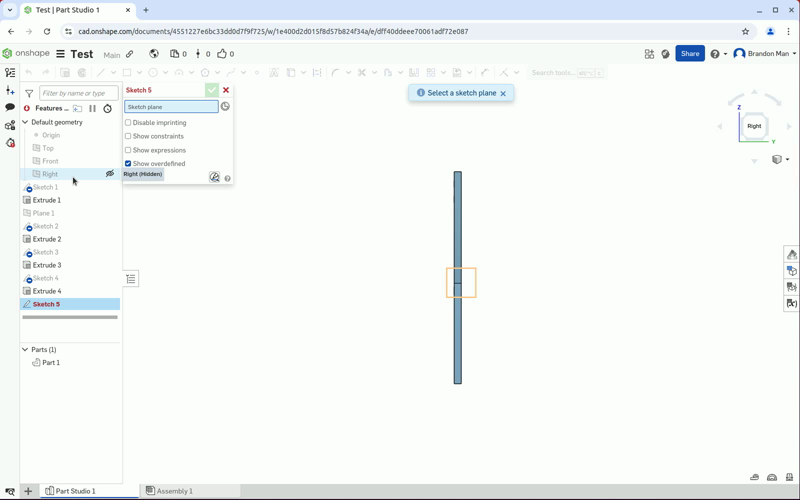
click(73, 176)
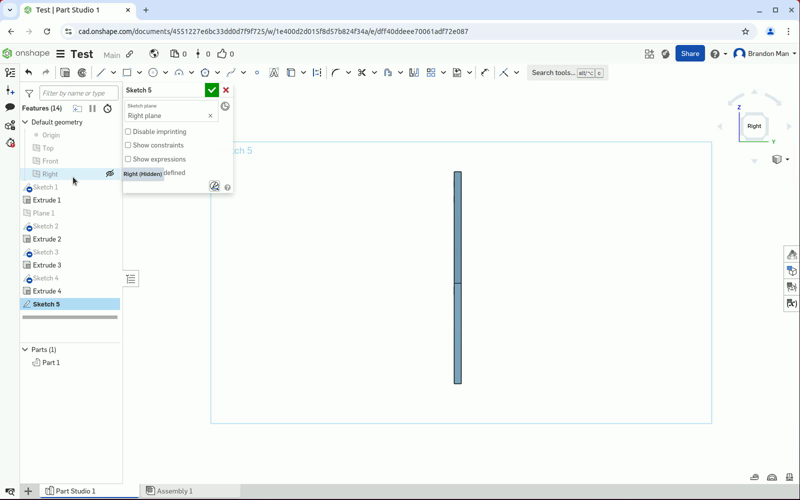
mouse_move(73, 352)
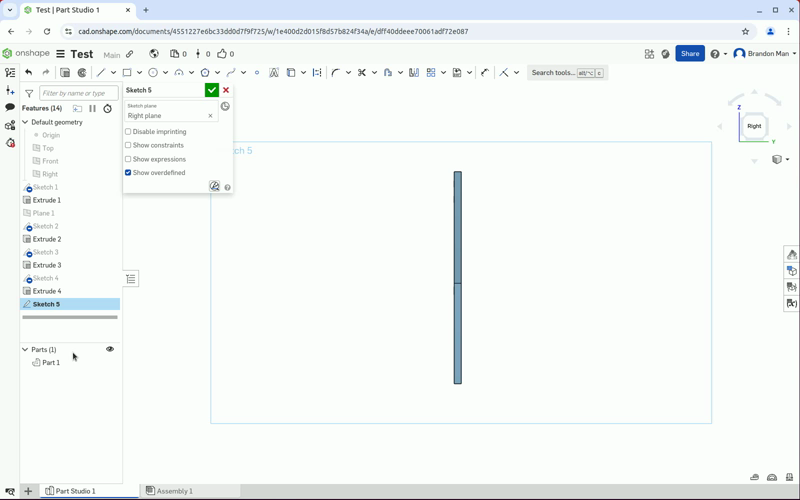
key(y)
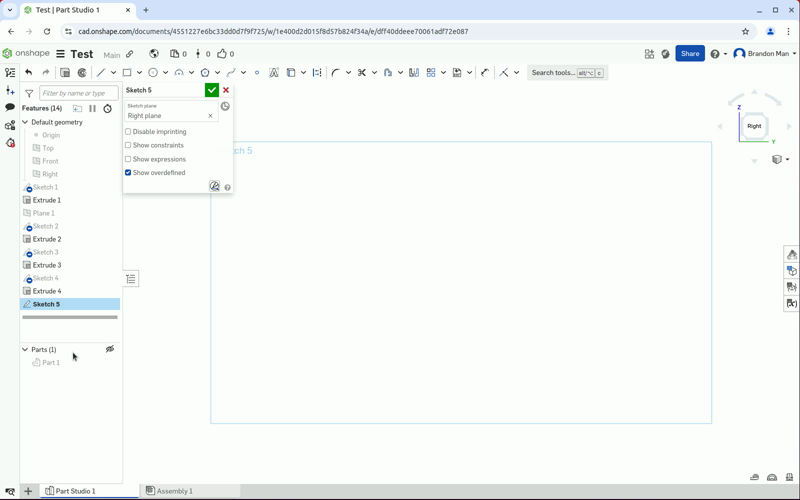
key(l)
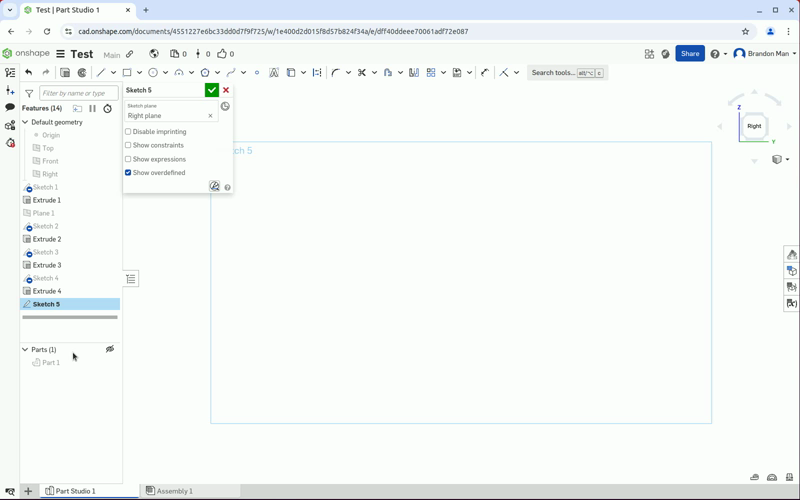
key_down(shift)
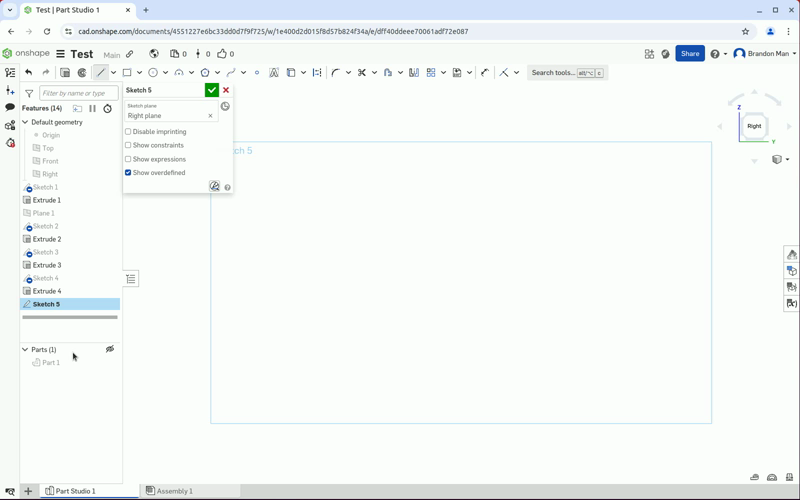
mouse_move(456, 294)
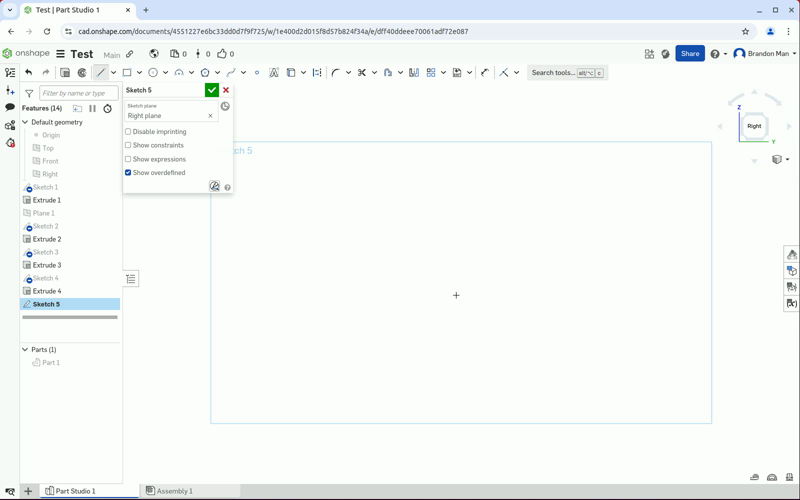
click(456, 294)
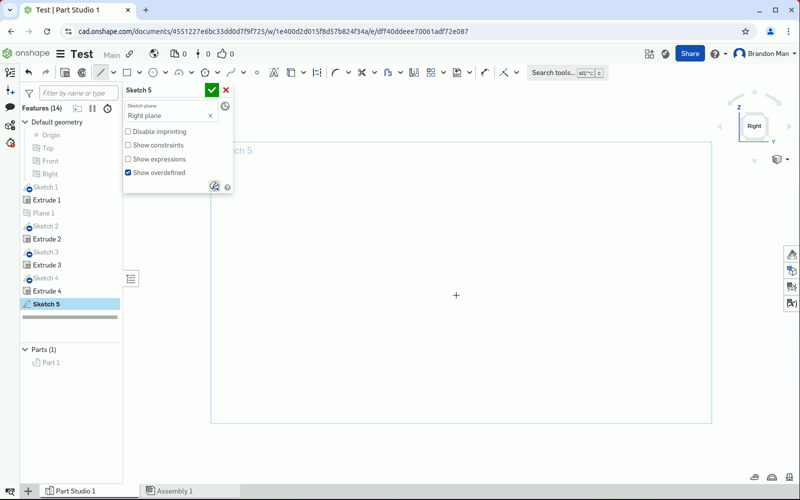
key_up(shift)
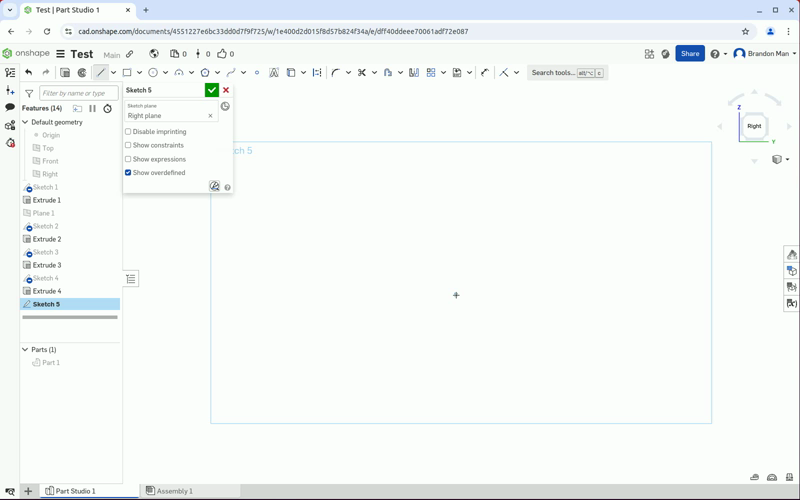
key_down(shift)
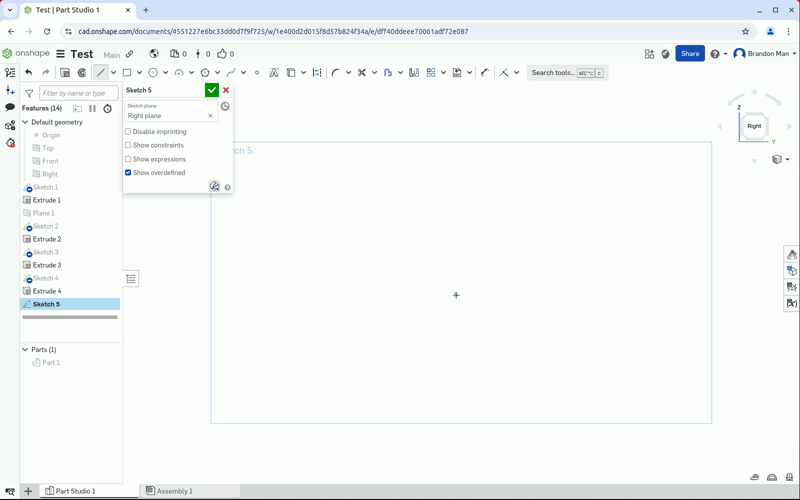
mouse_move(486, 294)
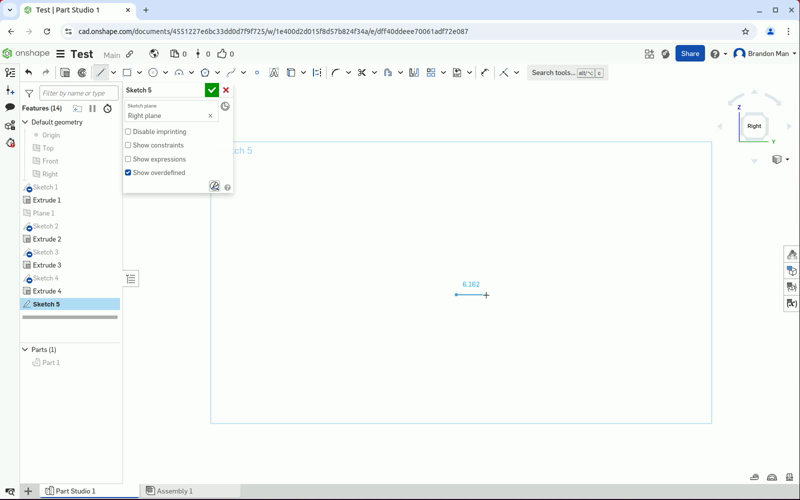
mouse_move(458, 294)
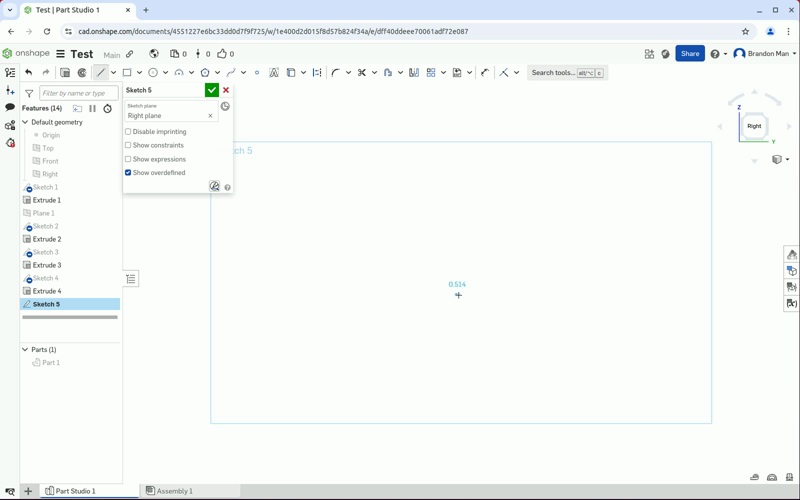
scroll(6)
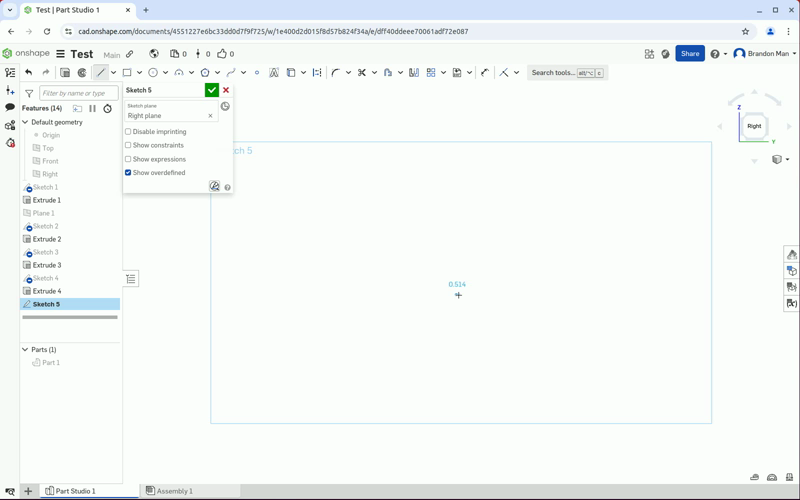
scroll(6)
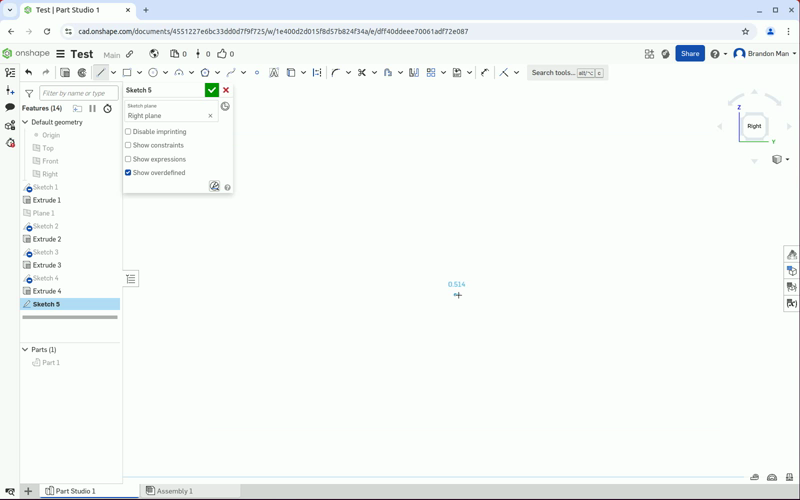
scroll(6)
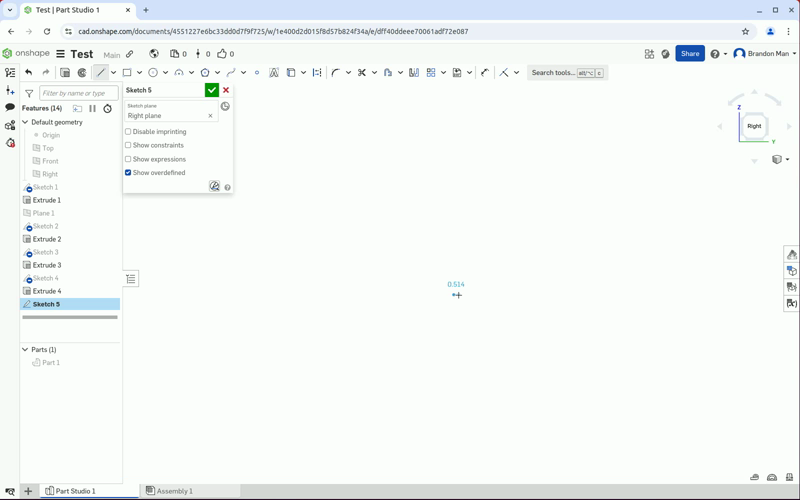
scroll(6)
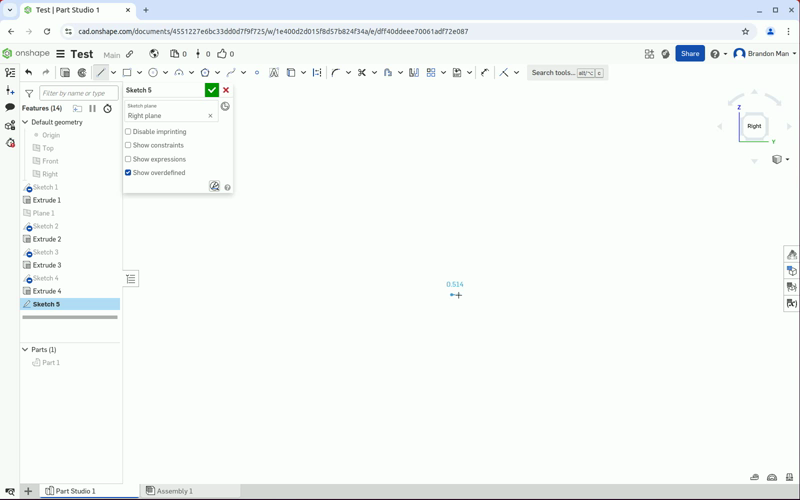
scroll(6)
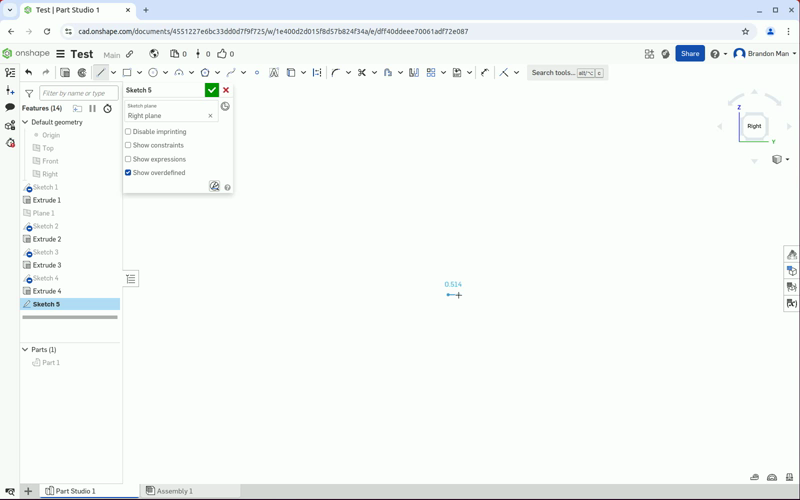
scroll(6)
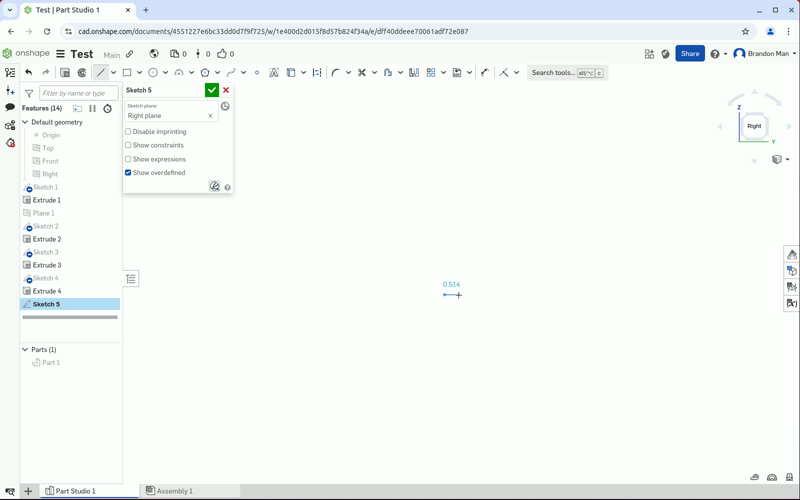
scroll(6)
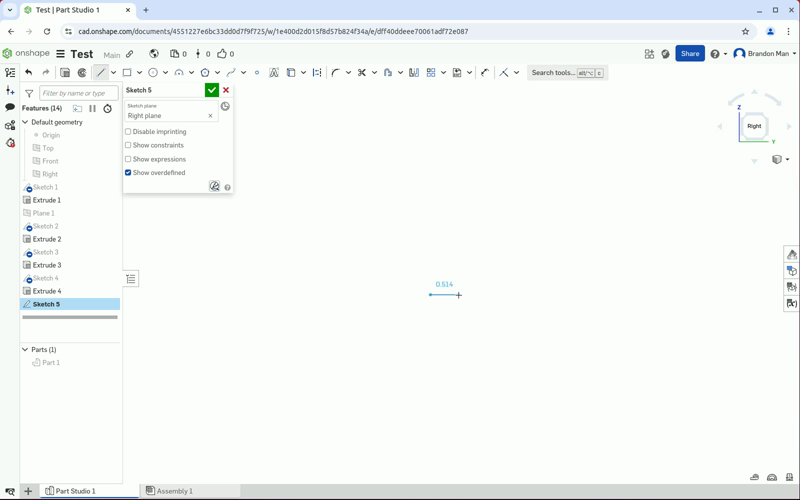
click(458, 294)
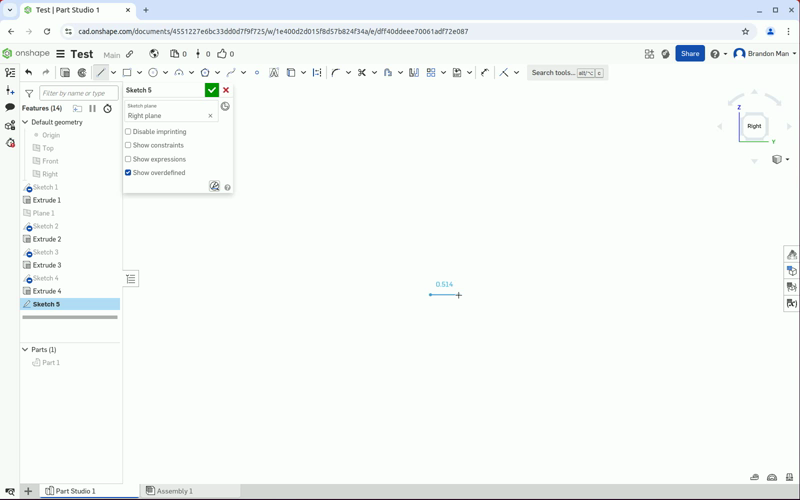
scroll(-6)
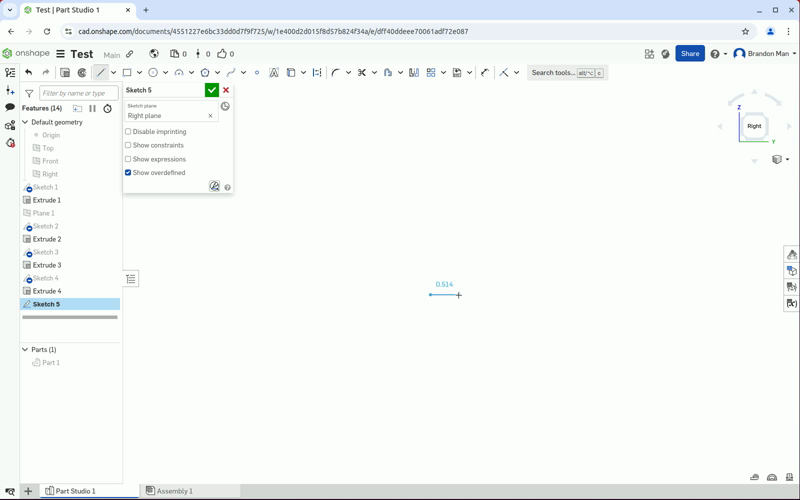
scroll(-6)
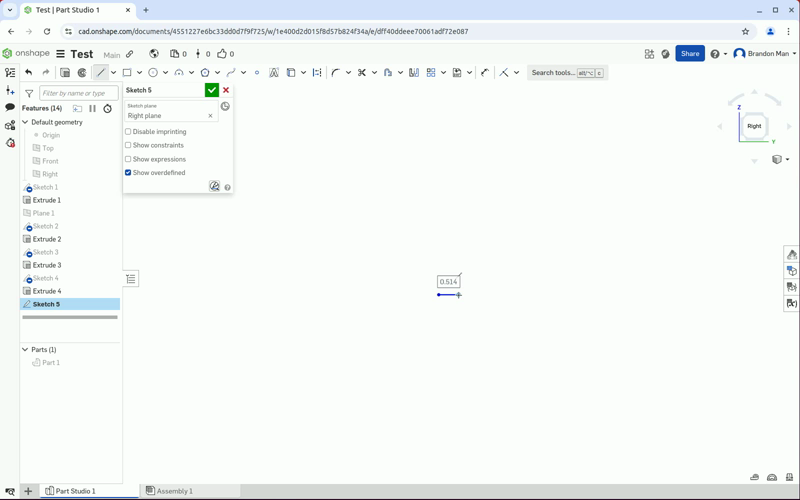
scroll(-6)
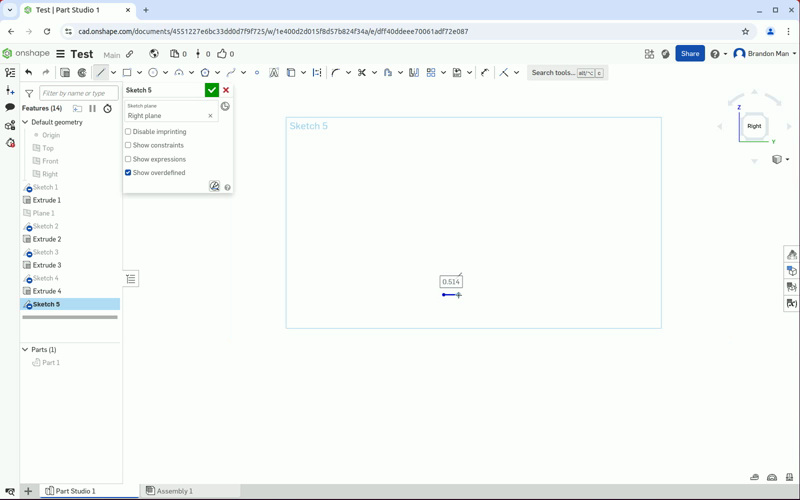
scroll(-6)
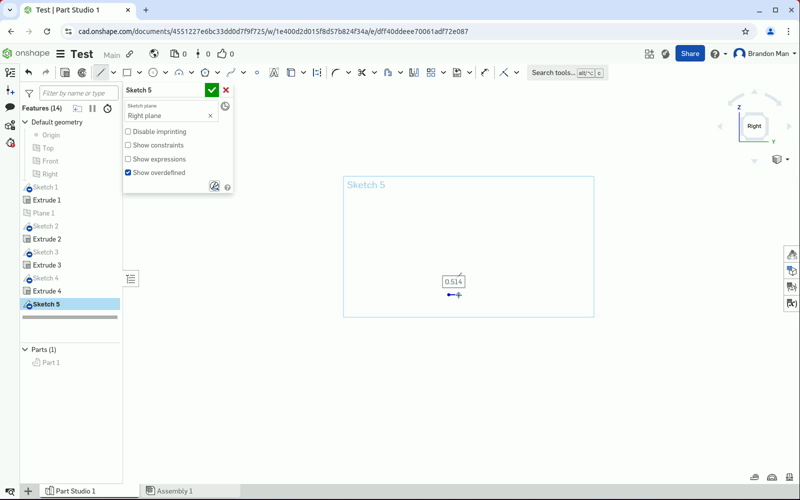
scroll(-6)
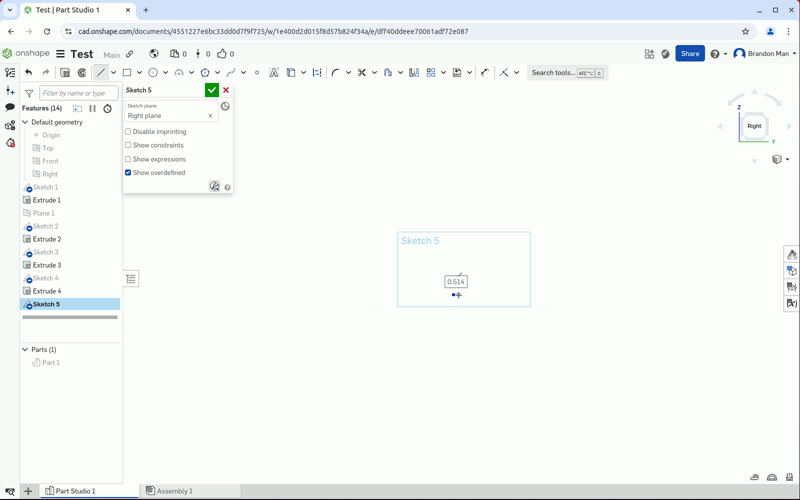
scroll(-6)
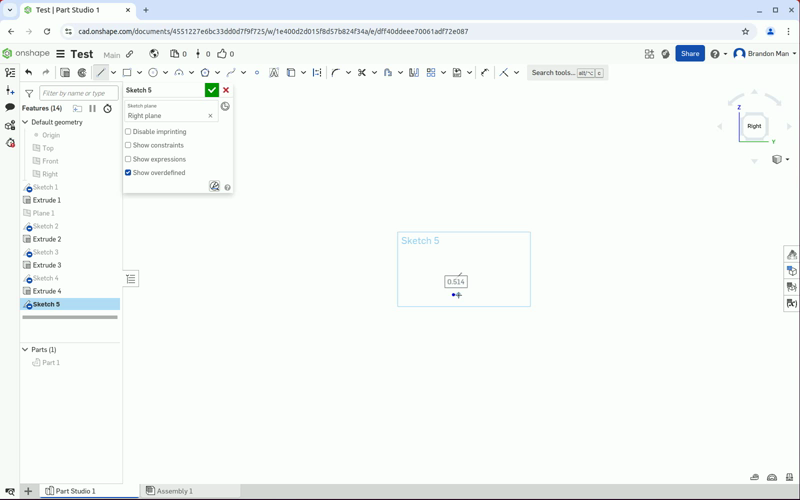
scroll(-6)
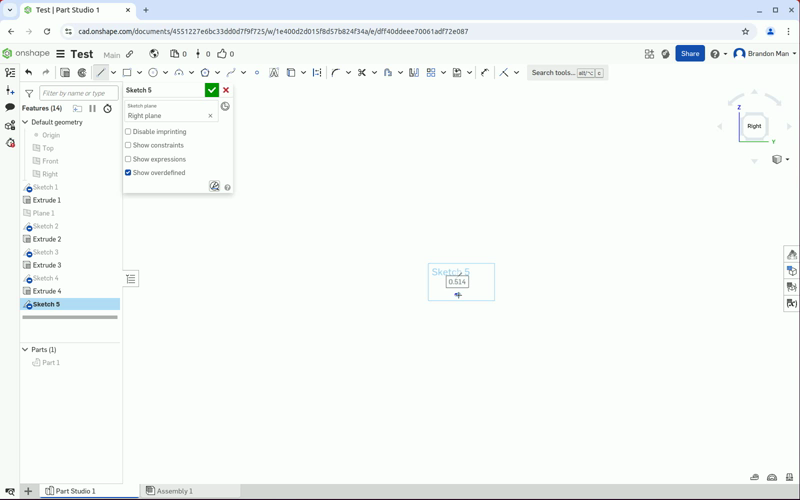
key_up(shift)
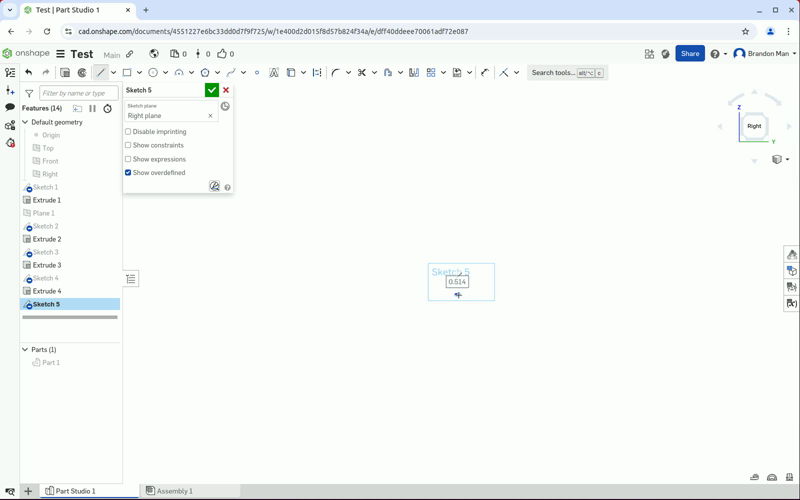
key_down(shift)
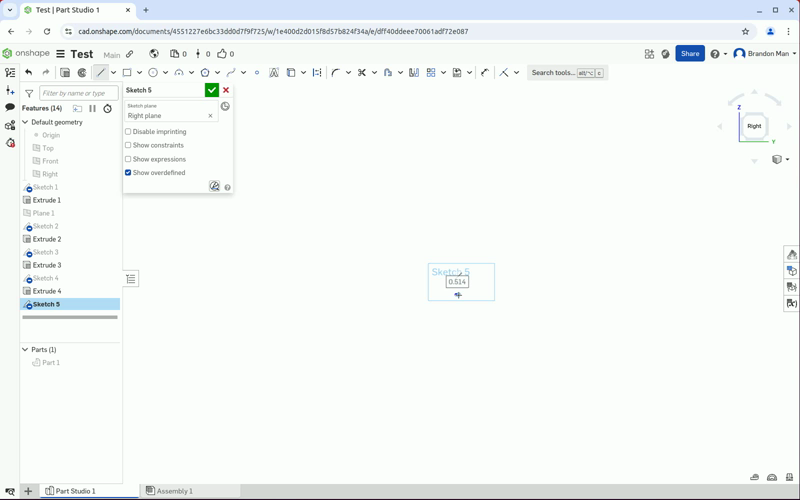
mouse_move(489, 294)
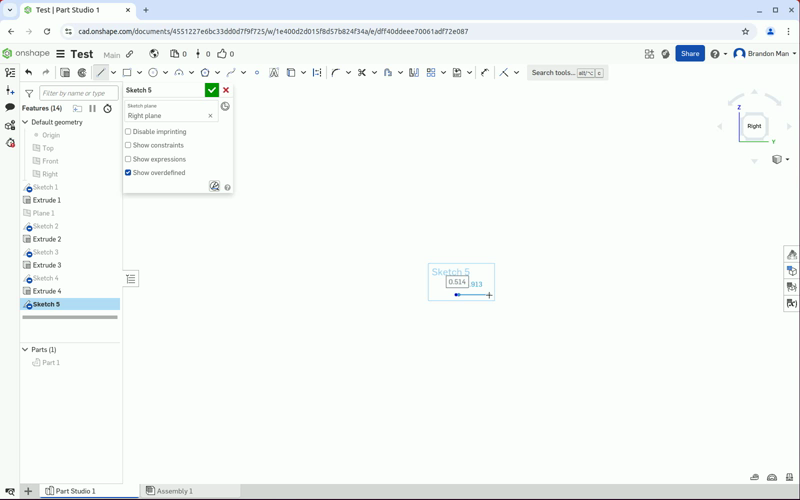
mouse_move(458, 286)
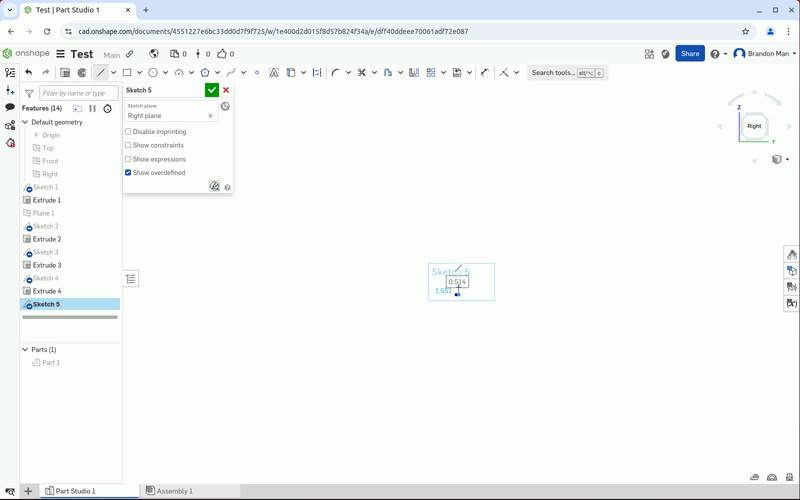
click(458, 286)
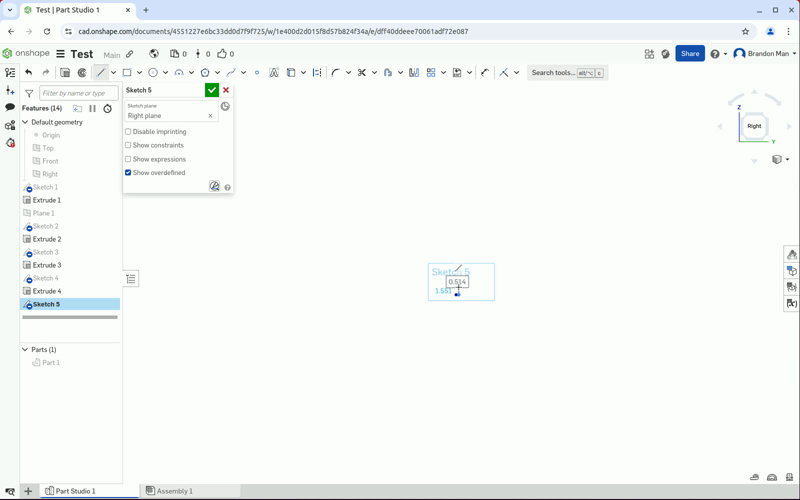
key_up(shift)
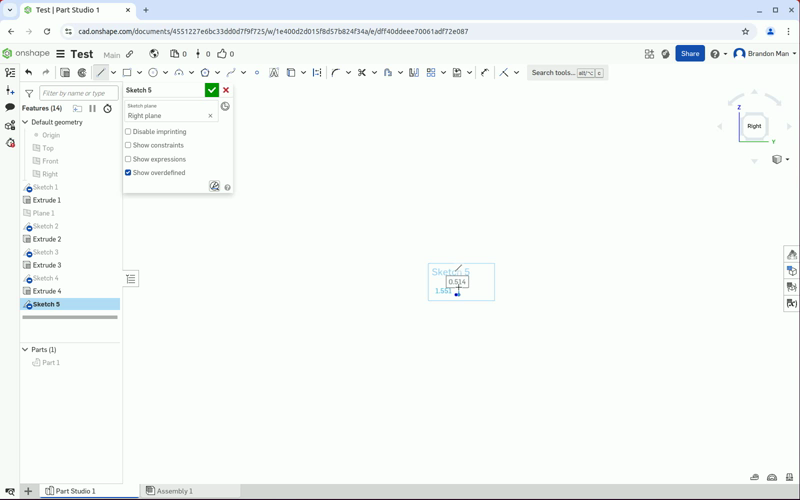
key_down(shift)
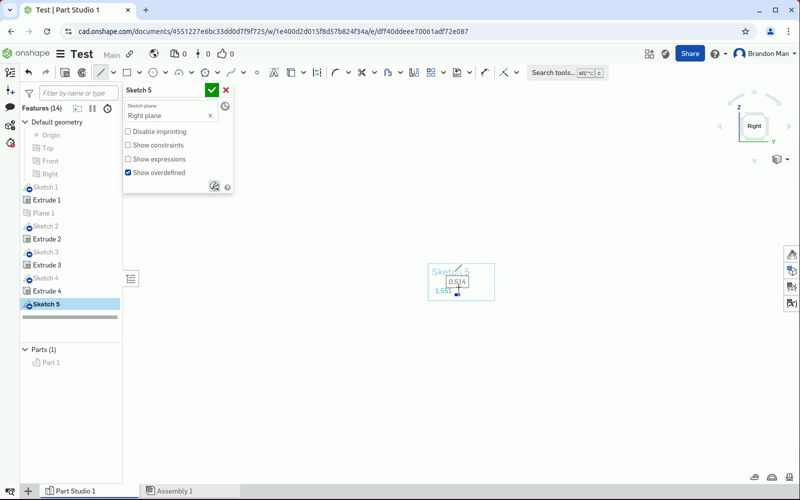
mouse_move(489, 286)
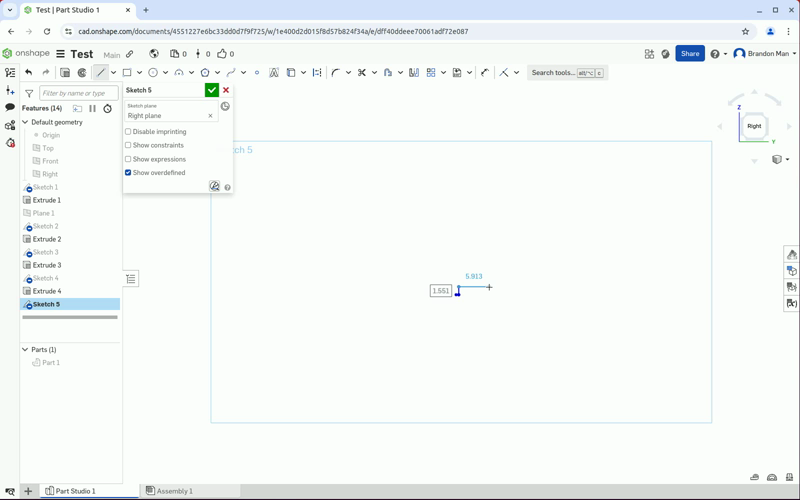
mouse_move(456, 286)
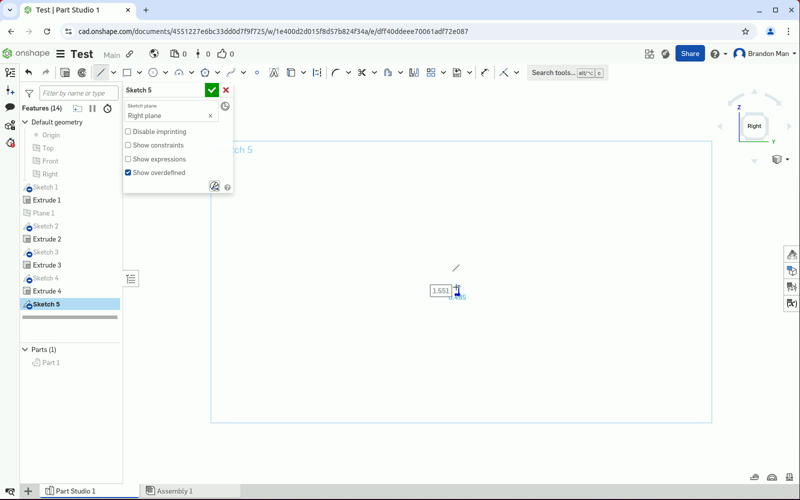
scroll(6)
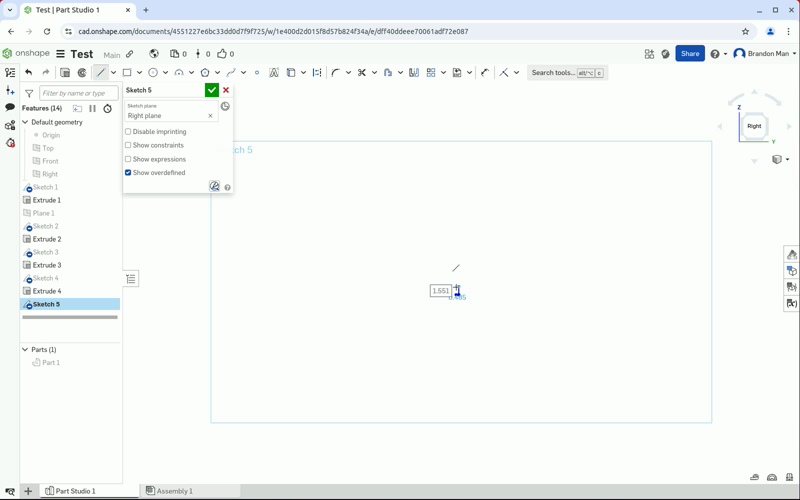
scroll(6)
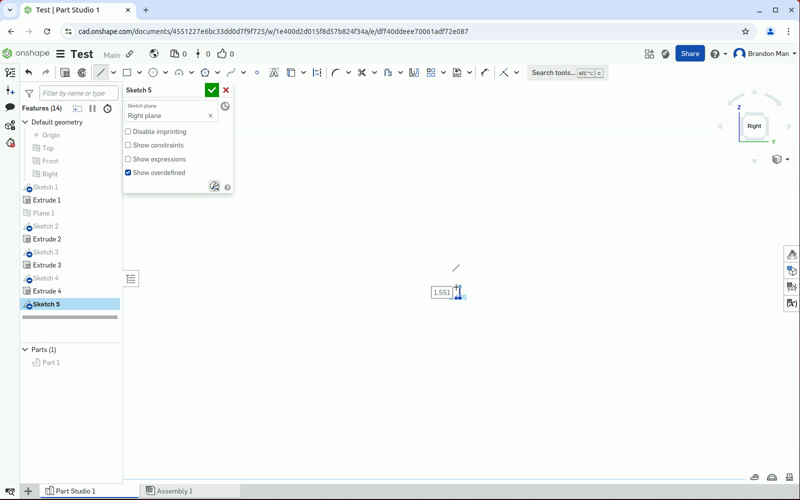
scroll(6)
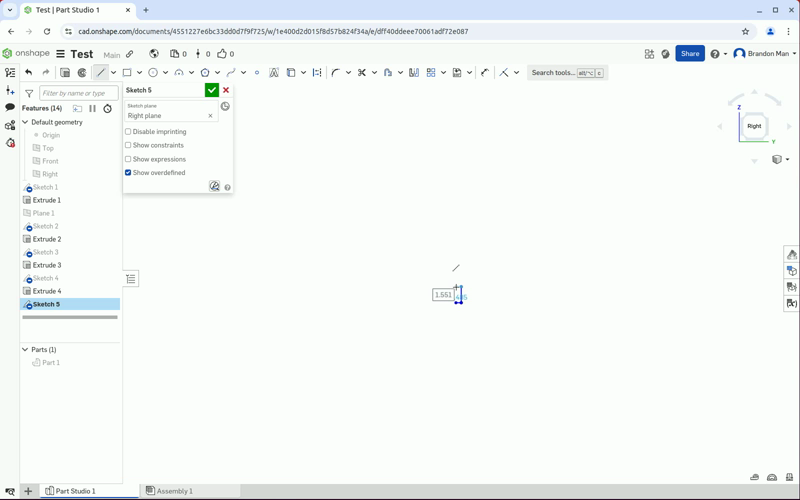
scroll(6)
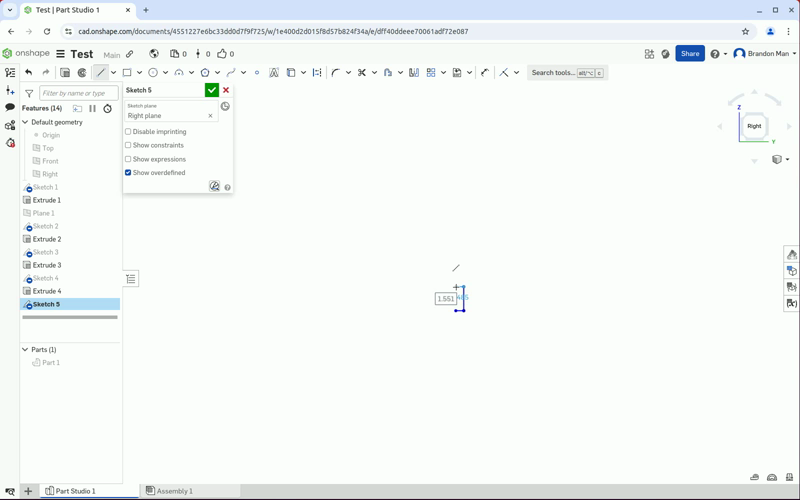
scroll(6)
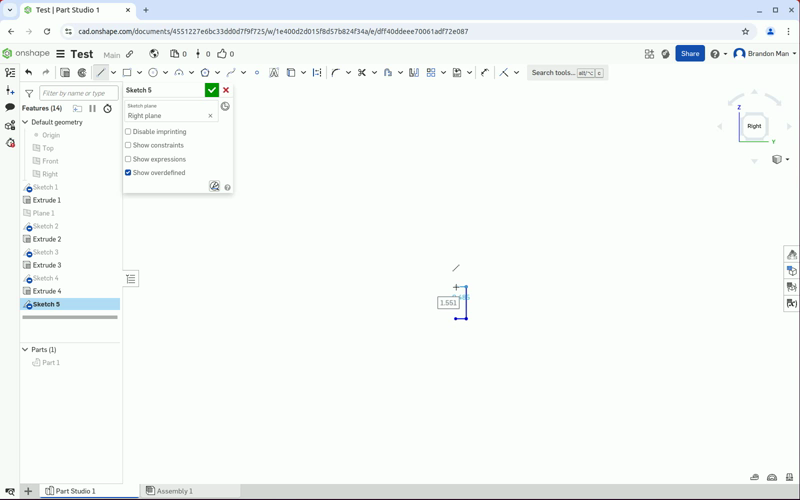
scroll(6)
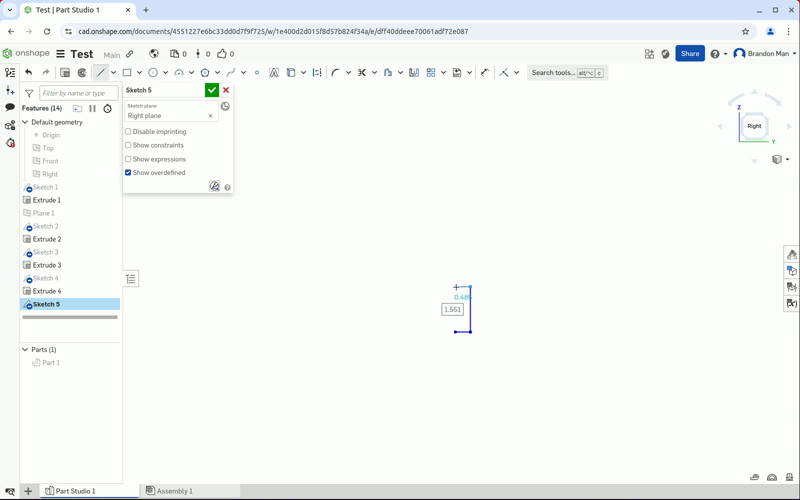
scroll(6)
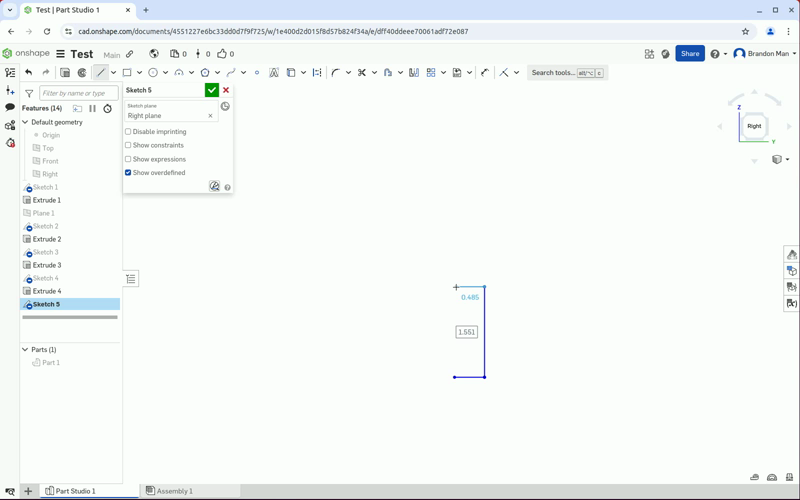
click(456, 286)
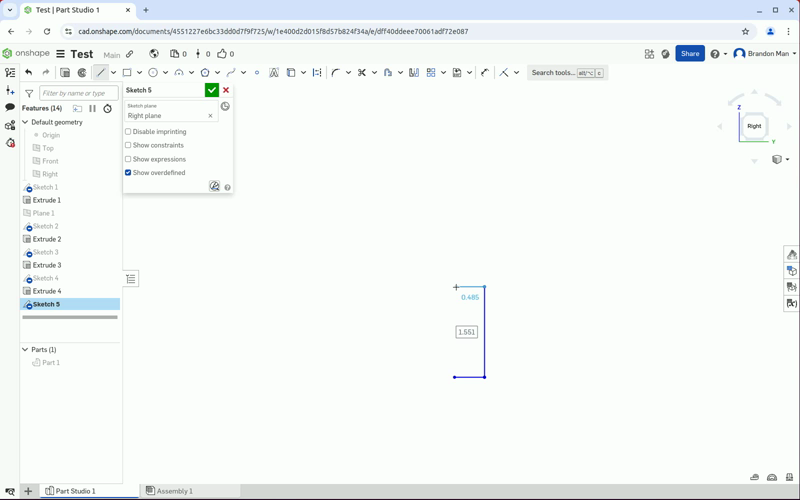
scroll(-6)
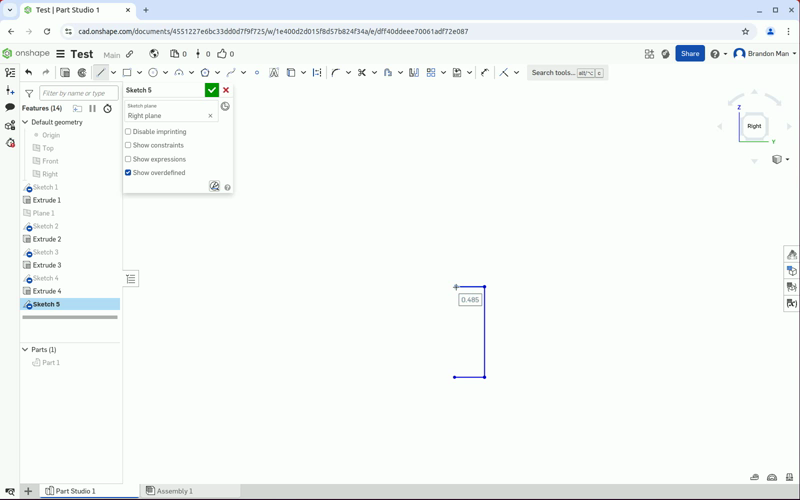
scroll(-6)
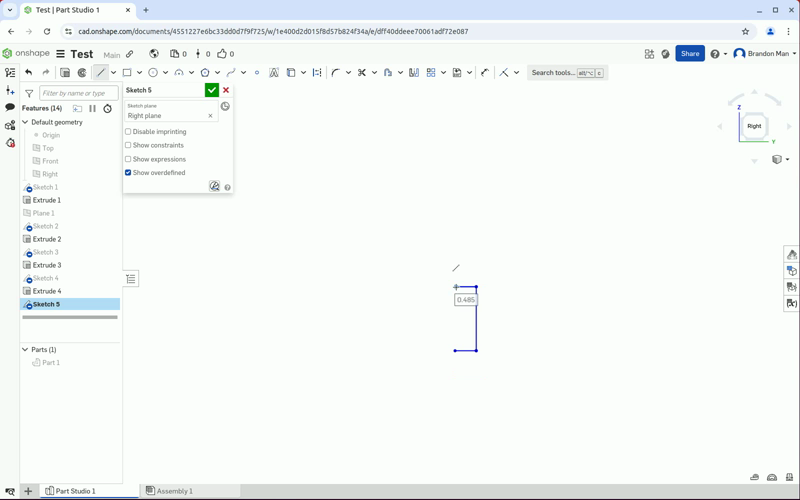
scroll(-6)
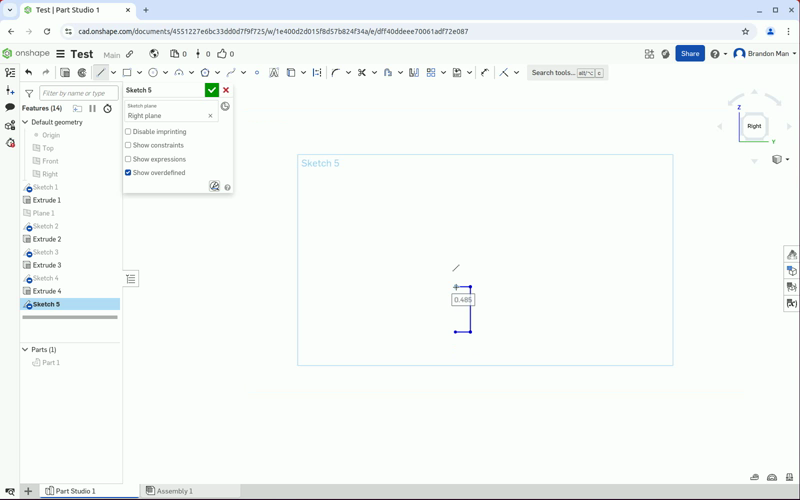
scroll(-6)
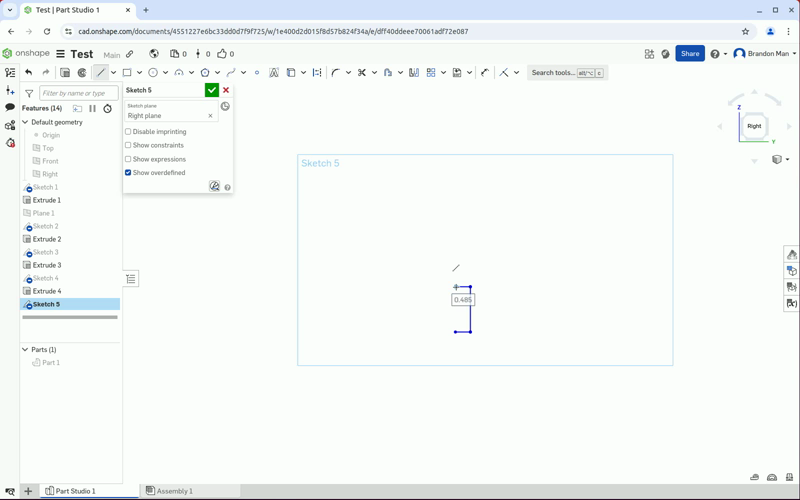
scroll(-6)
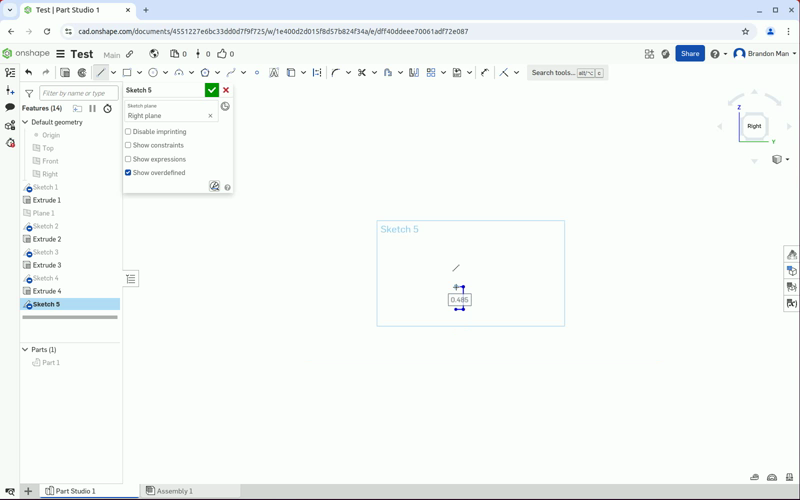
scroll(-6)
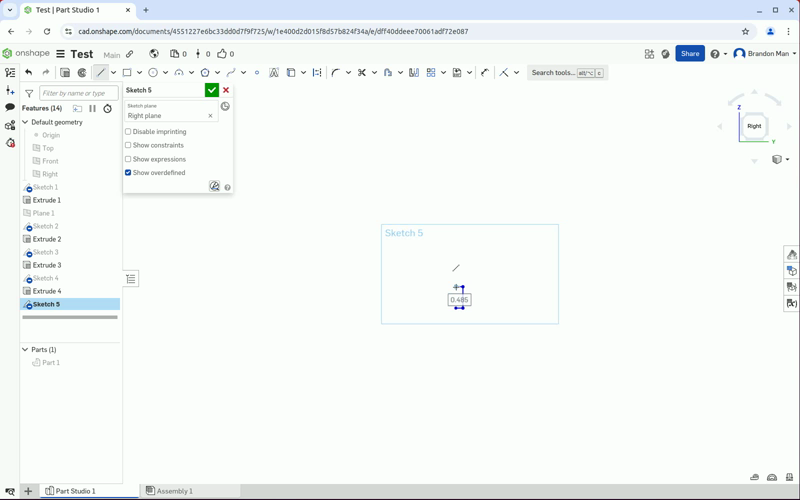
scroll(-6)
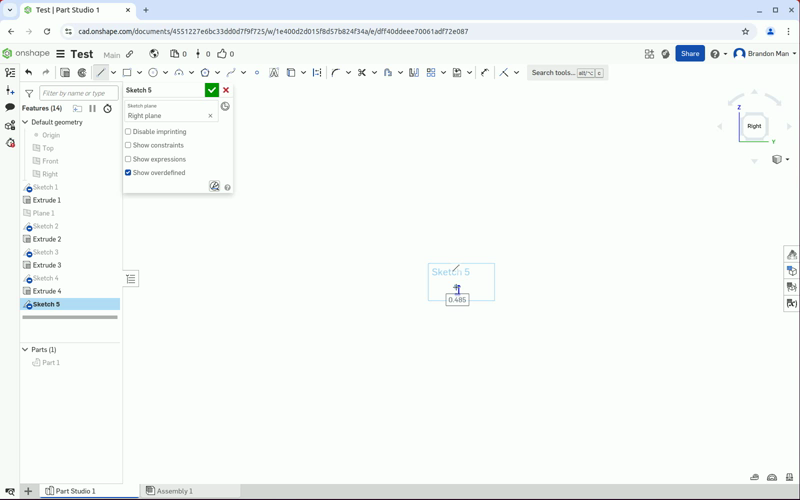
key_up(shift)
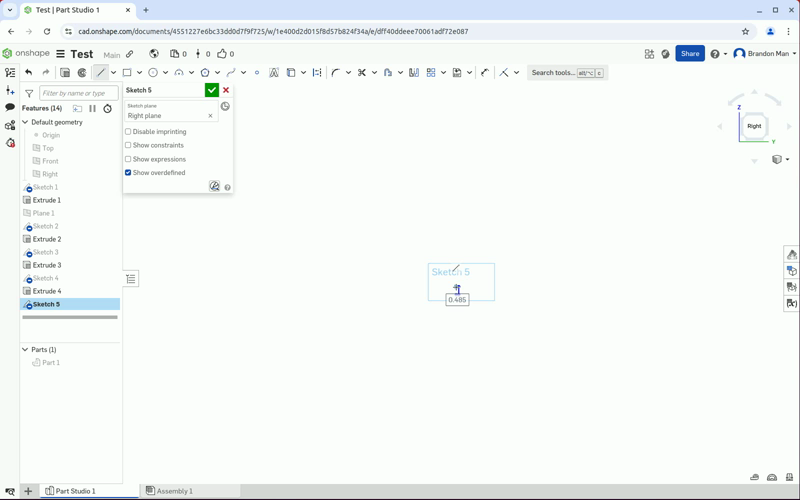
mouse_move(486, 286)
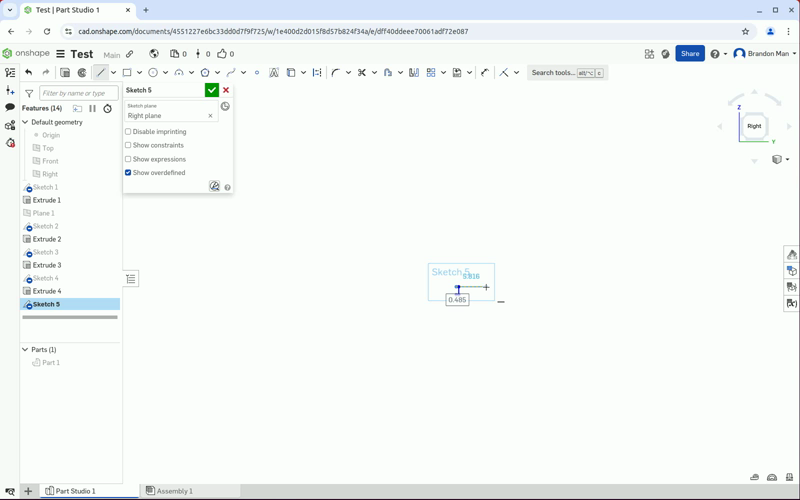
key_down(shift)
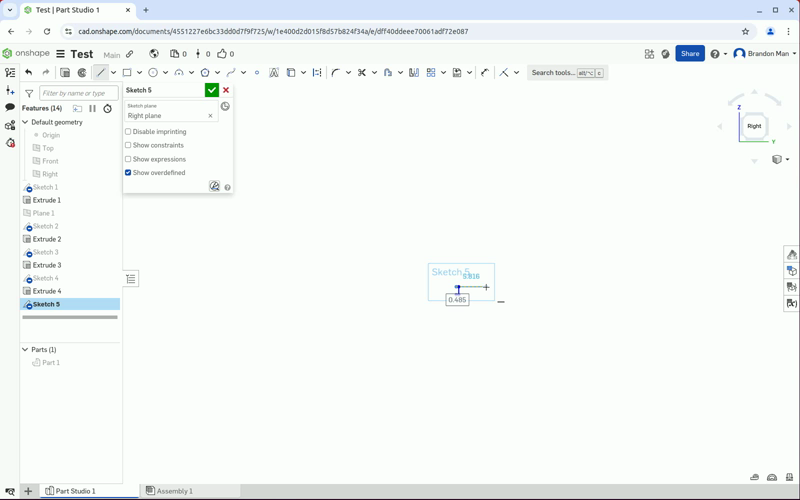
mouse_move(456, 294)
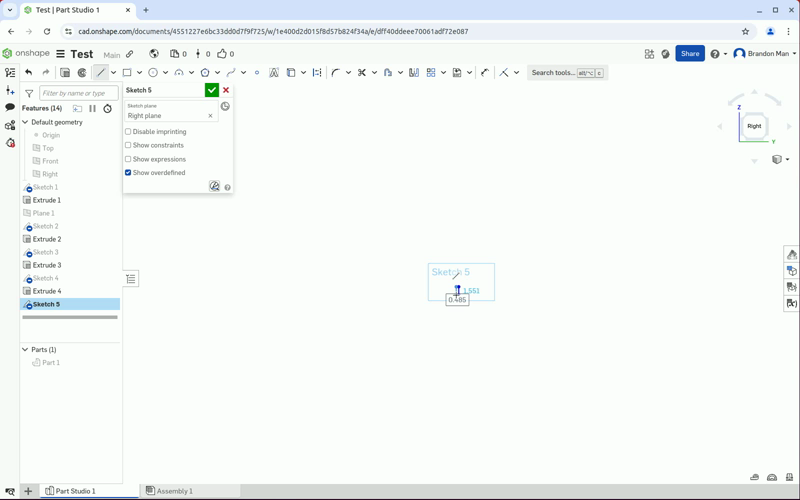
scroll(6)
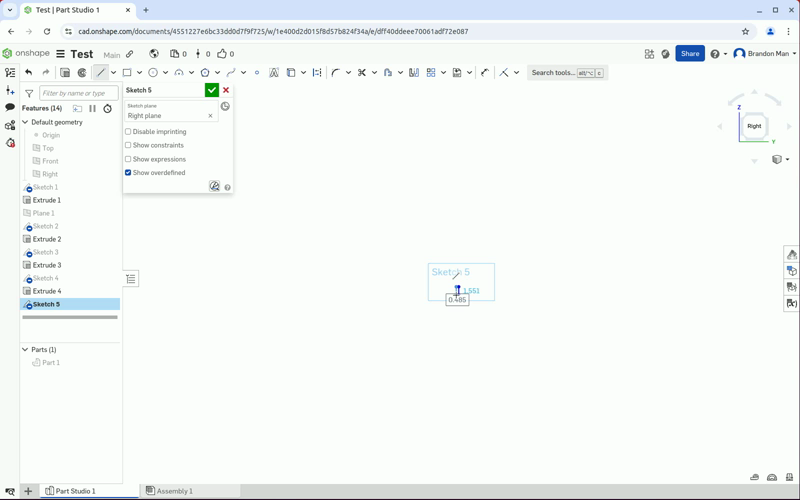
scroll(6)
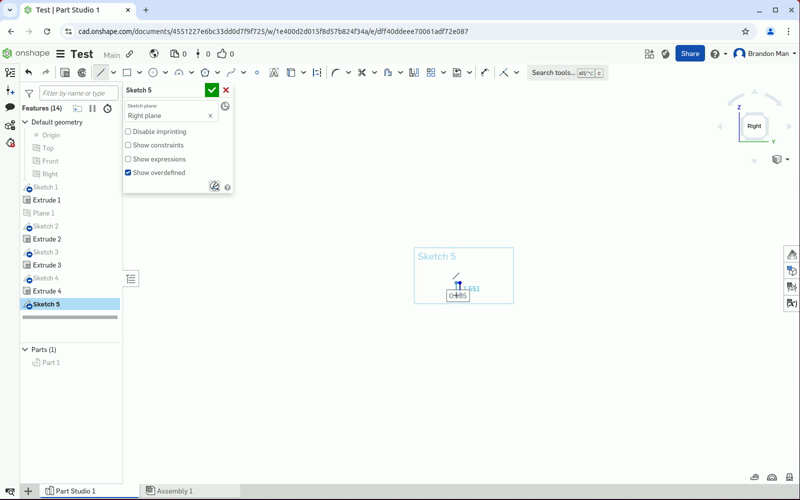
scroll(6)
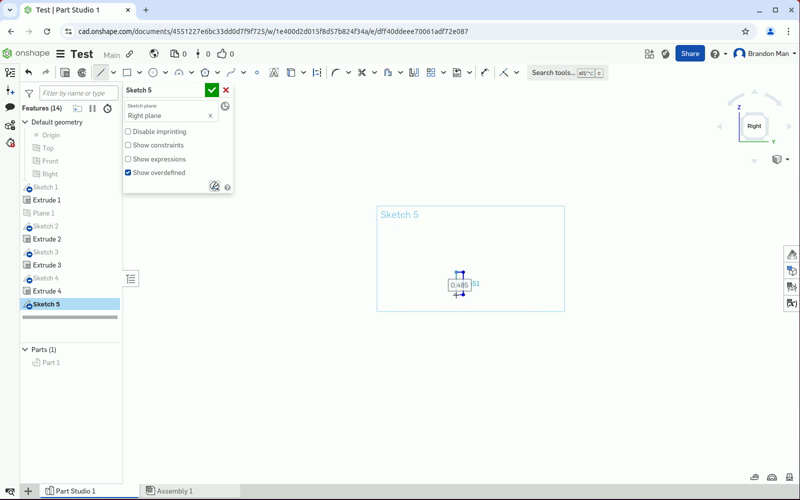
scroll(6)
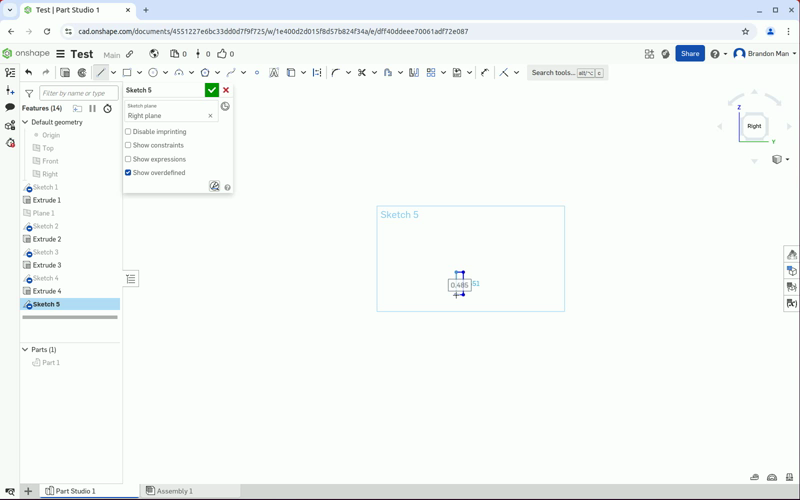
scroll(6)
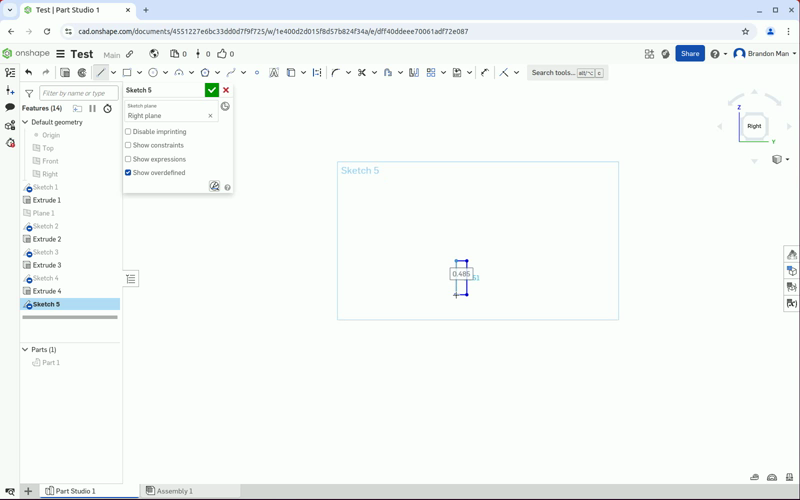
scroll(6)
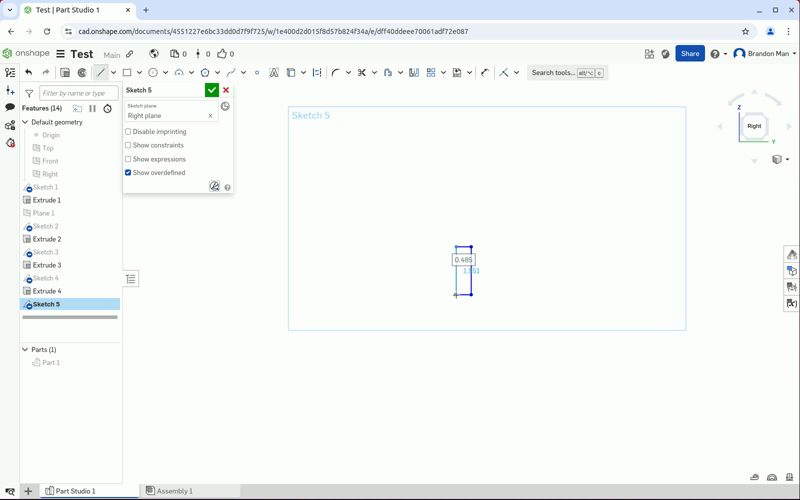
scroll(6)
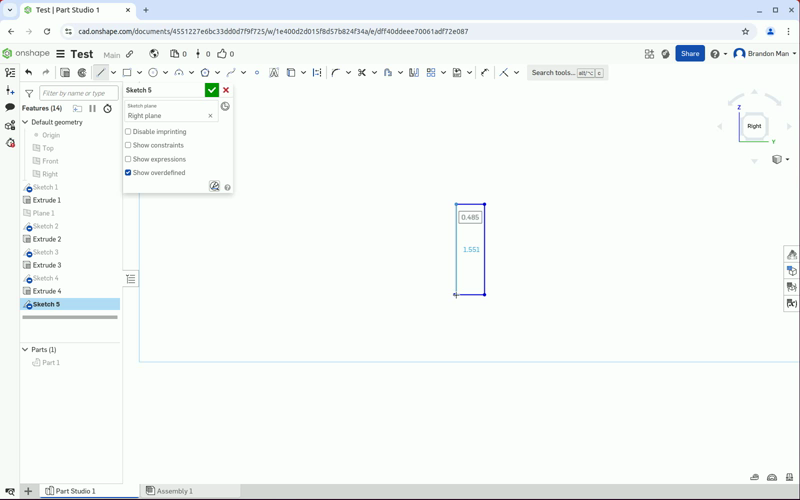
key_up(shift)
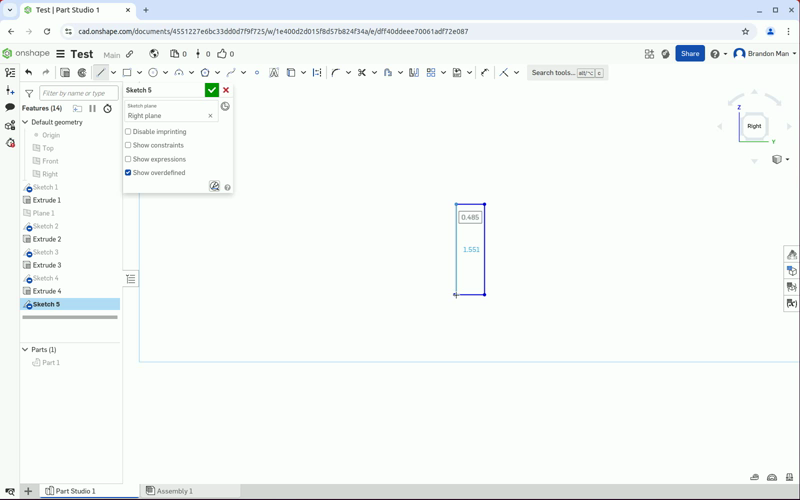
click(456, 294)
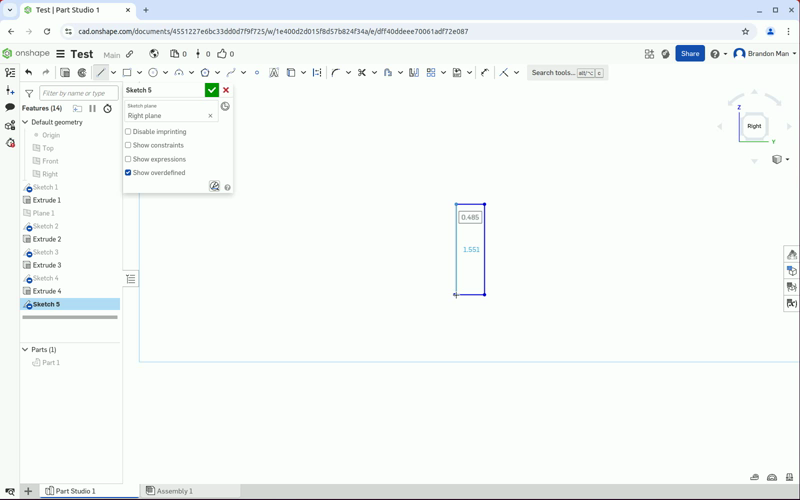
scroll(-6)
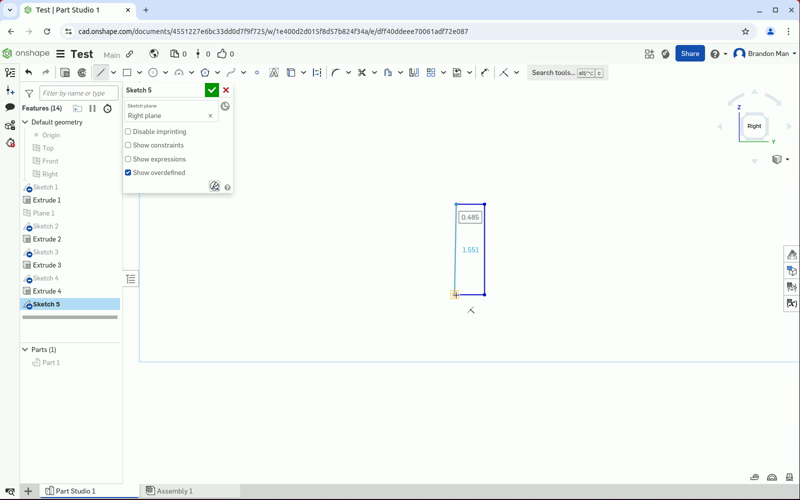
scroll(-6)
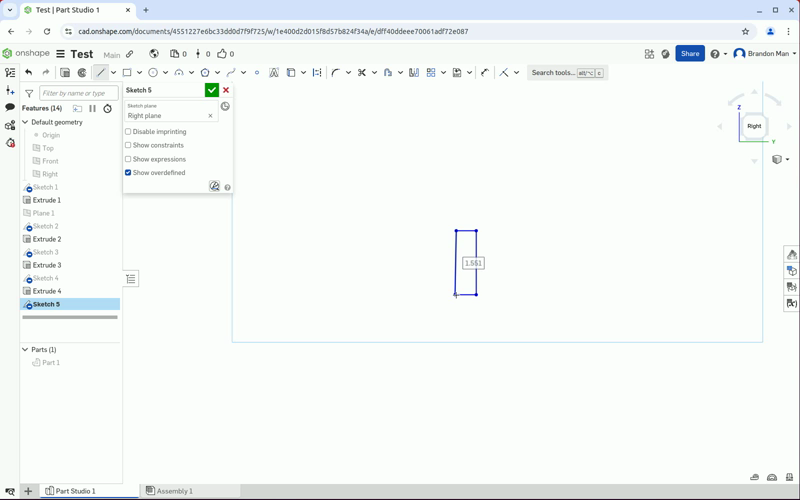
scroll(-6)
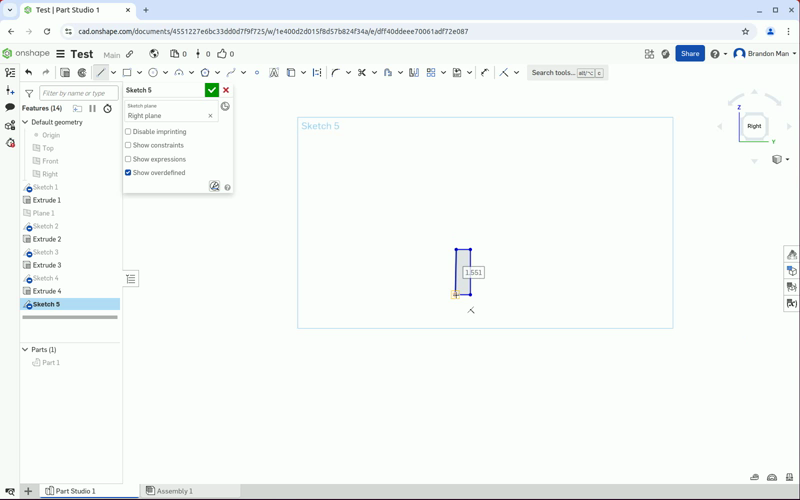
scroll(-6)
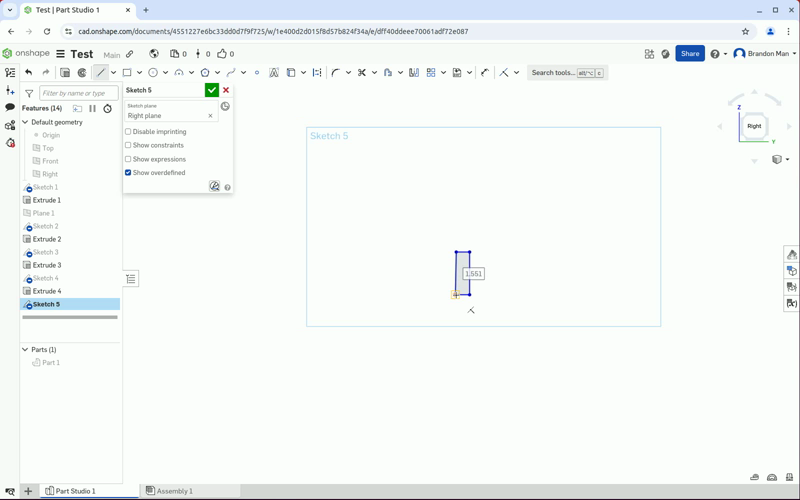
scroll(-6)
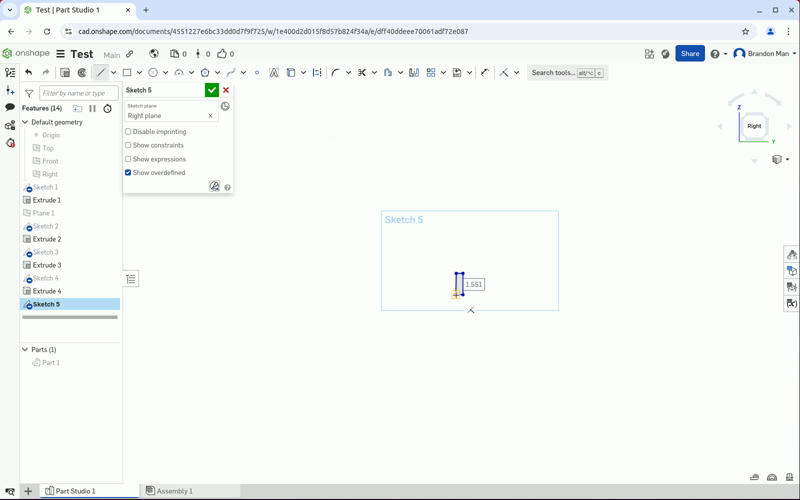
scroll(-6)
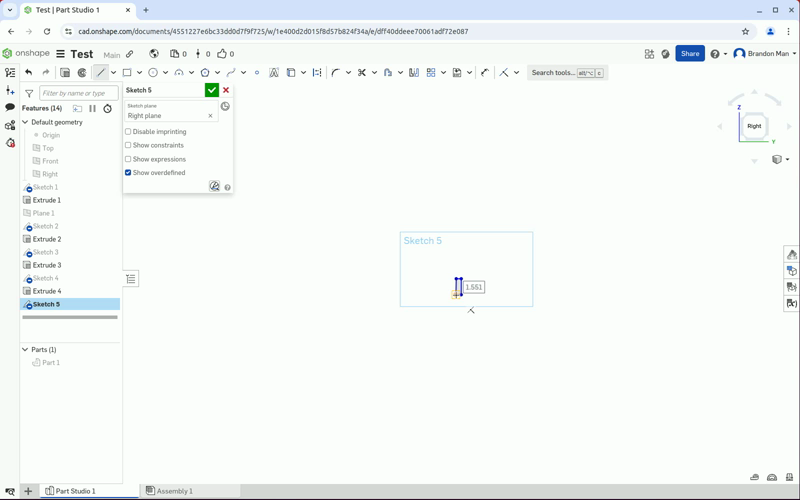
scroll(-6)
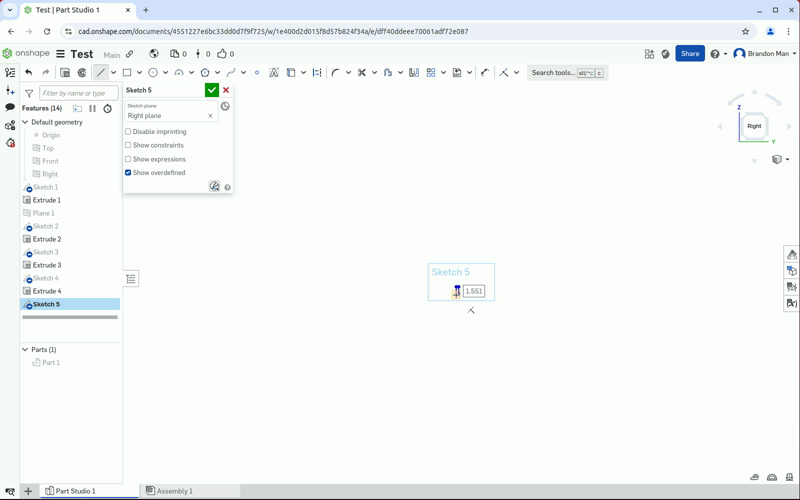
key(esc)
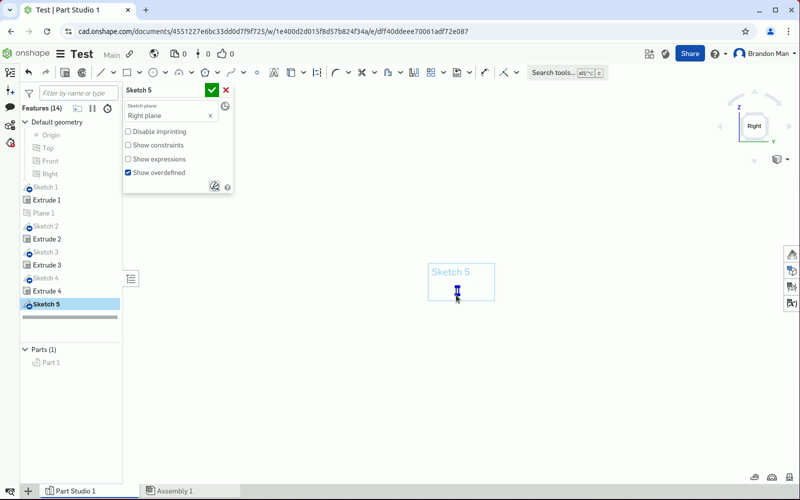
mouse_move(458, 288)
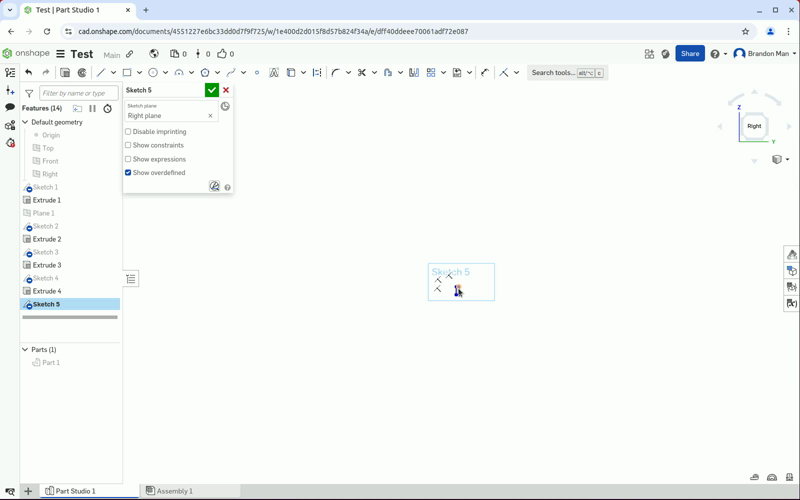
scroll(6)
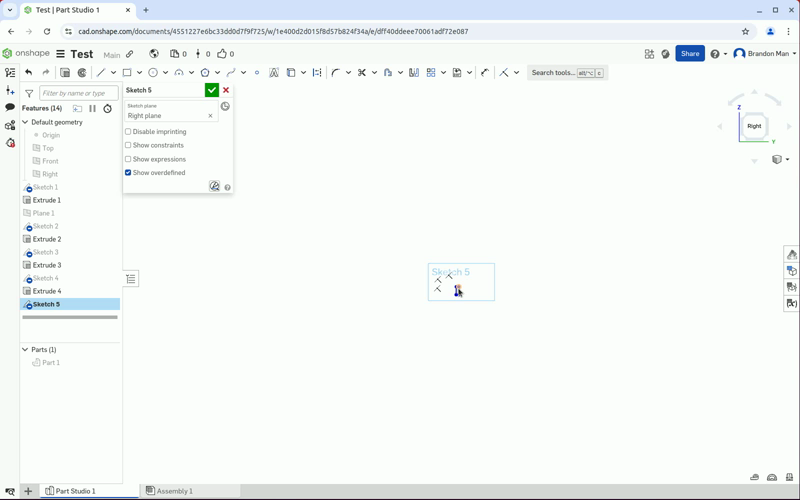
scroll(6)
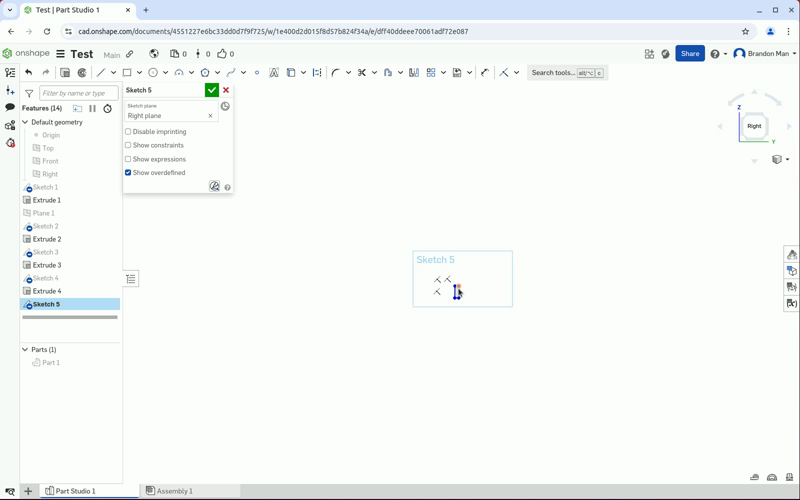
scroll(6)
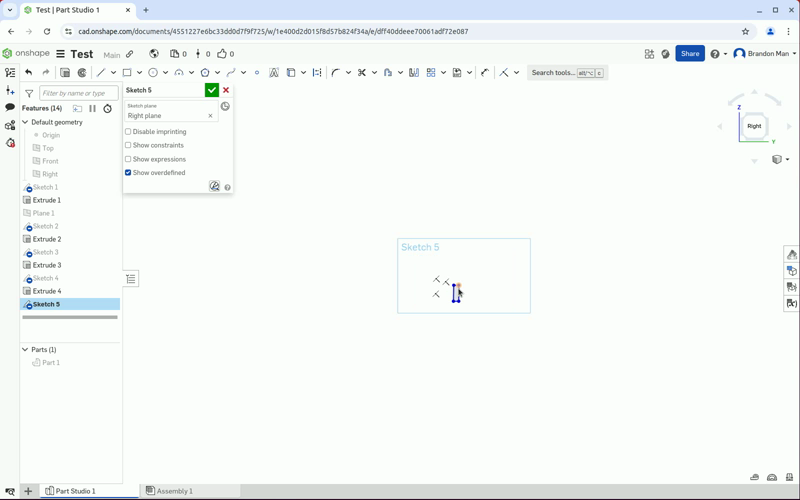
scroll(6)
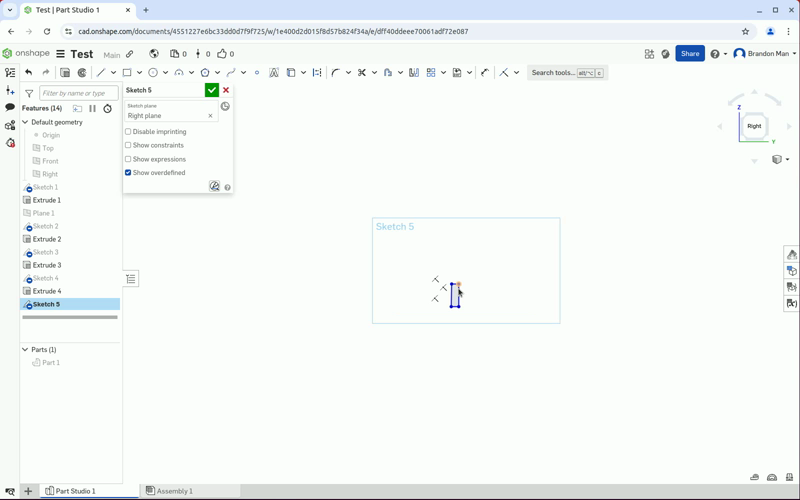
scroll(6)
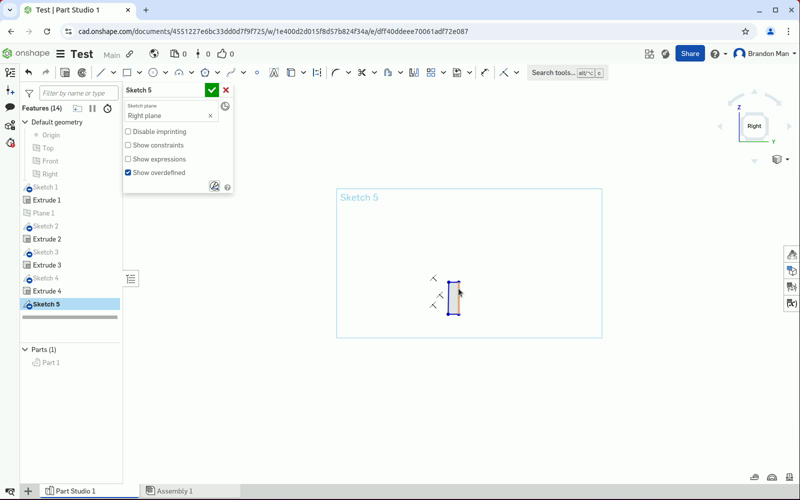
scroll(6)
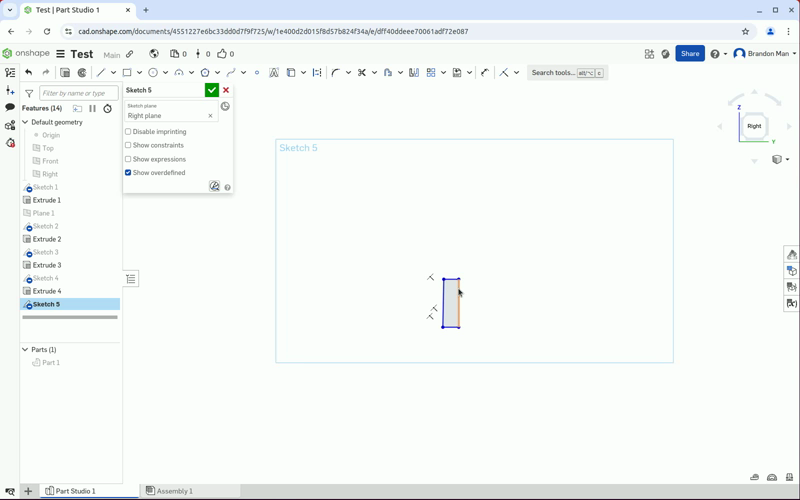
scroll(6)
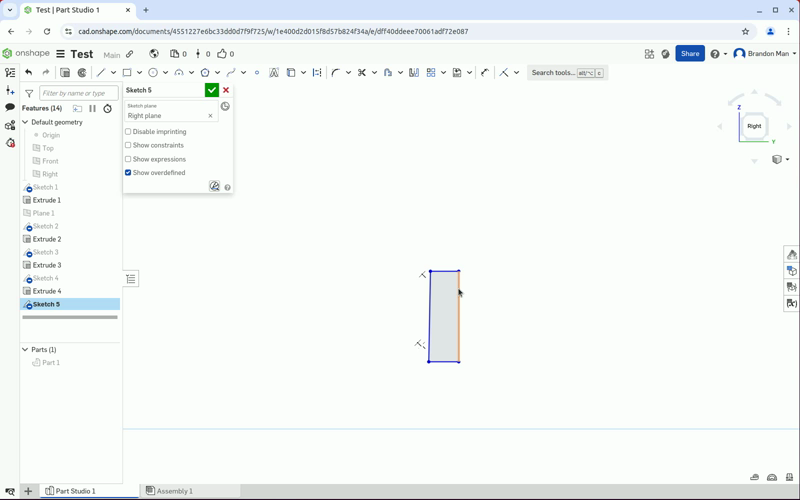
click(458, 288)
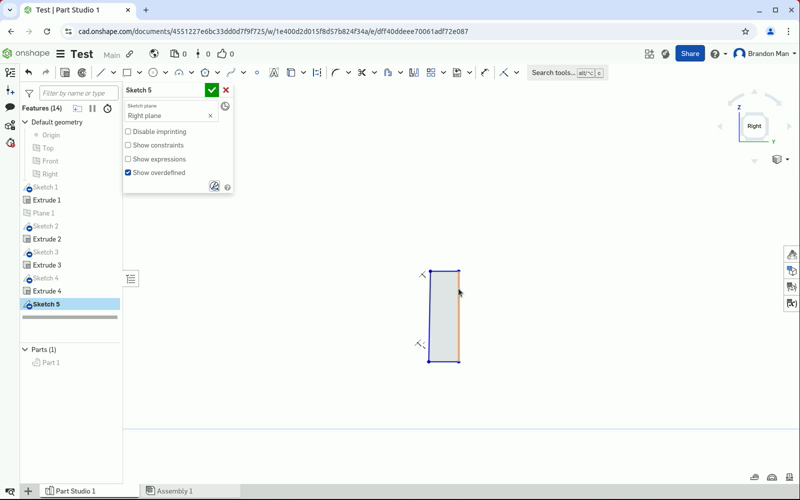
scroll(-6)
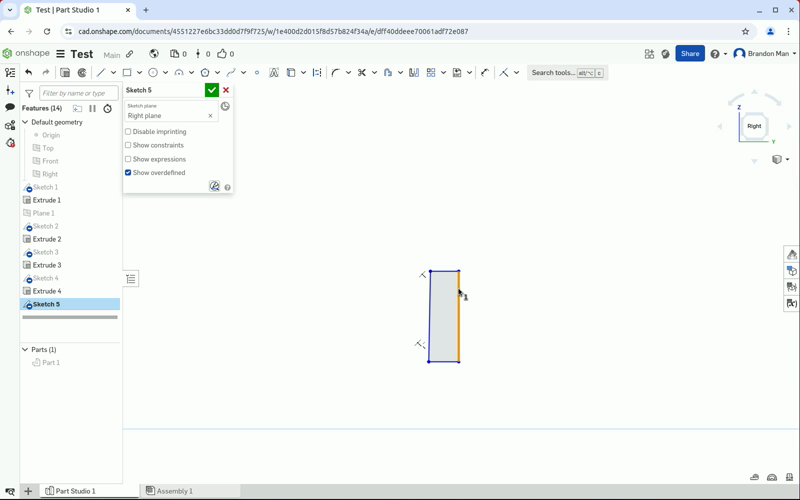
scroll(-6)
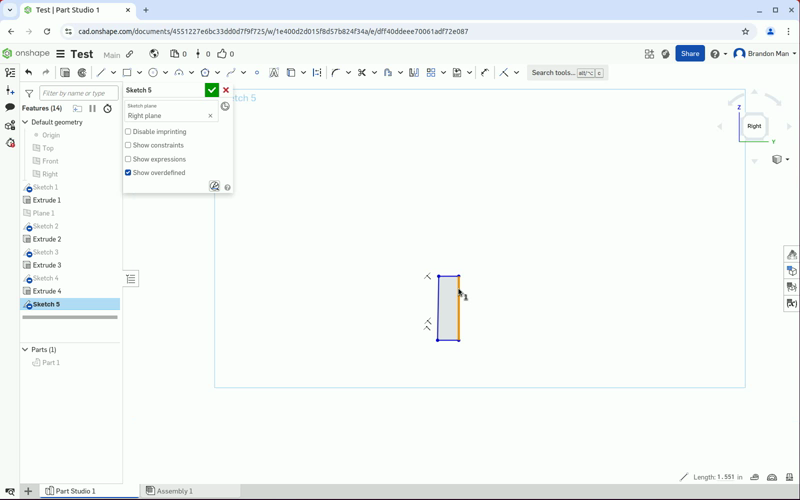
scroll(-6)
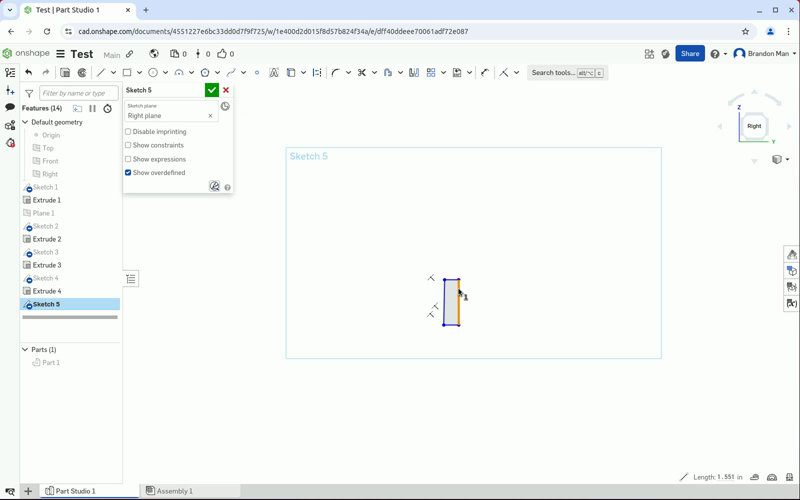
scroll(-6)
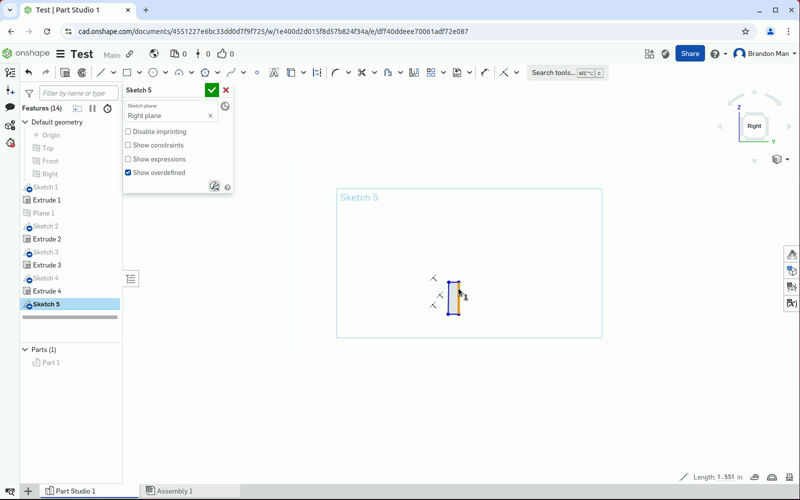
scroll(-6)
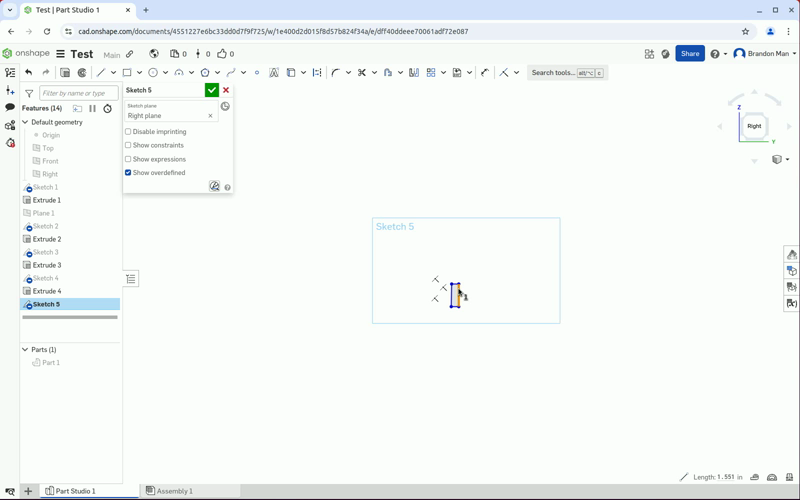
scroll(-6)
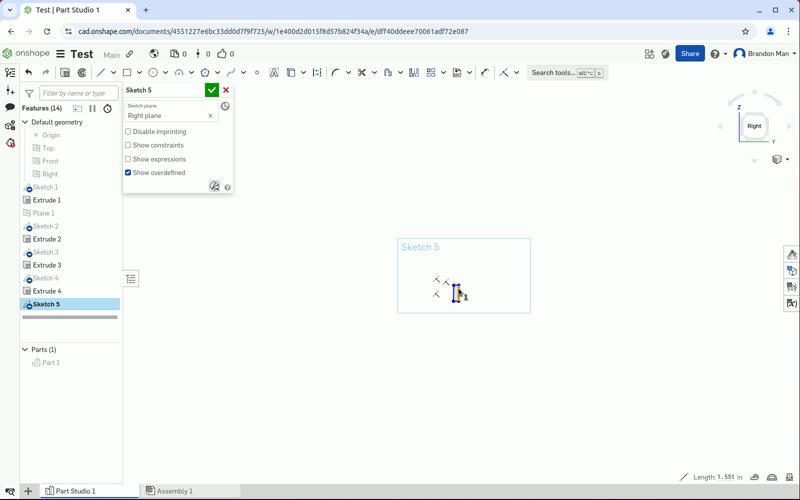
scroll(-6)
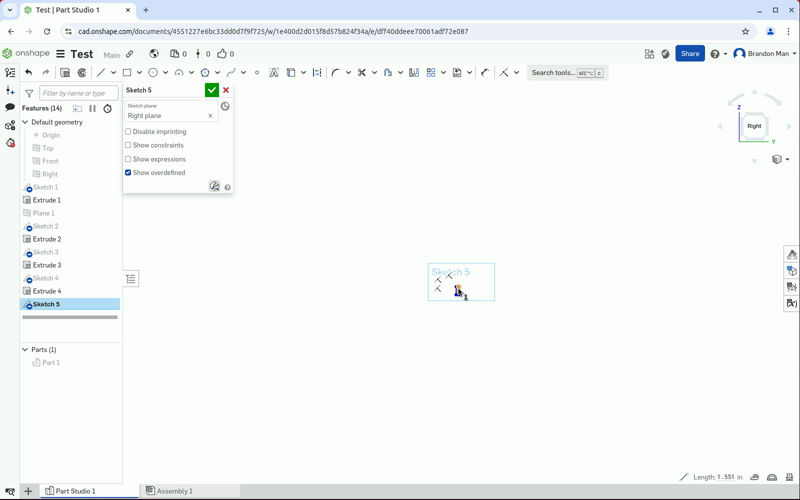
mouse_move(73, 352)
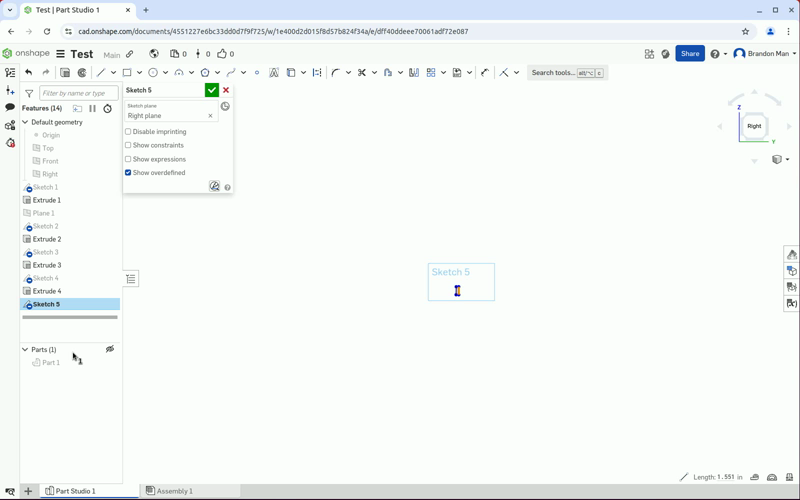
key(shift+y)
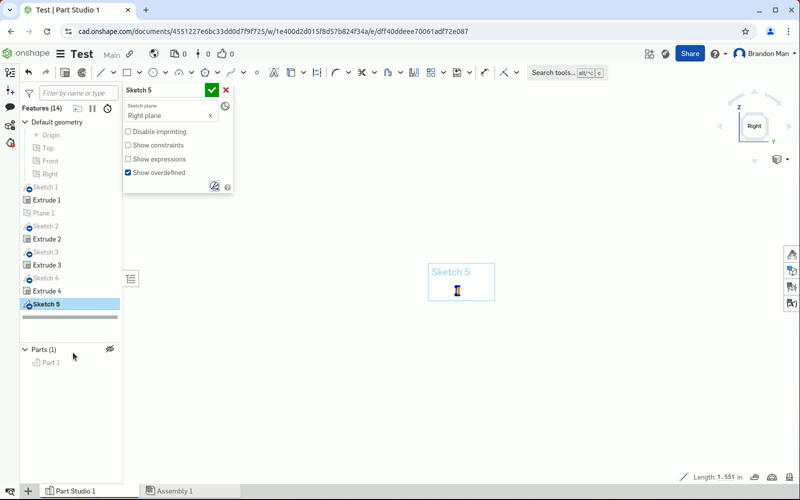
key(shift+e)
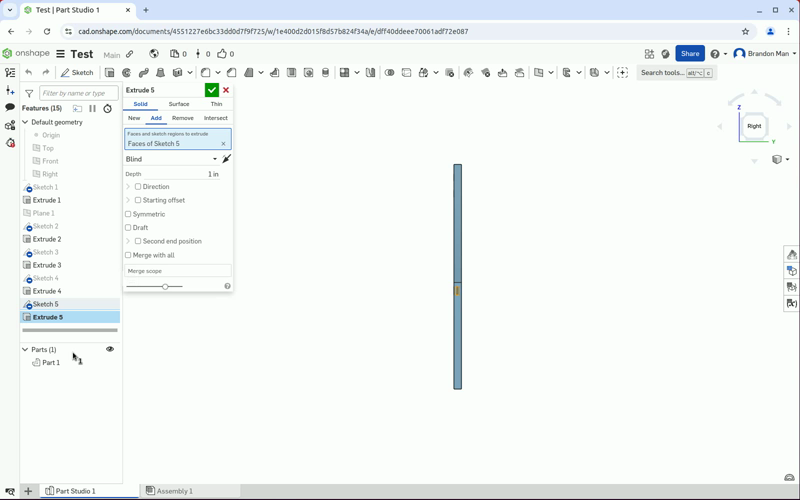
mouse_move(143, 106)
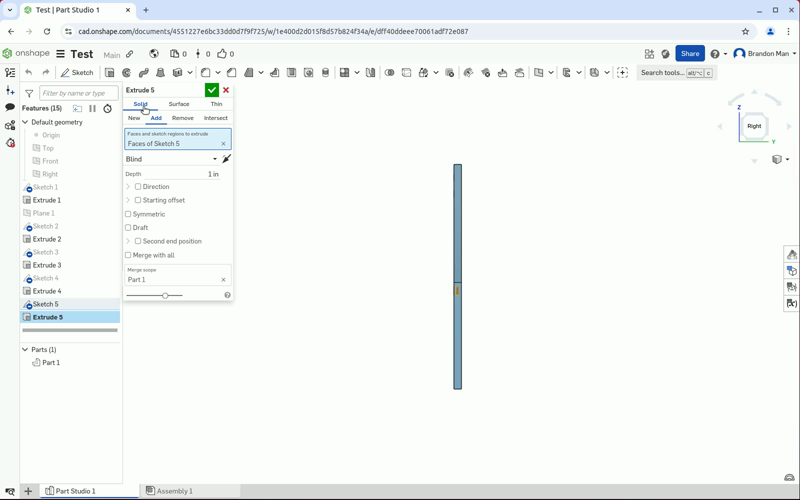
click(143, 106)
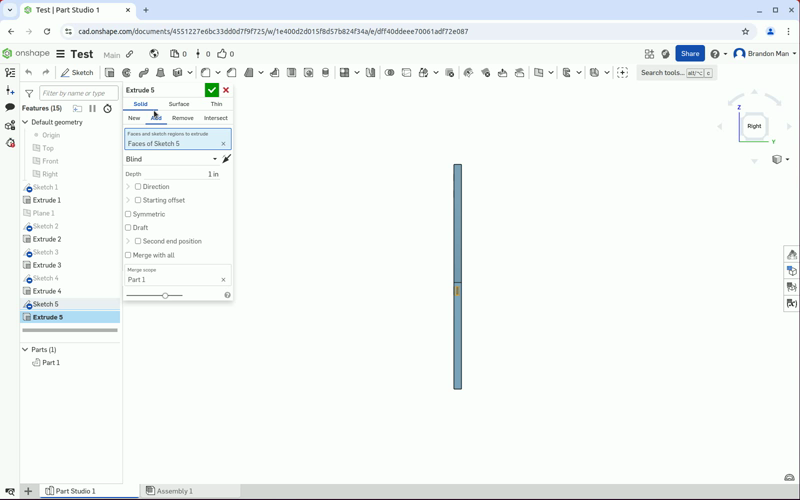
mouse_move(186, 120)
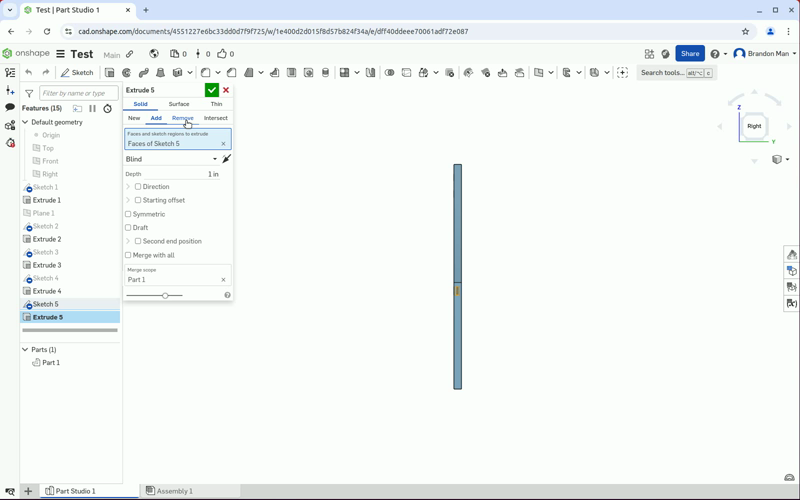
click(186, 120)
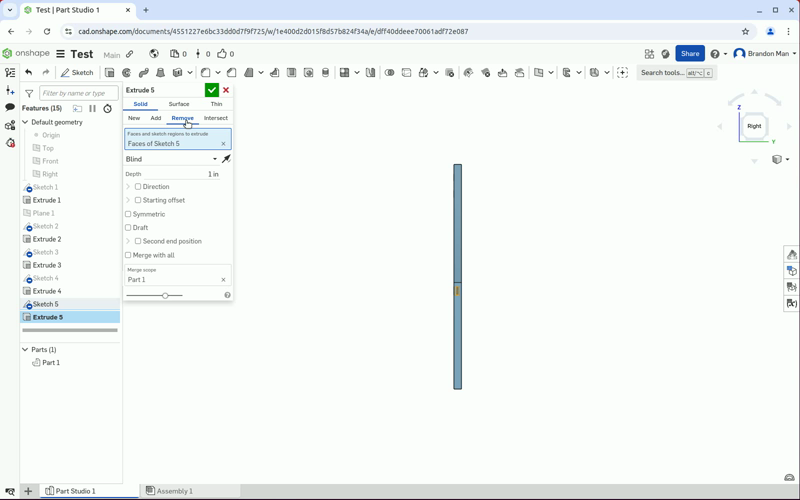
key(tab, 4)
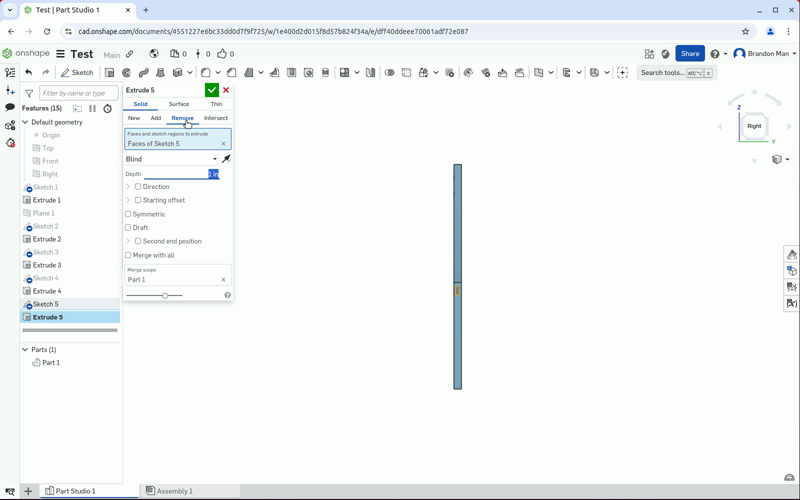
text(0.481)
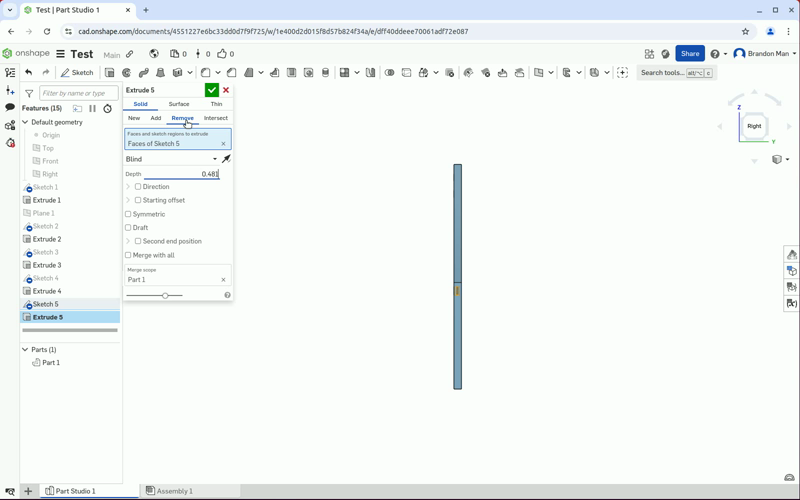
key(tab, 6)
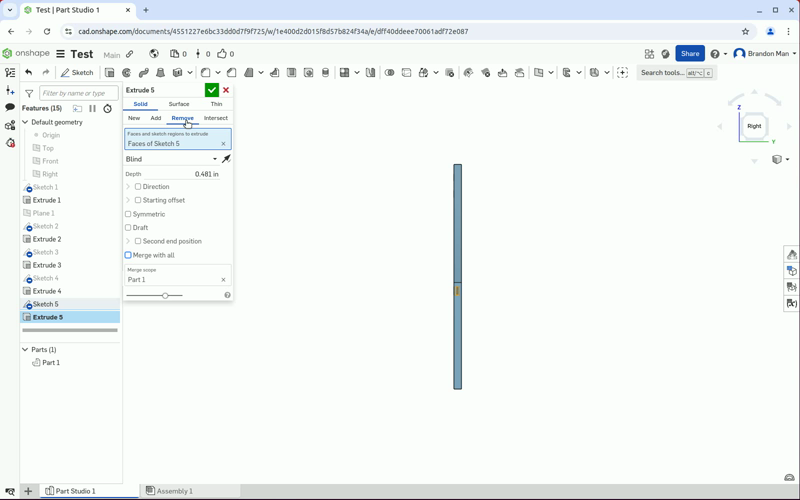
key(space)
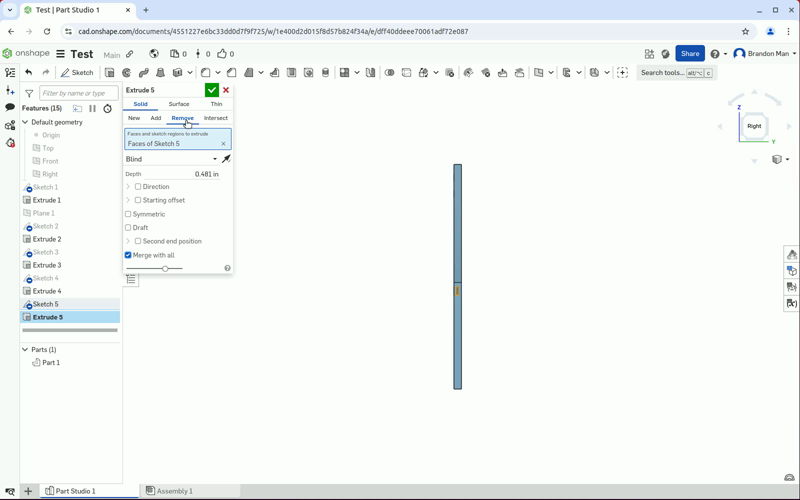
key(enter)
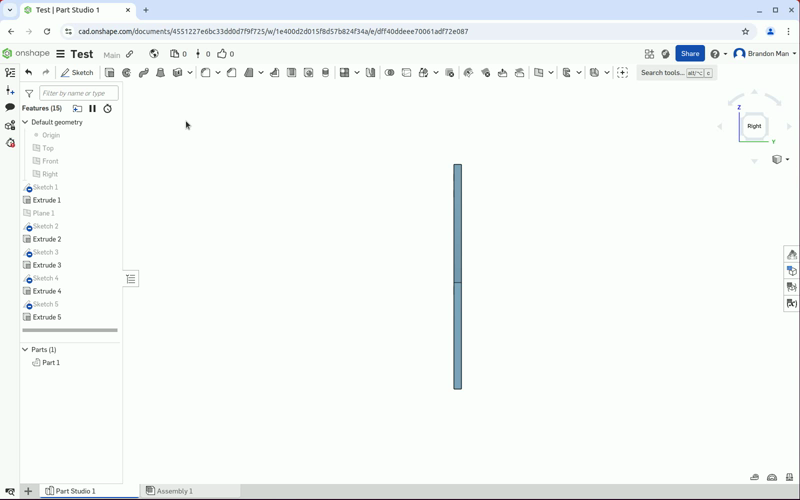
key(shift+h)
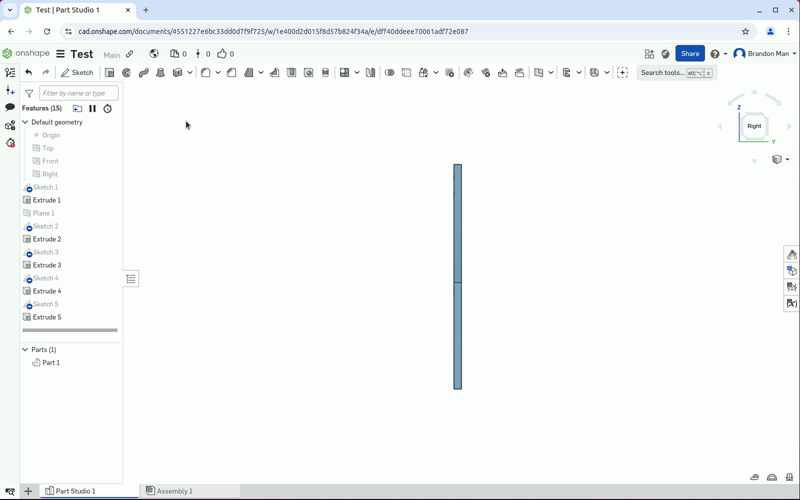
key(shift+h)
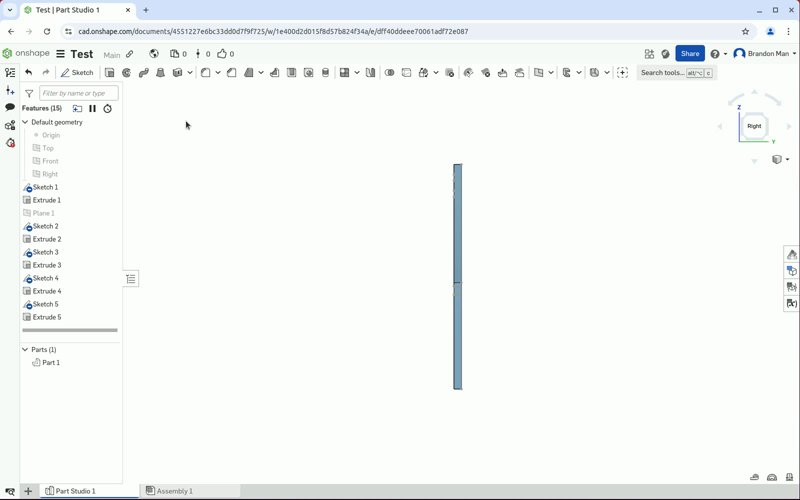
key(shift+7)
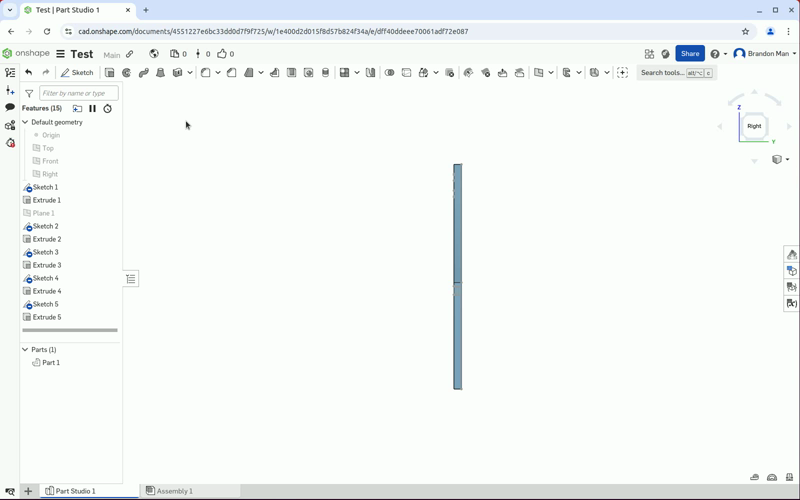
key(right, 2)
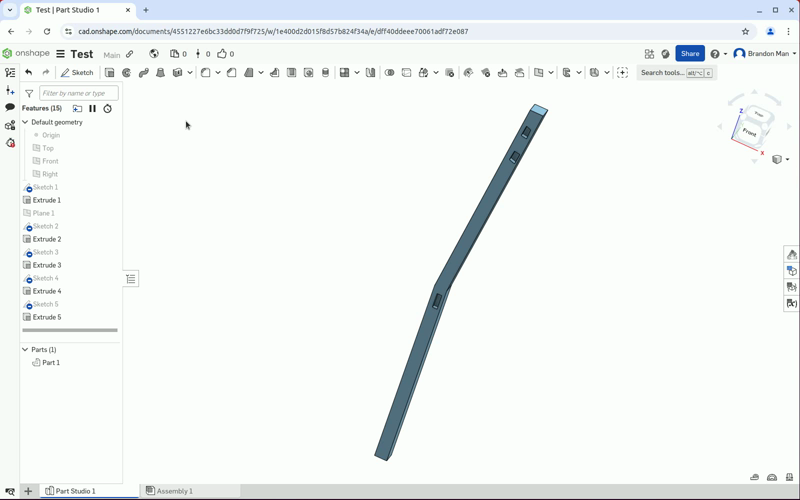
key(down, 2)
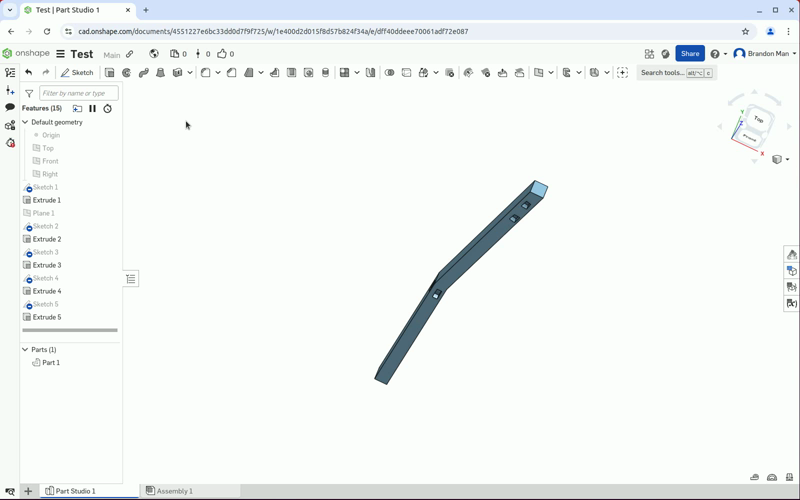
key(up, 2)
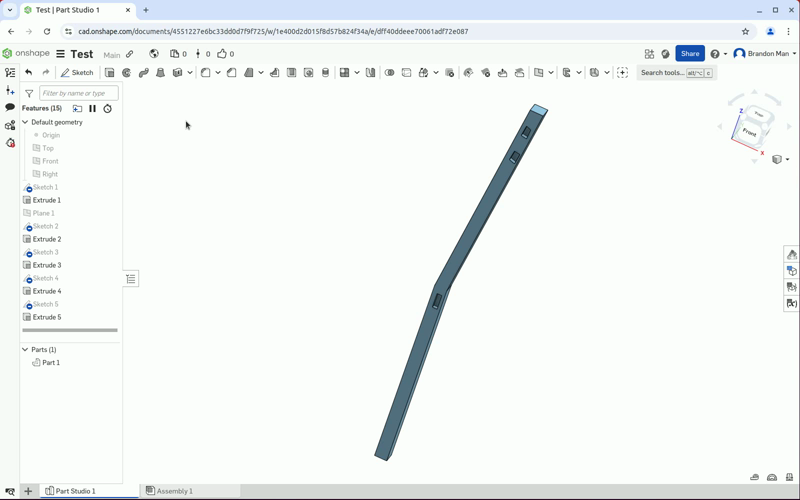
key(left, 2)
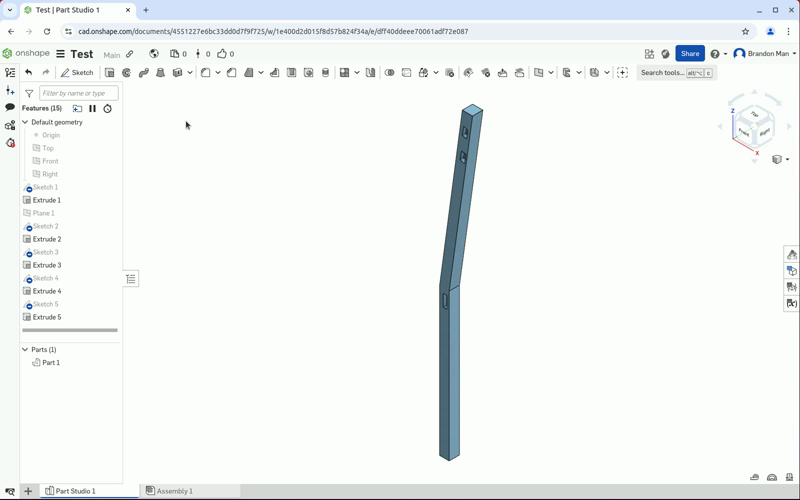
mouse_move(73, 189)
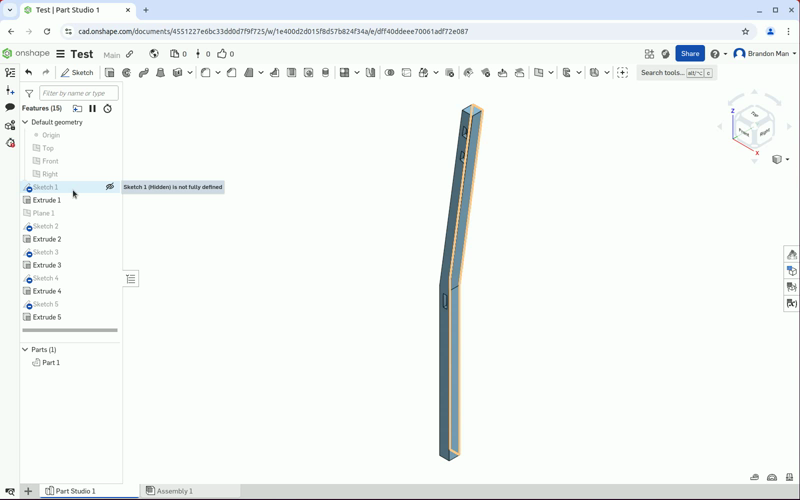
click(73, 189)